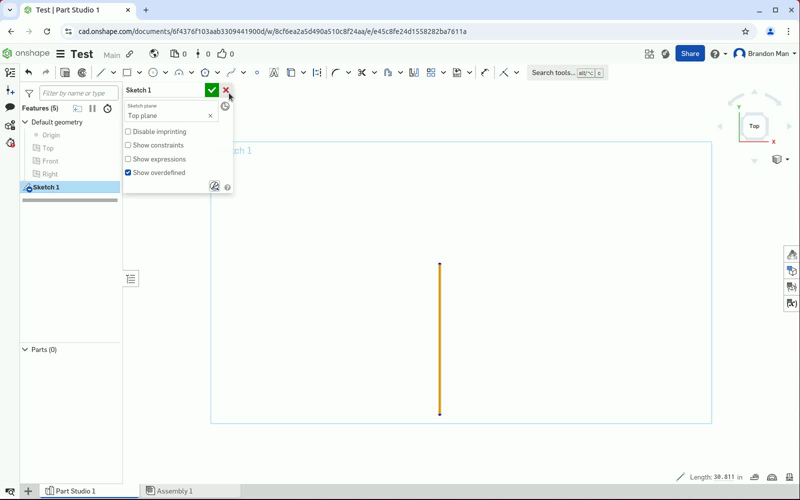
key(shift+h)
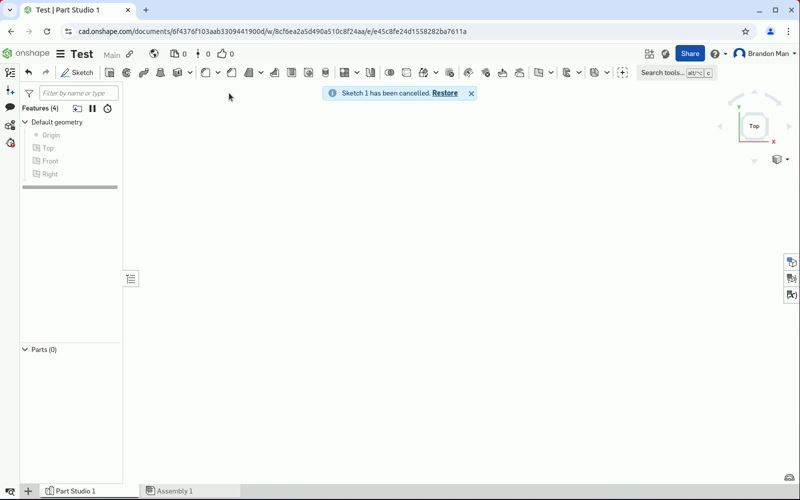
mouse_move(73, 352)
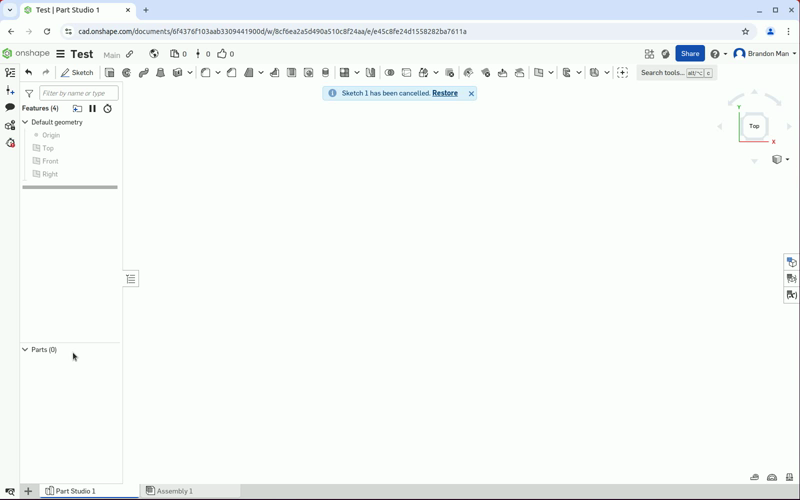
key(y)
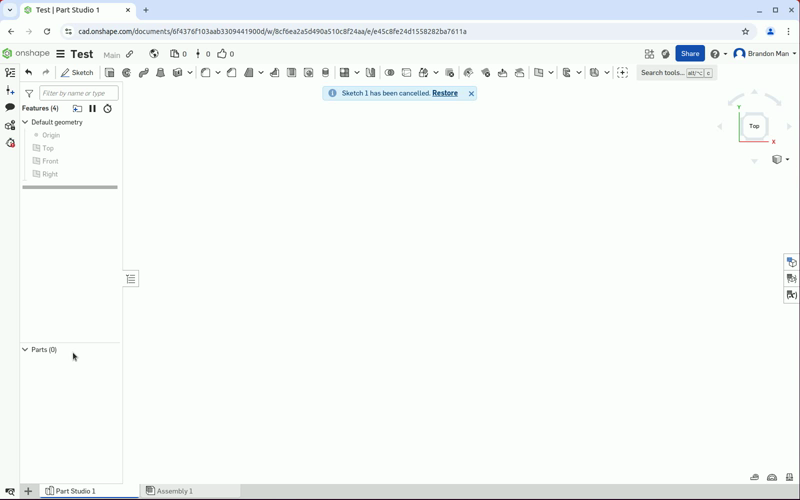
key(shift+p)
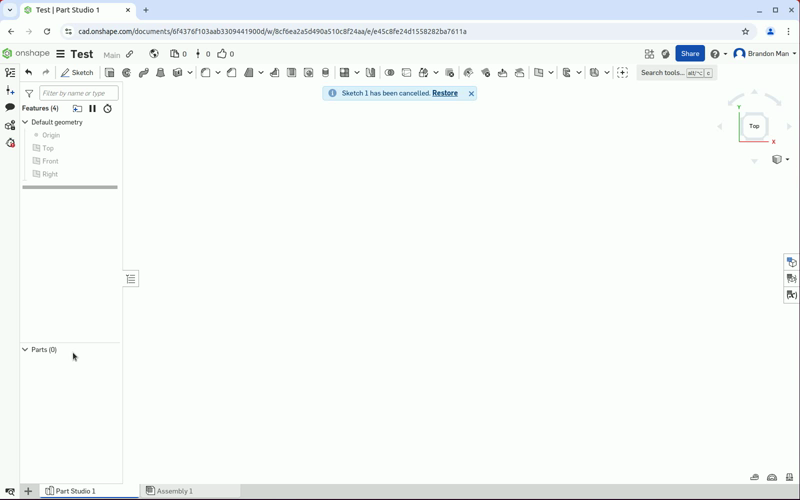
key(space)
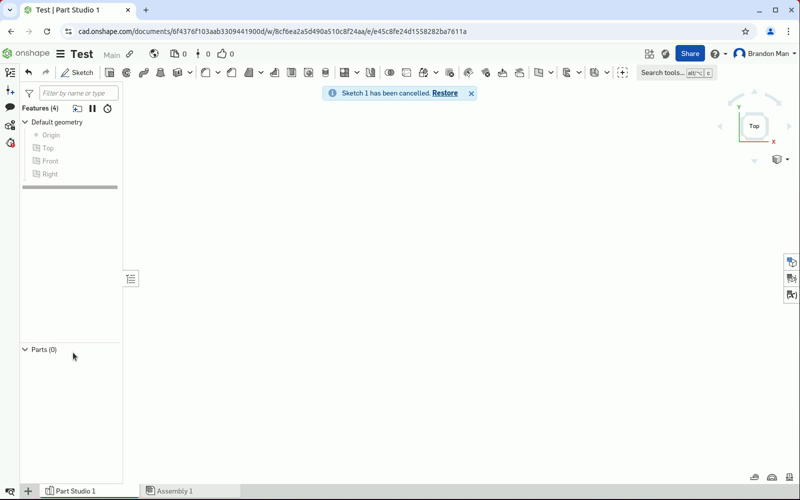
key_down(shift)
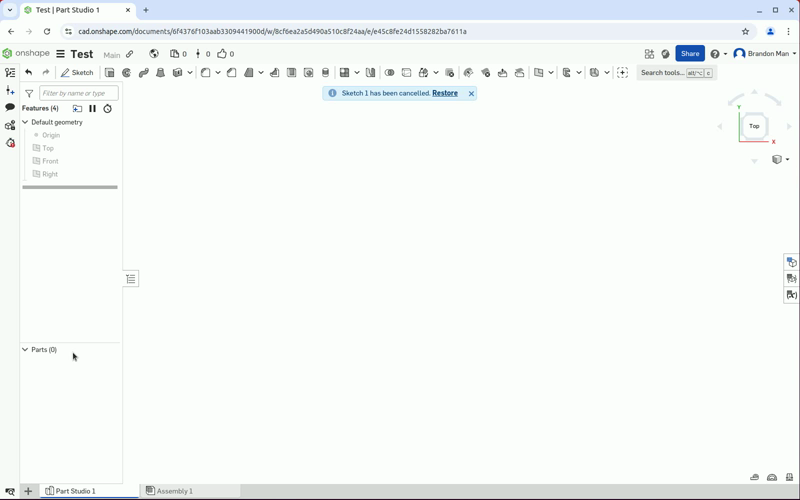
key(up)
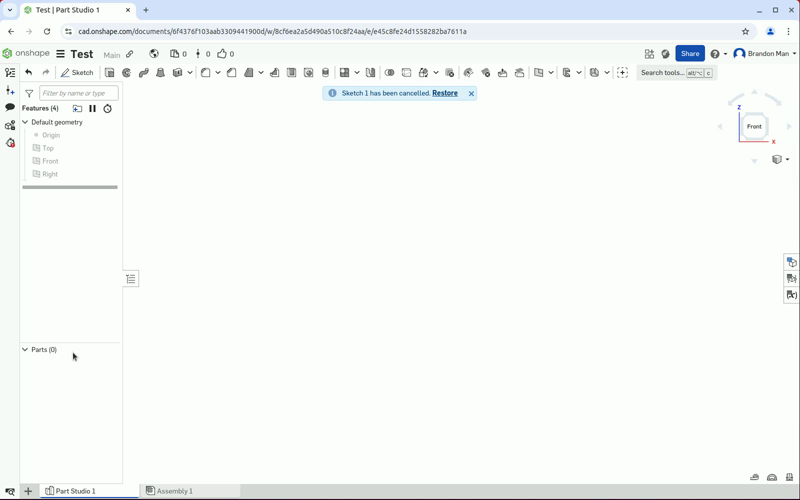
key_up(shift)
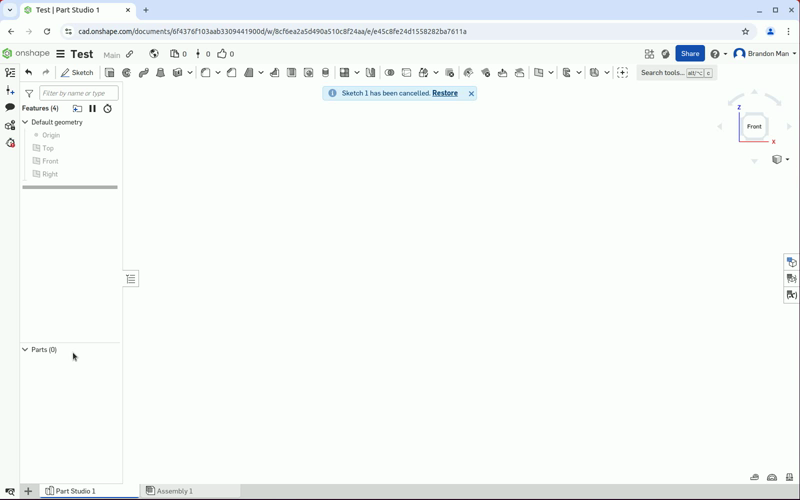
mouse_move(73, 352)
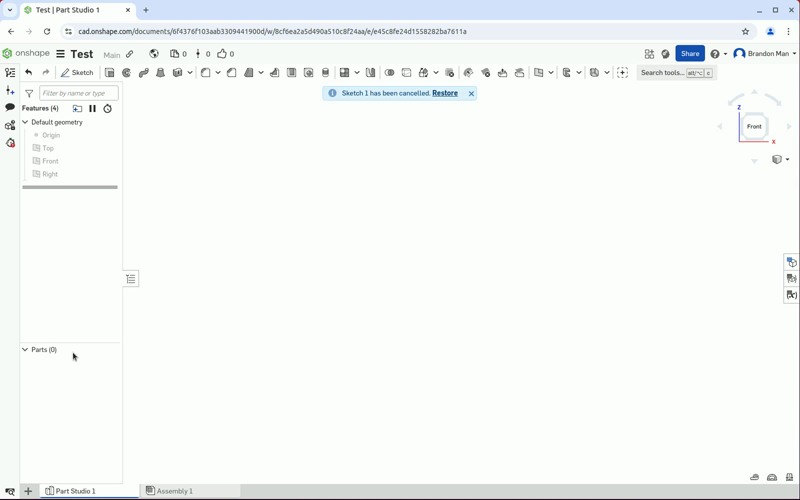
key(shift+y)
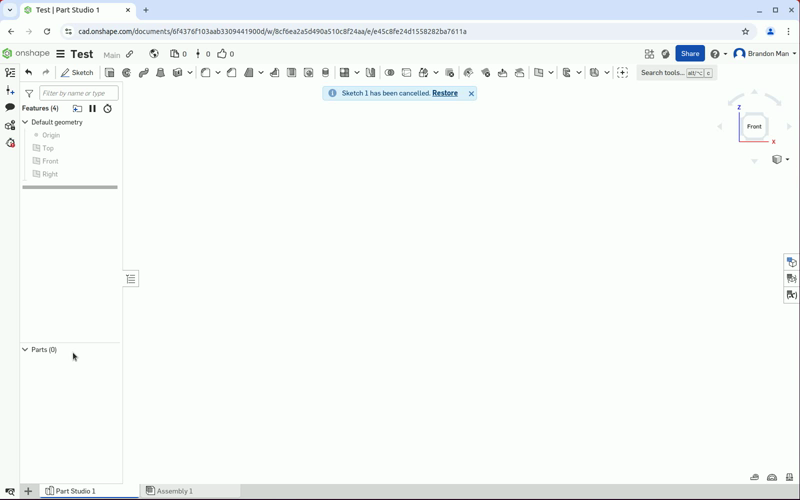
key(shift+s)
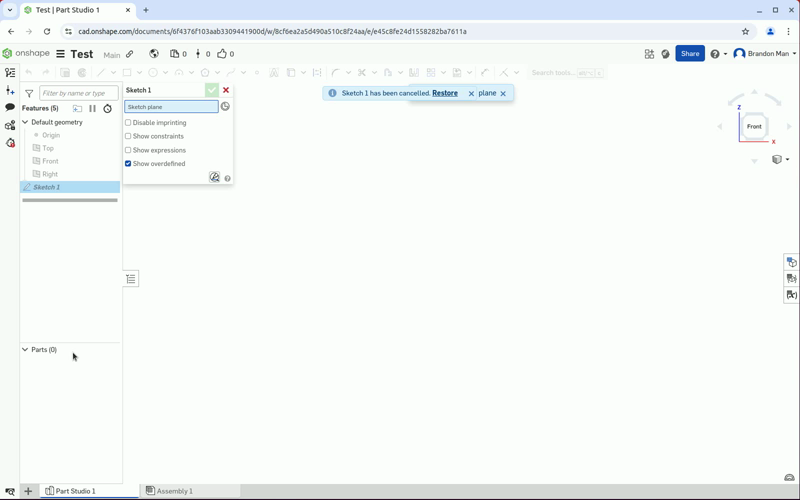
mouse_move(73, 163)
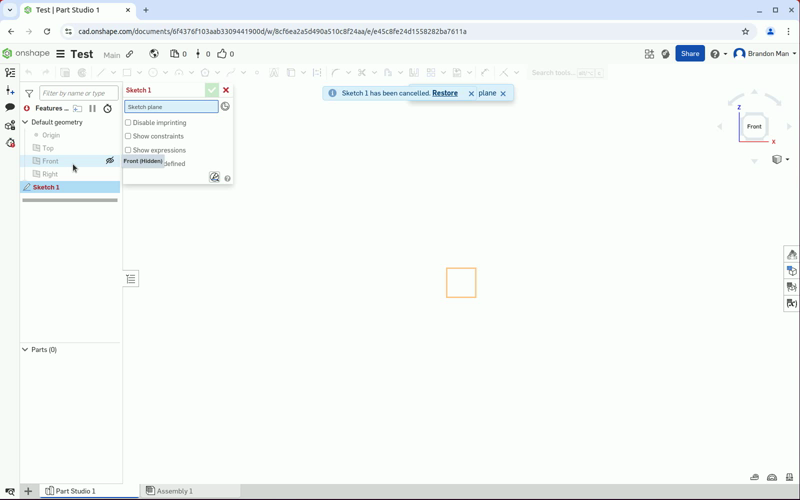
click(73, 163)
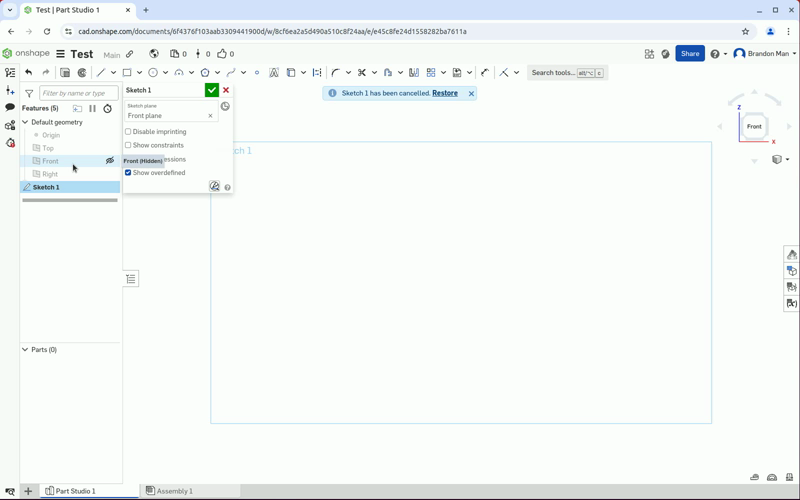
mouse_move(73, 352)
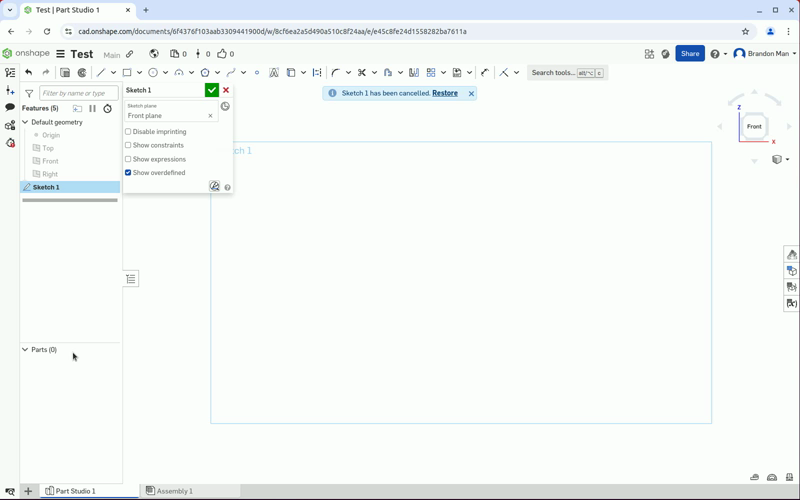
key(y)
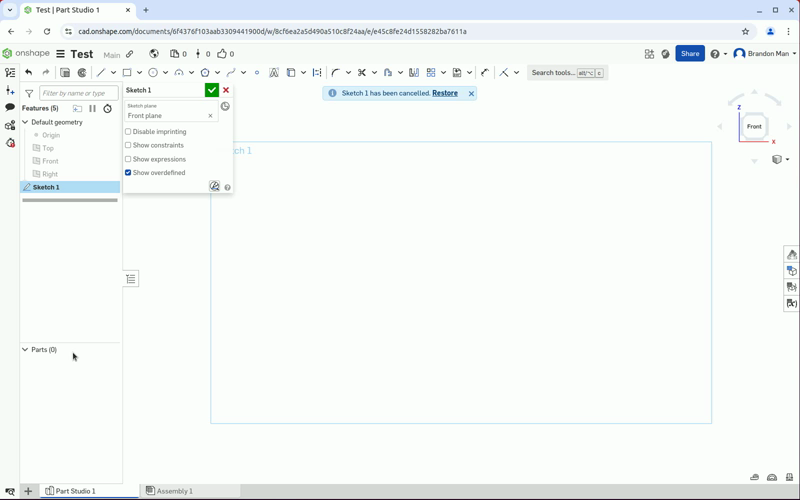
key(a)
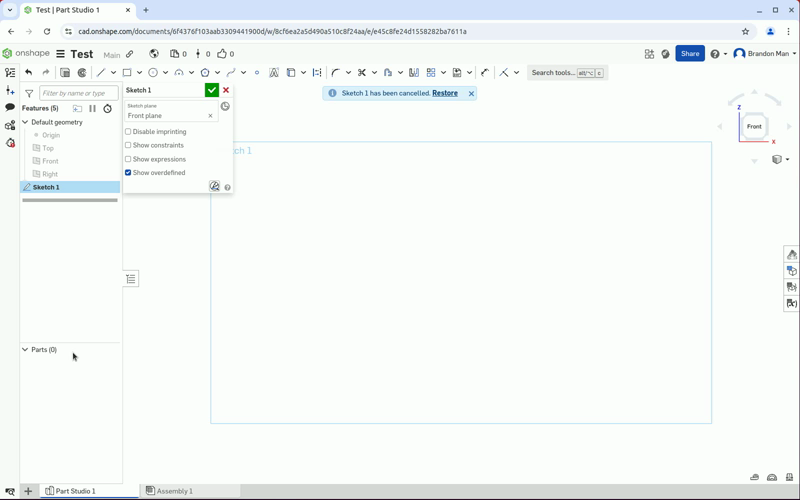
key_down(shift)
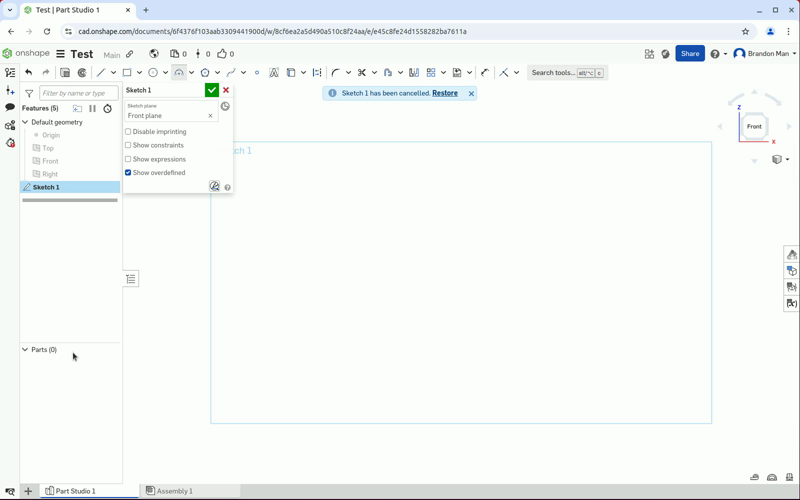
mouse_move(447, 233)
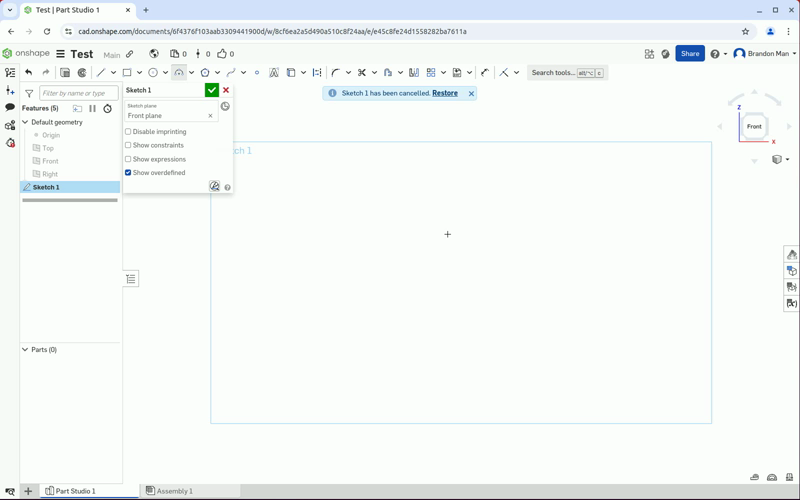
click(447, 233)
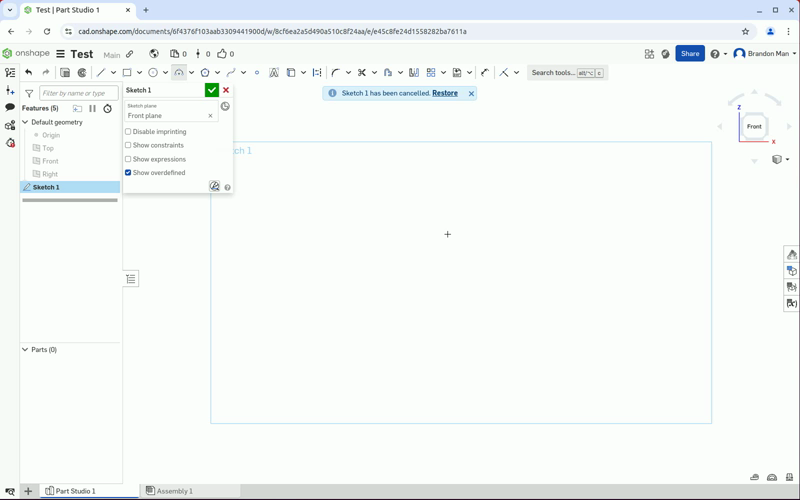
key_up(shift)
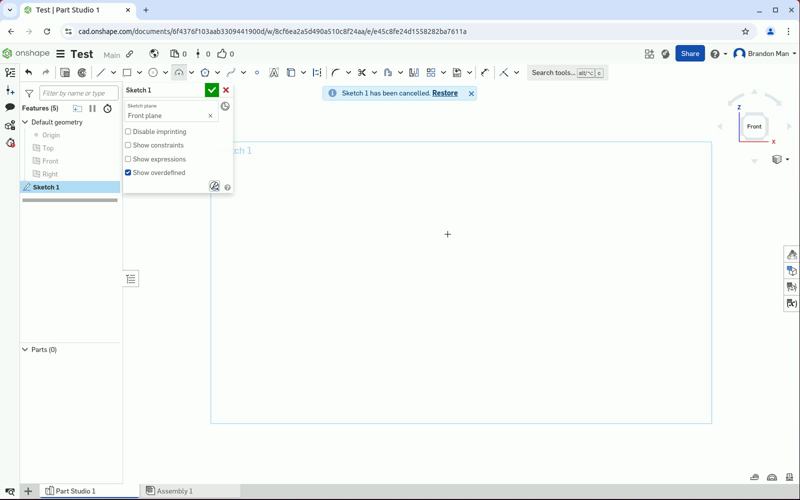
key_down(shift)
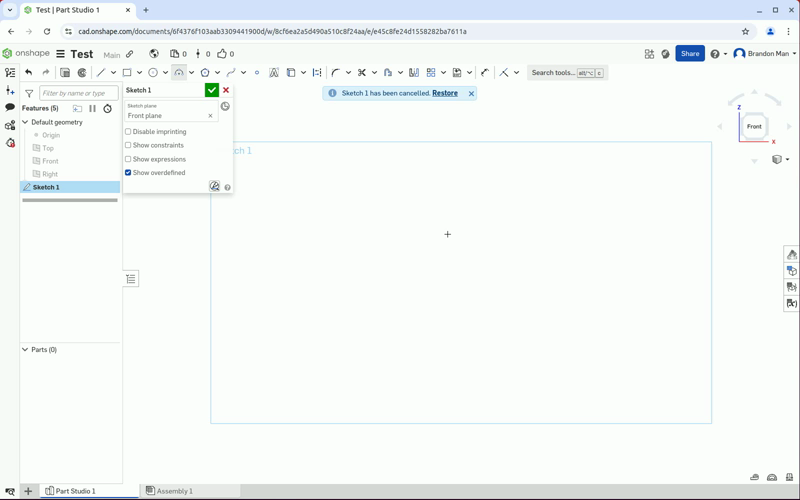
mouse_move(474, 233)
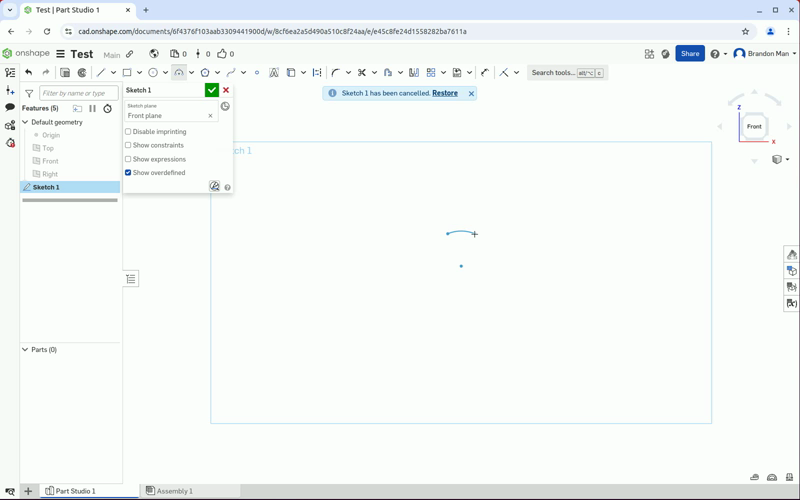
click(474, 233)
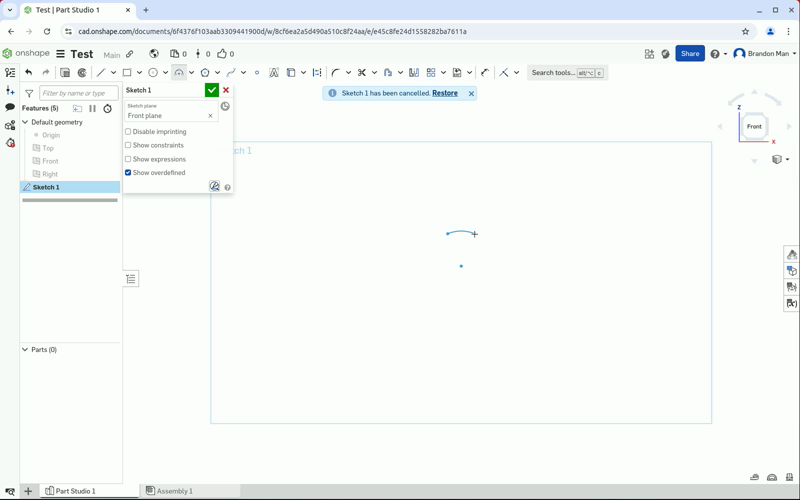
mouse_move(461, 184)
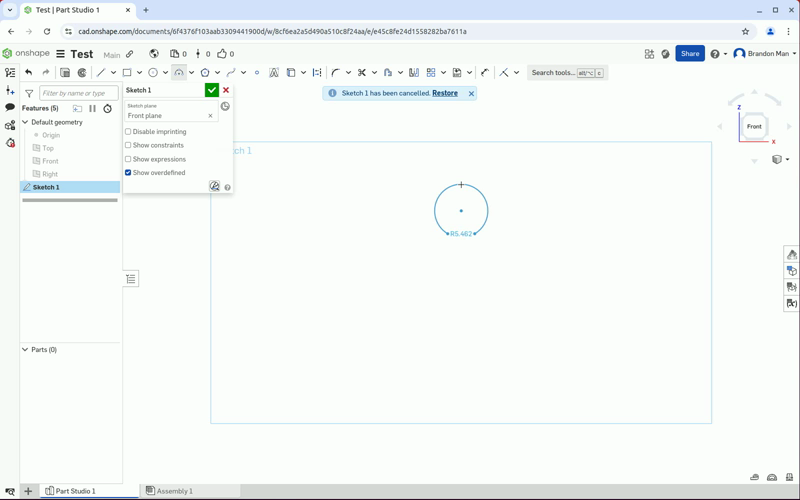
click(461, 184)
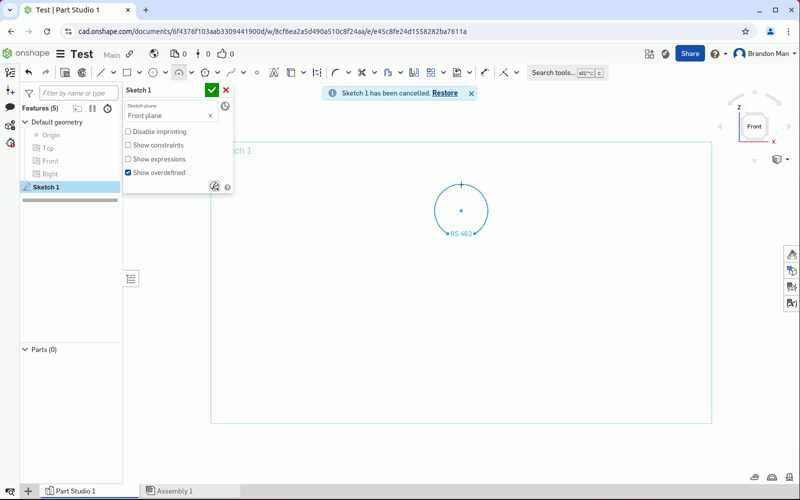
key_up(shift)
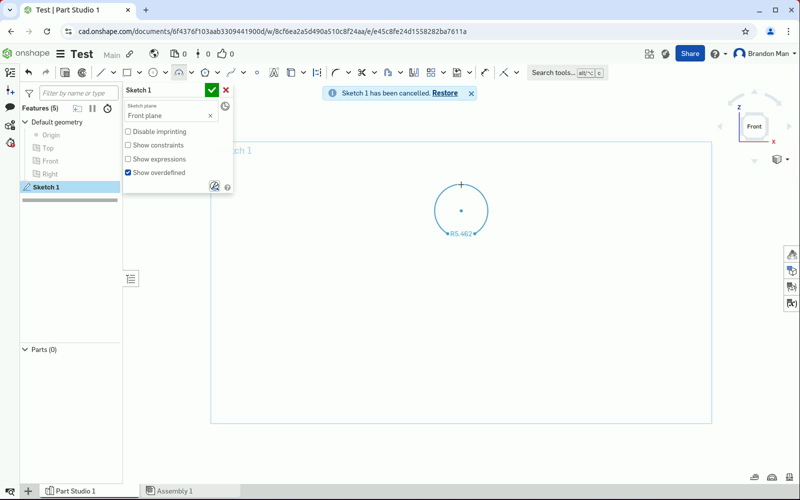
key(esc)
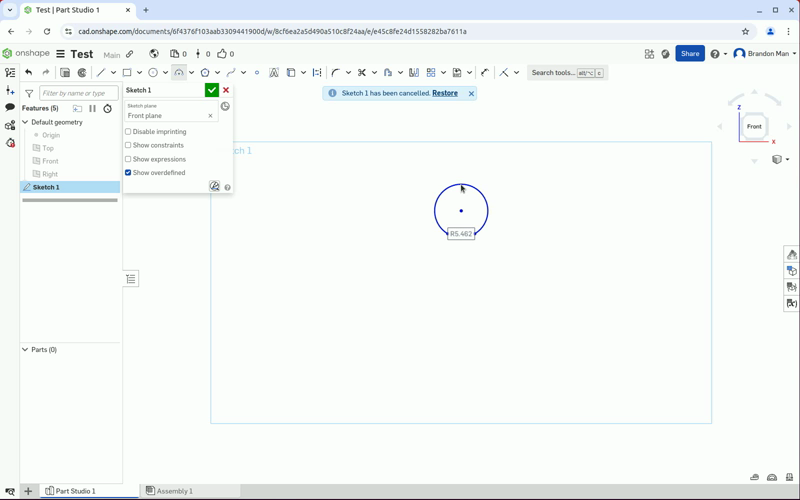
key(l)
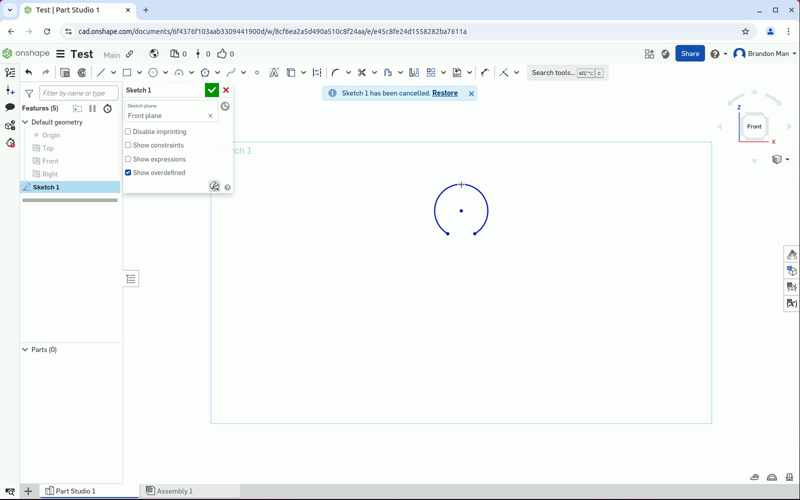
mouse_move(474, 233)
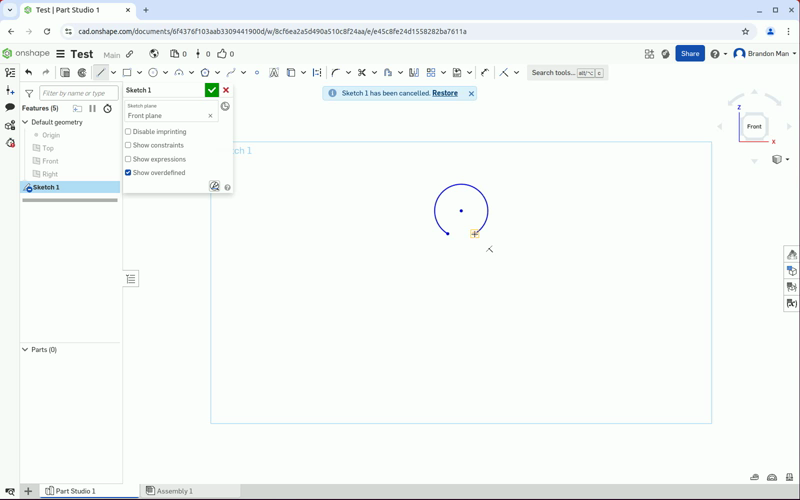
click(474, 233)
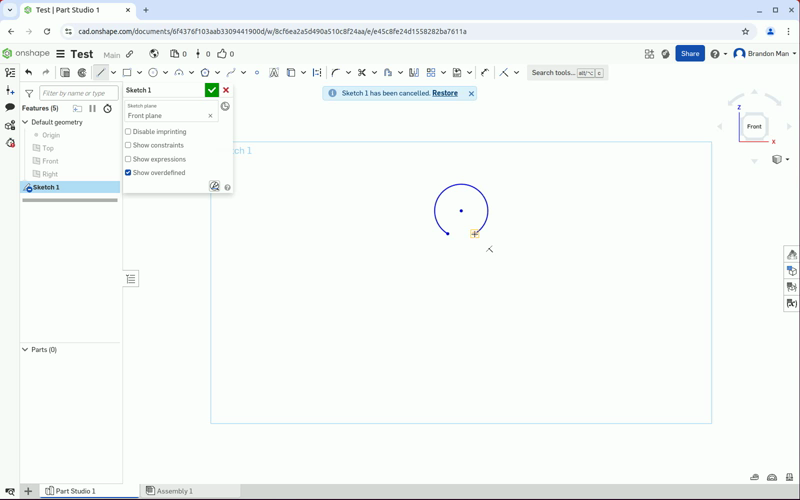
key_down(shift)
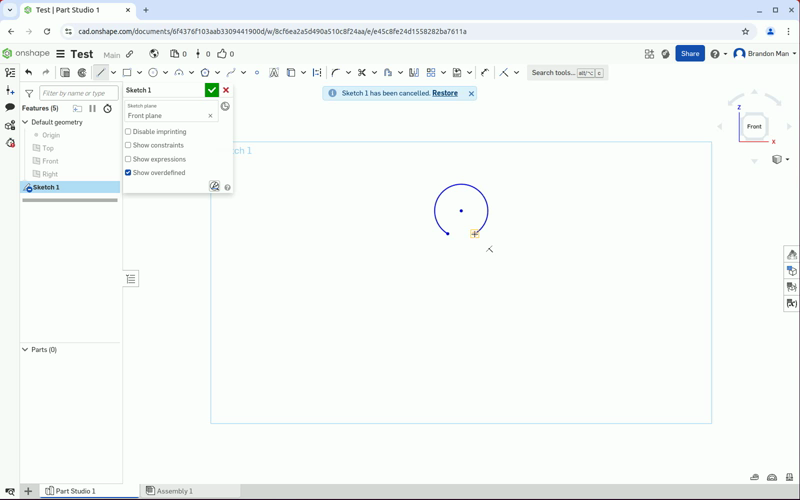
mouse_move(504, 233)
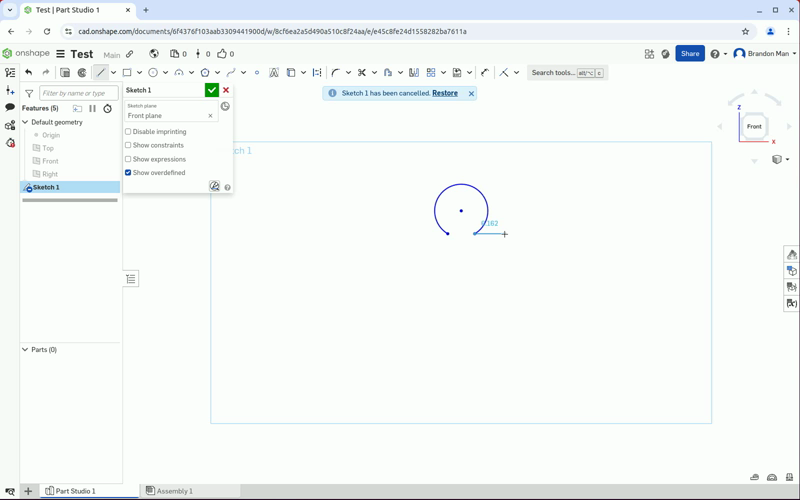
mouse_move(474, 210)
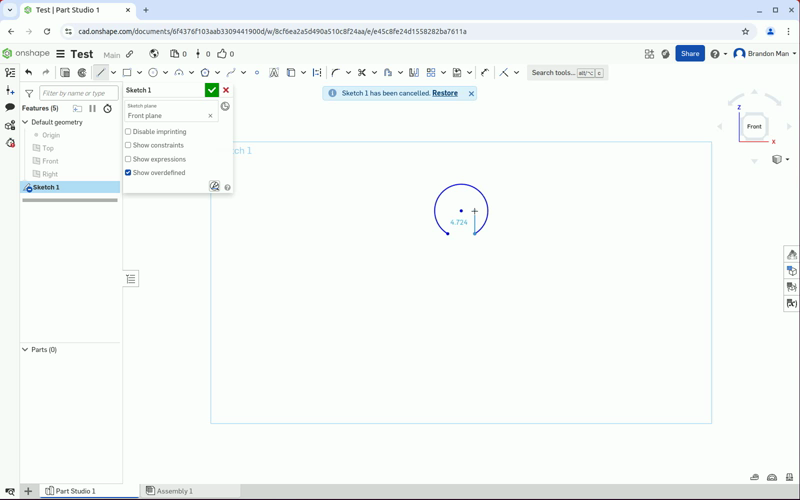
click(474, 210)
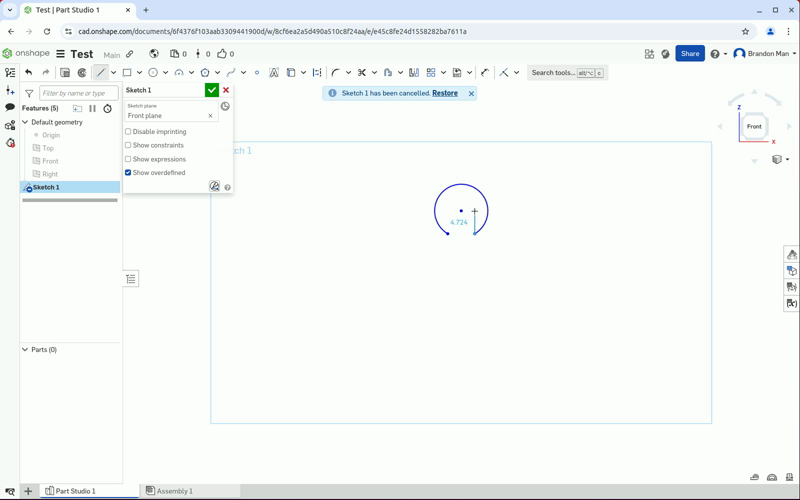
key_up(shift)
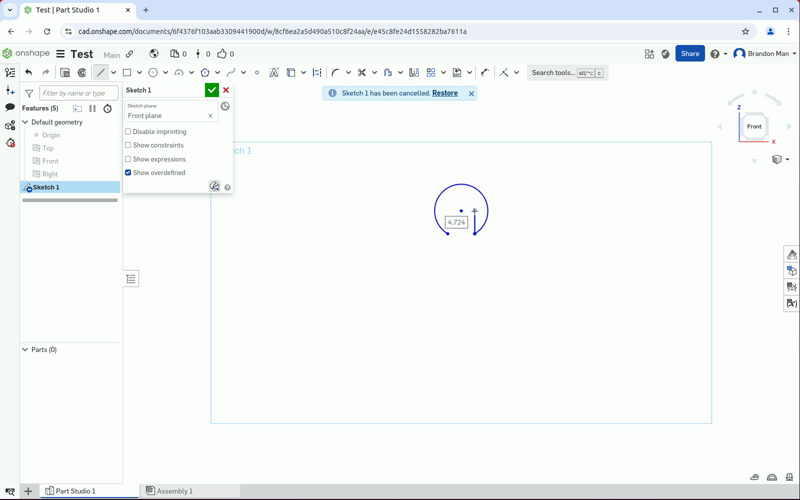
key(esc)
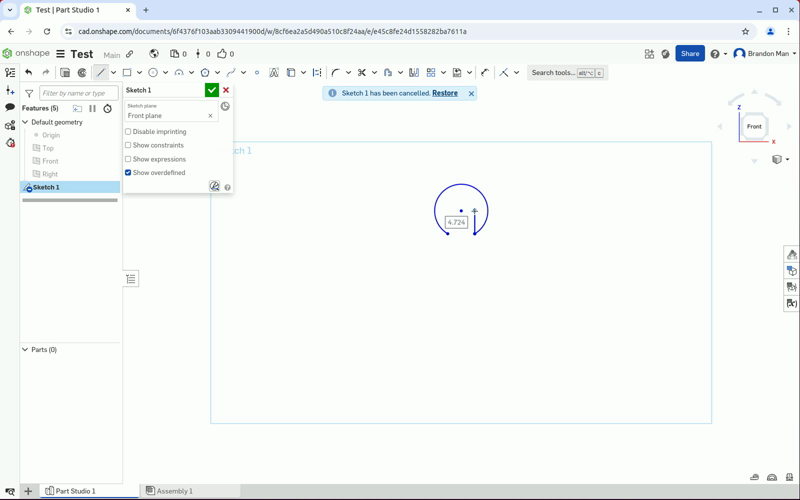
key(a)
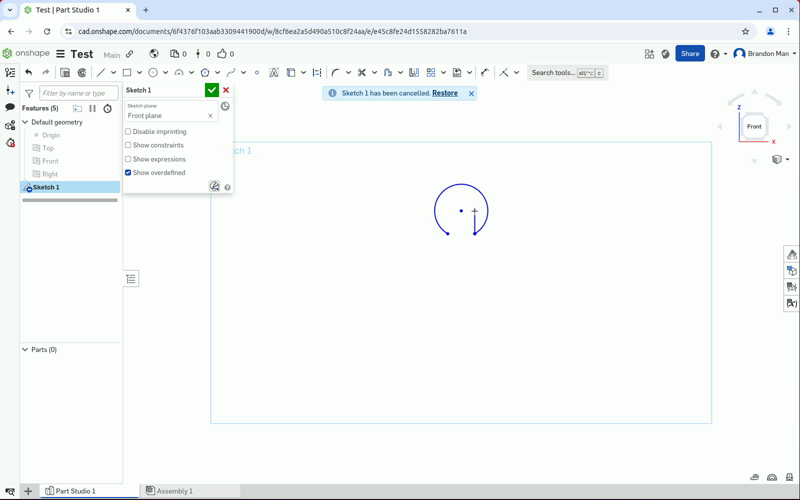
mouse_move(474, 210)
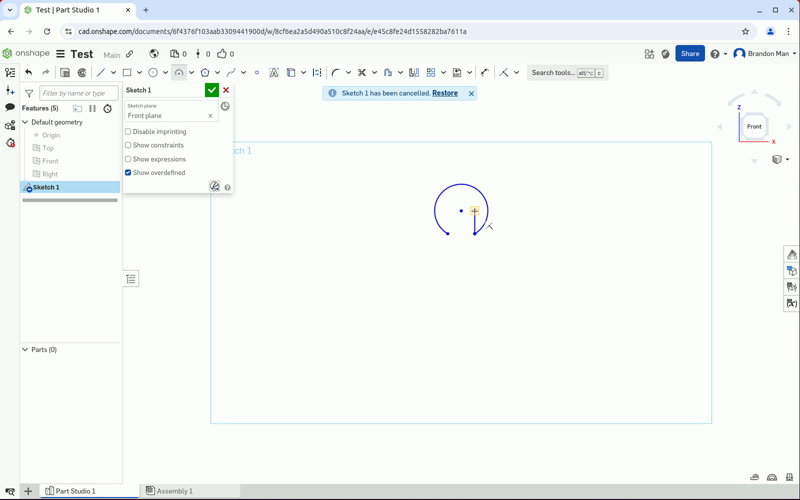
click(474, 210)
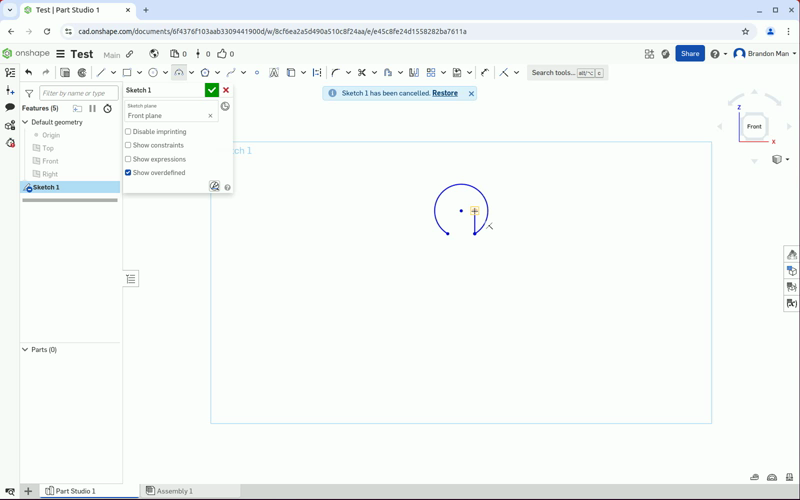
key_down(shift)
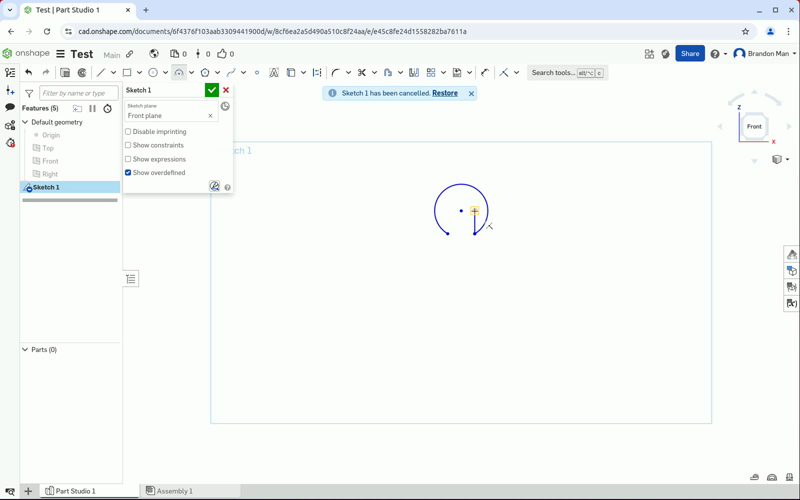
mouse_move(447, 210)
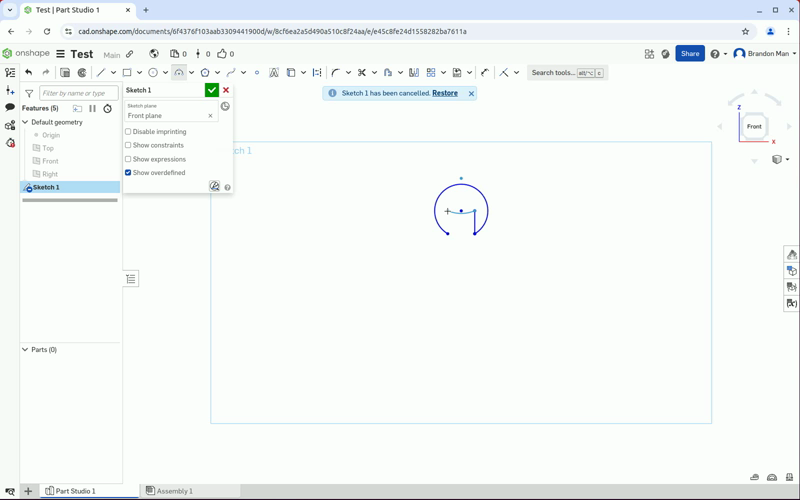
click(447, 210)
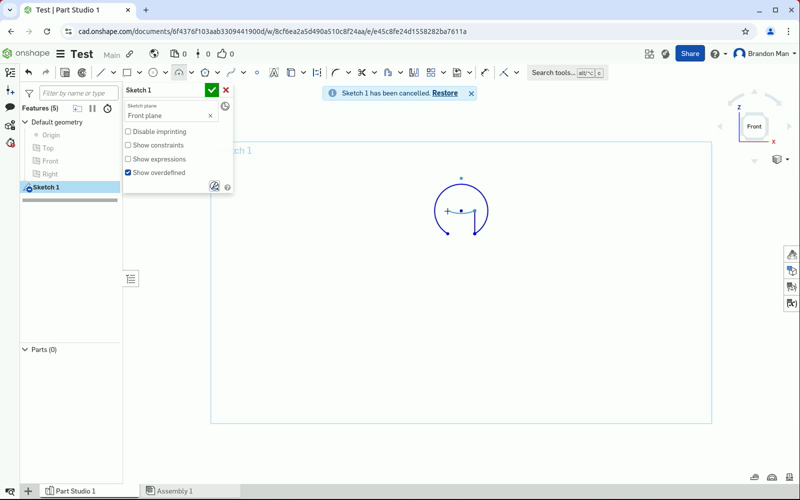
mouse_move(461, 197)
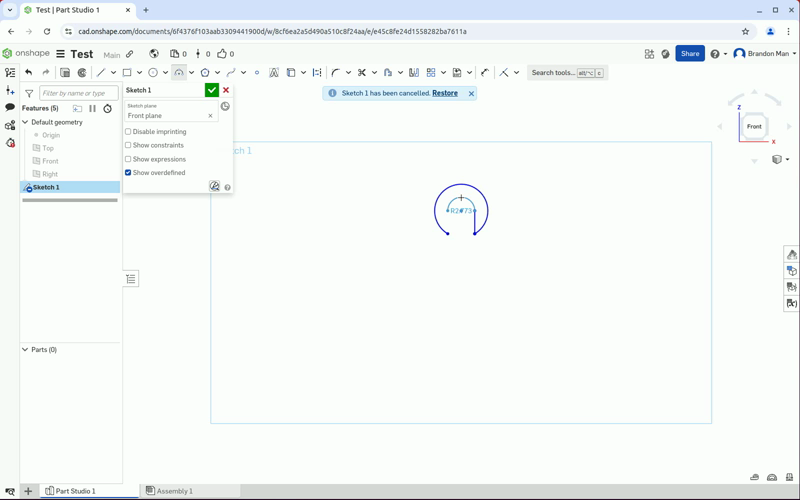
click(461, 197)
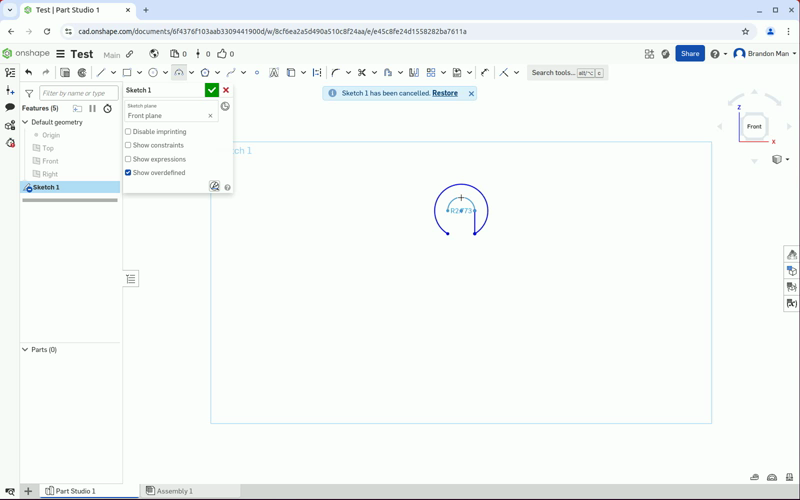
key_up(shift)
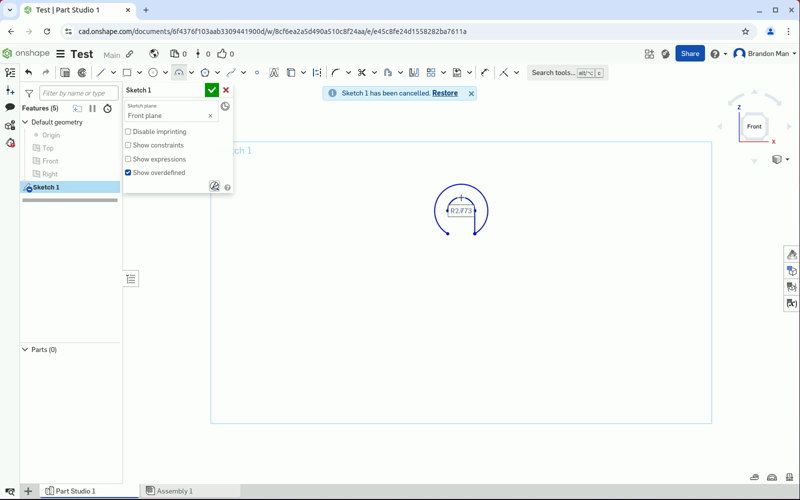
key(esc)
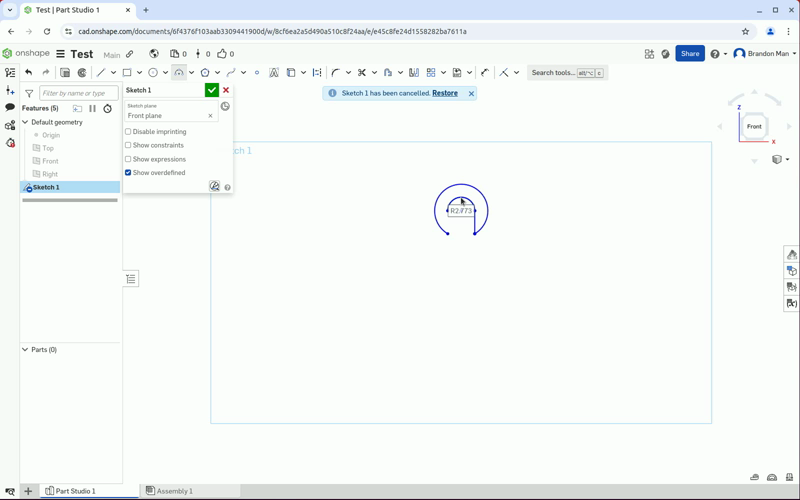
key(l)
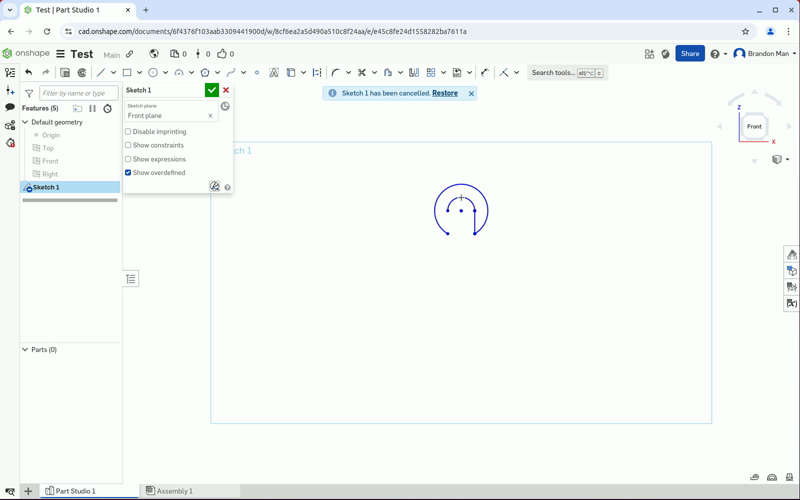
mouse_move(447, 210)
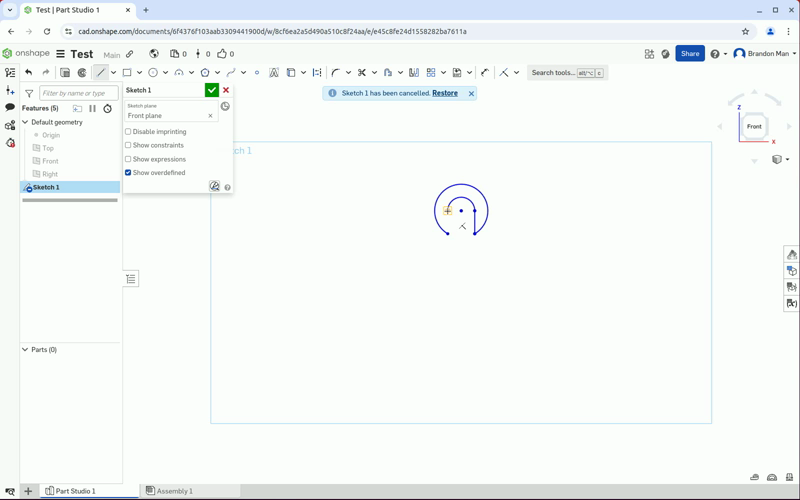
click(447, 210)
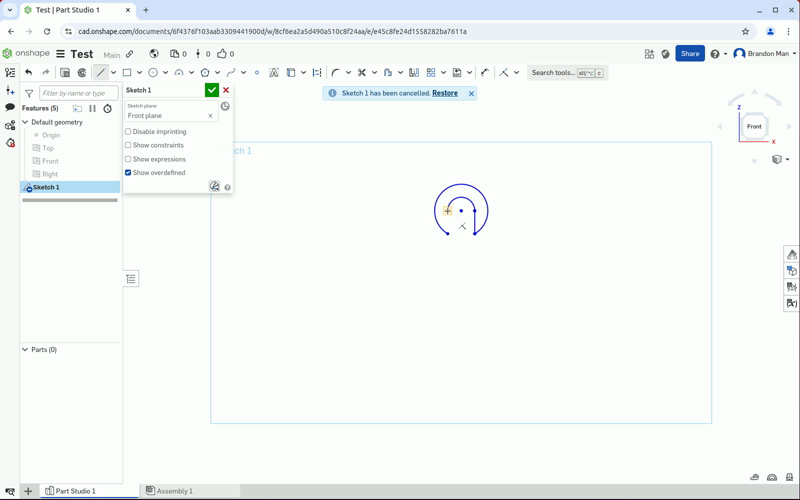
mouse_move(477, 210)
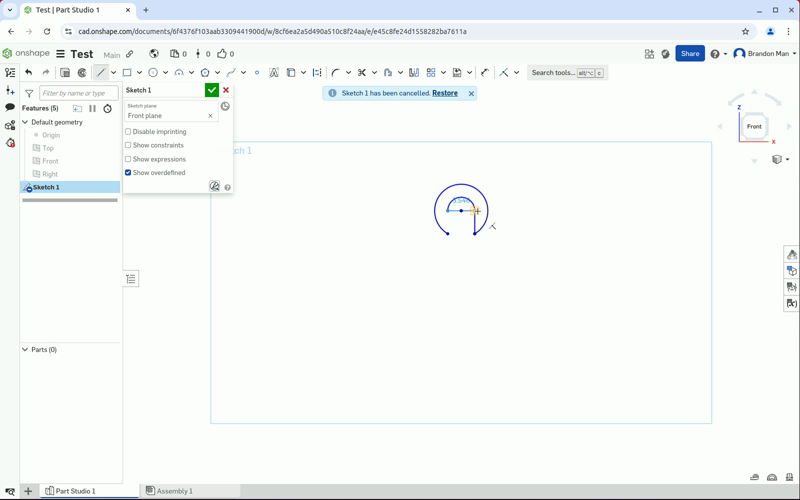
key_down(shift)
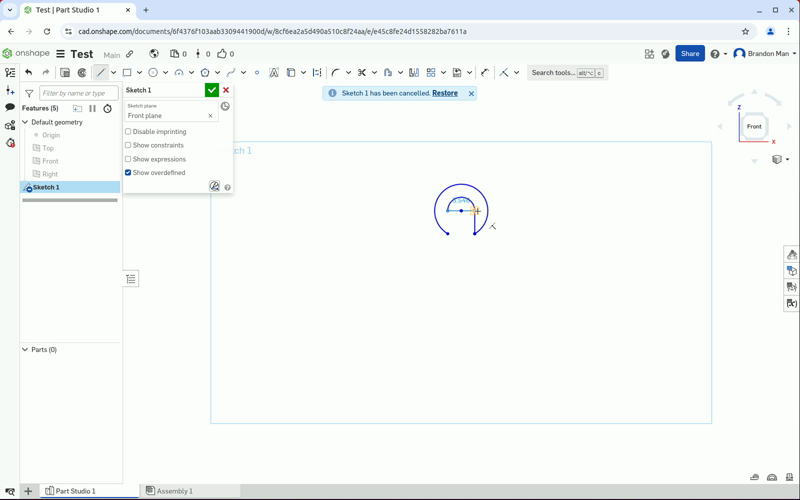
mouse_move(447, 233)
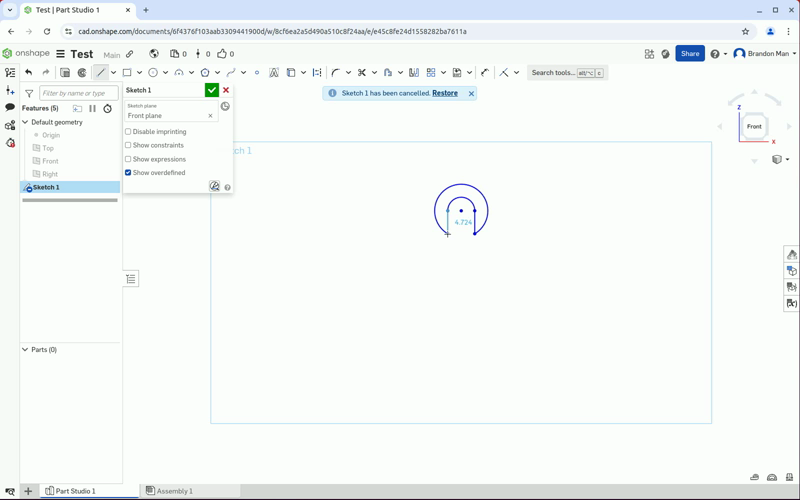
key_up(shift)
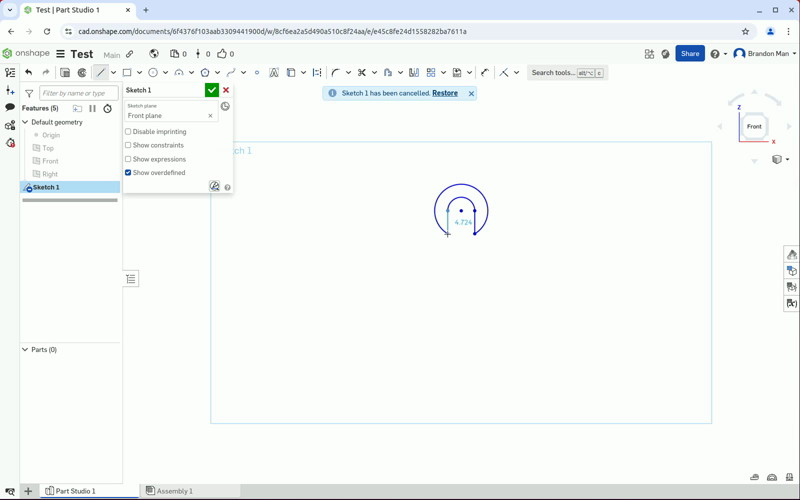
click(447, 233)
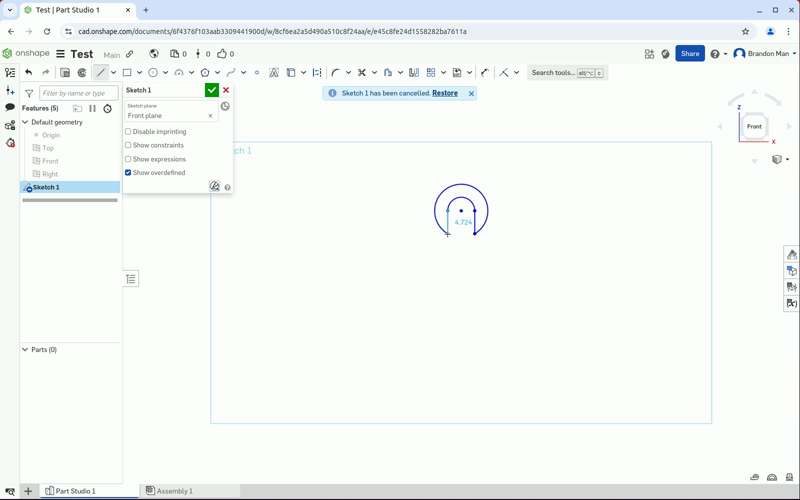
key(esc)
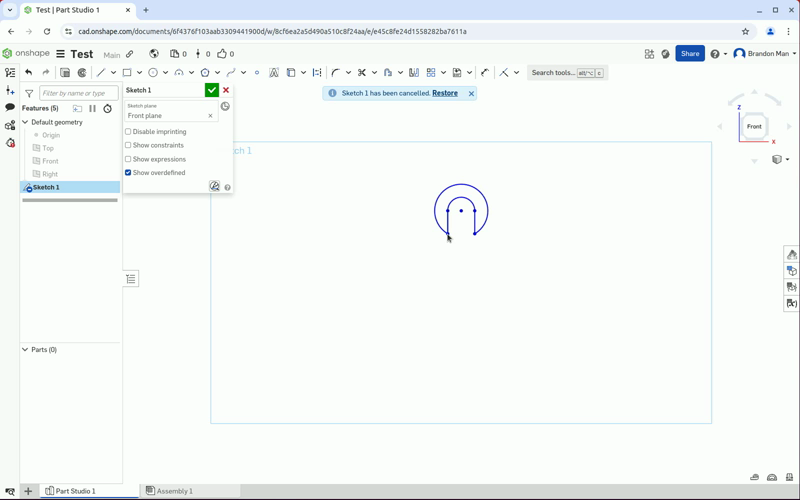
mouse_move(442, 208)
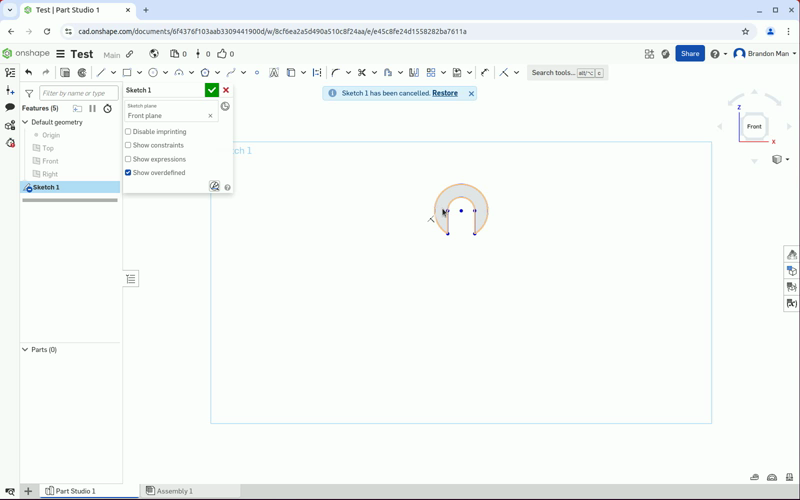
scroll(6)
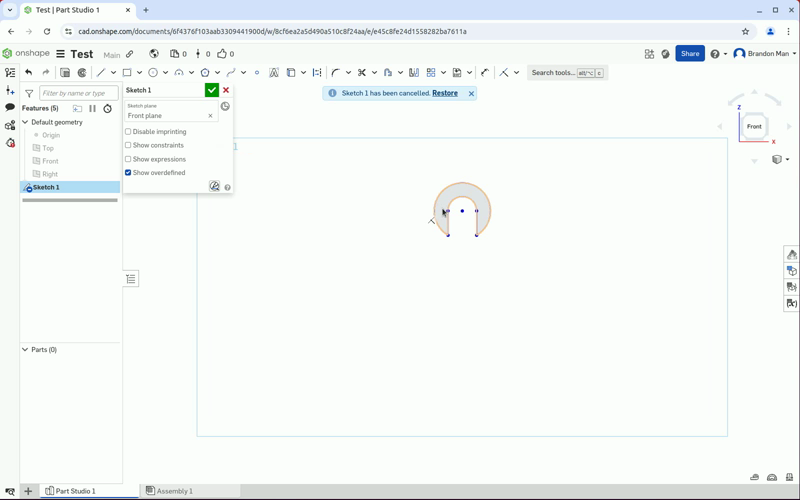
scroll(6)
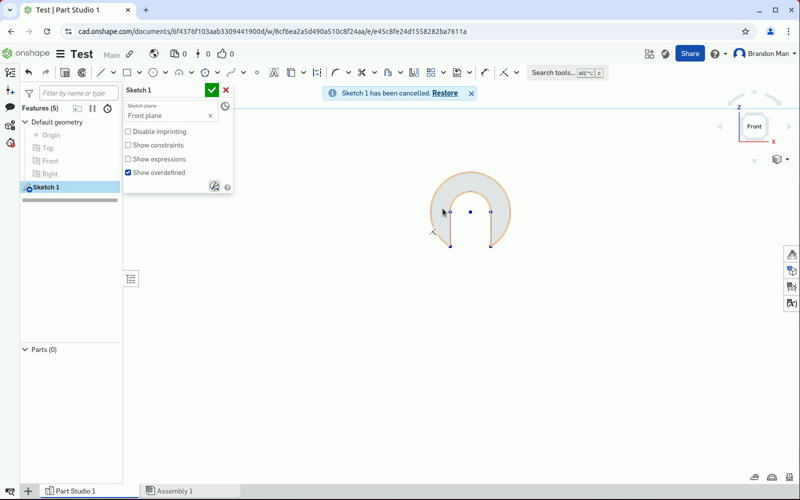
scroll(6)
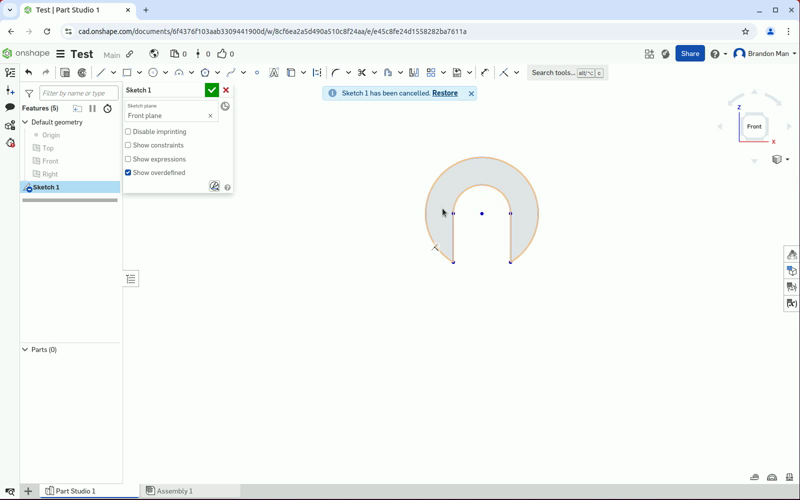
scroll(6)
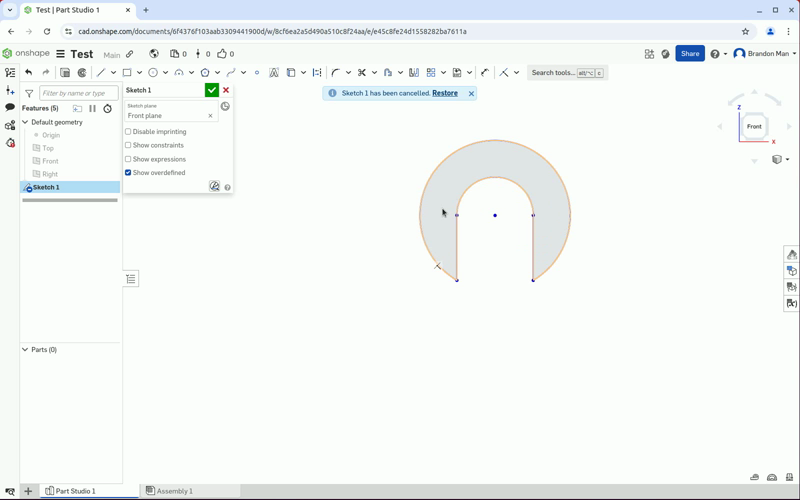
scroll(6)
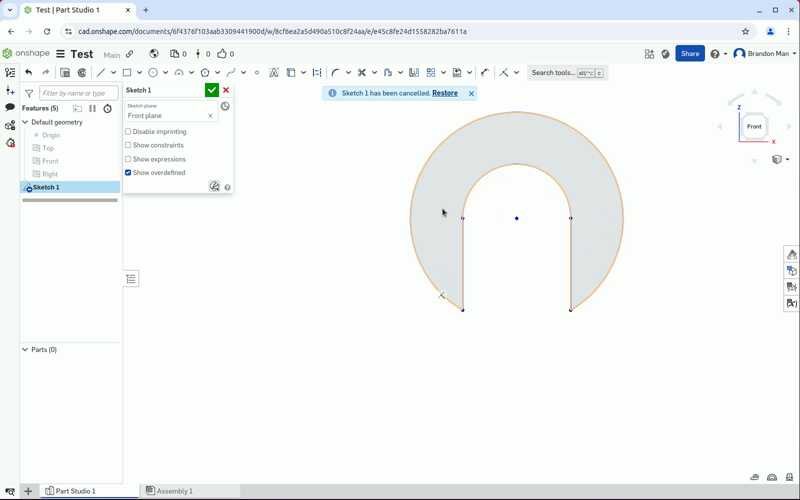
scroll(6)
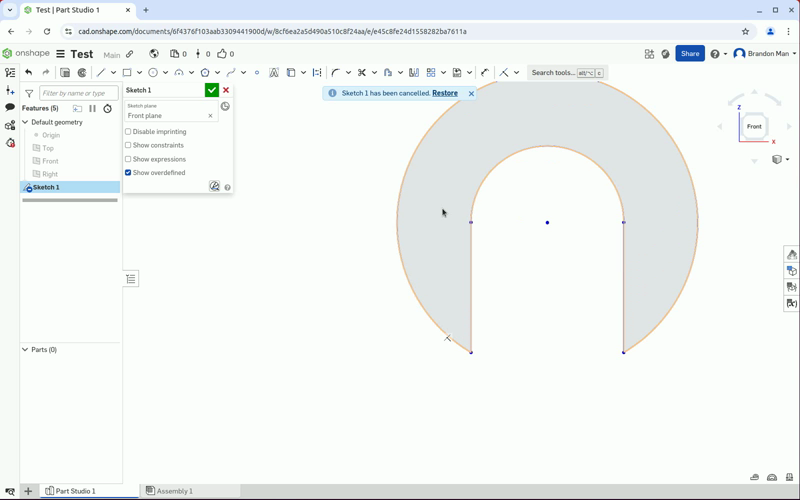
scroll(6)
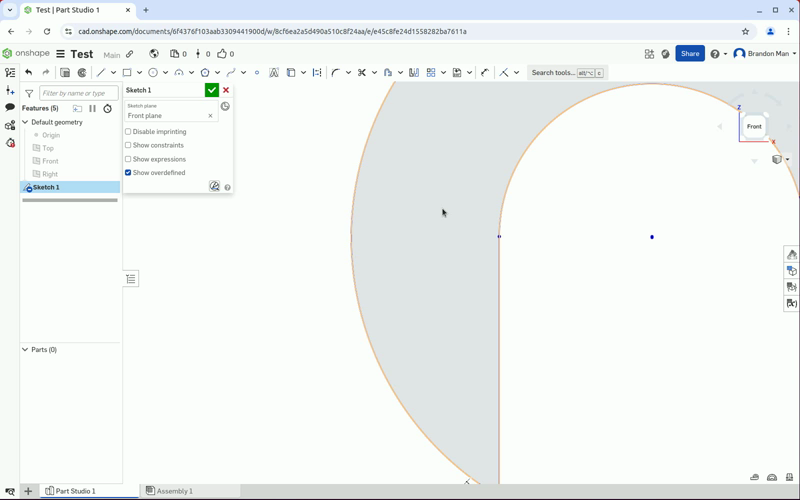
click(442, 208)
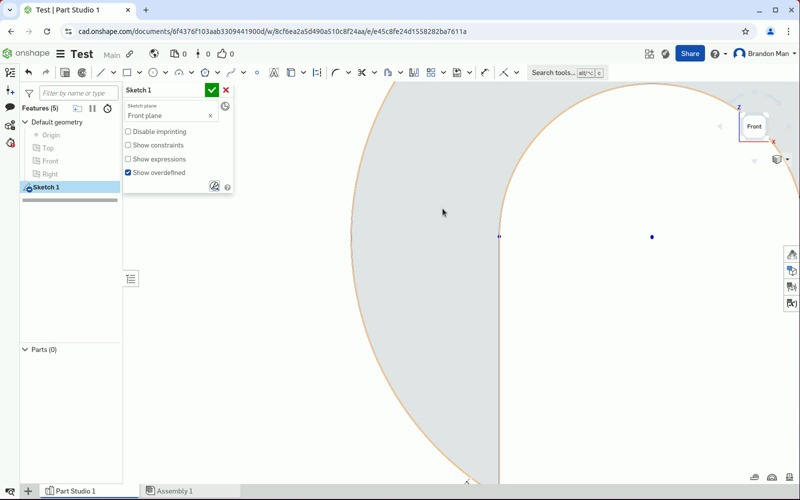
scroll(-6)
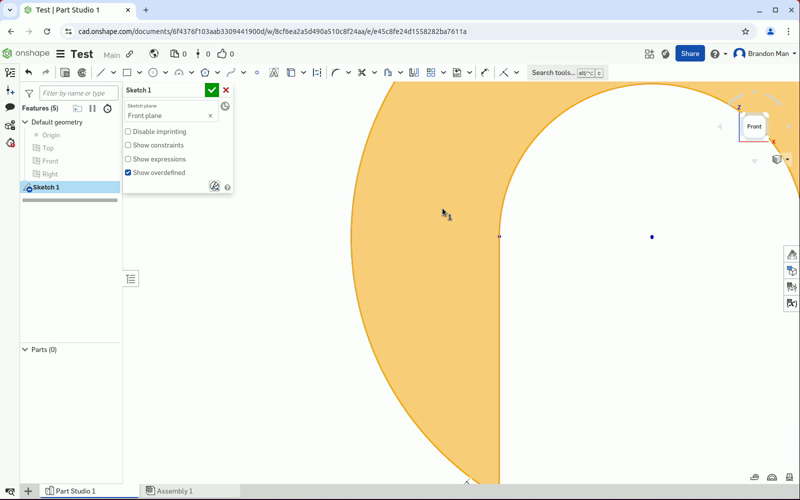
scroll(-6)
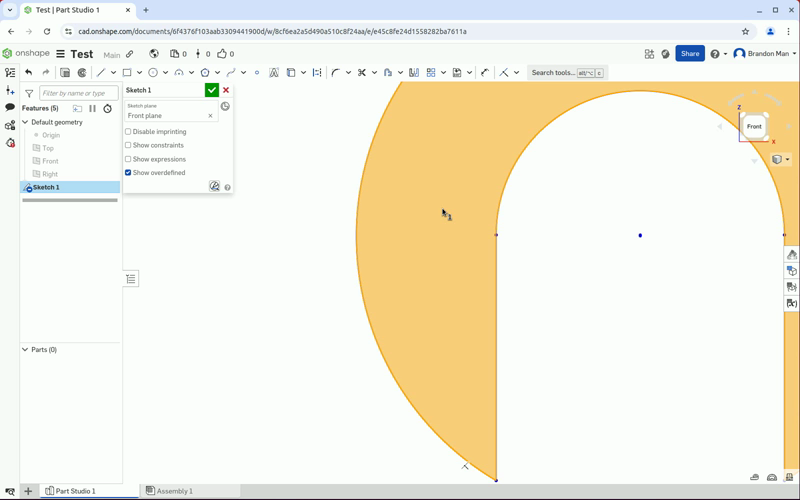
scroll(-6)
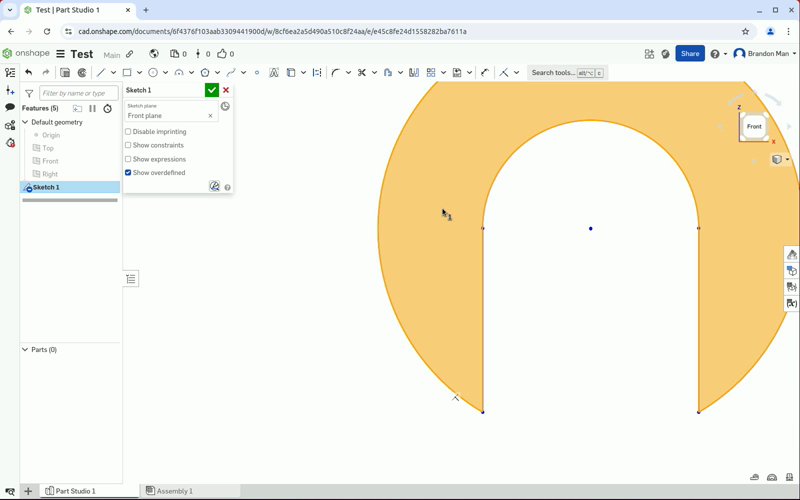
scroll(-6)
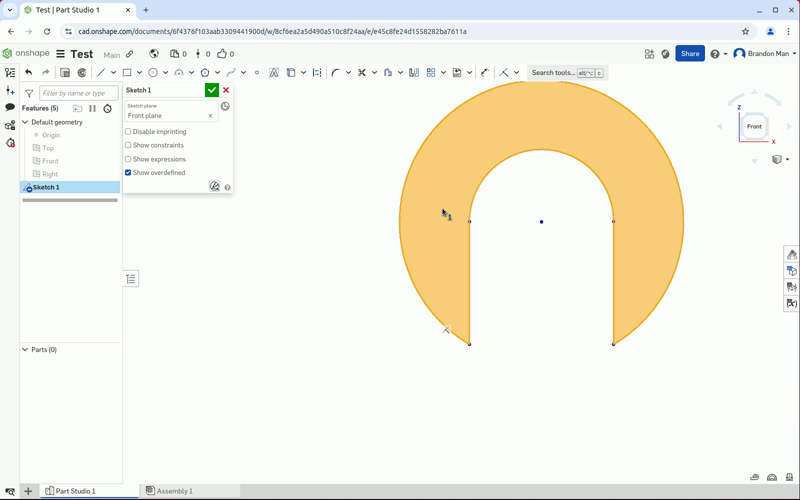
scroll(-6)
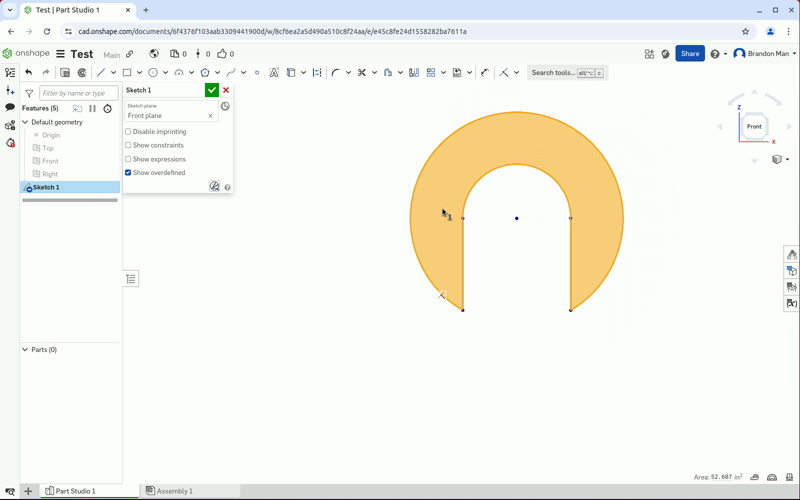
scroll(-6)
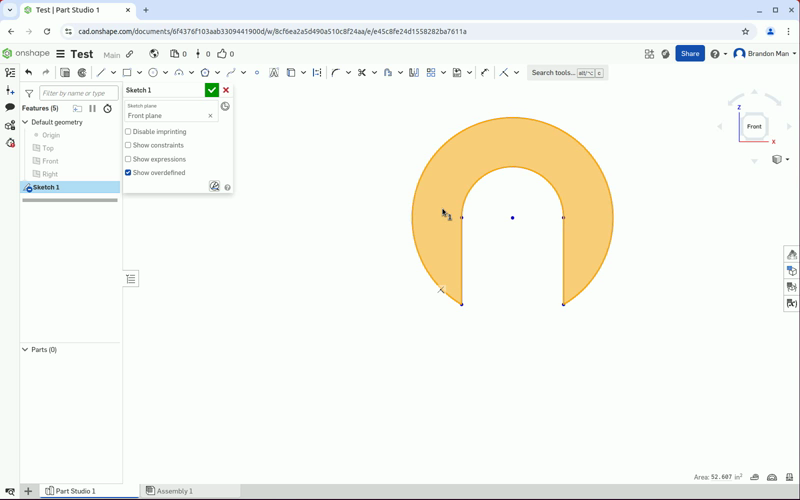
scroll(-6)
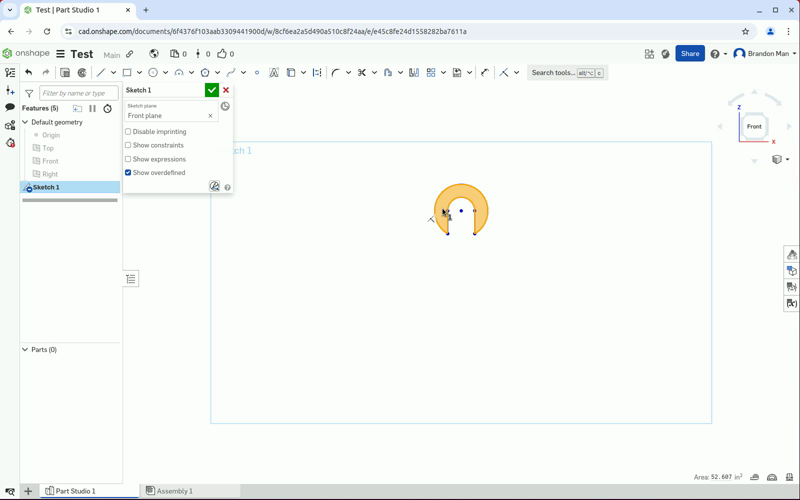
mouse_move(73, 352)
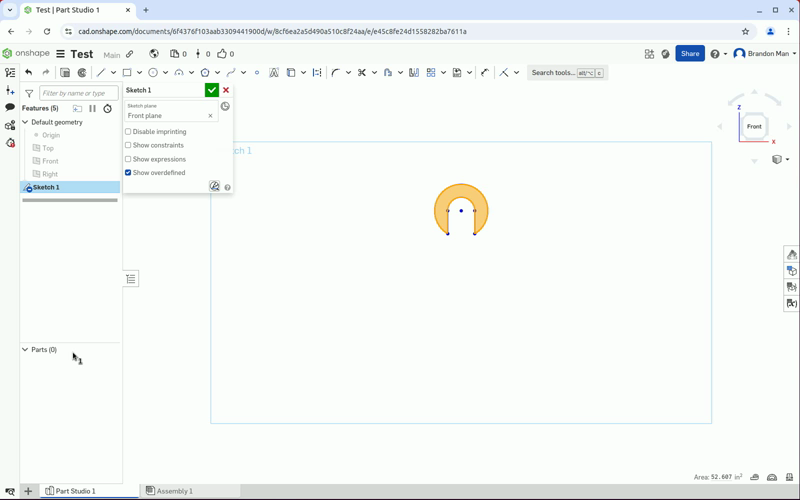
key(shift+y)
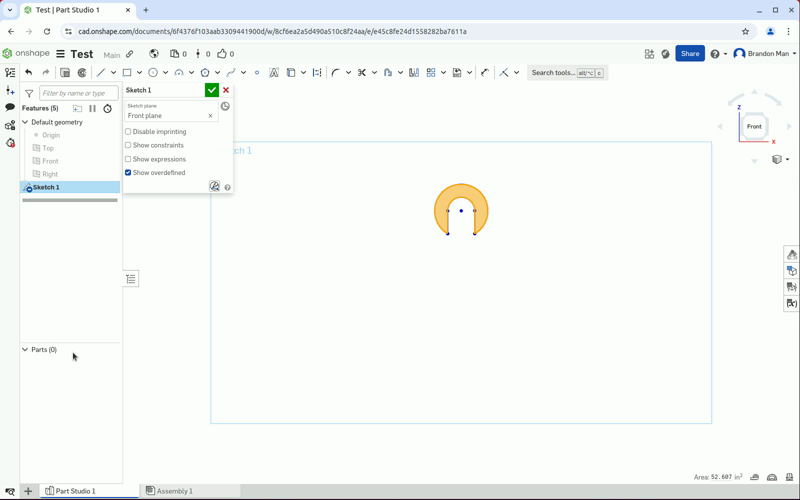
key(shift+e)
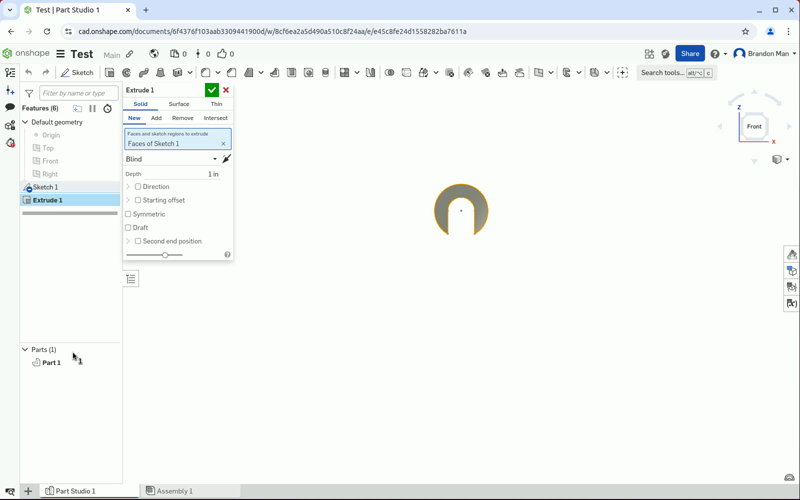
mouse_move(143, 106)
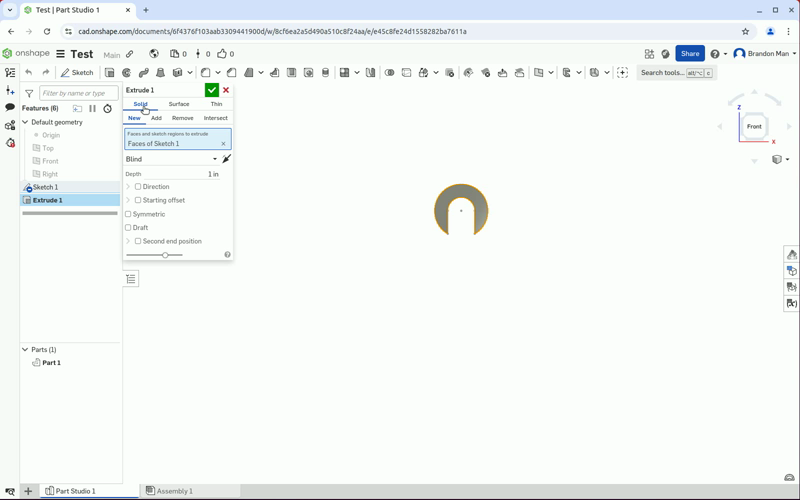
click(143, 106)
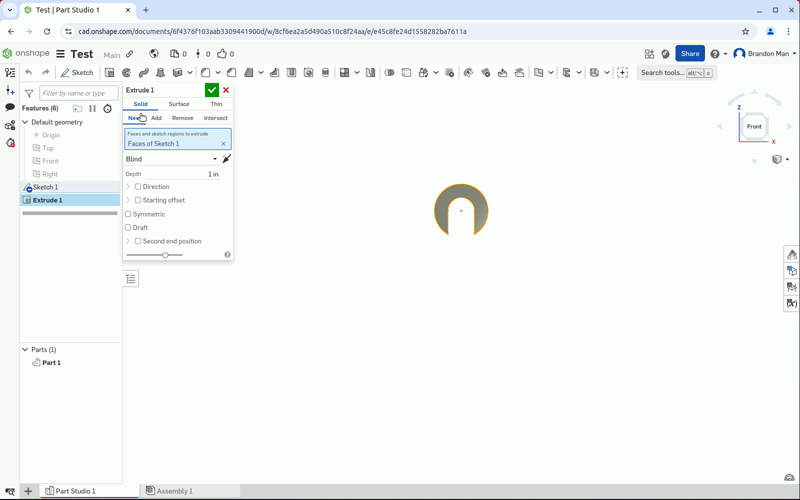
mouse_move(137, 120)
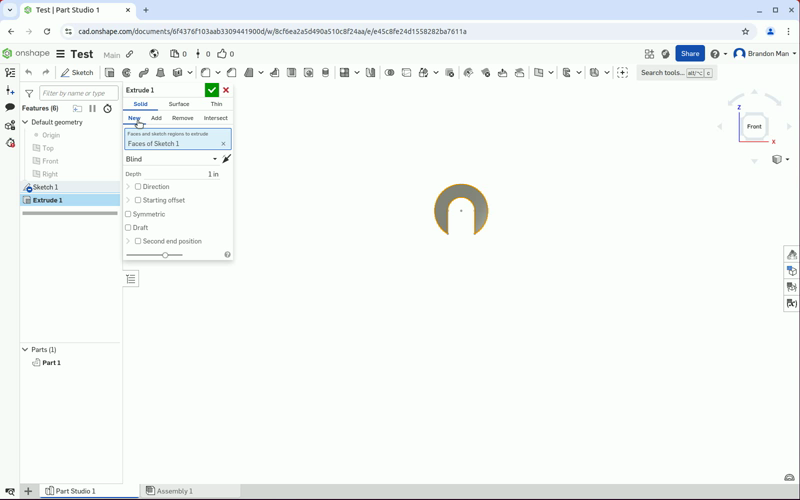
click(137, 120)
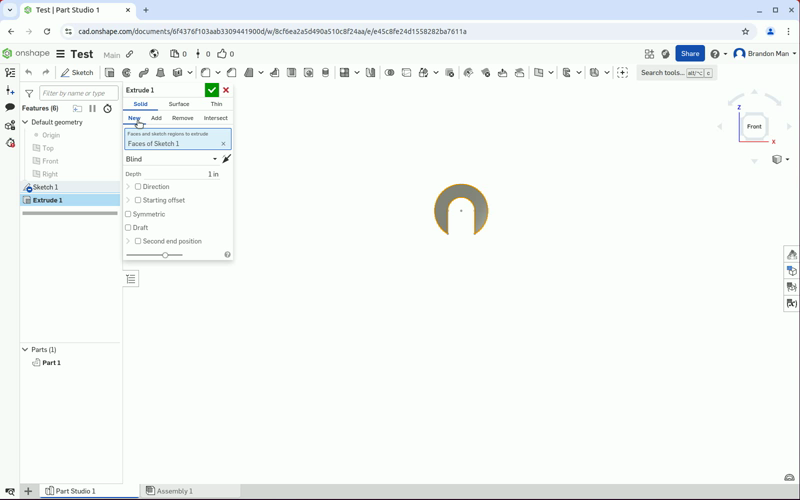
key(tab, 4)
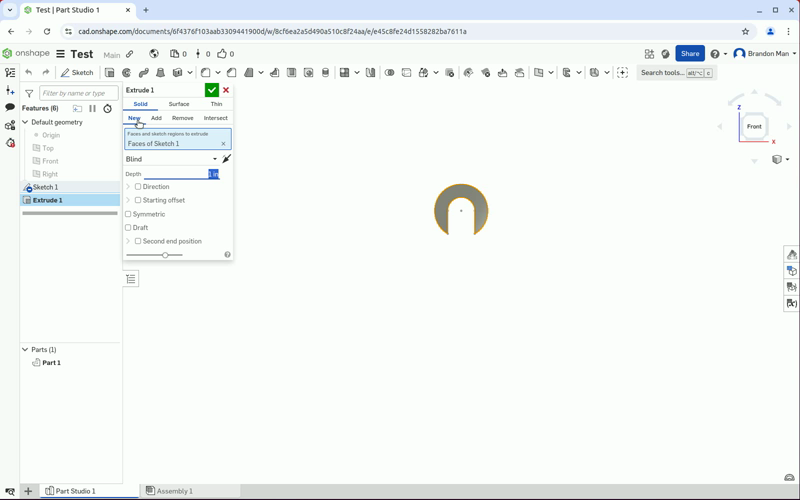
text(5.536)
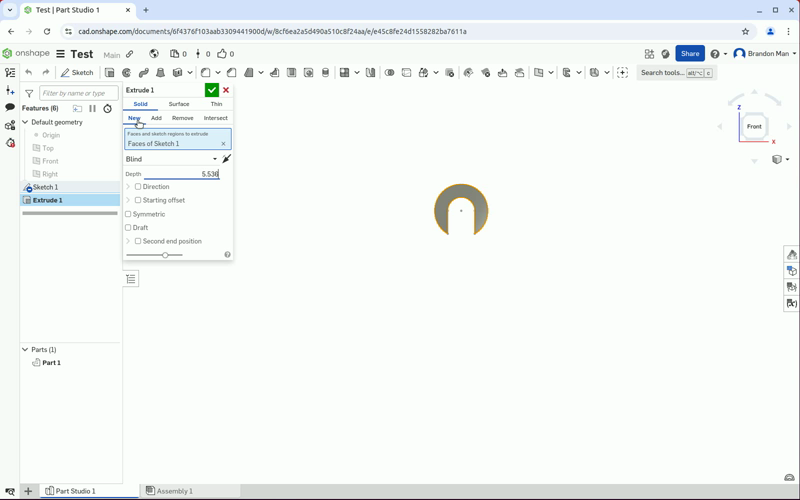
key(enter)
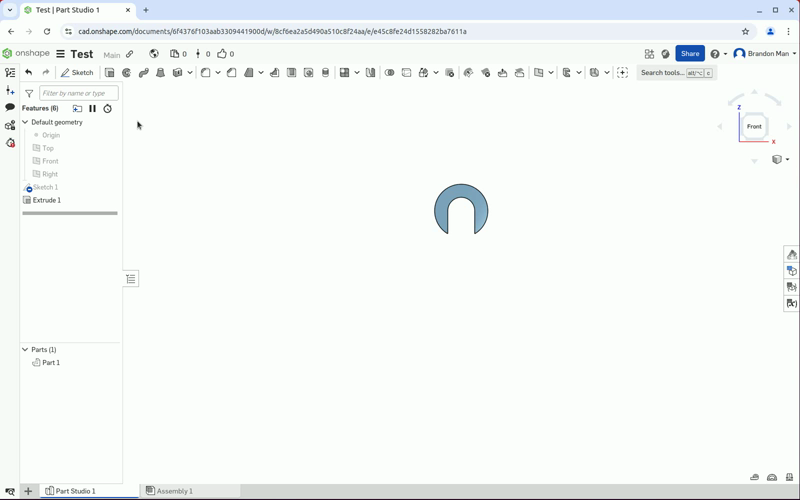
key(shift+h)
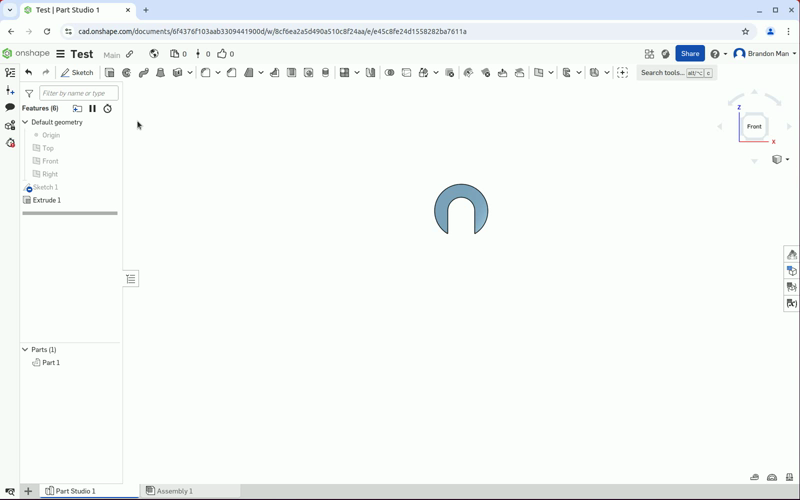
key(shift+h)
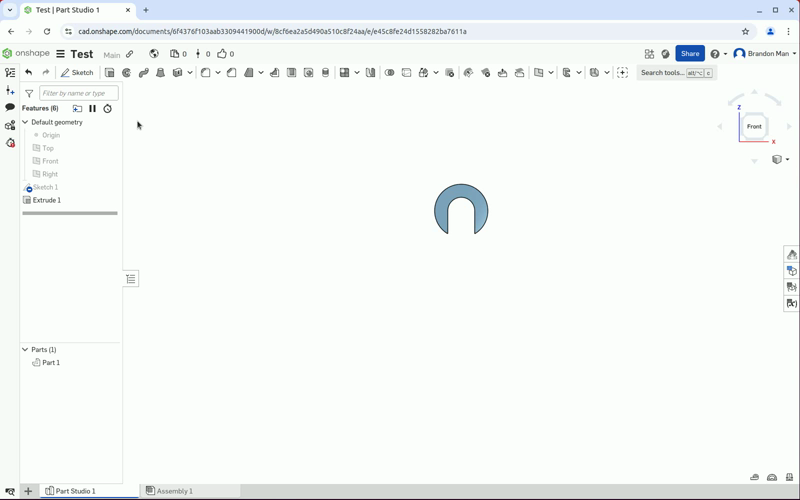
mouse_move(73, 189)
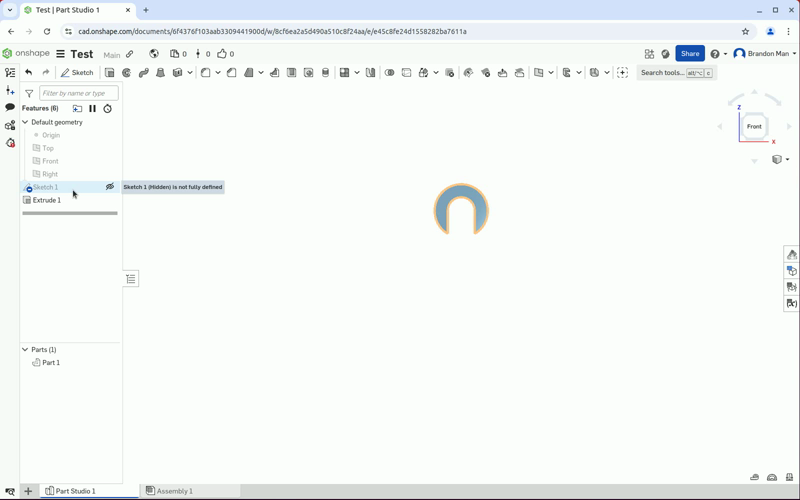
click(73, 189)
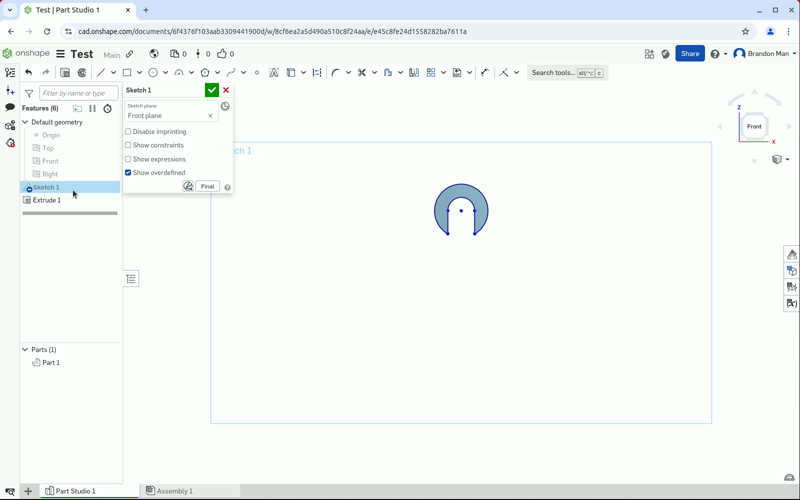
mouse_move(229, 92)
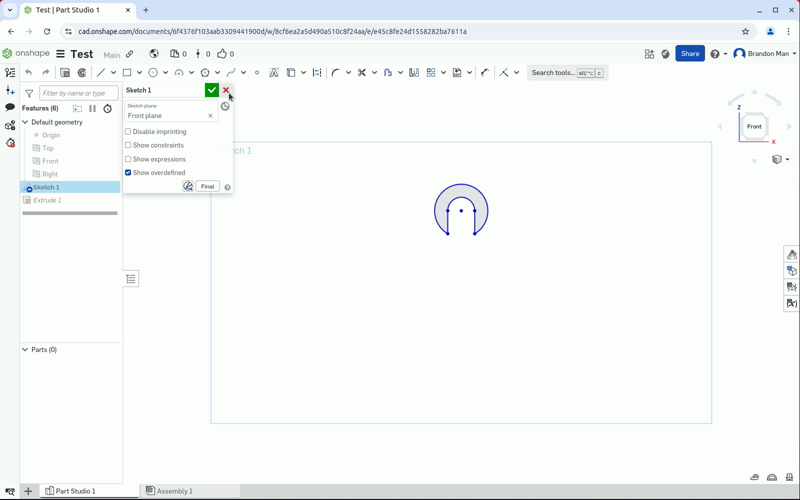
click(229, 92)
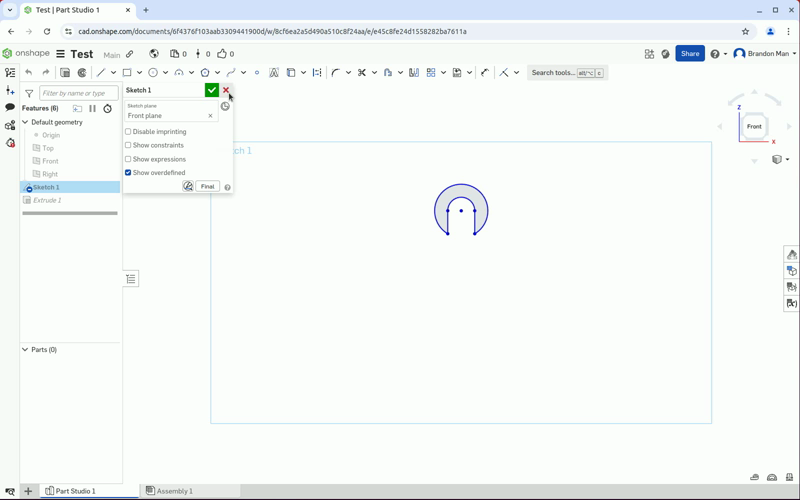
key(shift+s)
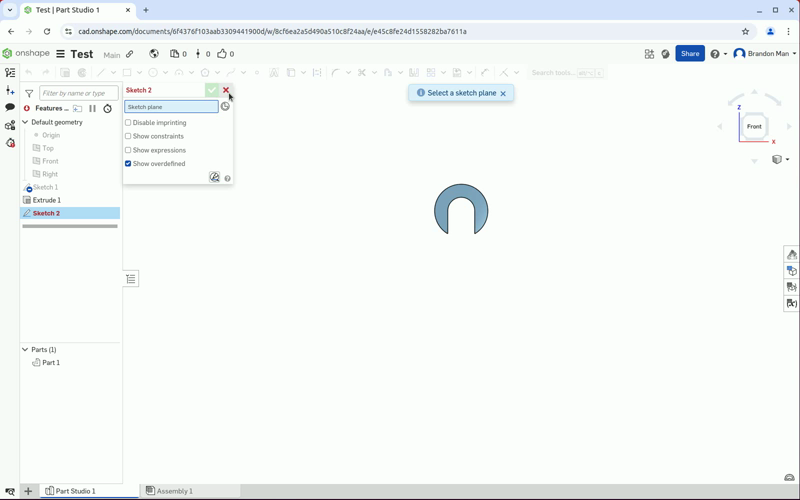
mouse_move(73, 163)
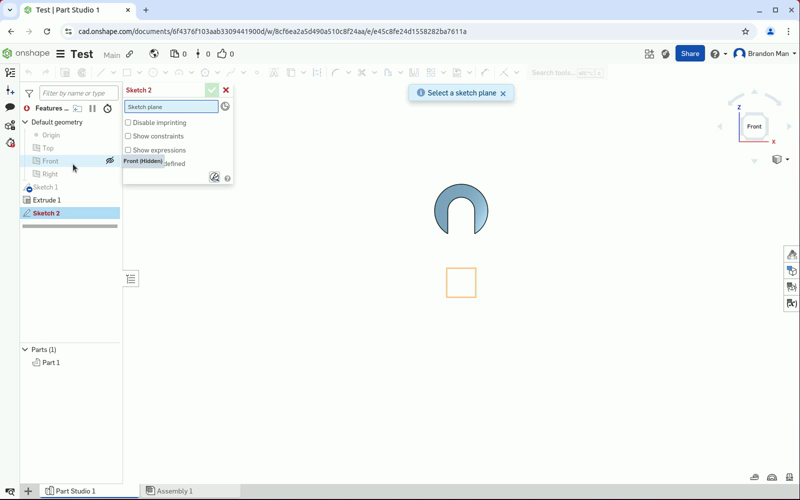
click(73, 163)
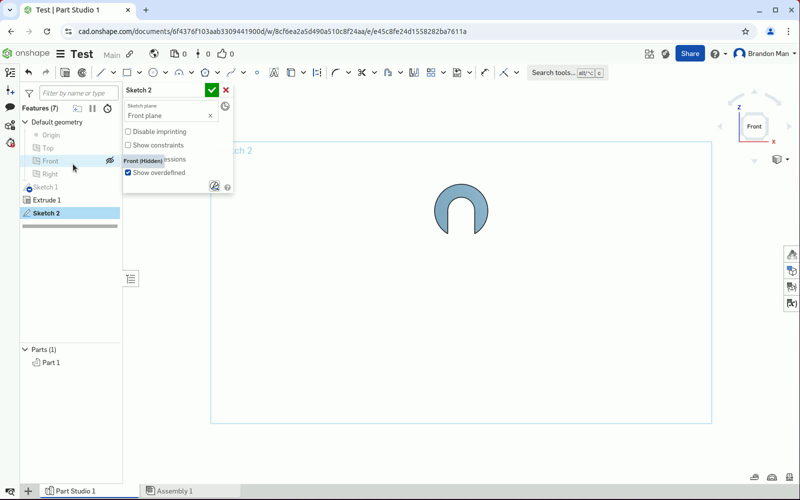
mouse_move(73, 352)
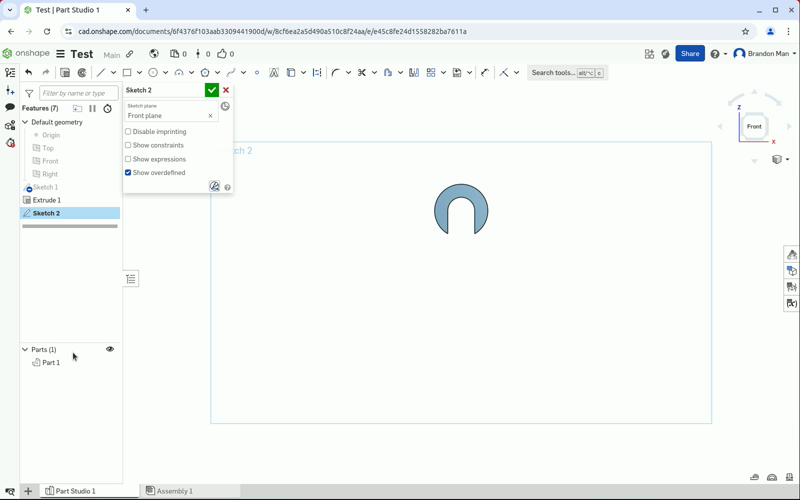
key(y)
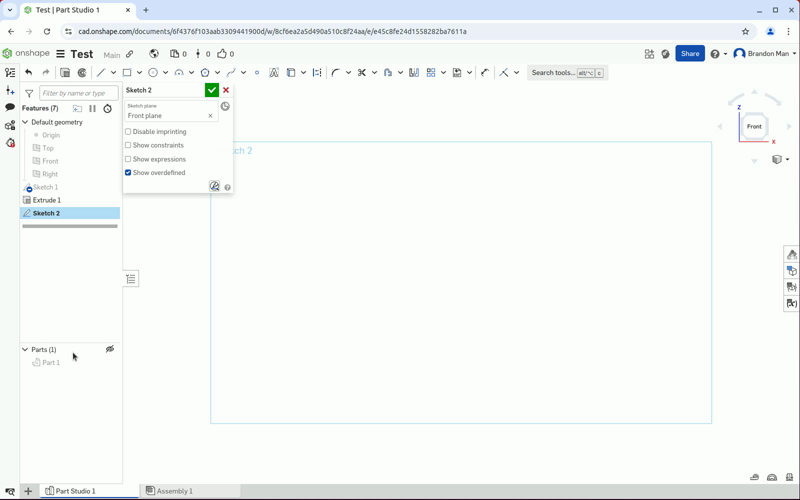
key(a)
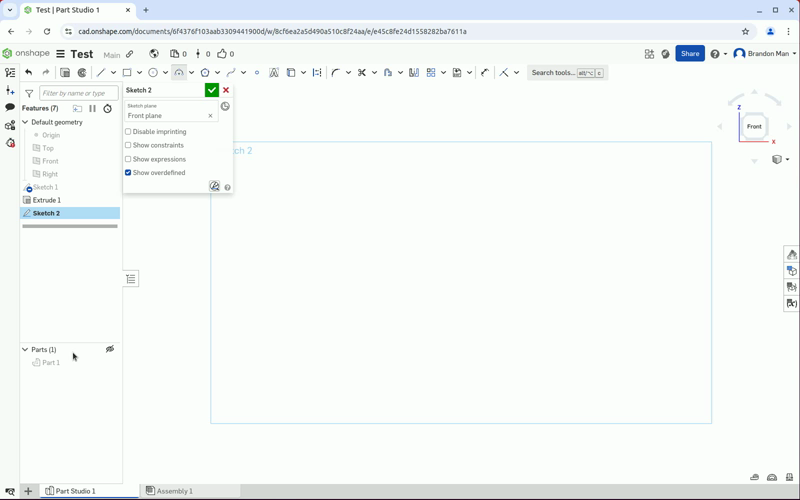
key_down(shift)
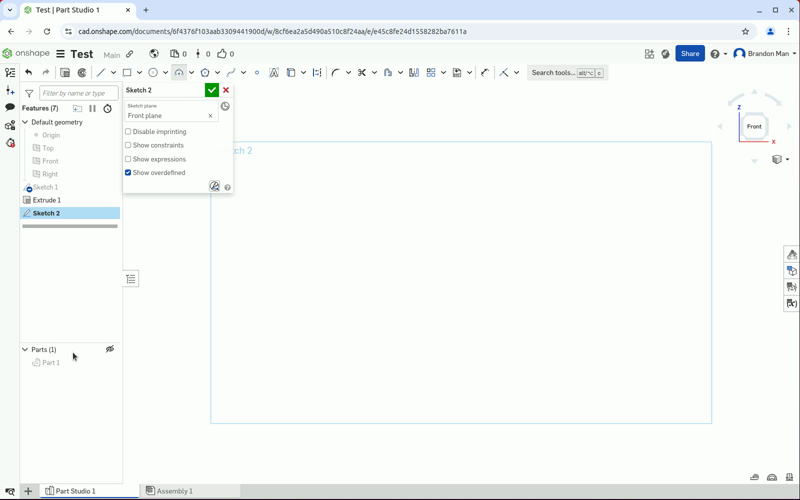
mouse_move(447, 368)
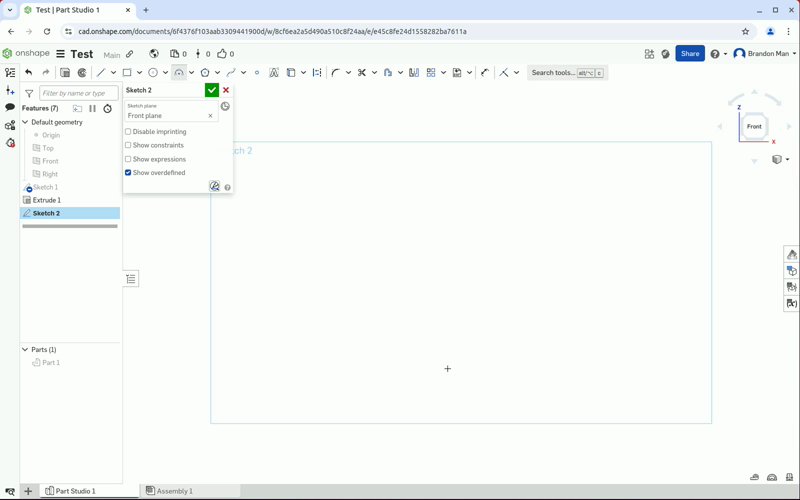
click(447, 368)
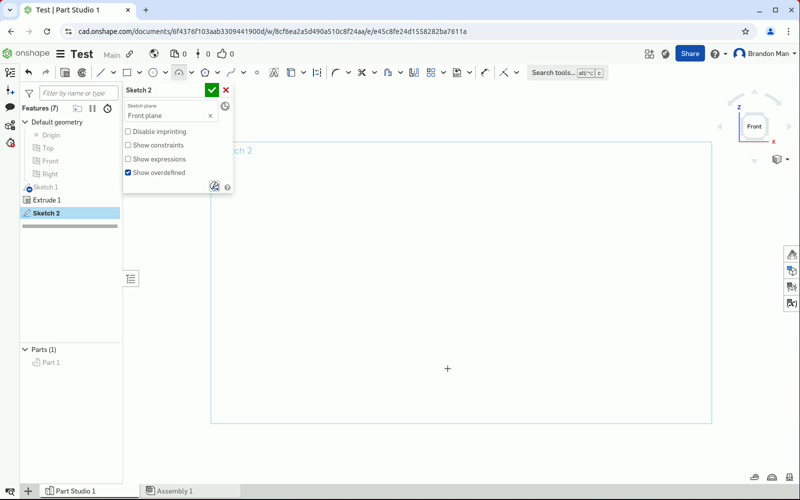
key_up(shift)
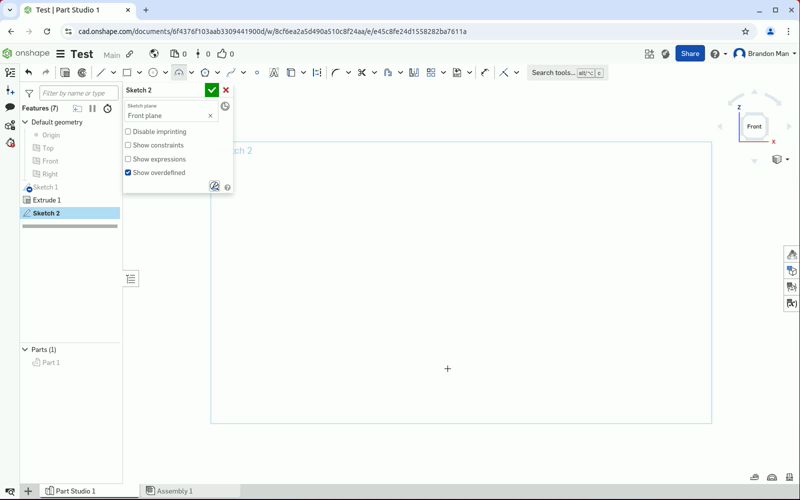
key_down(shift)
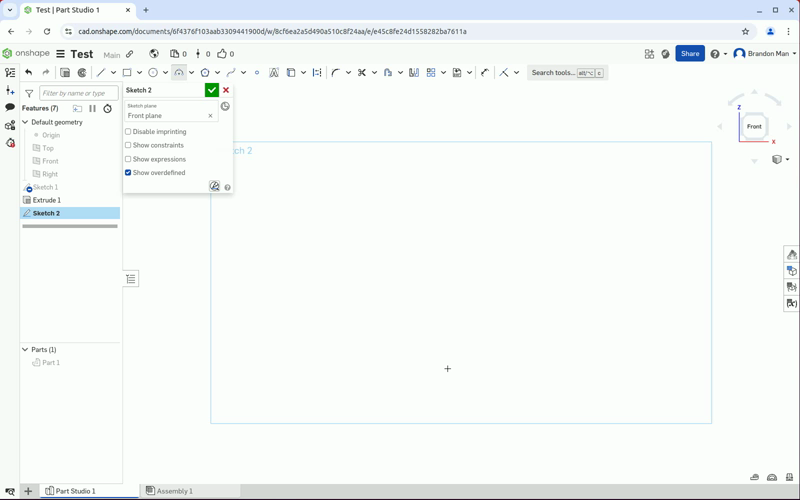
mouse_move(474, 368)
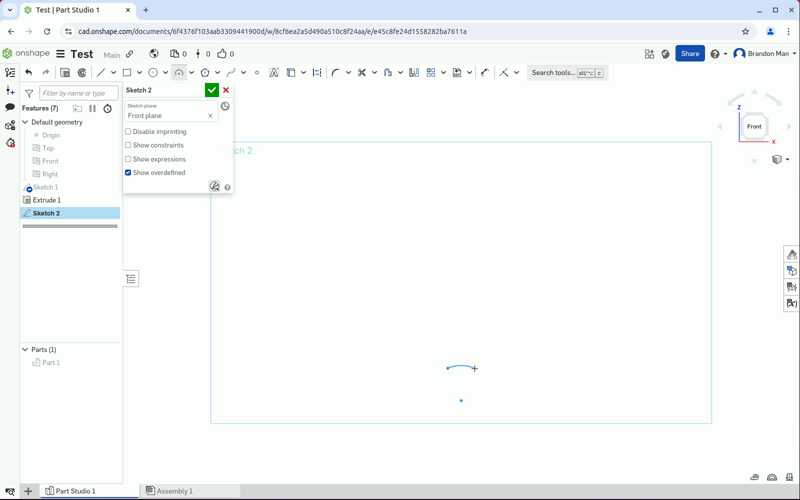
click(474, 368)
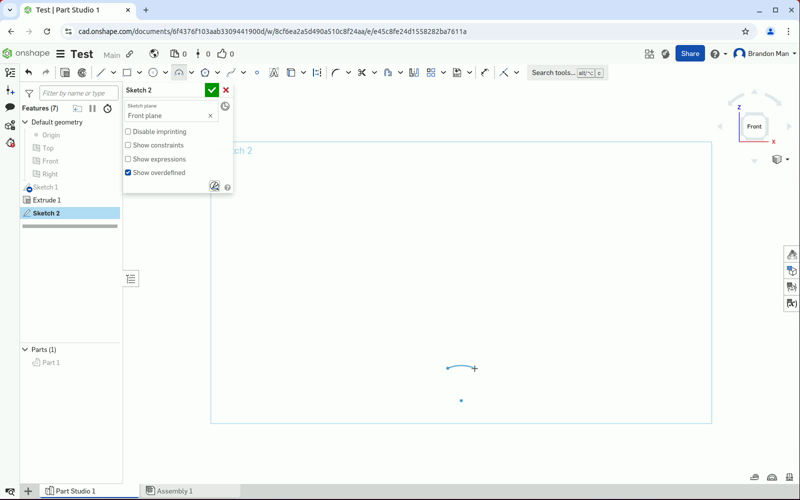
mouse_move(461, 381)
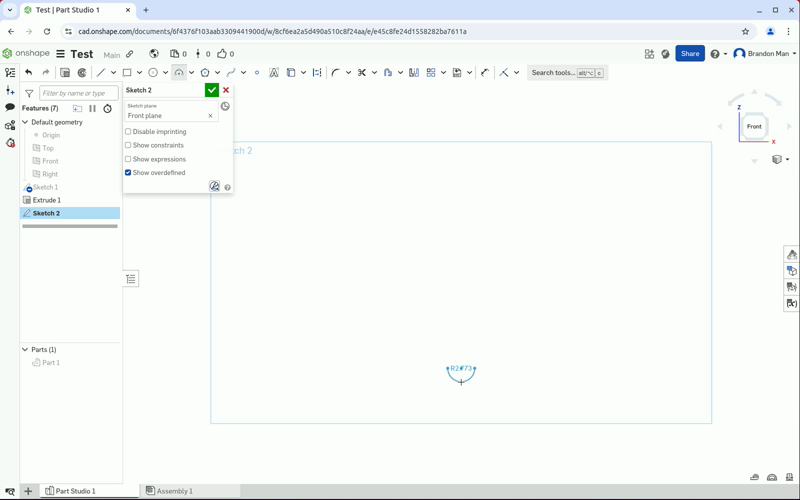
click(461, 381)
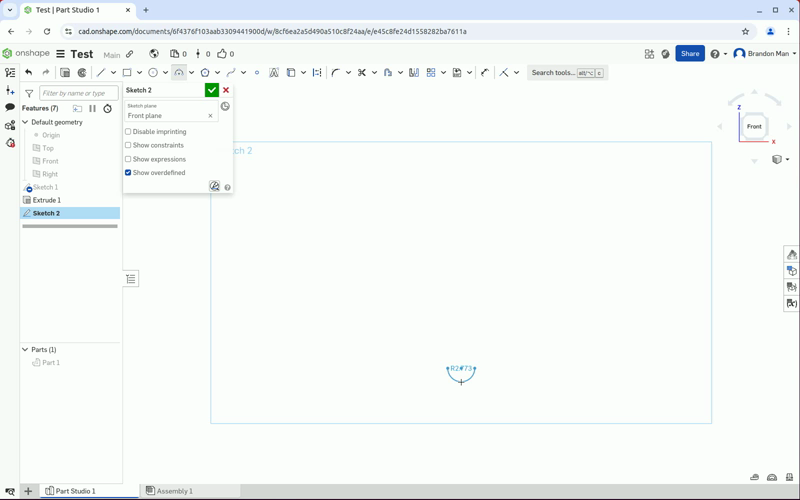
key_up(shift)
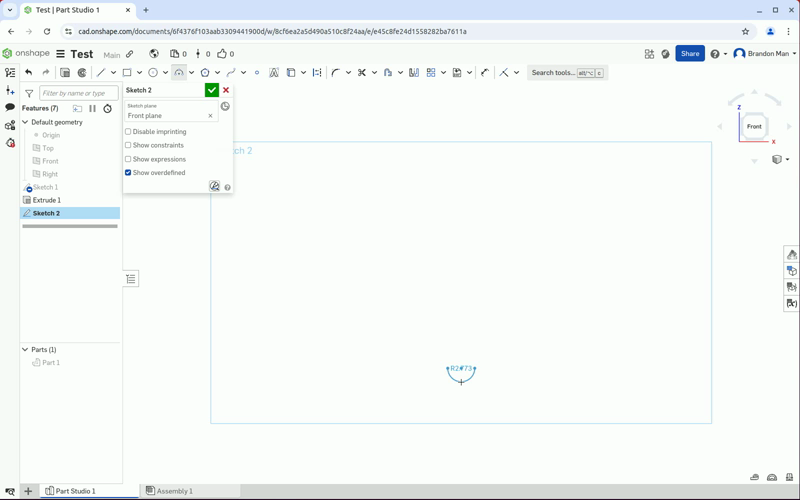
key(esc)
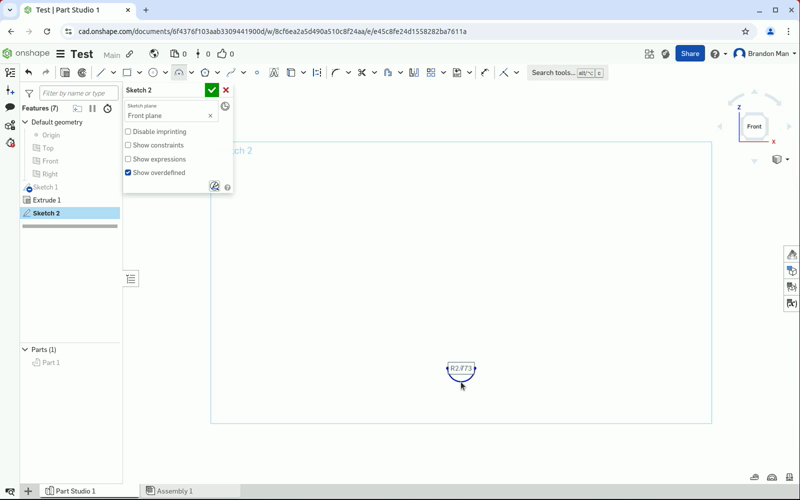
key(l)
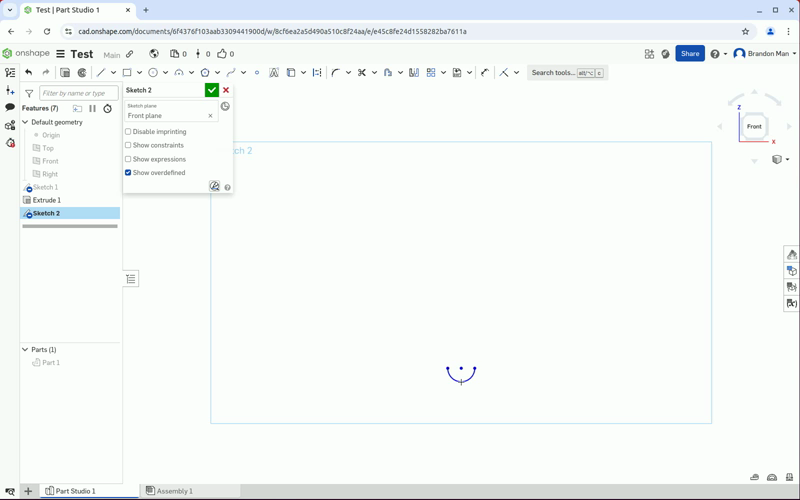
mouse_move(474, 368)
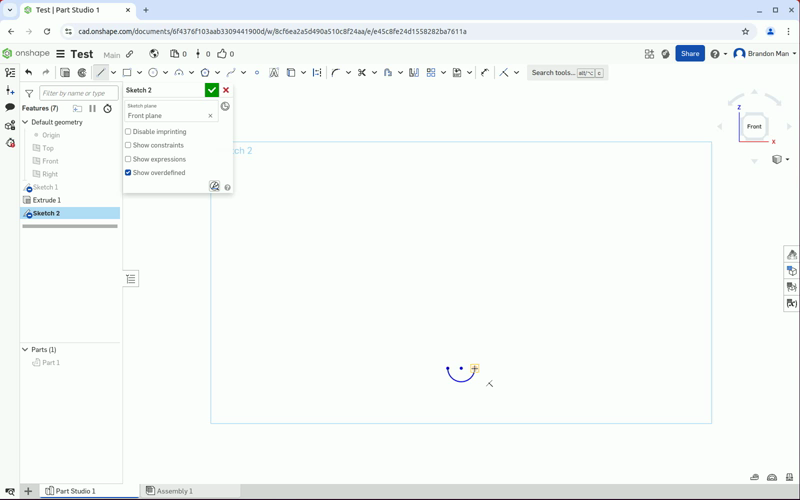
click(474, 368)
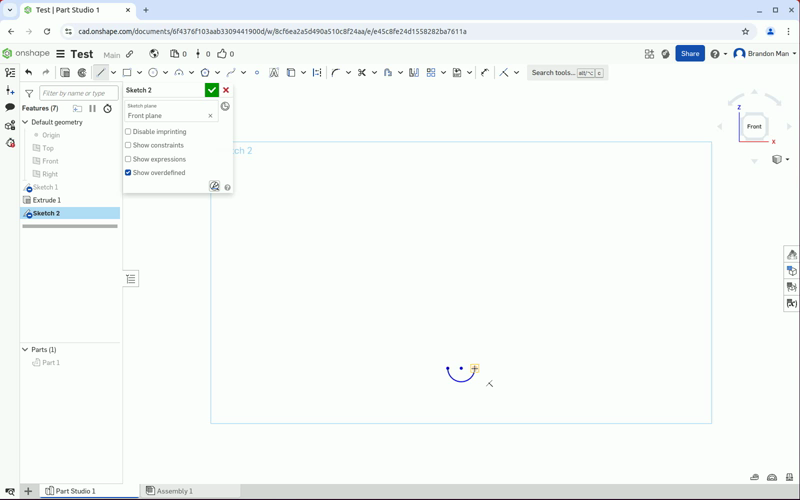
key_down(shift)
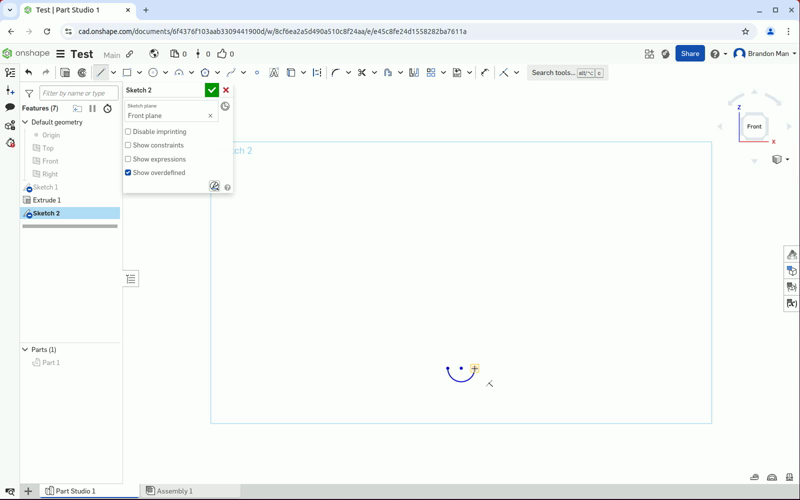
mouse_move(504, 368)
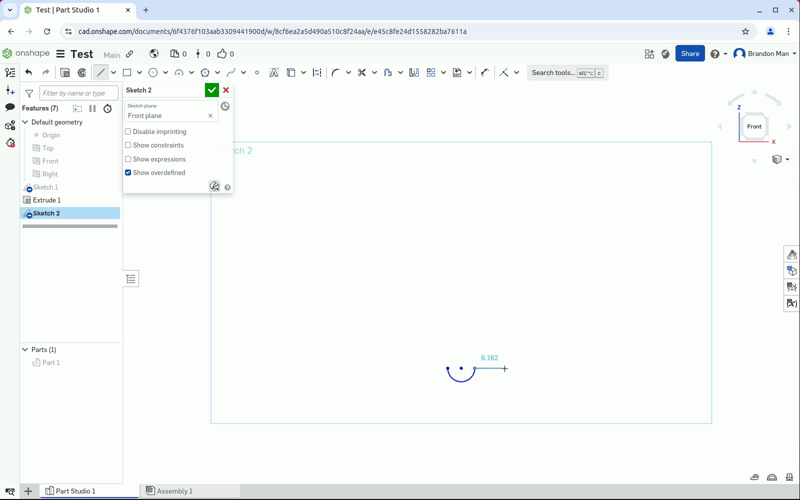
mouse_move(474, 345)
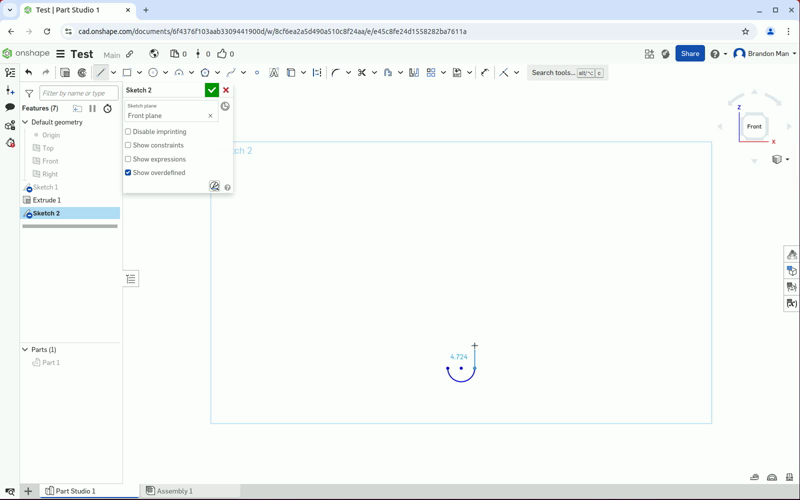
click(474, 345)
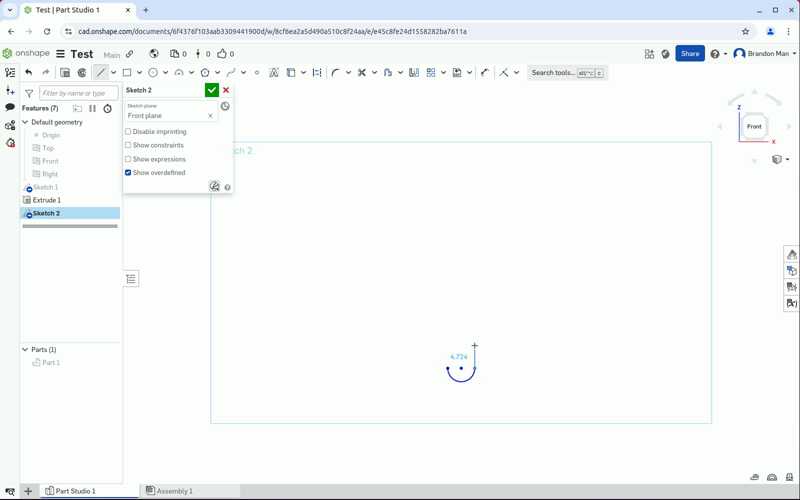
key_up(shift)
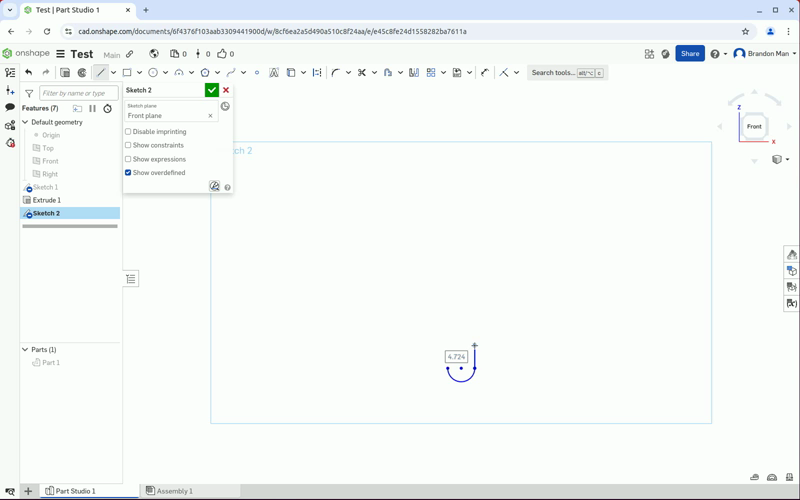
key(esc)
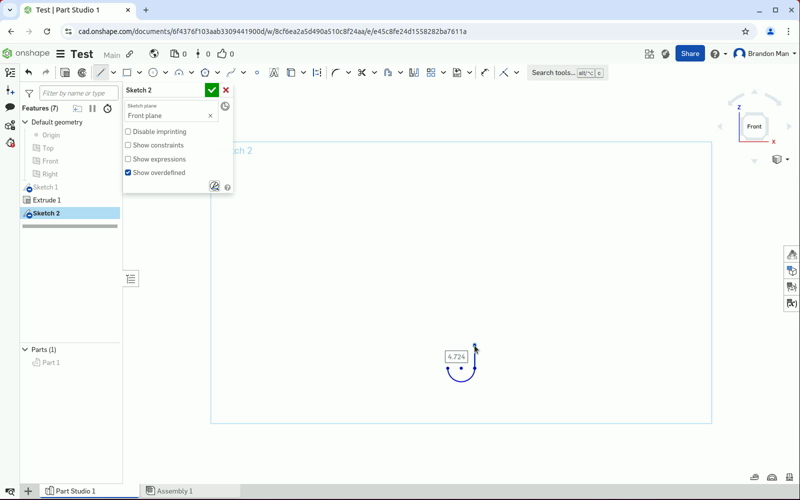
key(a)
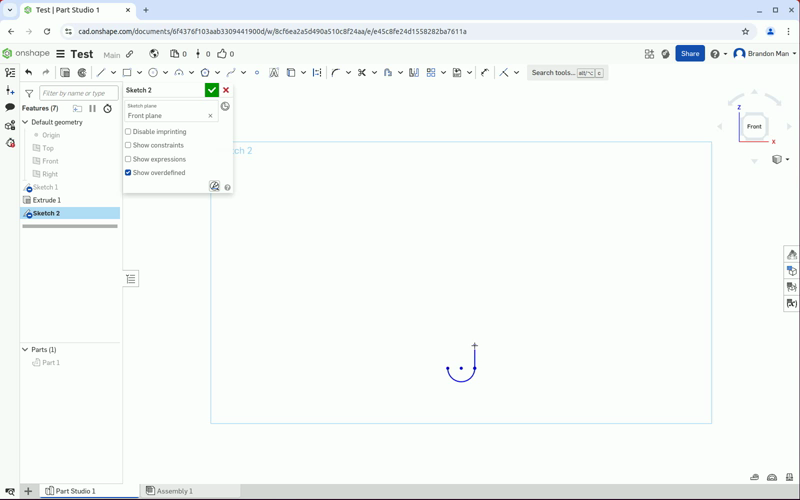
mouse_move(474, 345)
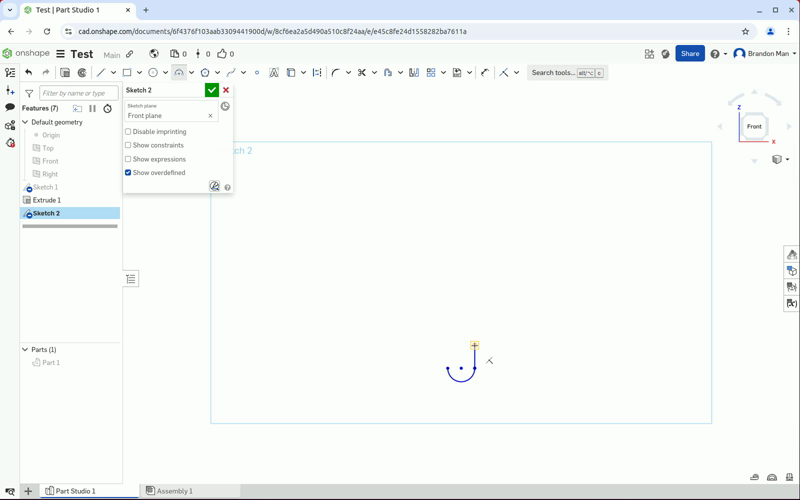
click(474, 345)
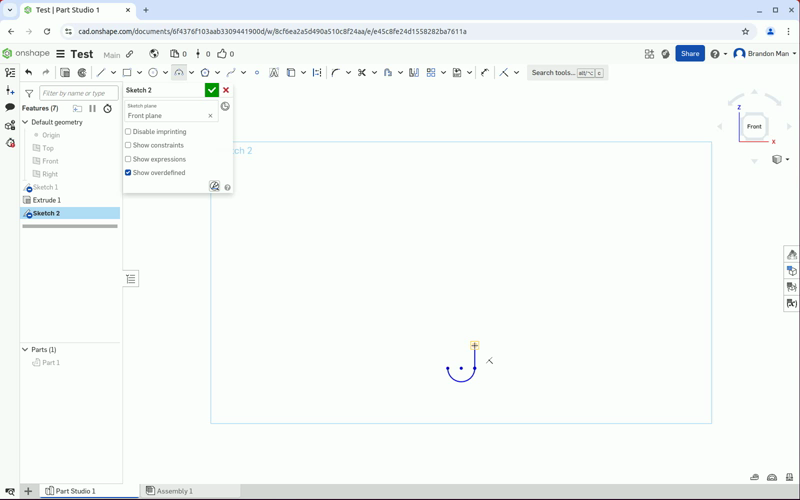
key_down(shift)
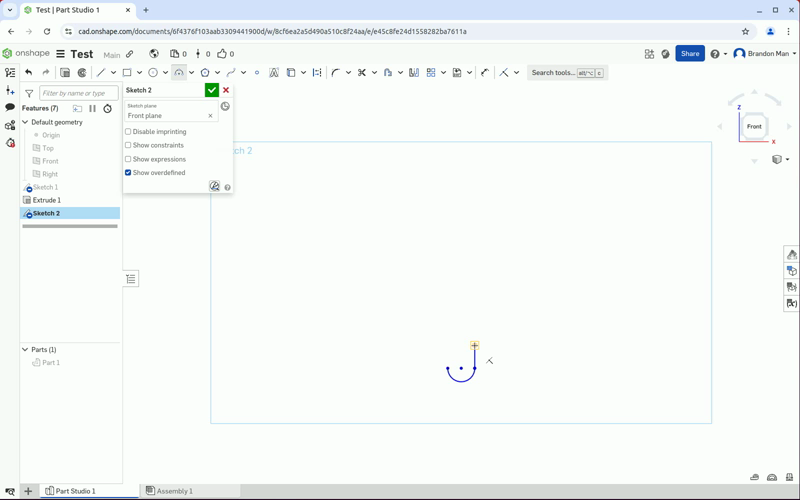
mouse_move(447, 345)
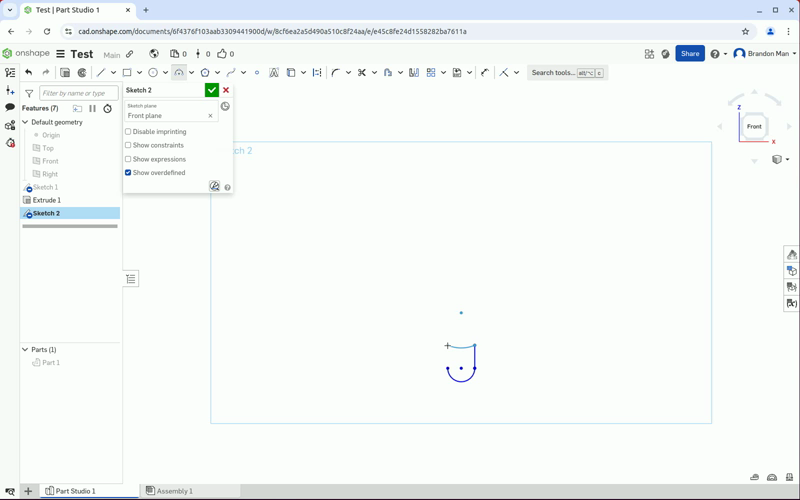
click(447, 345)
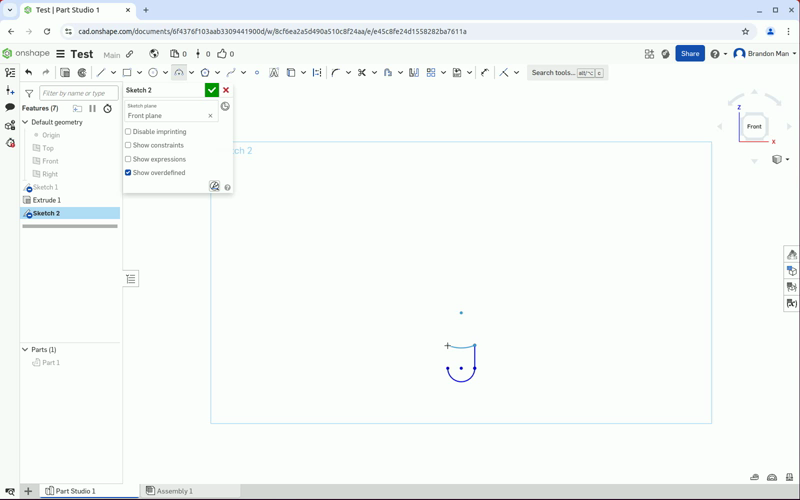
mouse_move(461, 394)
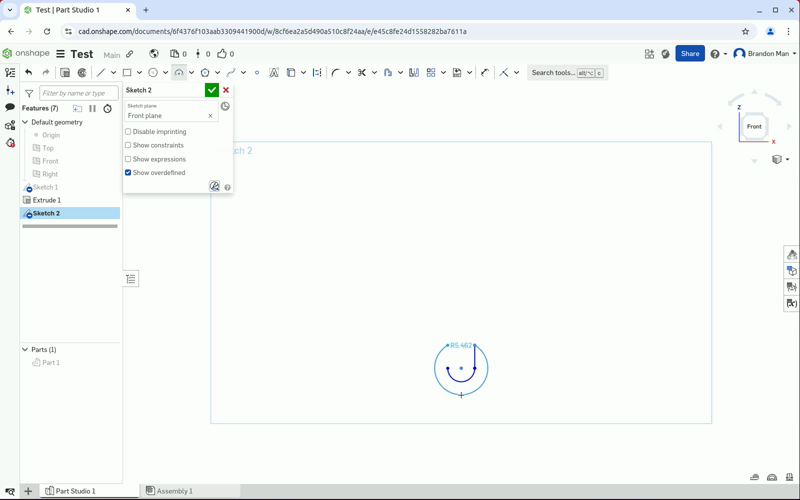
click(461, 394)
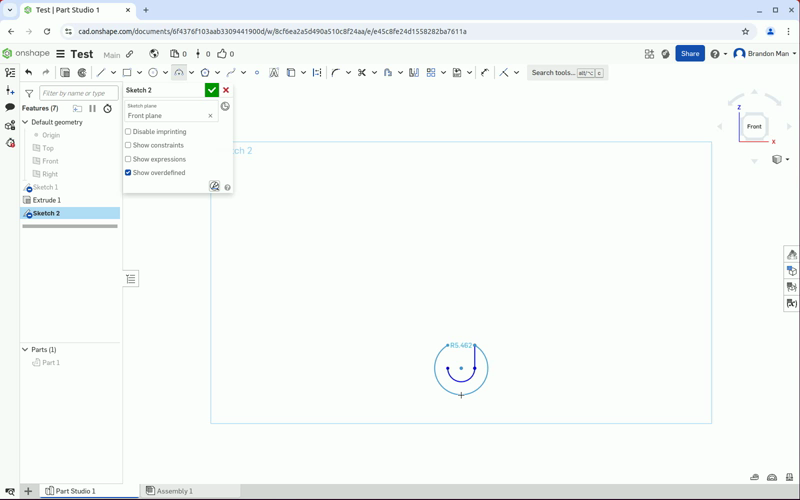
key_up(shift)
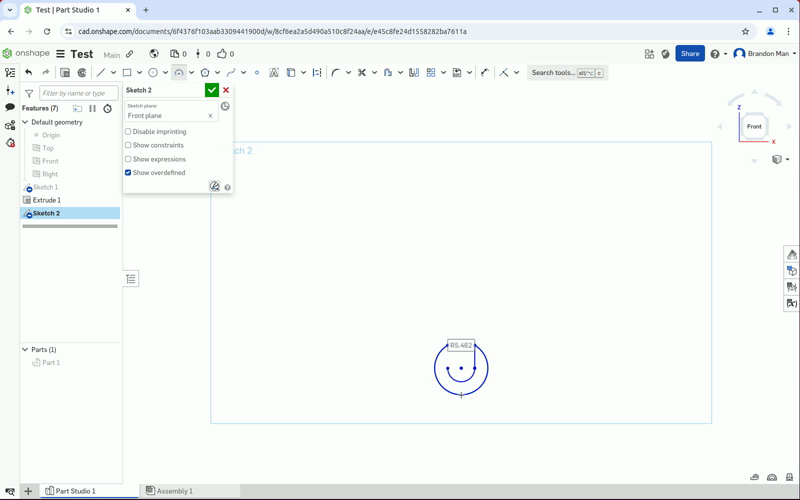
key(esc)
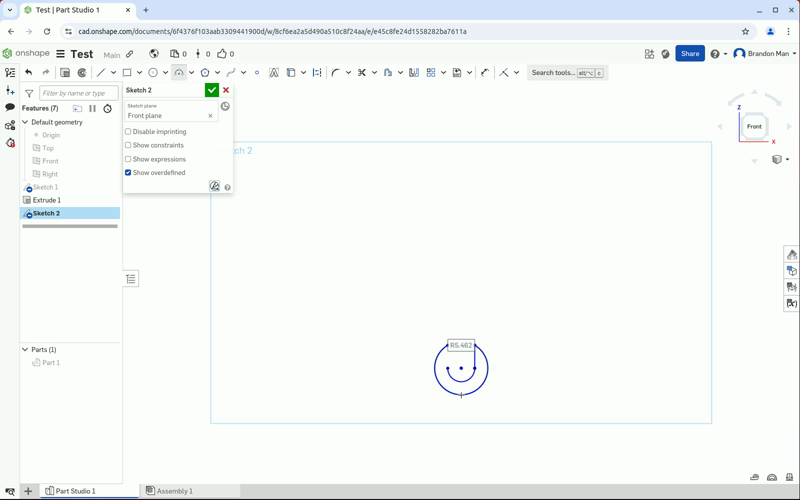
key(l)
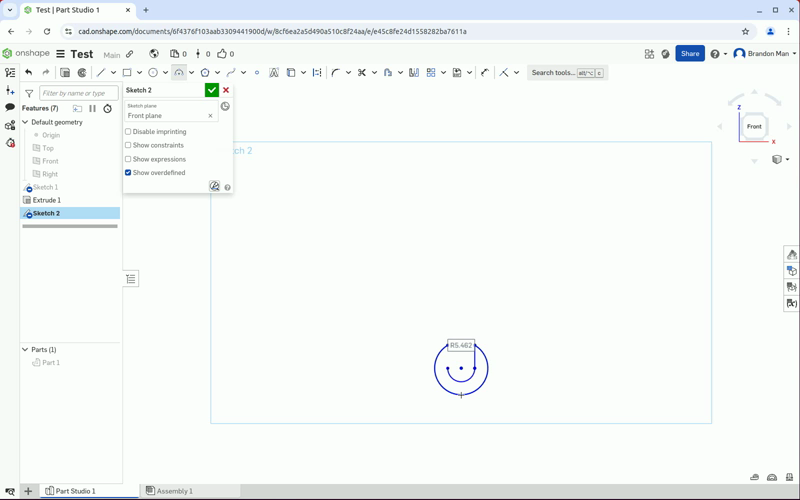
mouse_move(447, 345)
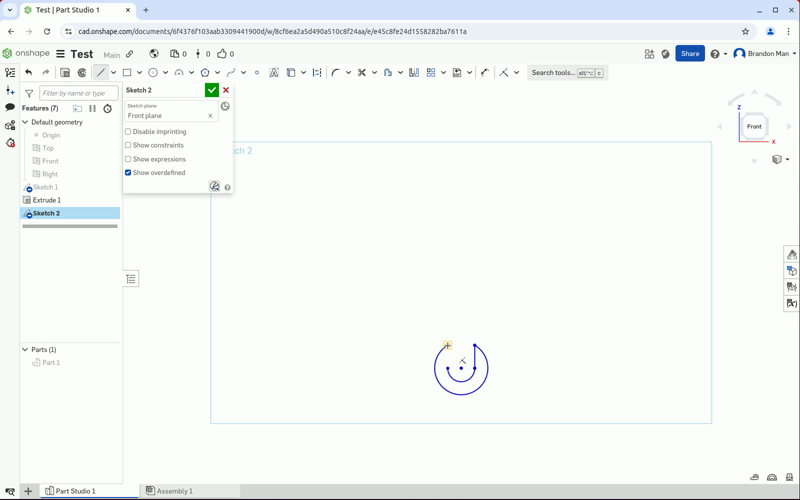
click(447, 345)
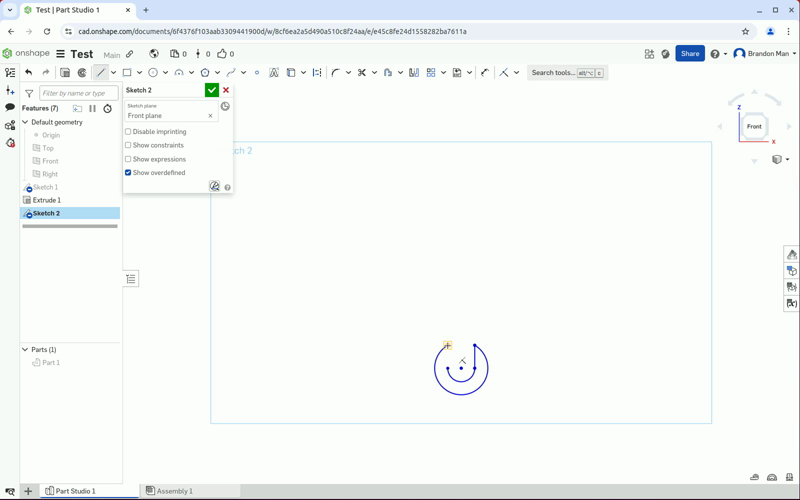
mouse_move(477, 345)
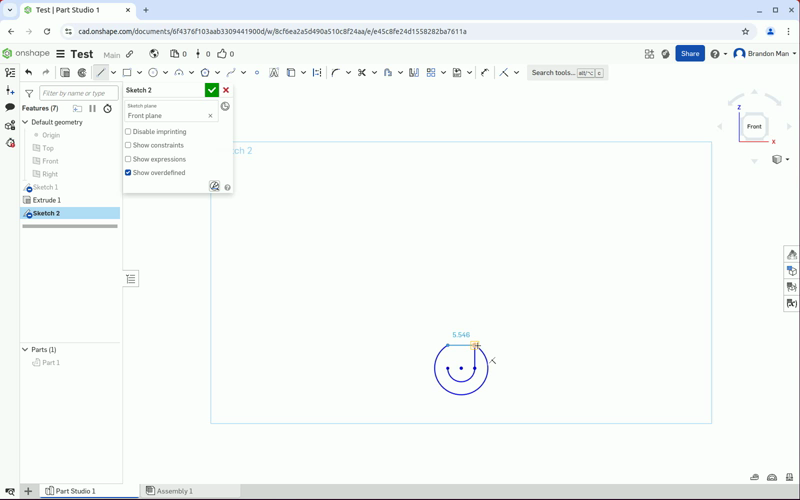
key_down(shift)
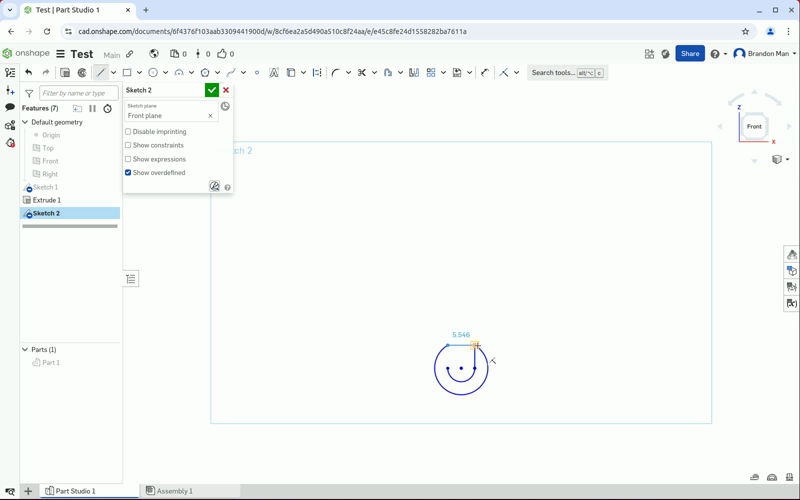
mouse_move(447, 368)
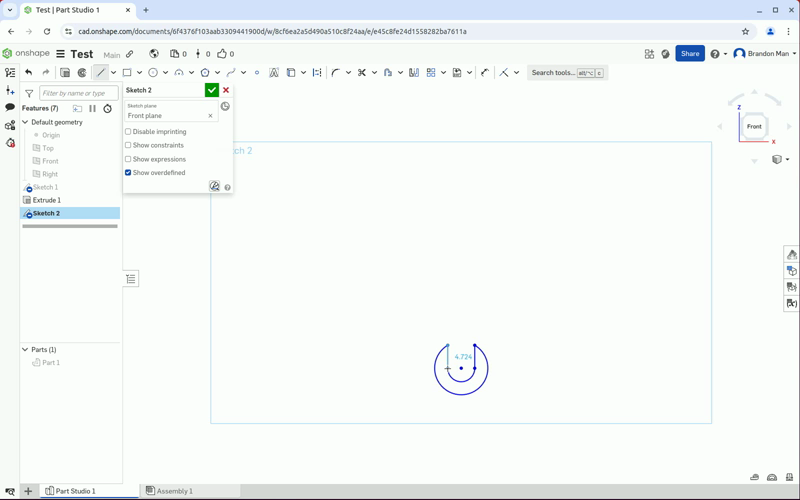
key_up(shift)
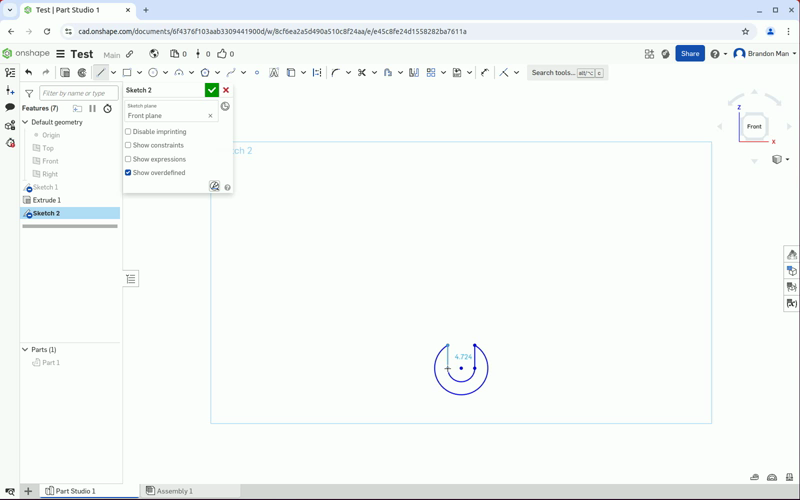
click(447, 368)
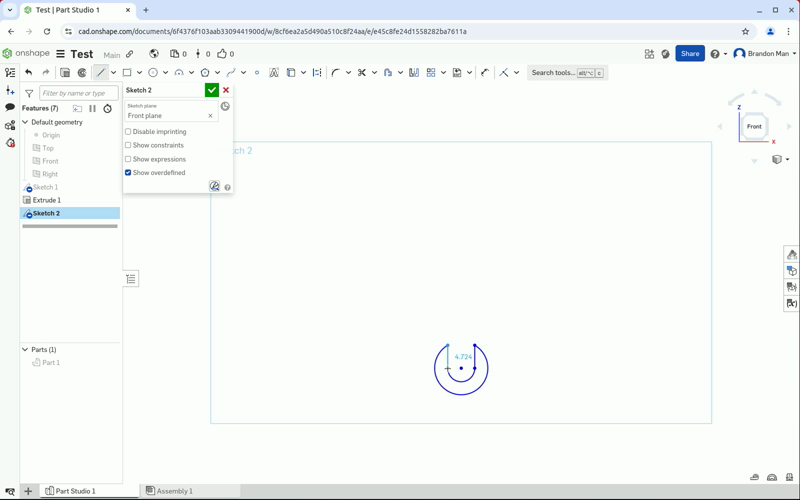
key(esc)
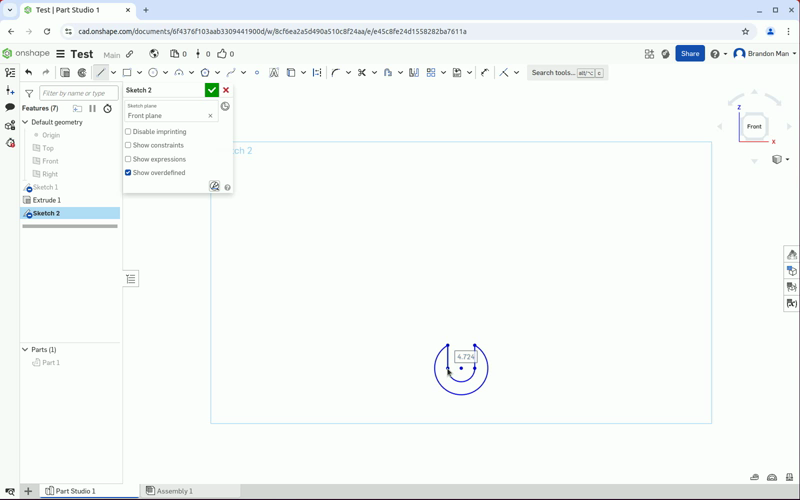
mouse_move(454, 388)
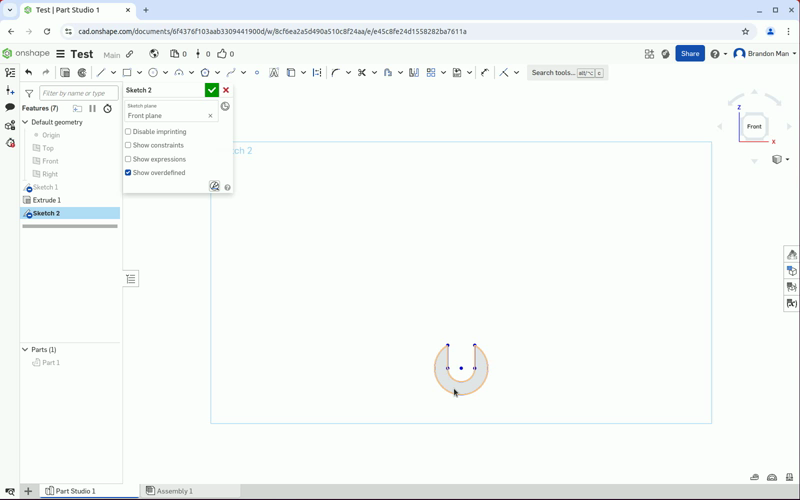
scroll(6)
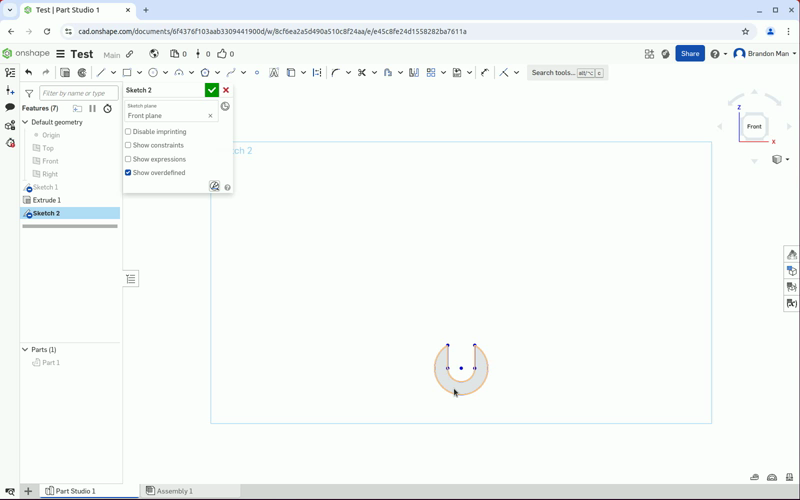
scroll(6)
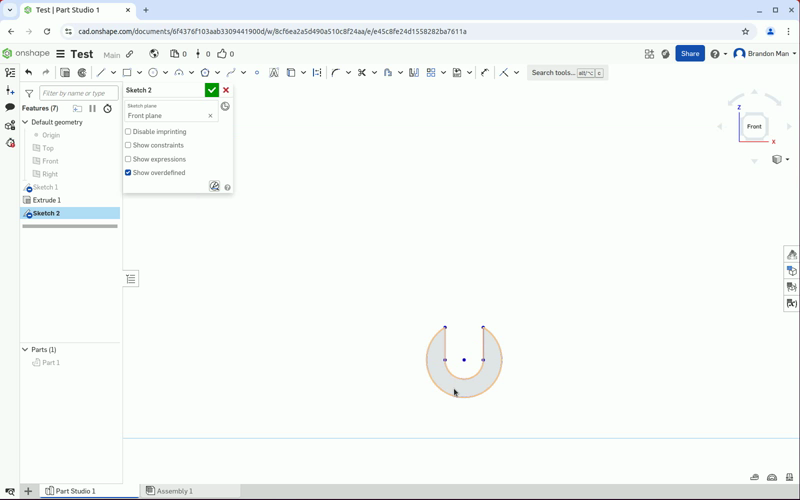
scroll(6)
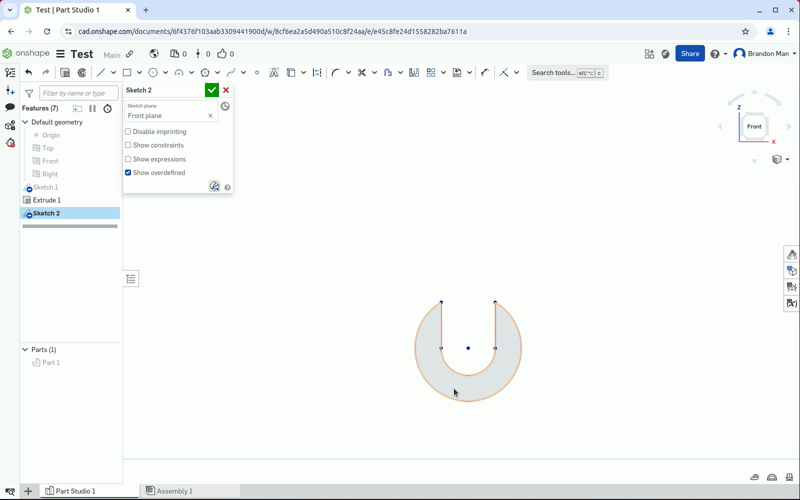
scroll(6)
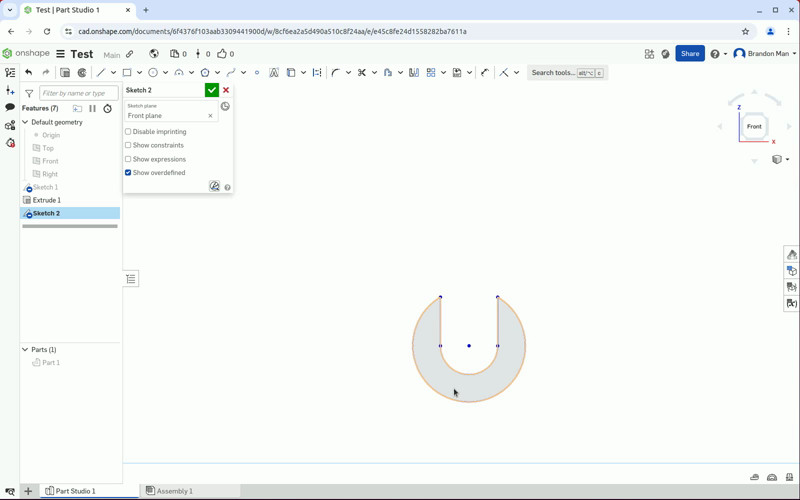
scroll(6)
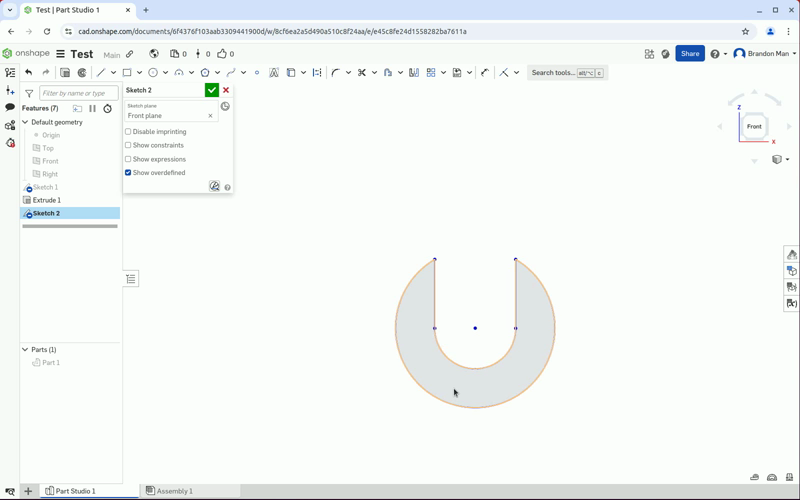
scroll(6)
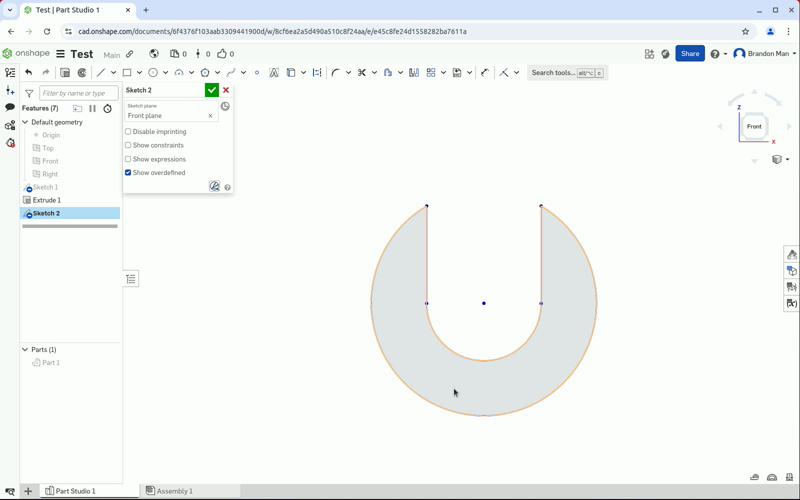
scroll(6)
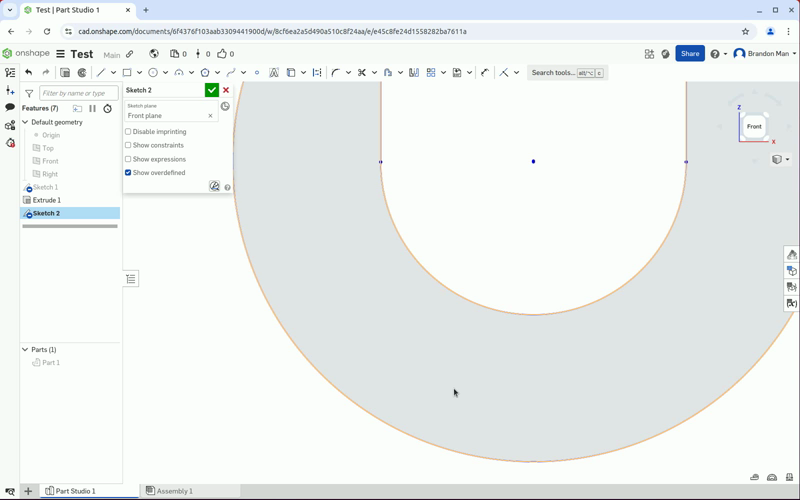
click(454, 388)
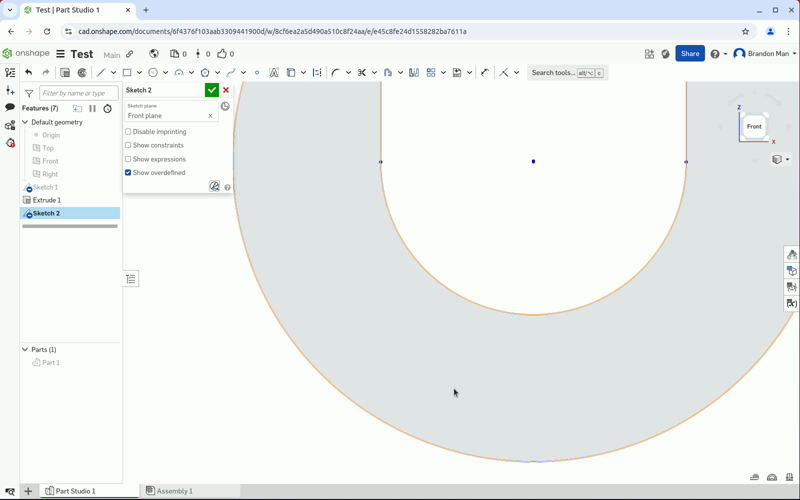
scroll(-6)
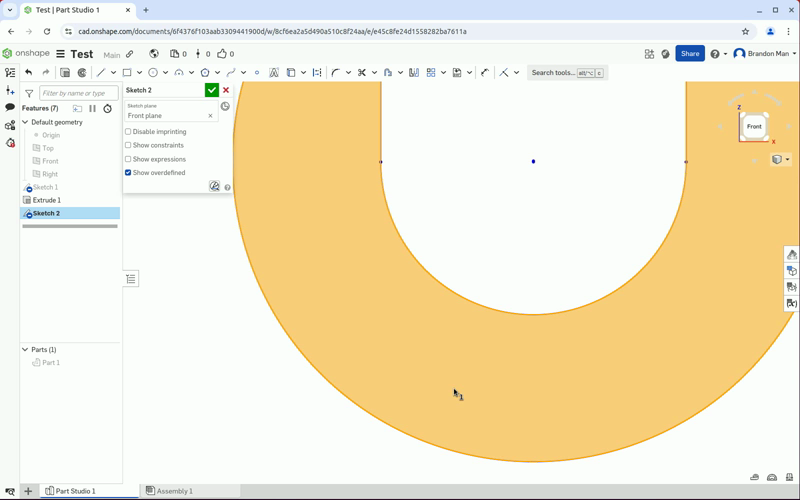
scroll(-6)
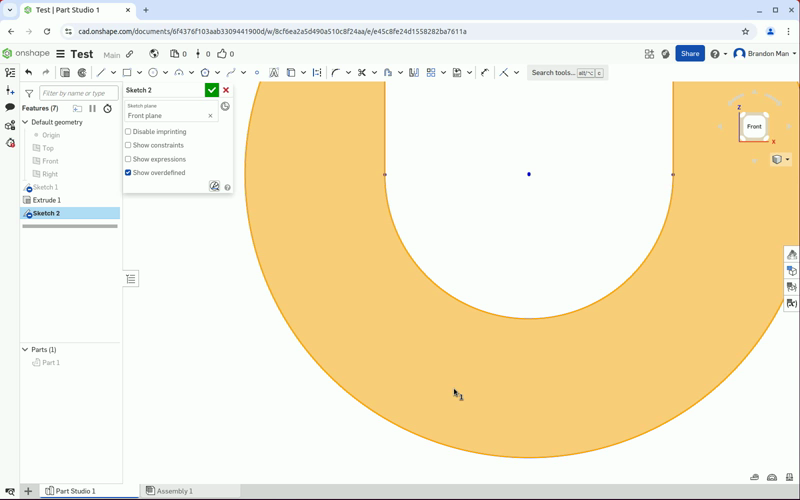
scroll(-6)
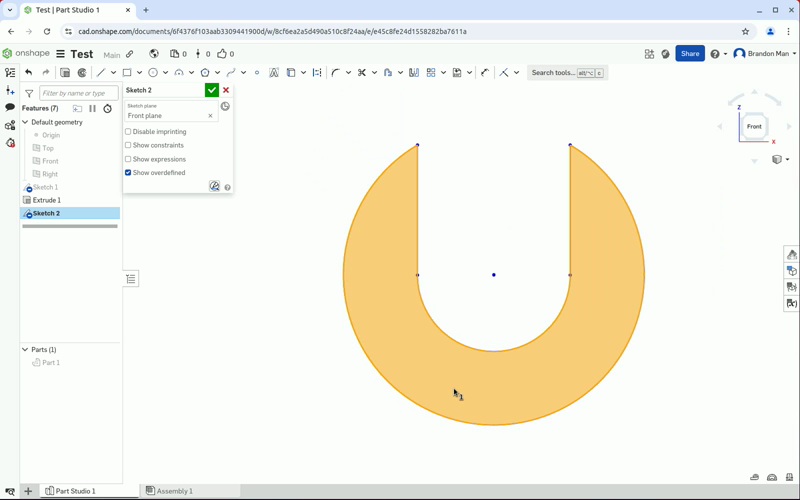
scroll(-6)
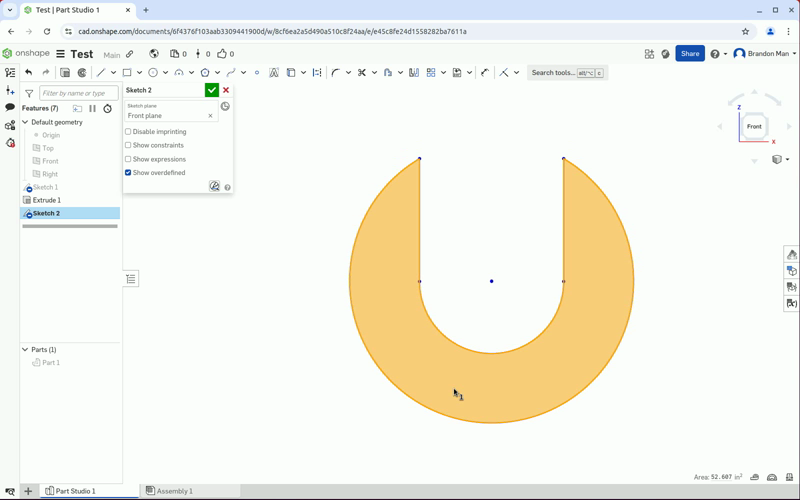
scroll(-6)
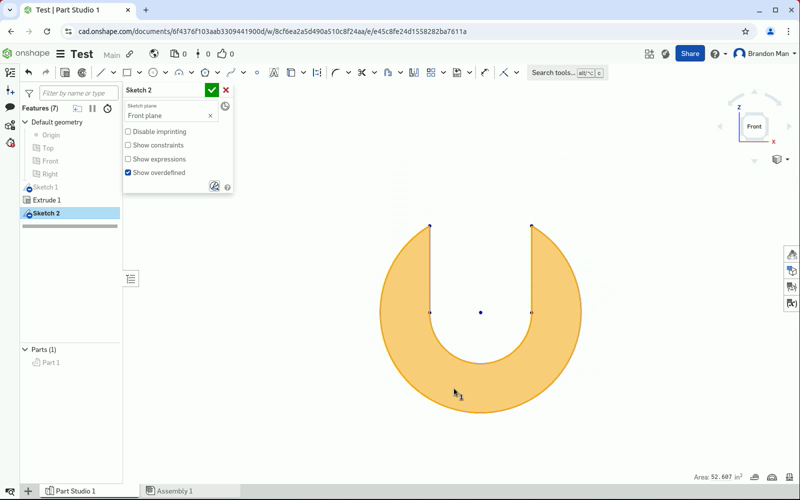
scroll(-6)
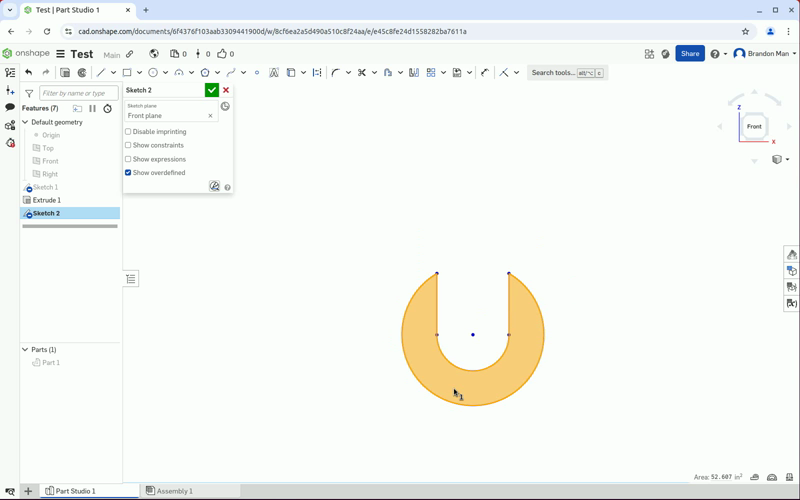
scroll(-6)
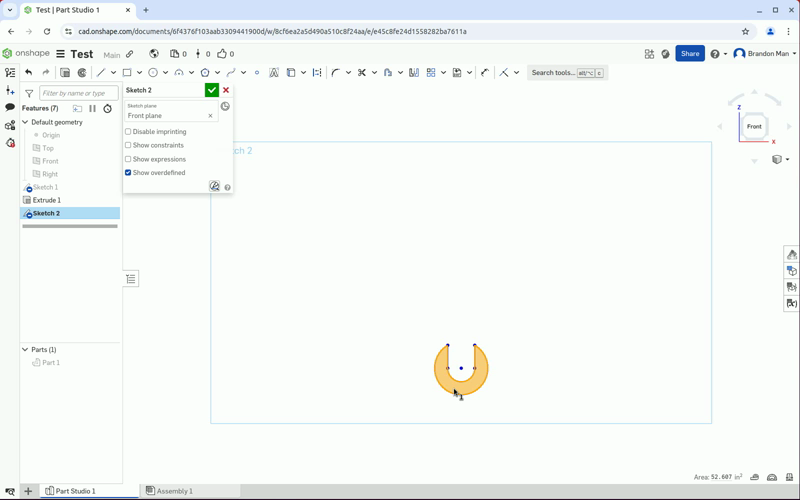
mouse_move(73, 352)
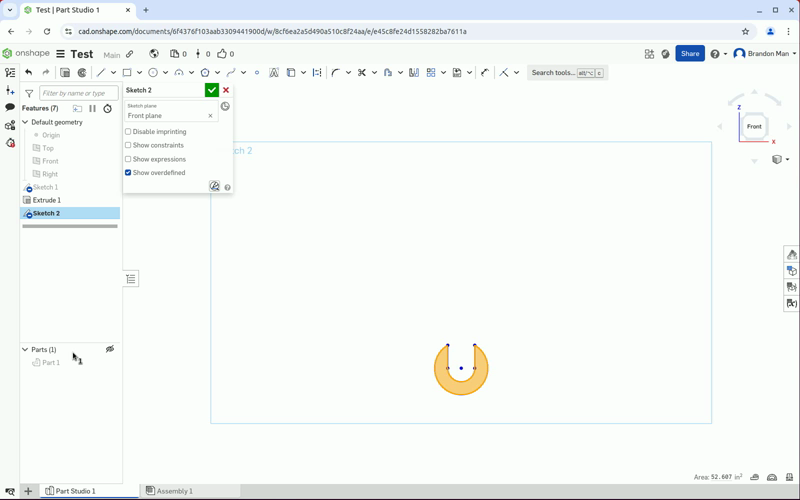
key(shift+y)
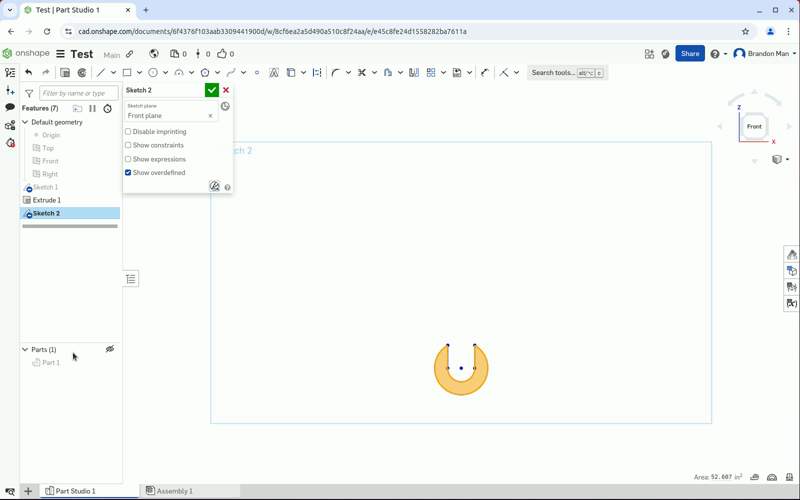
key(shift+e)
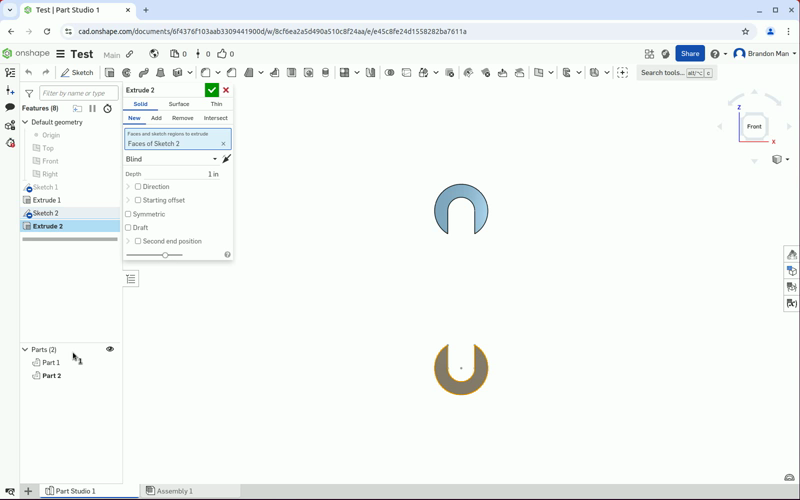
mouse_move(143, 106)
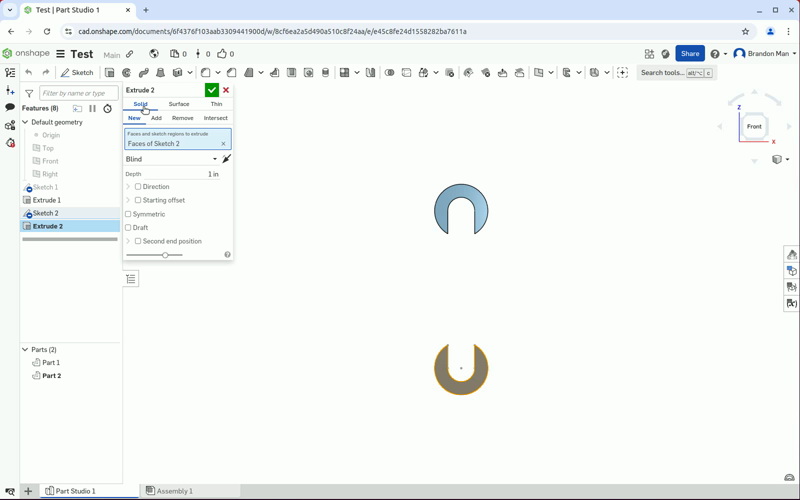
click(143, 106)
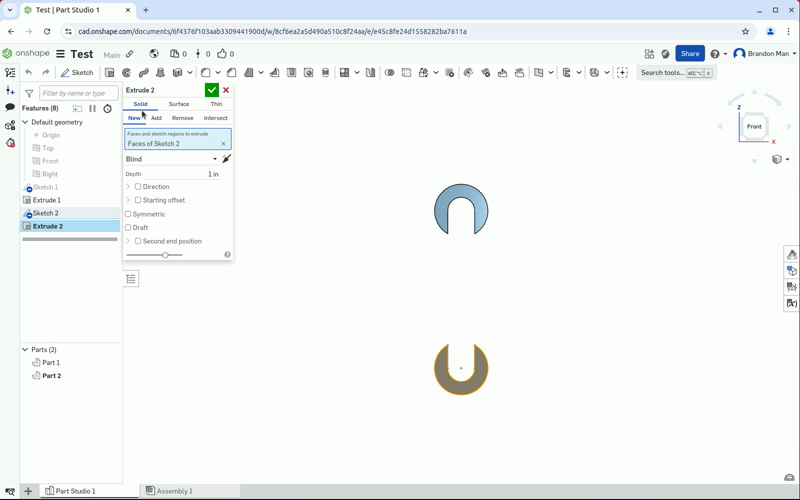
mouse_move(137, 120)
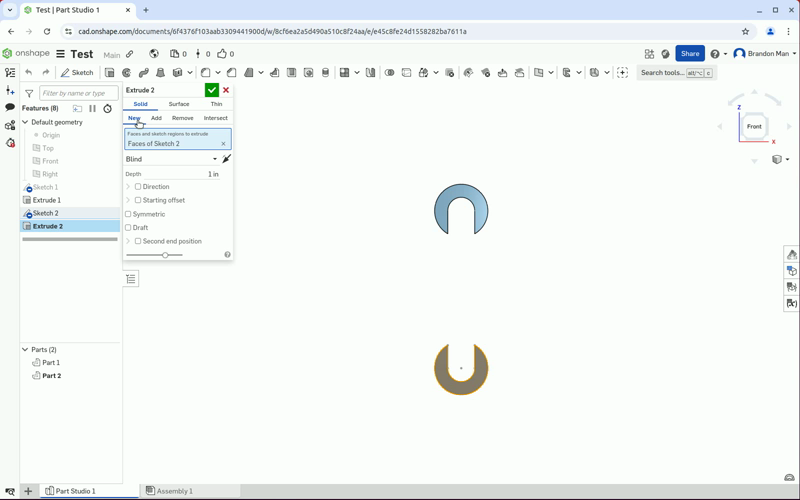
click(137, 120)
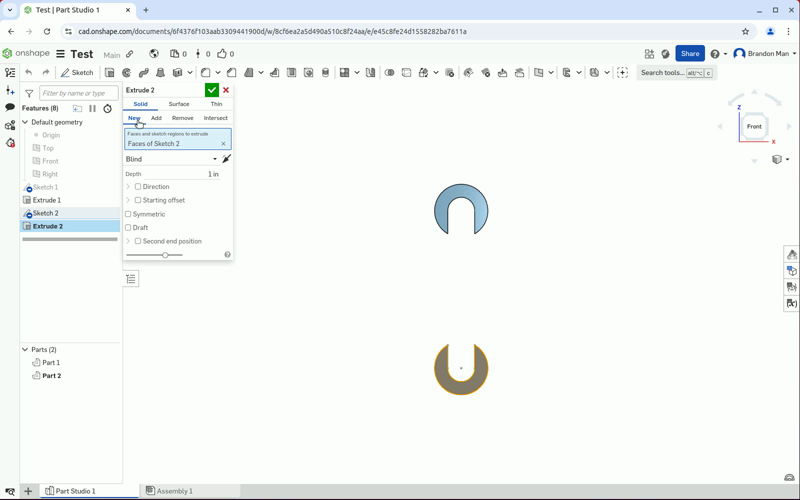
key(tab, 4)
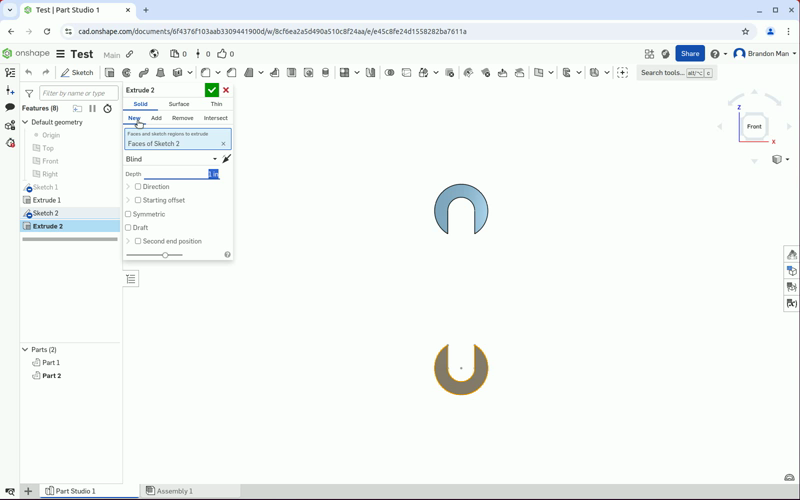
text(5.536)
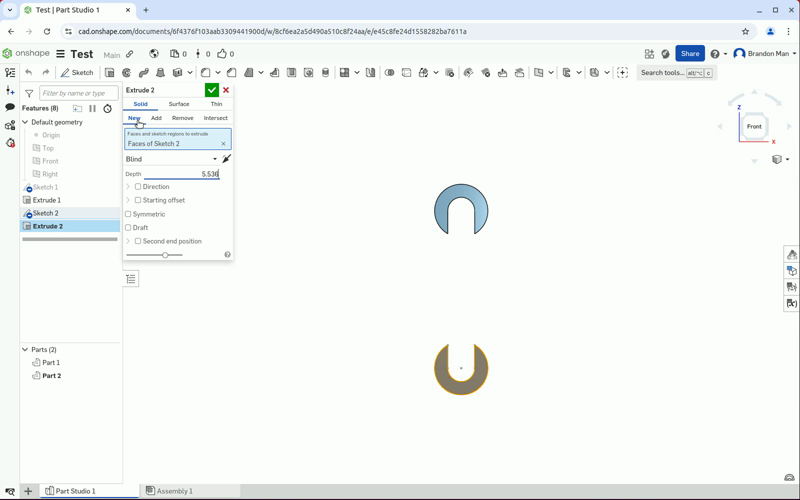
key(enter)
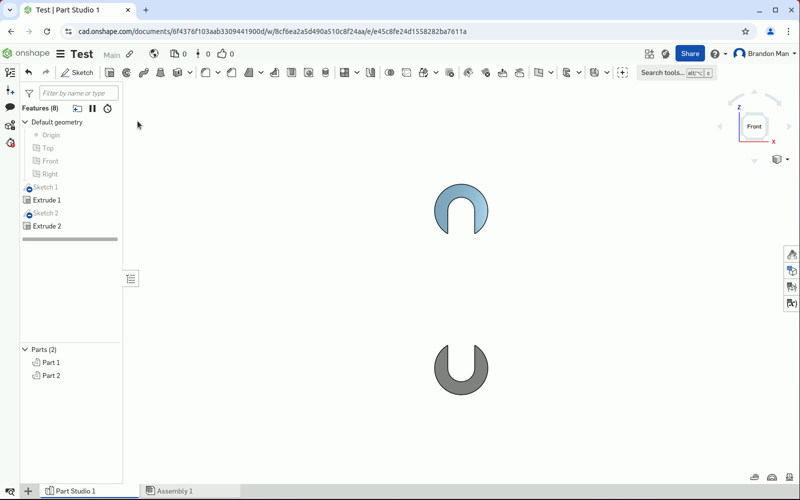
key(shift+h)
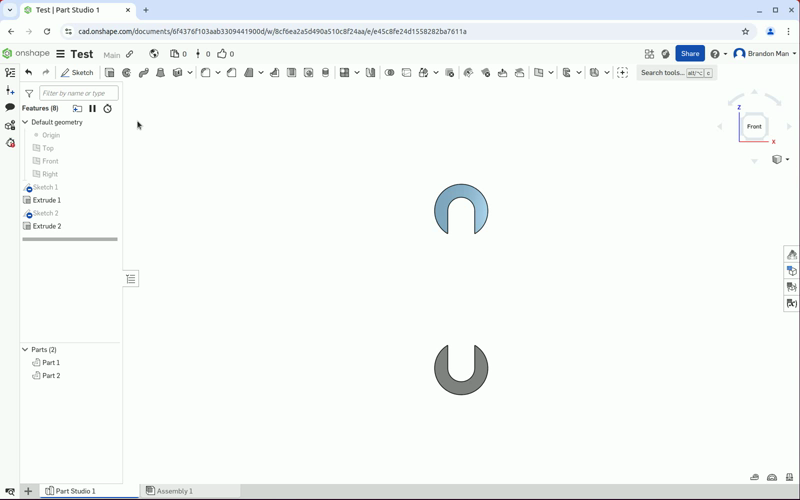
key(shift+h)
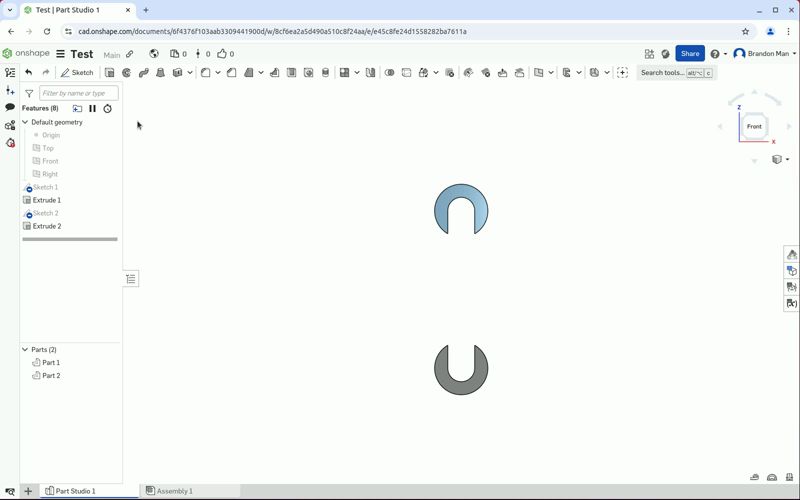
mouse_move(73, 189)
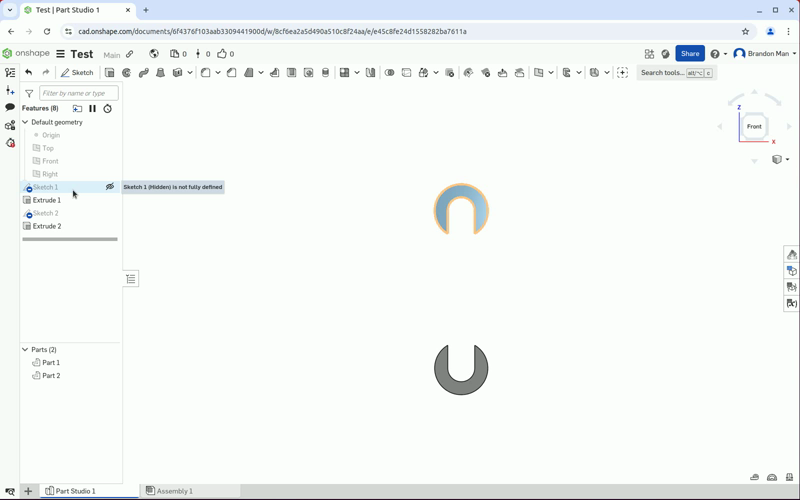
click(73, 189)
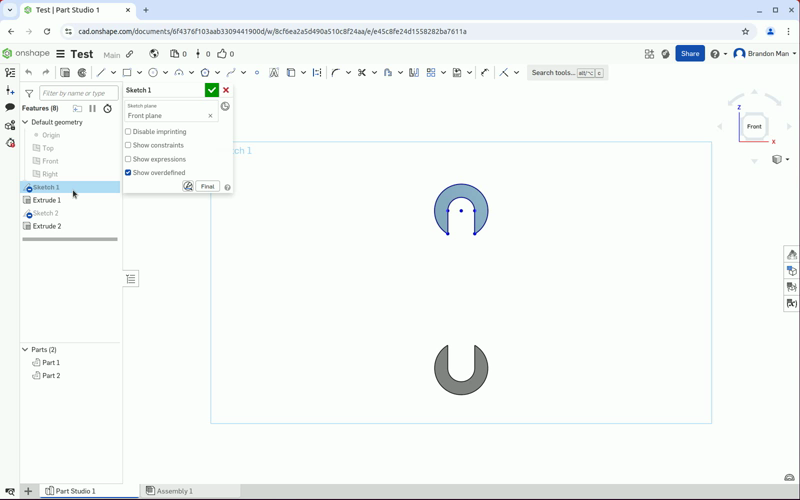
mouse_move(229, 92)
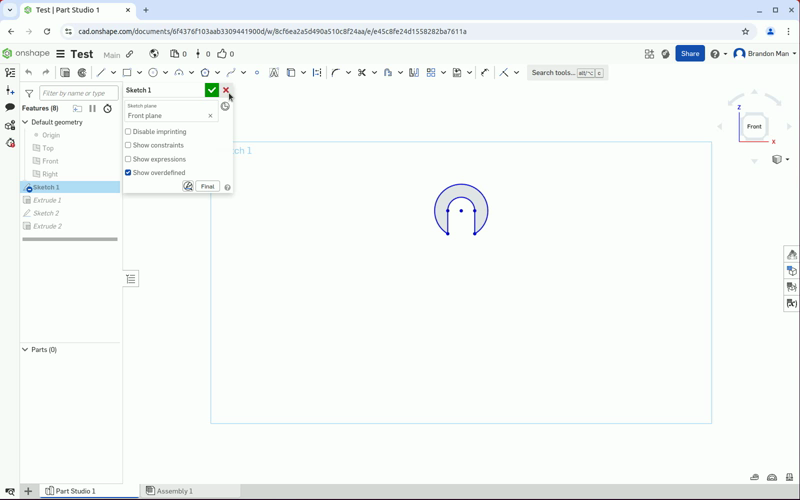
click(229, 92)
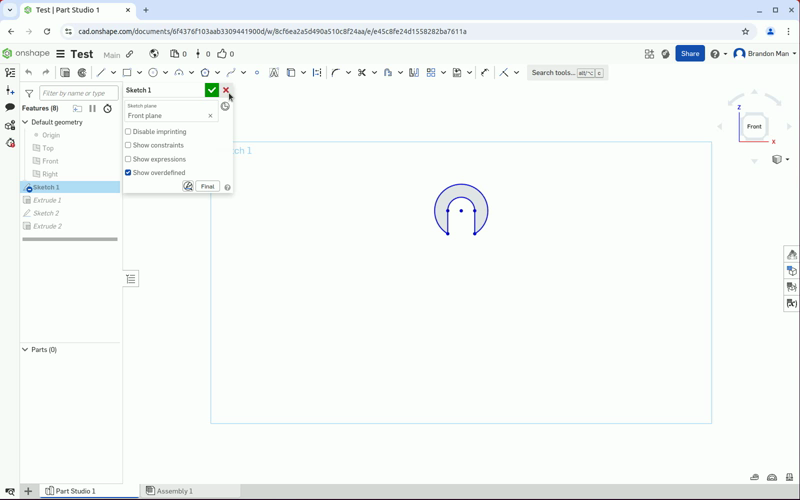
key(shift+s)
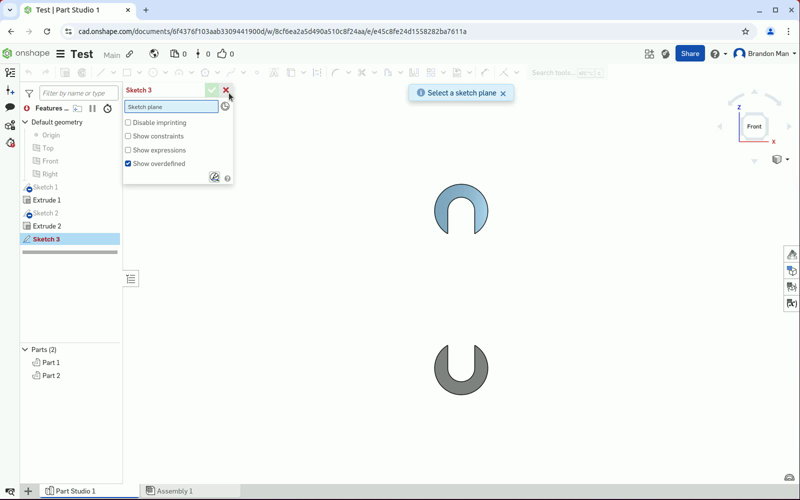
mouse_move(73, 163)
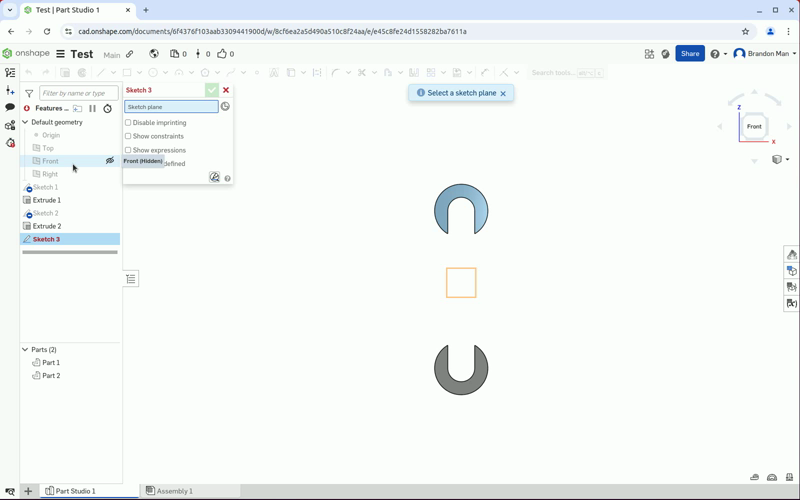
click(73, 163)
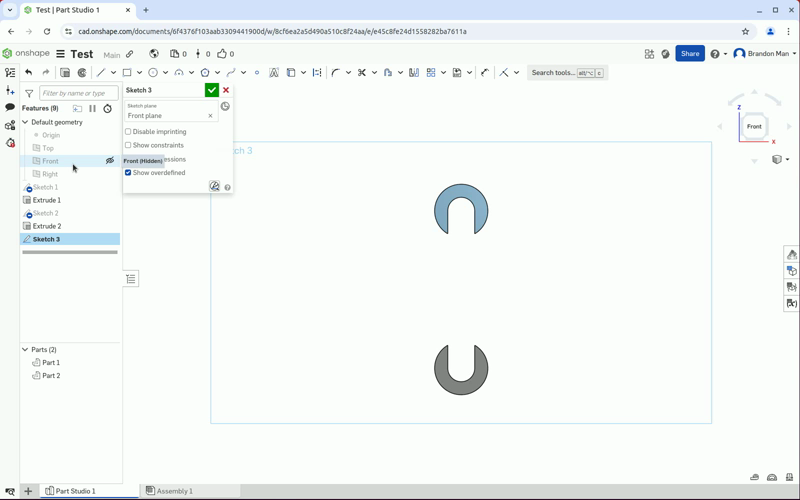
mouse_move(73, 352)
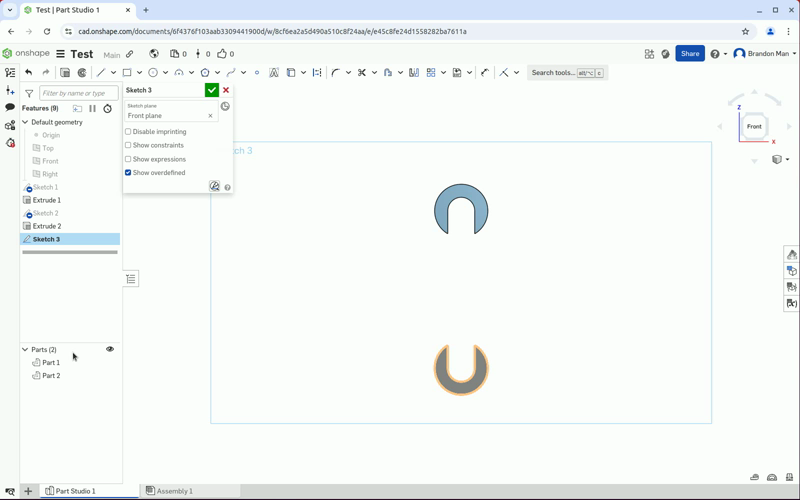
key(y)
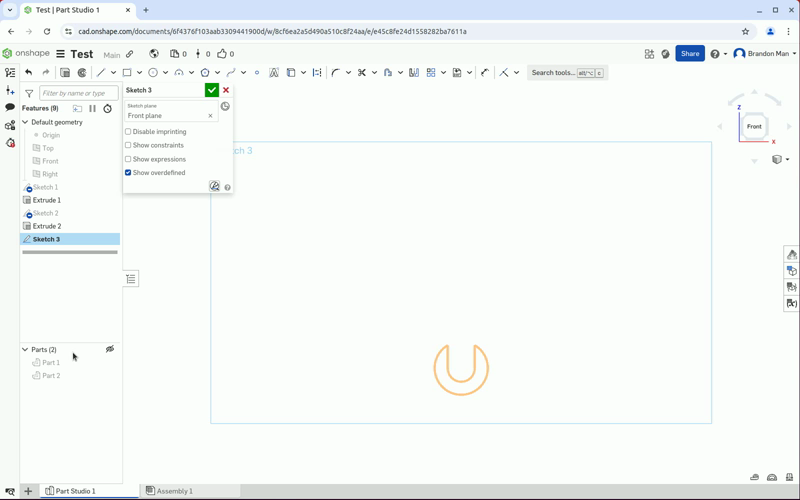
key(a)
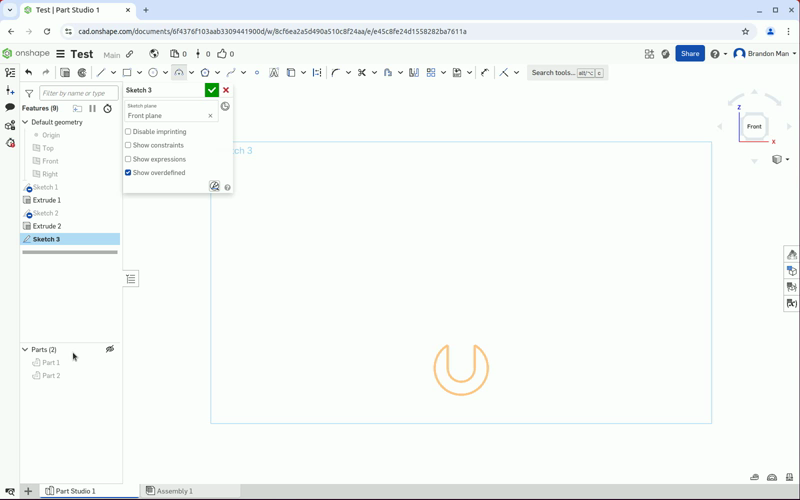
key_down(shift)
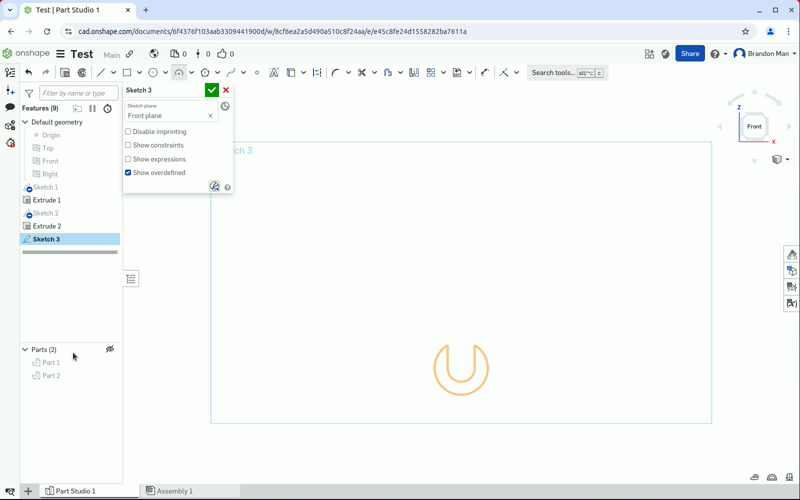
mouse_move(447, 346)
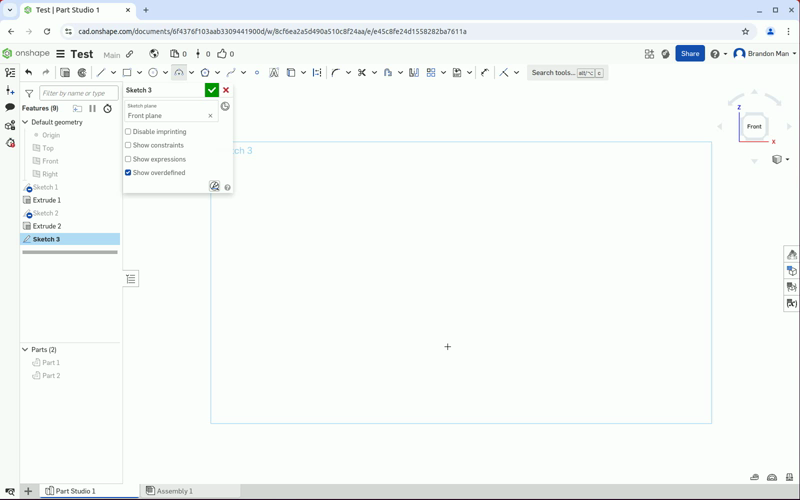
click(447, 346)
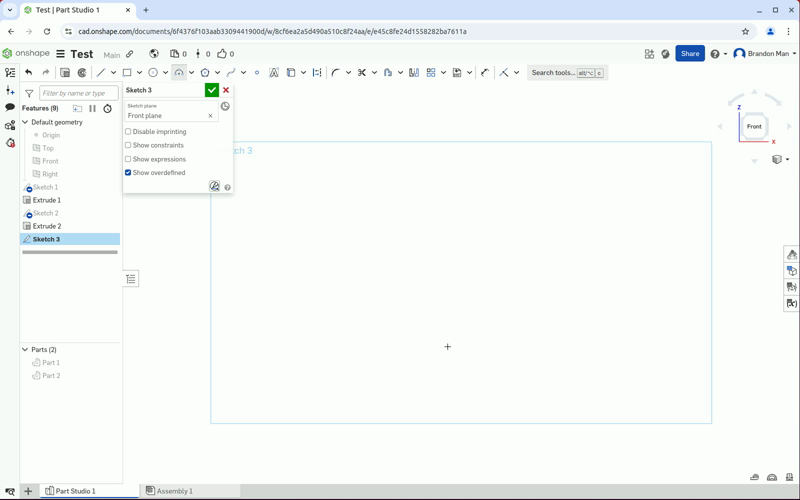
key_up(shift)
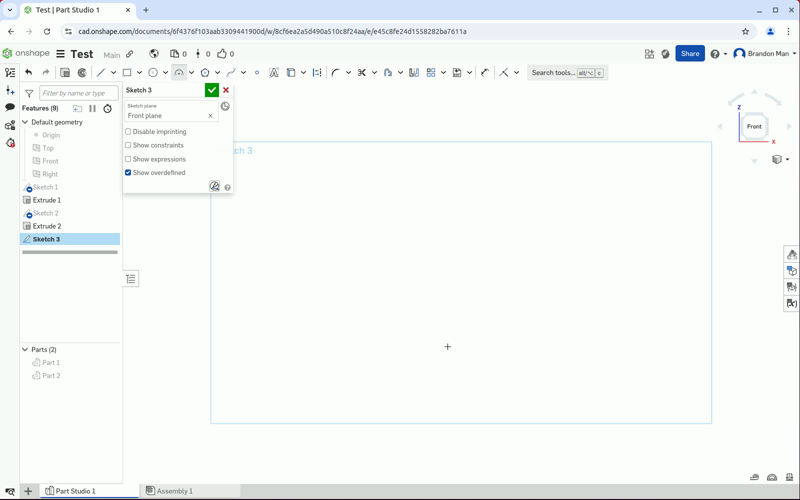
key_down(shift)
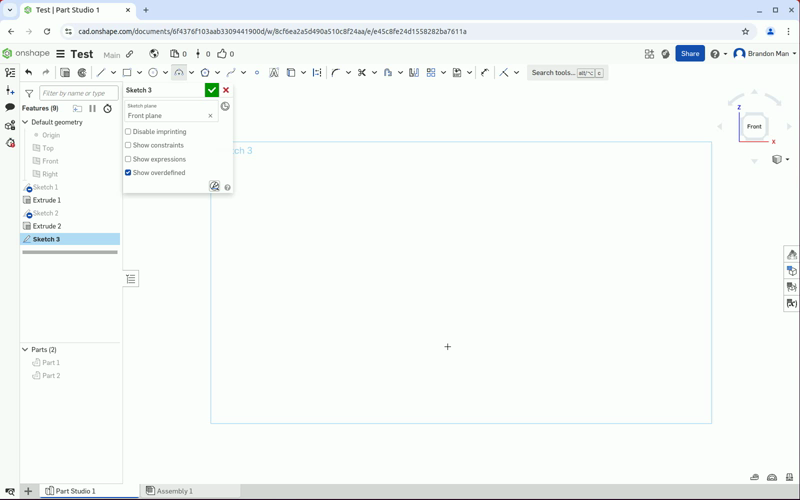
mouse_move(474, 346)
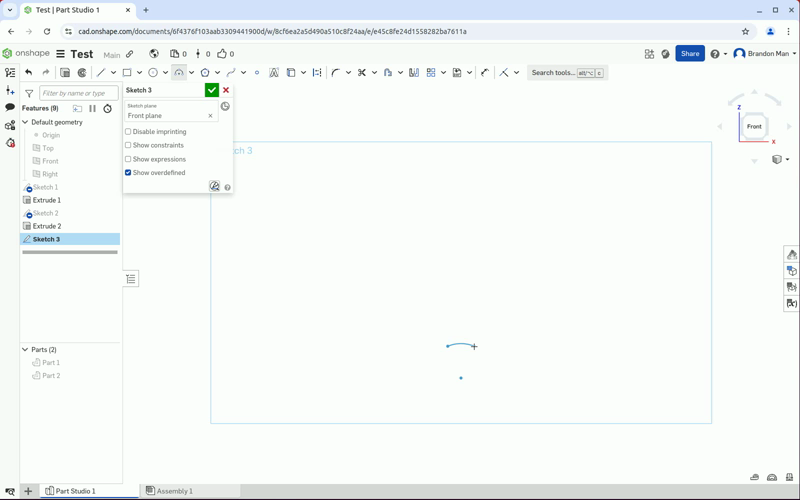
click(474, 346)
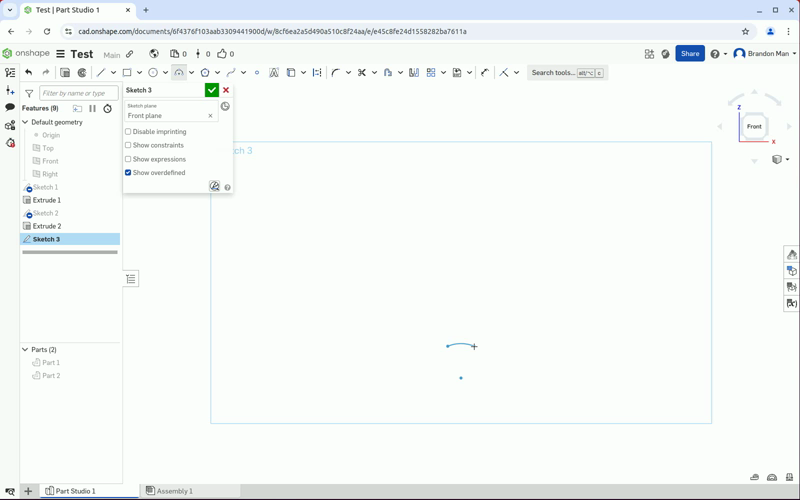
mouse_move(460, 342)
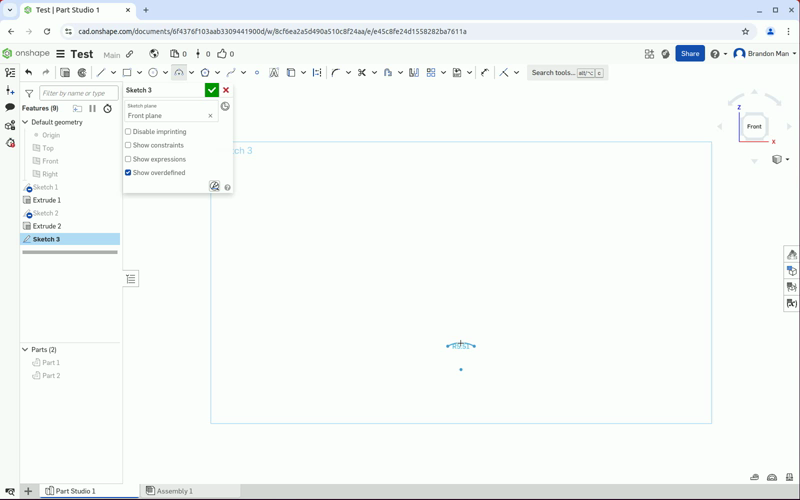
click(460, 342)
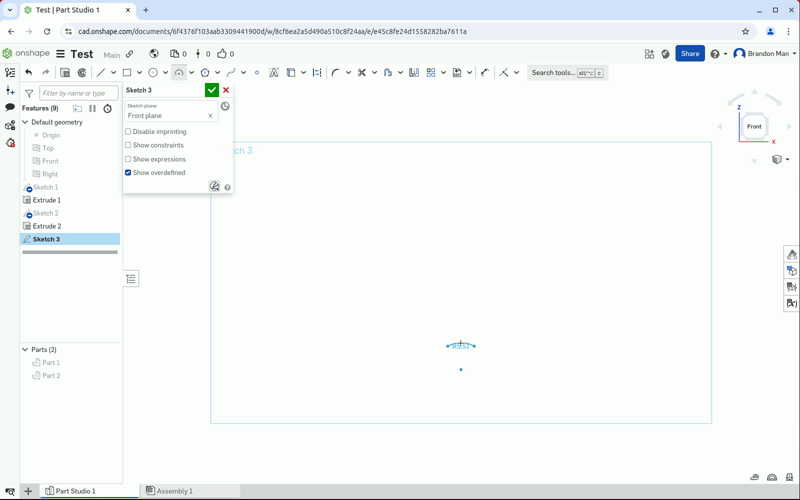
key_up(shift)
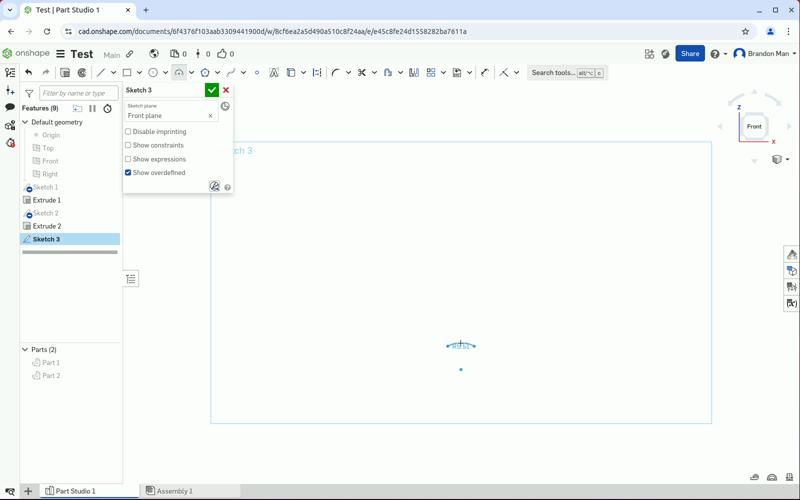
key(esc)
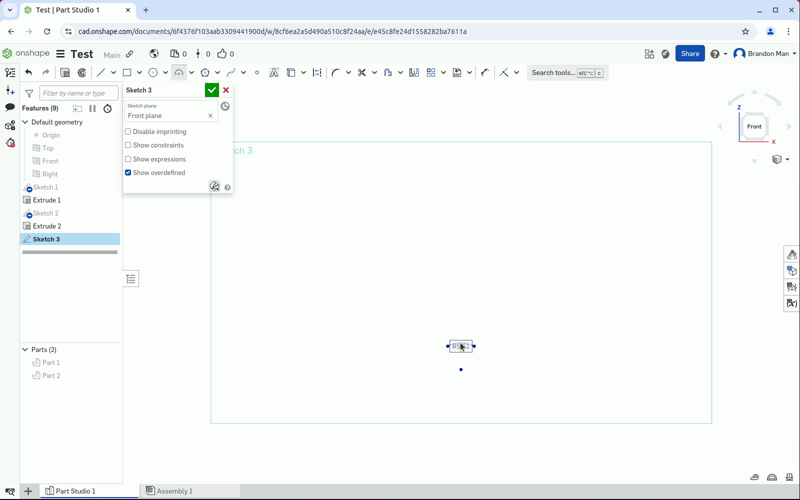
key(l)
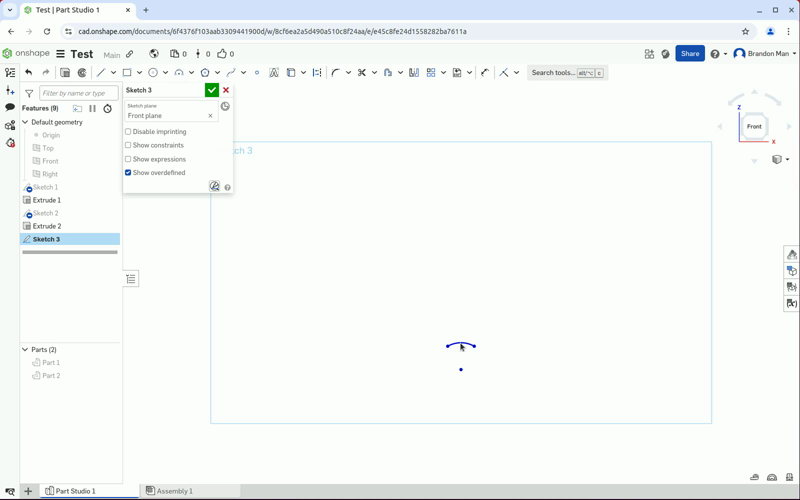
mouse_move(474, 346)
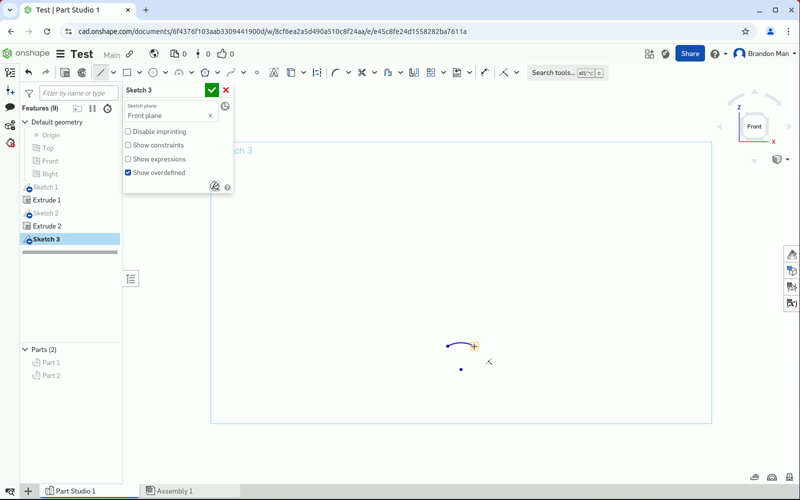
click(474, 346)
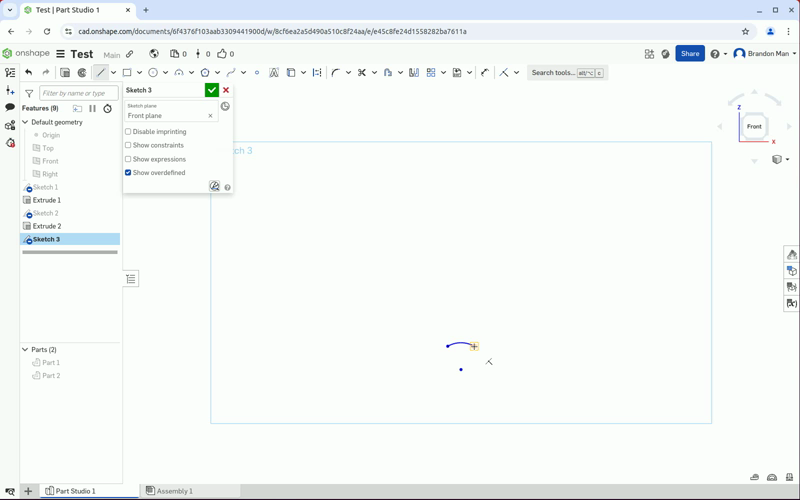
key_down(shift)
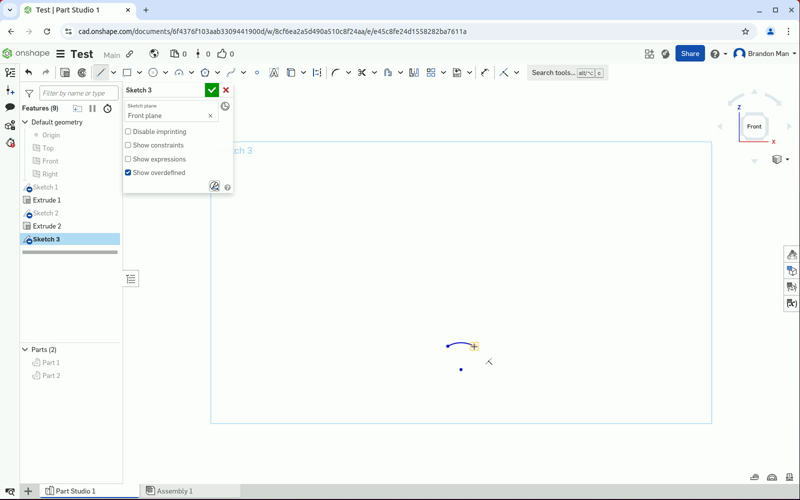
mouse_move(474, 233)
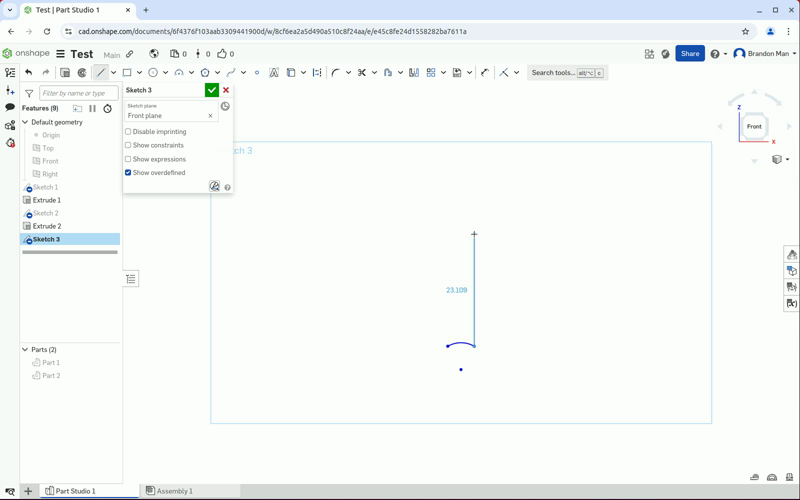
click(474, 233)
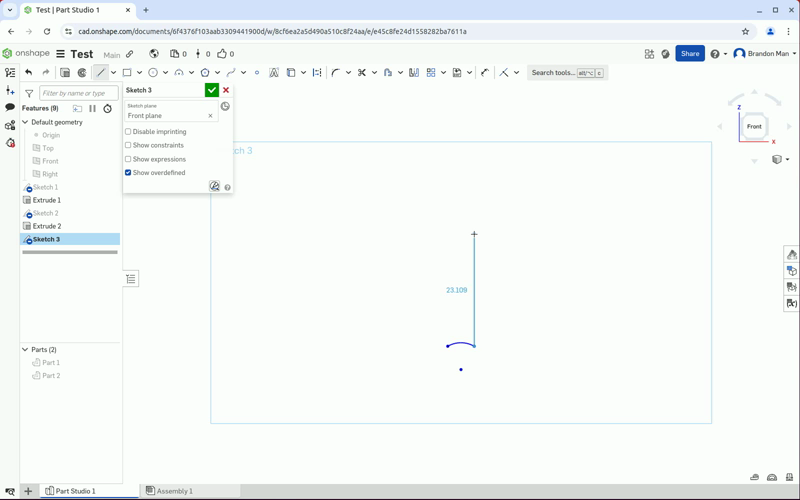
key_up(shift)
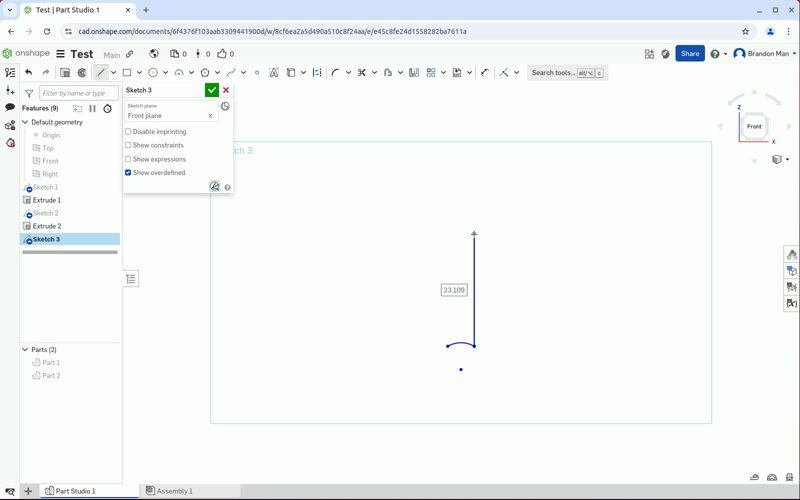
key(esc)
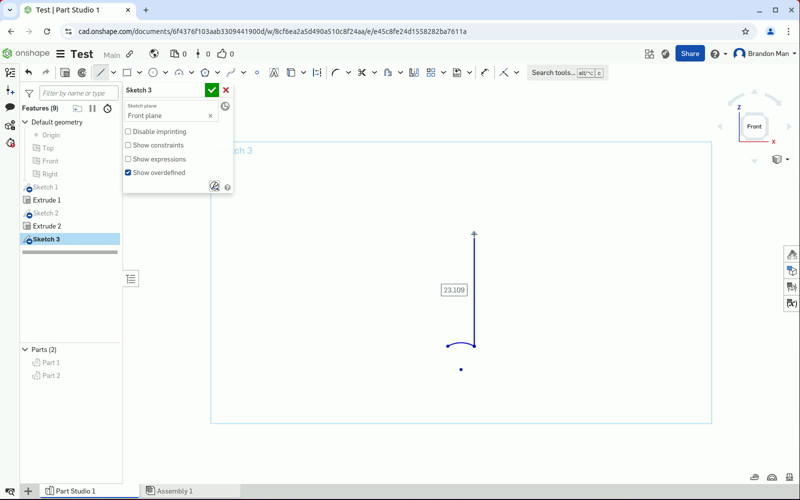
key(a)
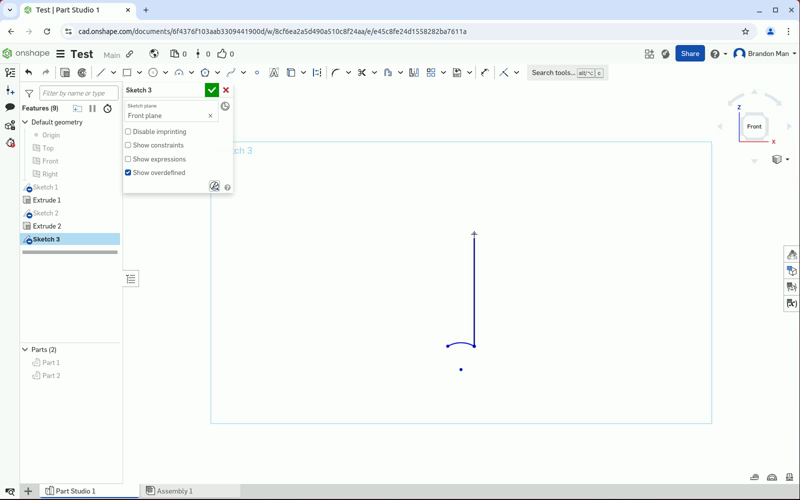
mouse_move(474, 233)
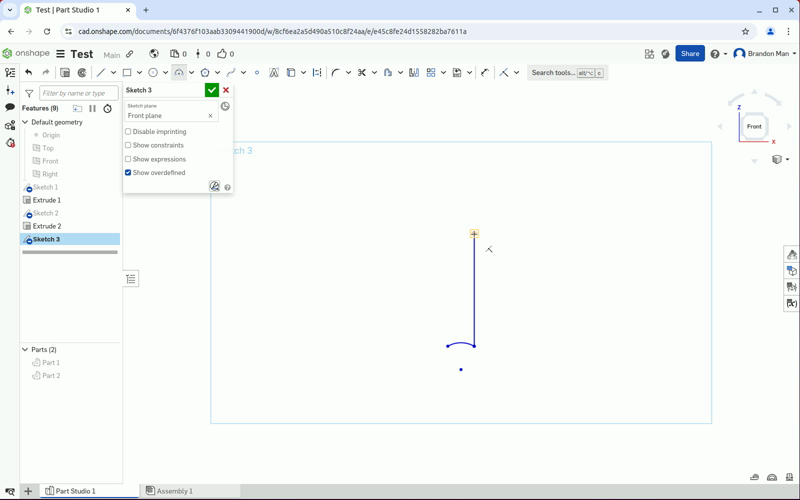
click(474, 233)
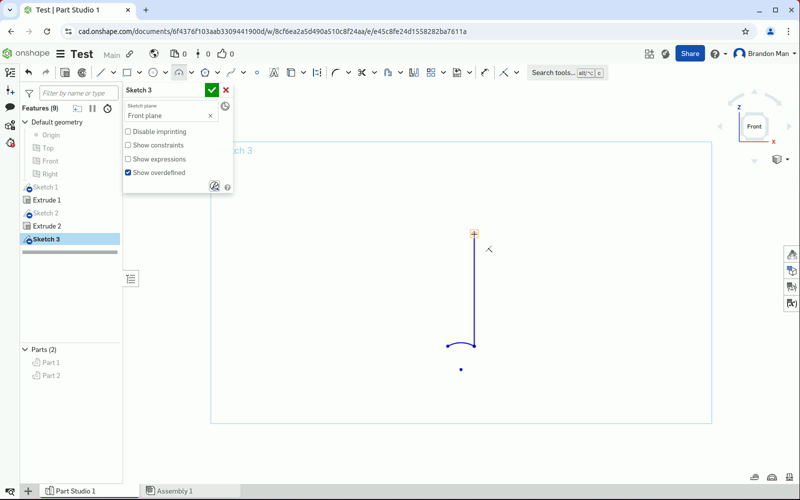
key_down(shift)
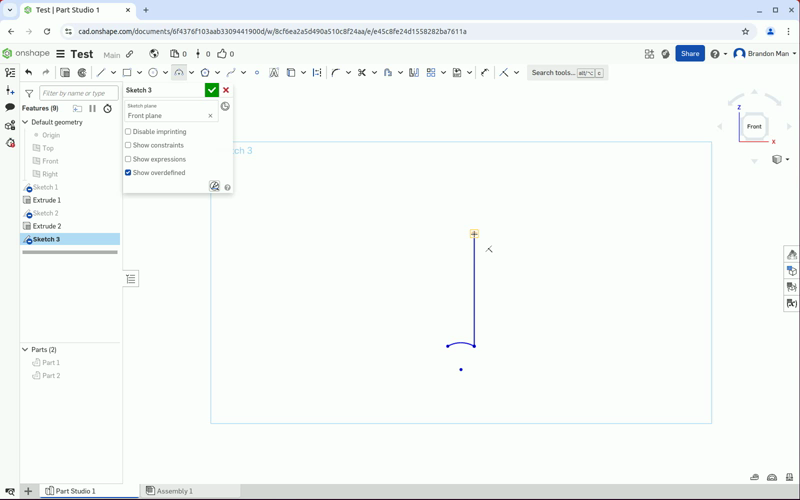
mouse_move(447, 233)
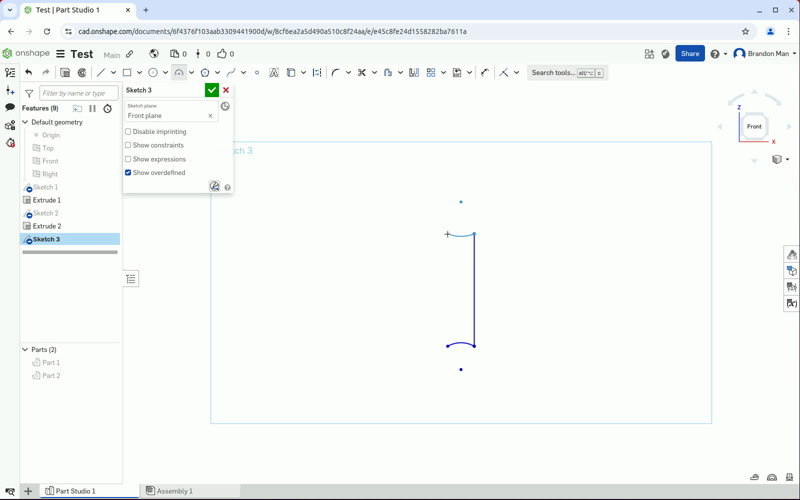
click(447, 233)
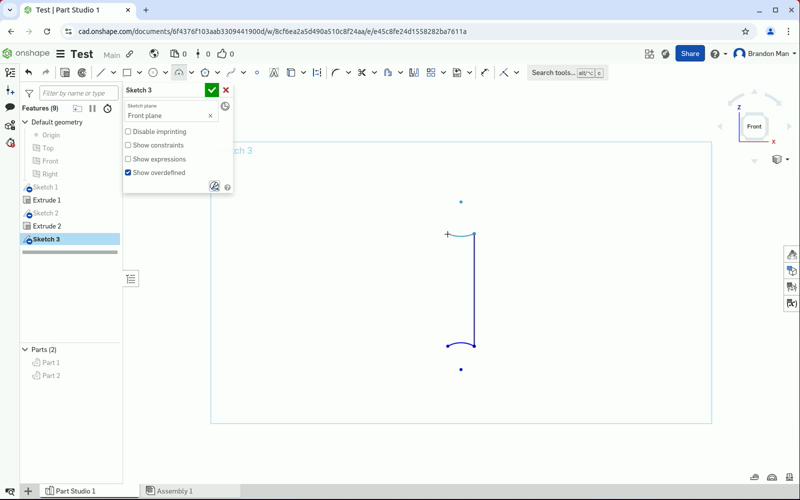
mouse_move(460, 237)
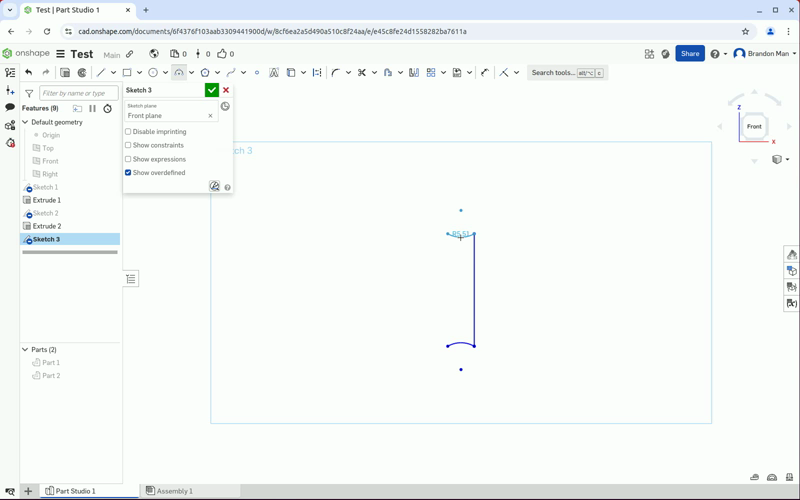
click(460, 237)
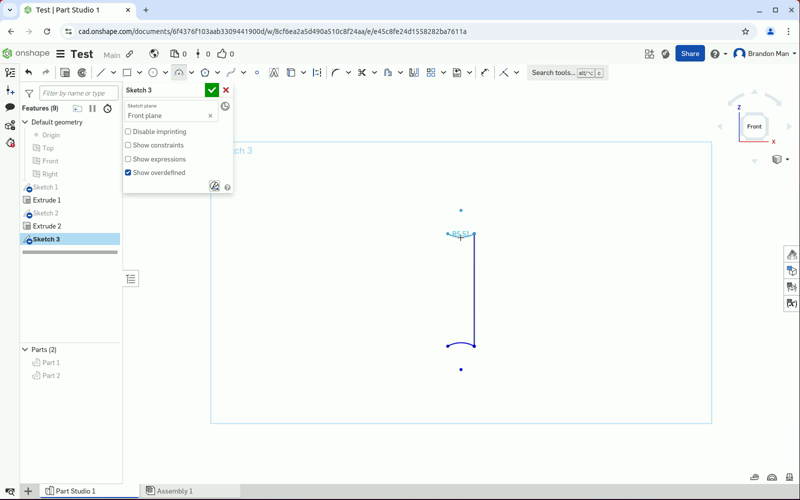
key_up(shift)
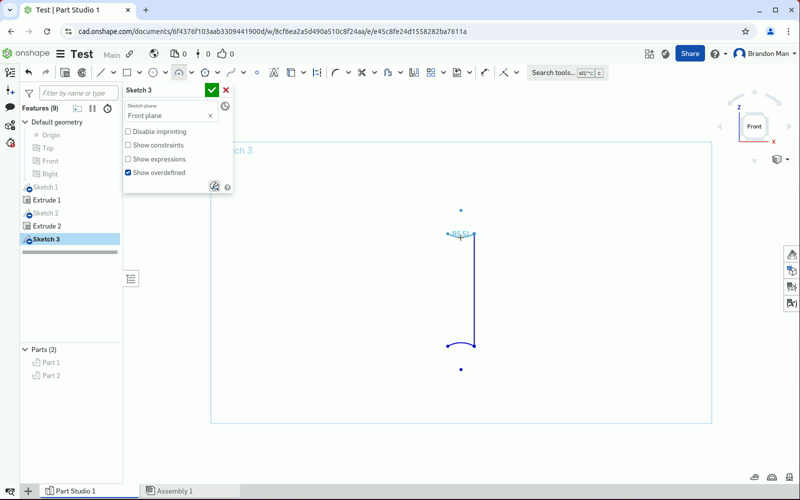
key(esc)
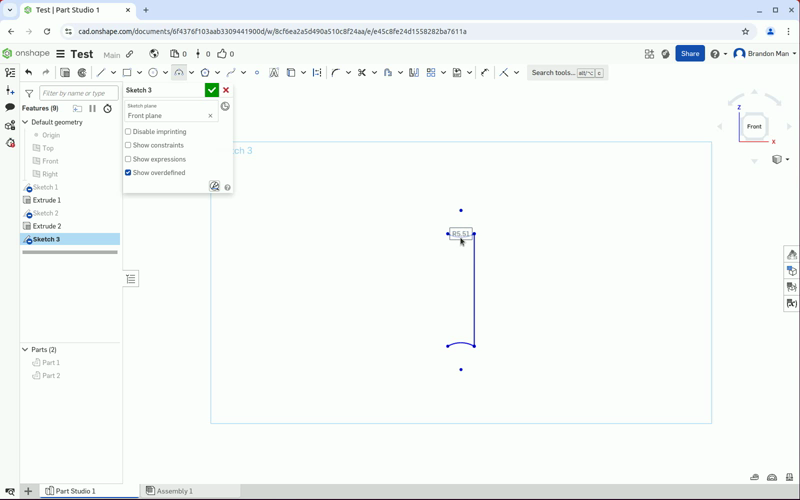
key(l)
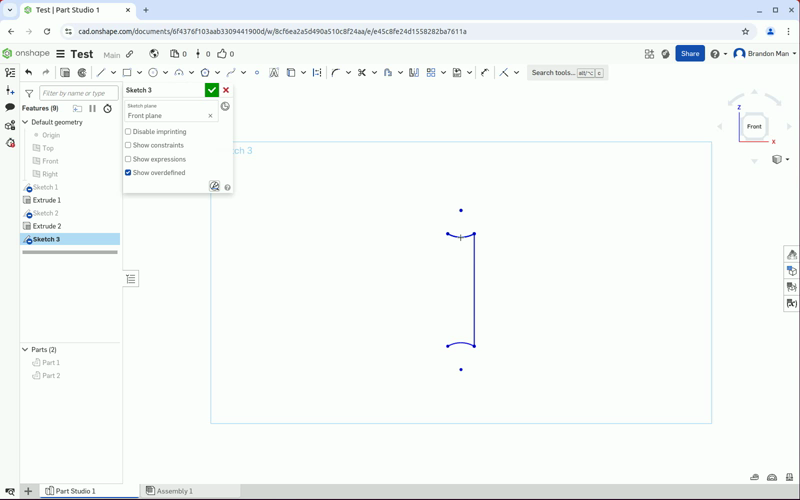
mouse_move(447, 233)
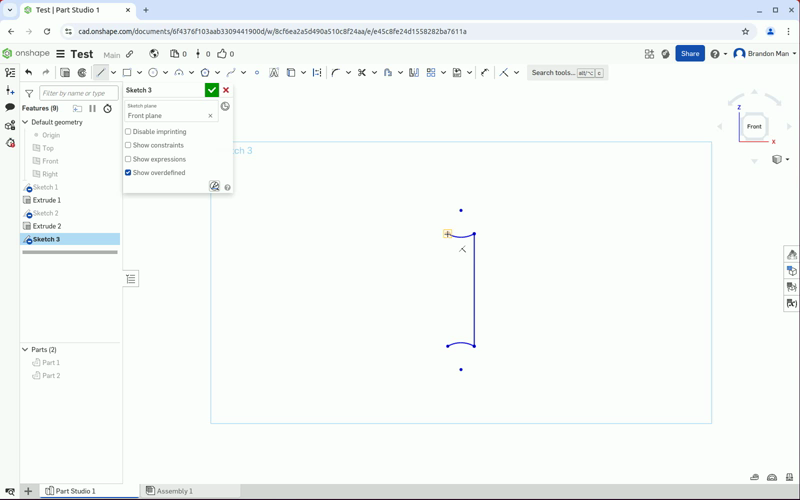
click(447, 233)
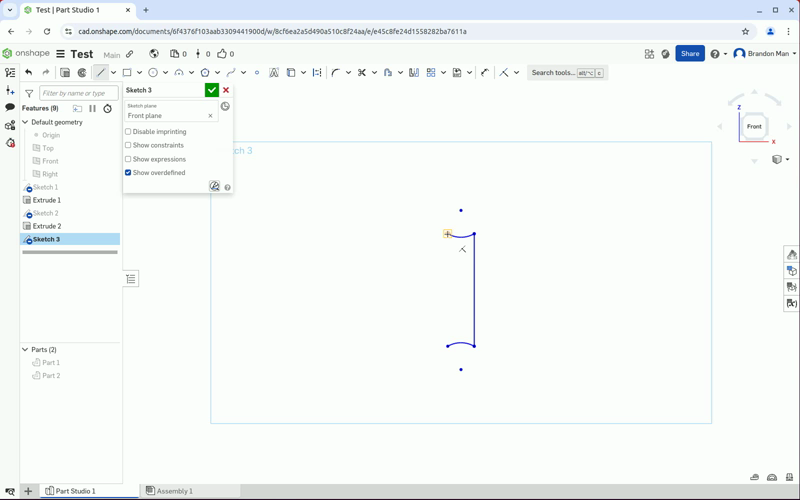
key_down(shift)
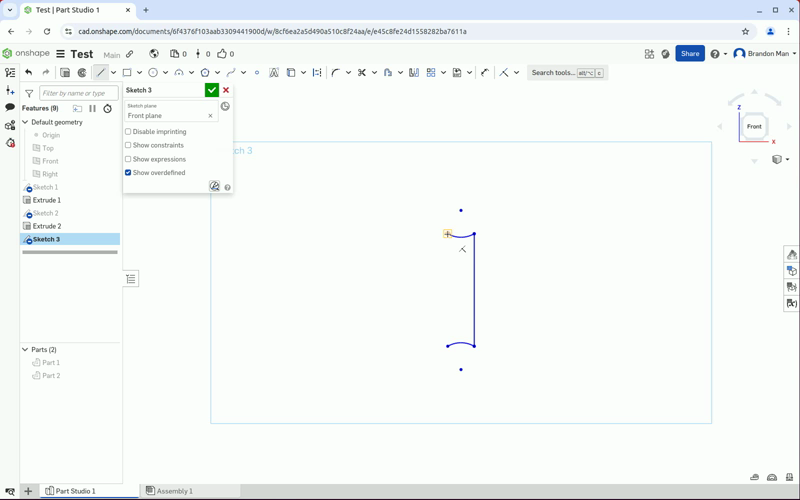
mouse_move(447, 346)
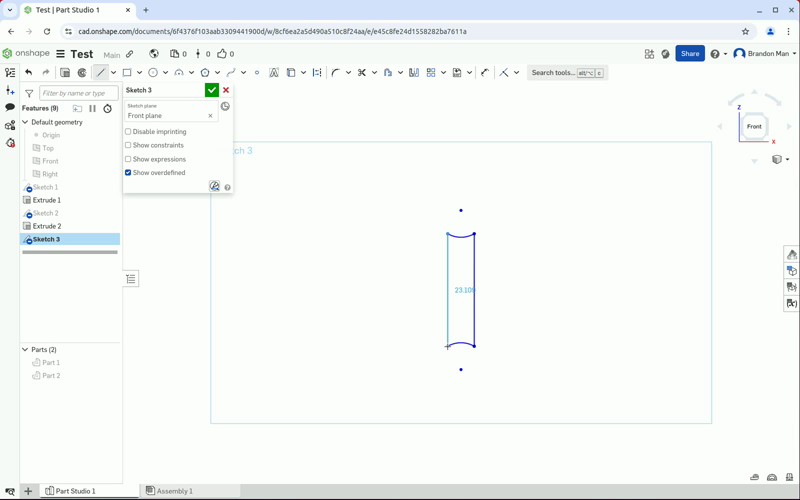
key_up(shift)
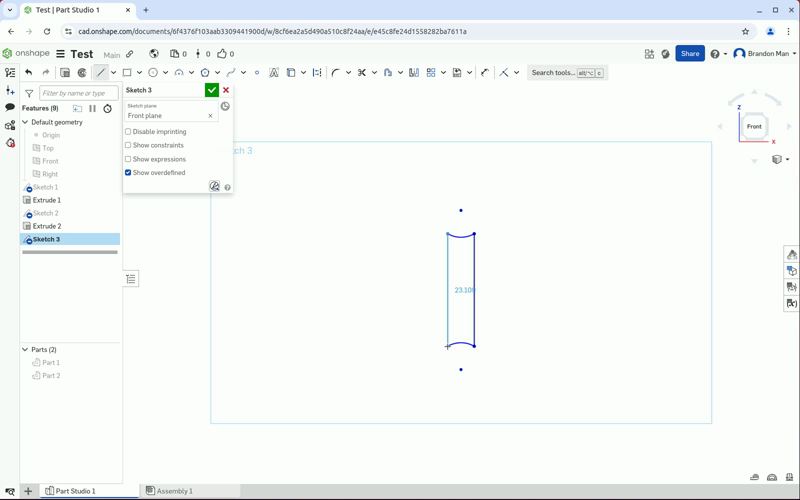
click(447, 346)
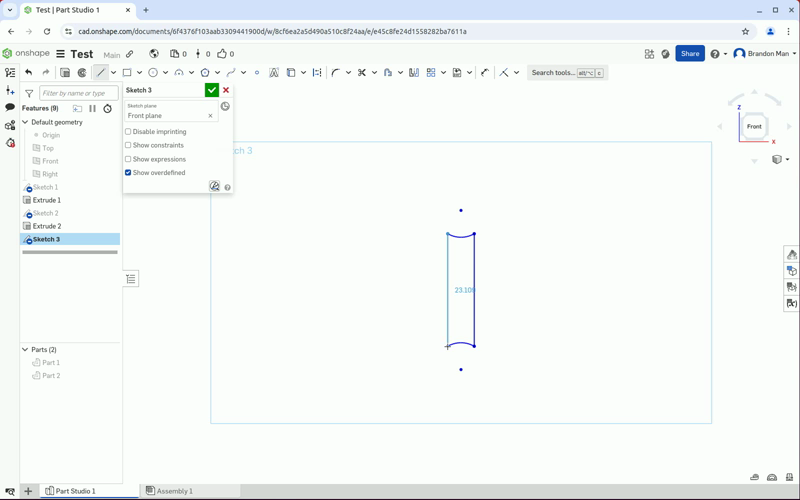
key(esc)
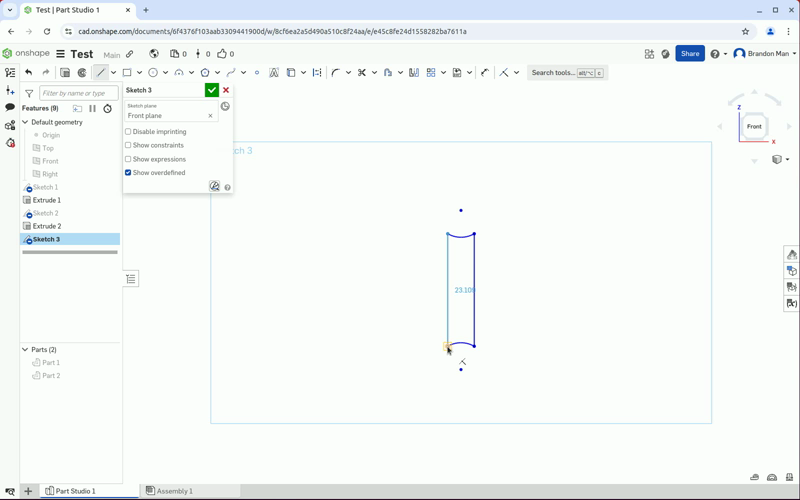
mouse_move(465, 315)
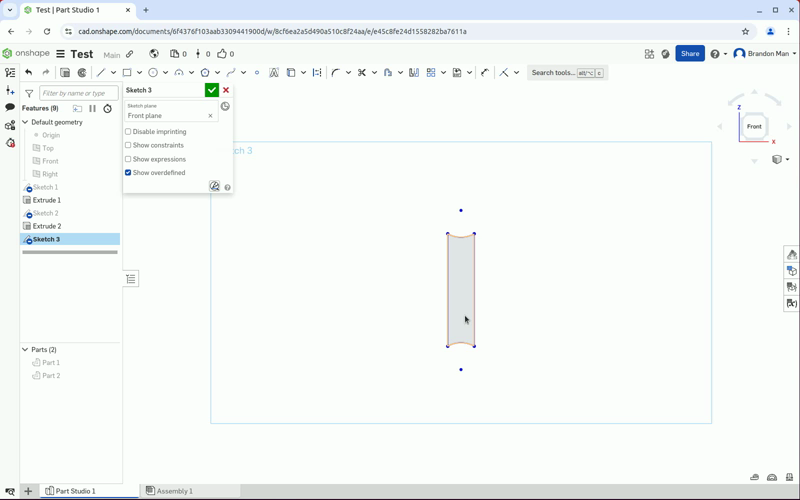
click(465, 315)
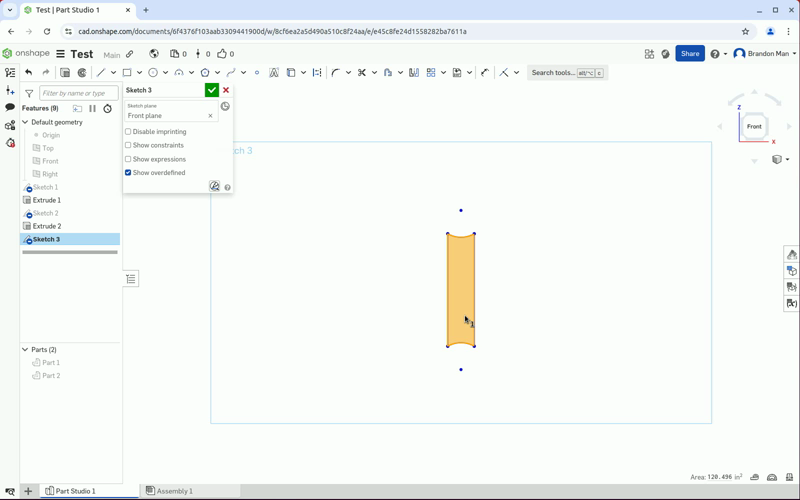
mouse_move(73, 352)
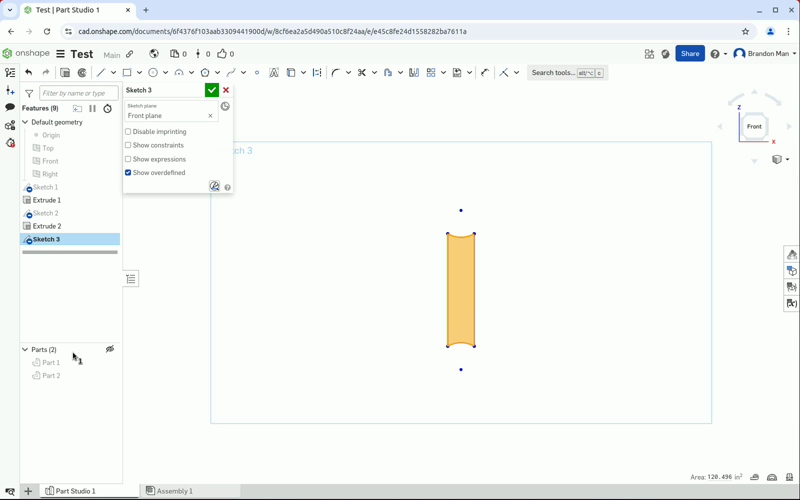
key(shift+y)
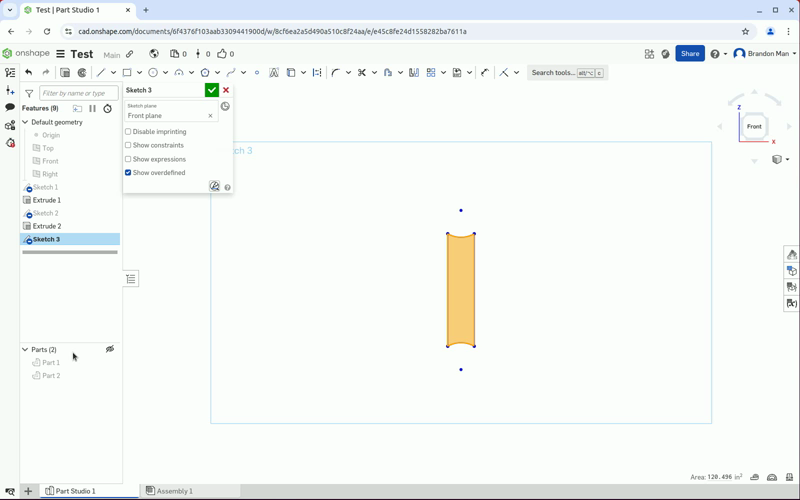
key(shift+e)
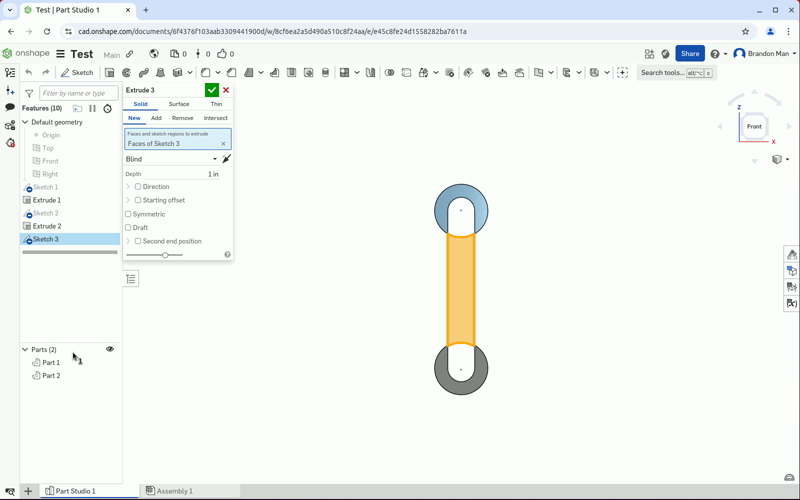
mouse_move(143, 106)
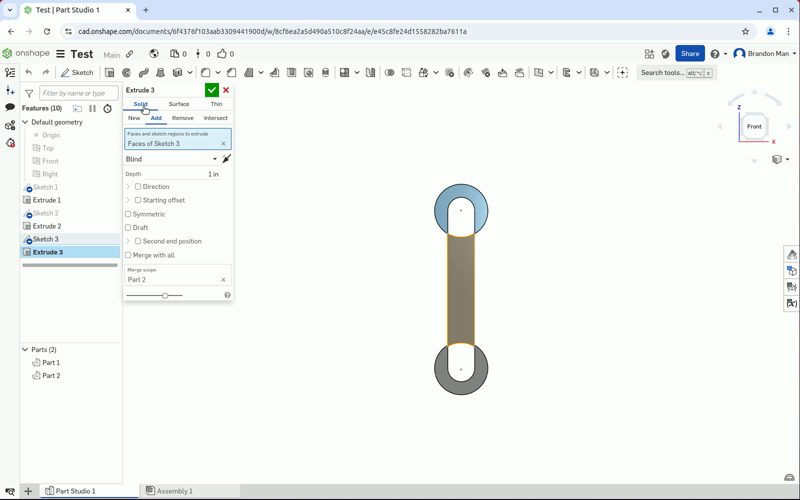
click(143, 106)
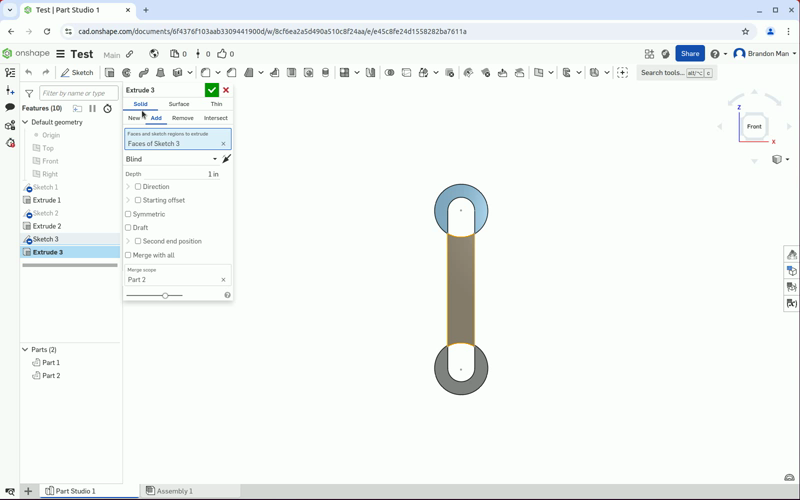
mouse_move(137, 120)
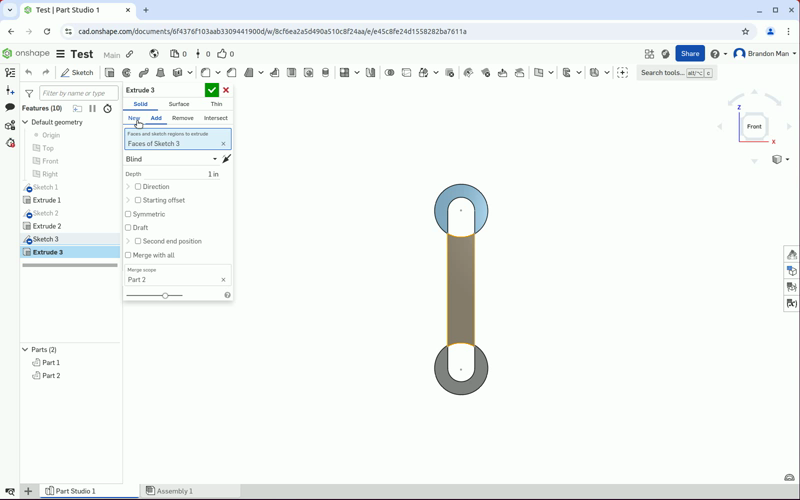
click(137, 120)
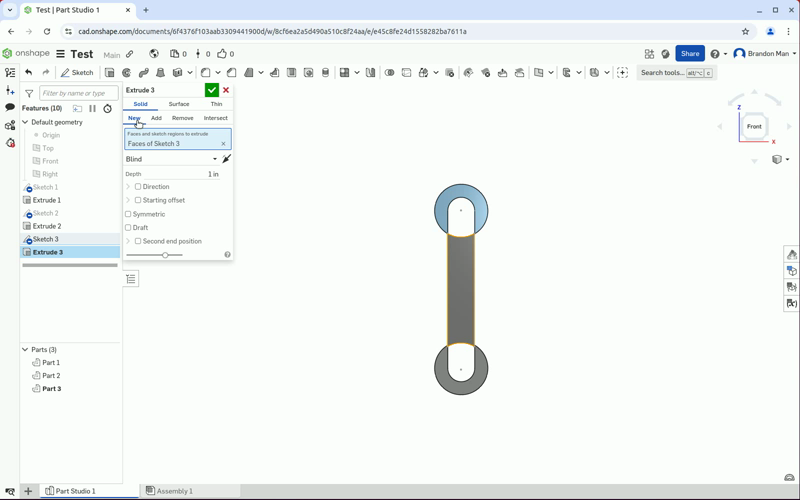
key(tab, 4)
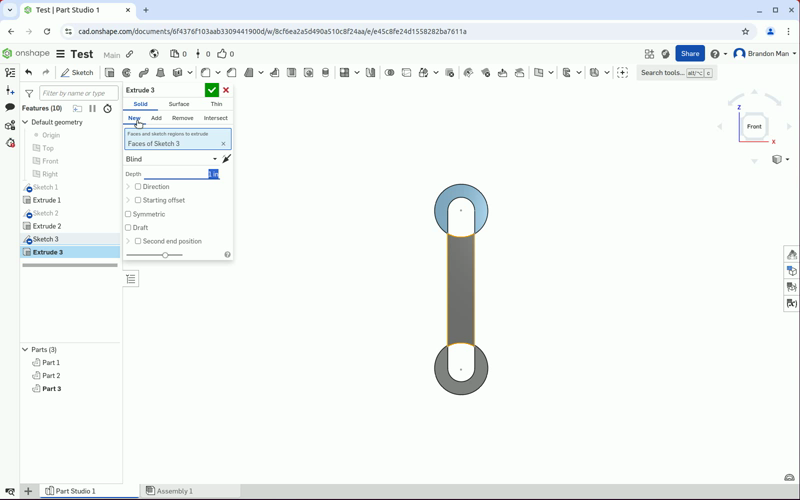
text(5.536)
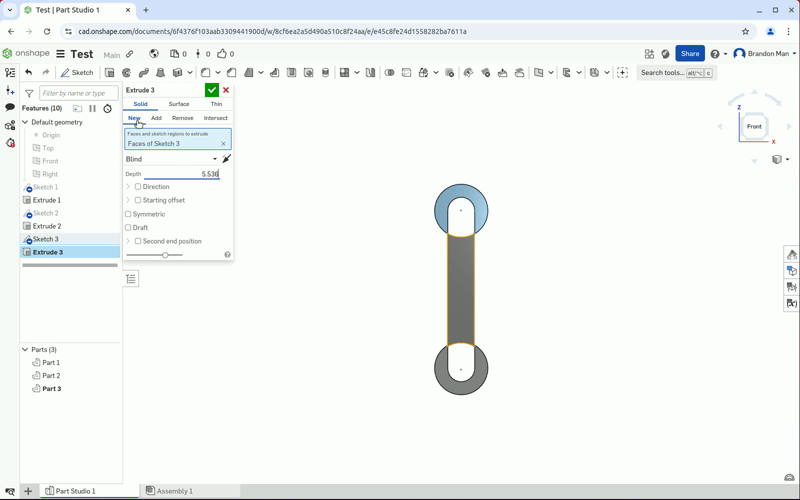
key(enter)
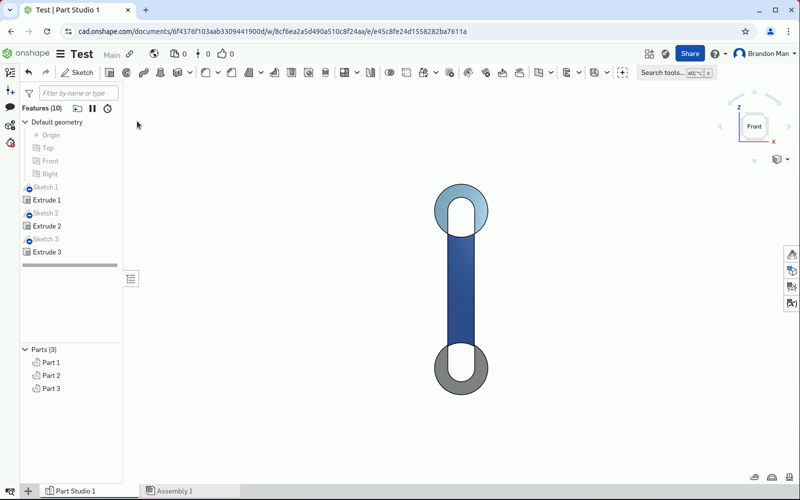
key(shift+h)
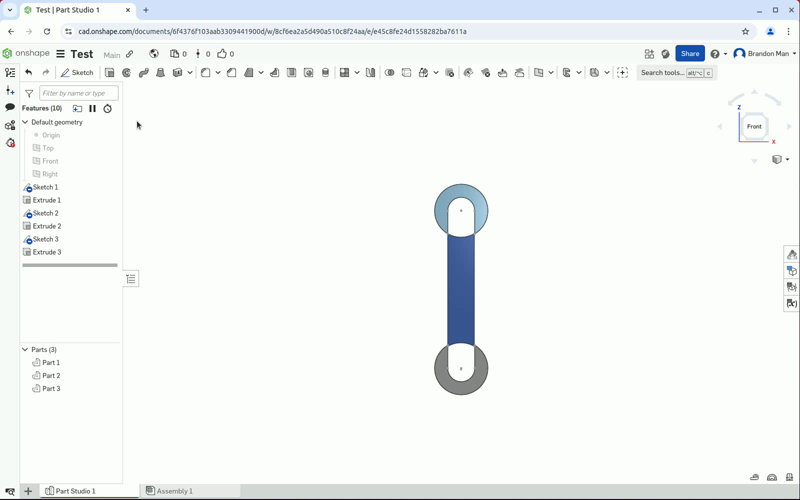
key(shift+h)
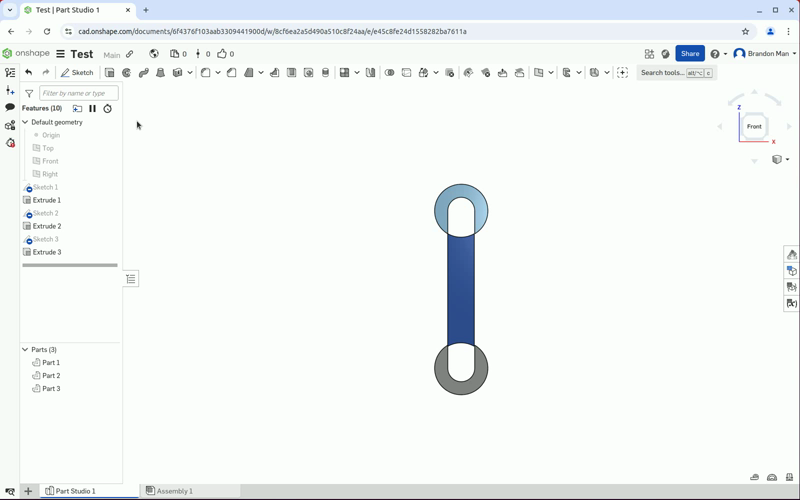
mouse_move(73, 189)
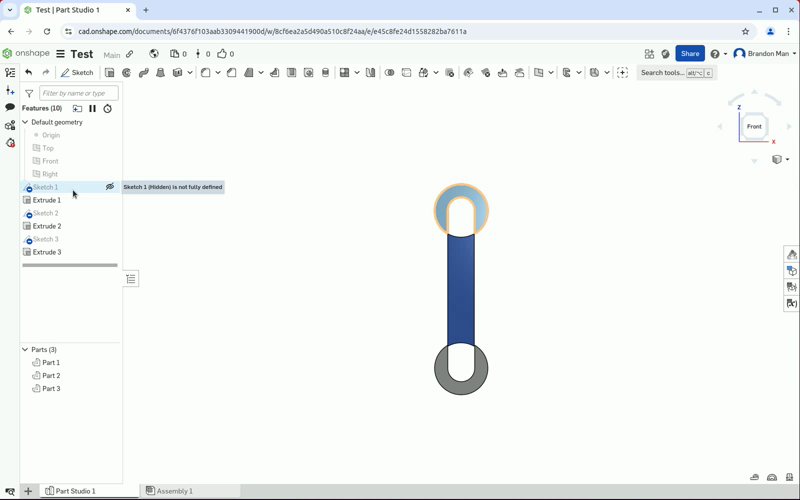
click(73, 189)
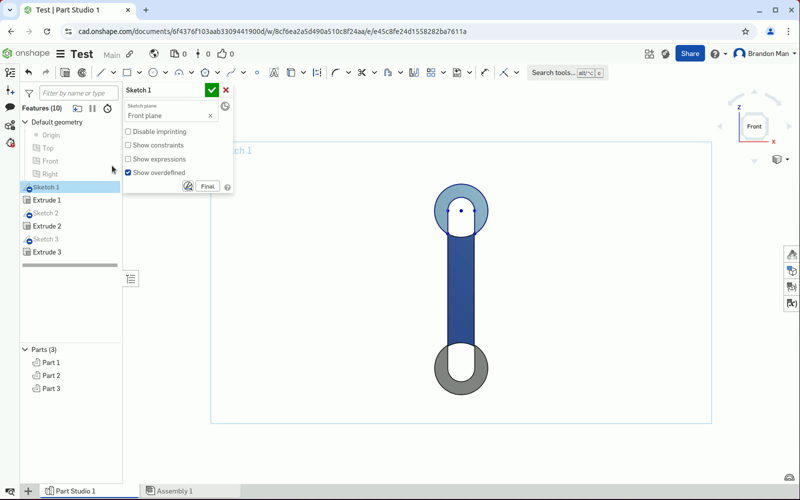
mouse_move(229, 92)
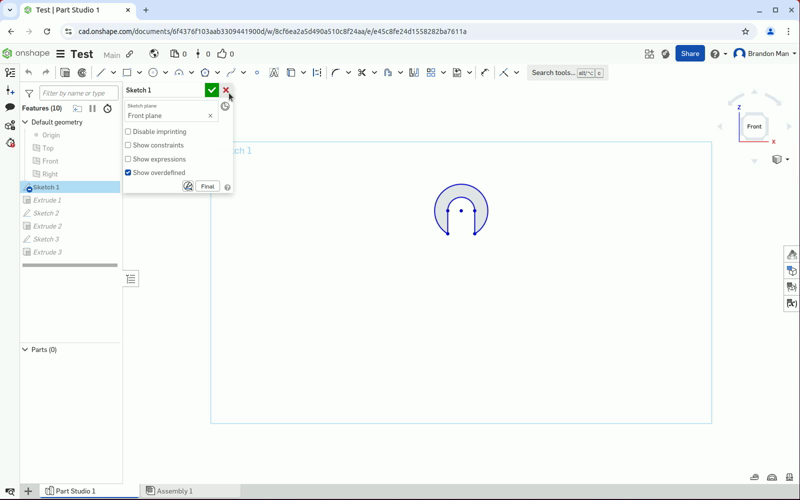
click(229, 92)
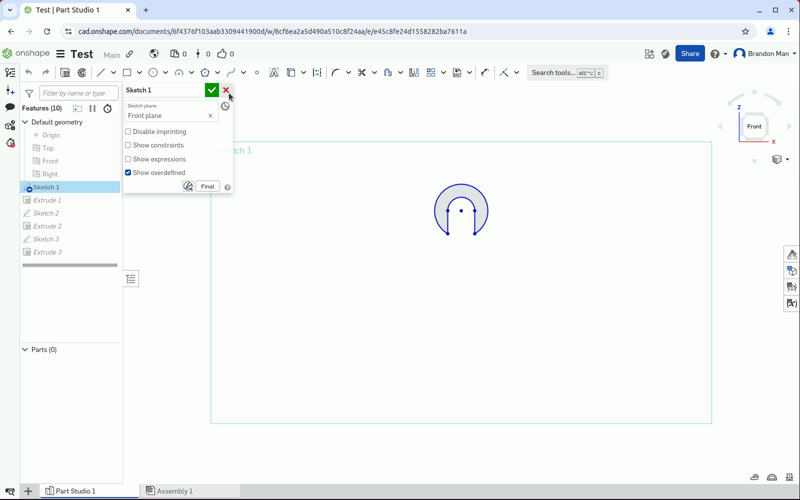
key(shift+s)
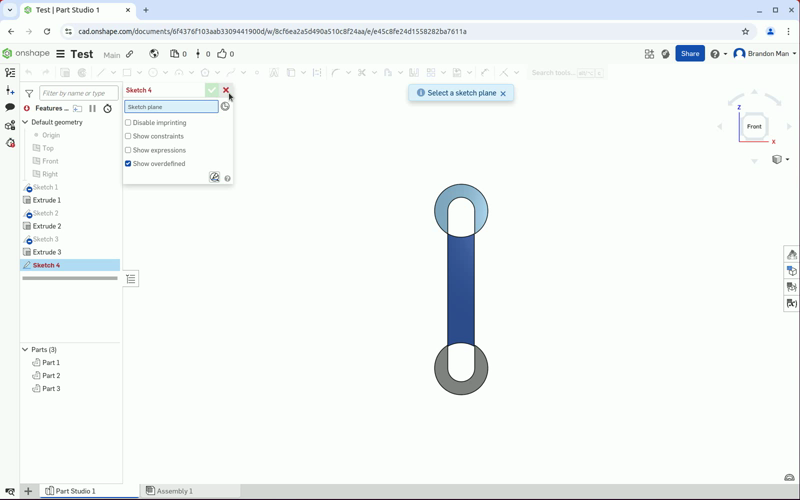
mouse_move(73, 163)
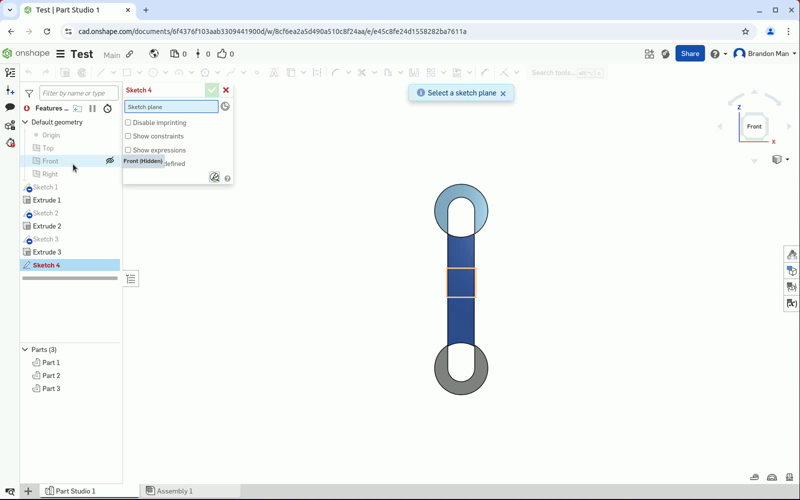
click(73, 163)
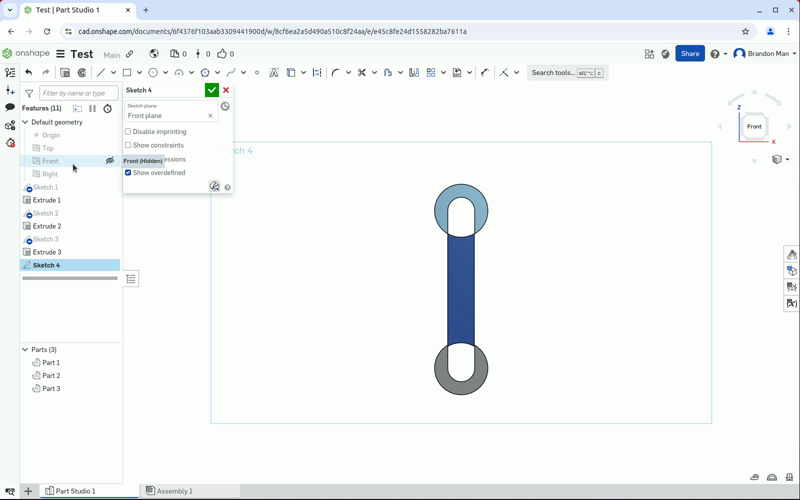
mouse_move(73, 352)
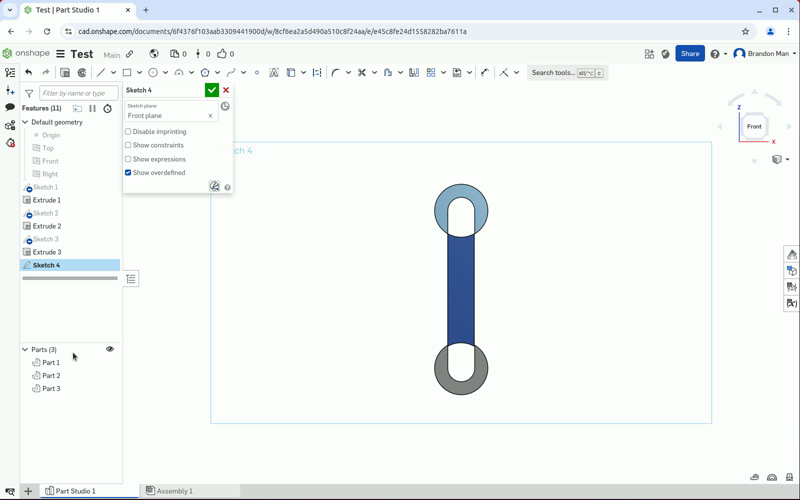
key(y)
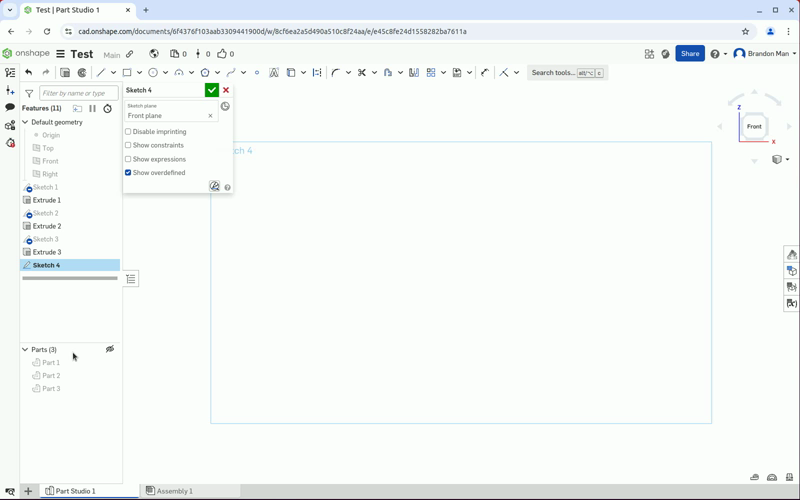
key(a)
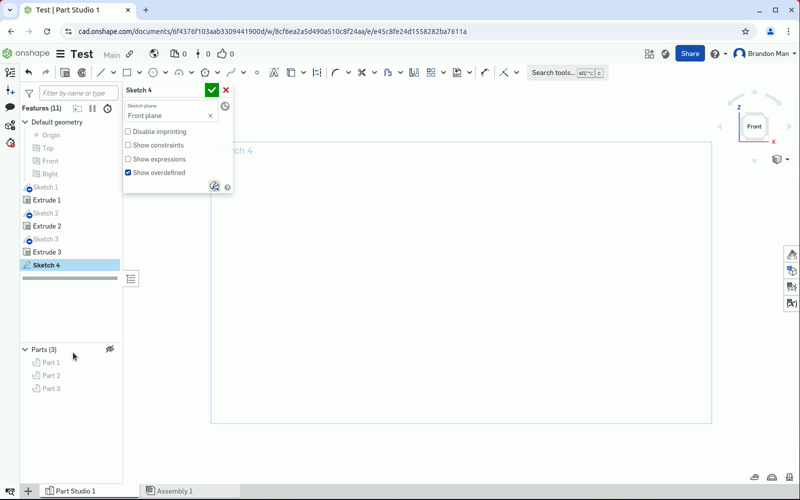
key_down(shift)
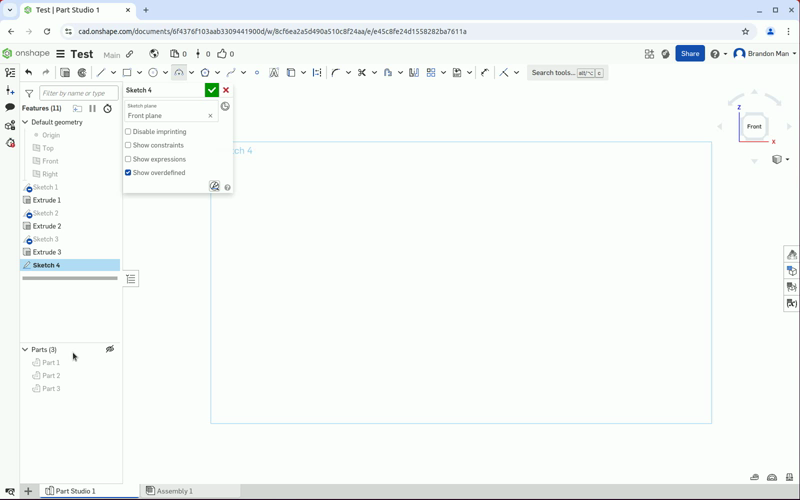
mouse_move(447, 233)
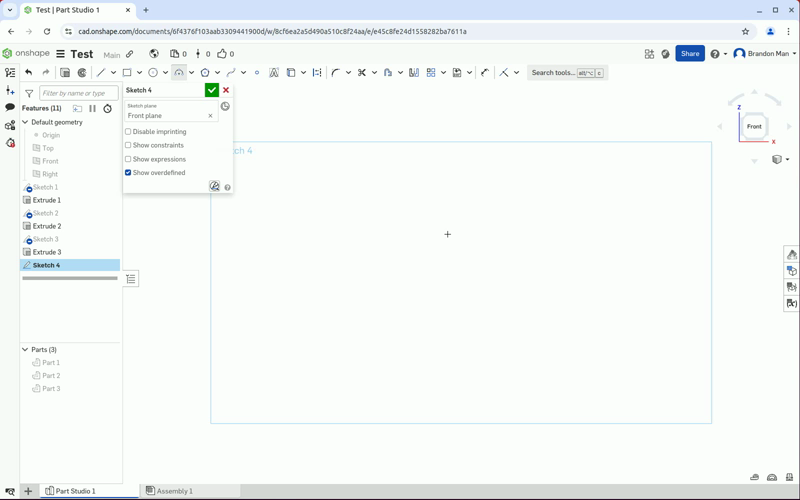
click(447, 233)
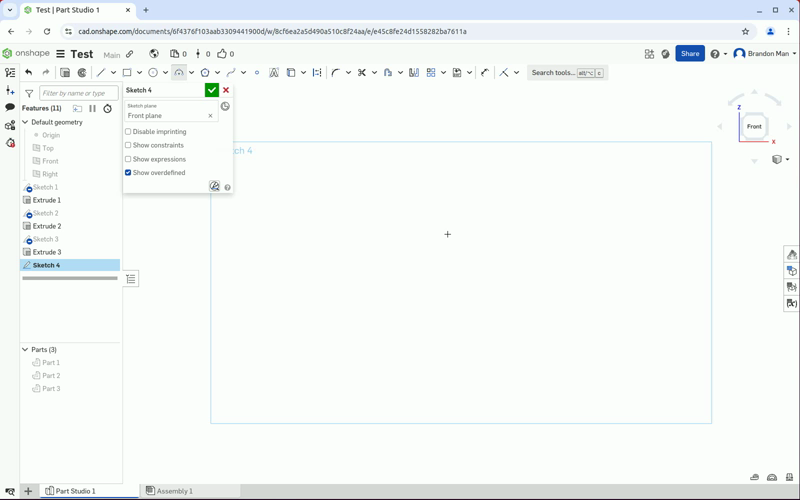
key_up(shift)
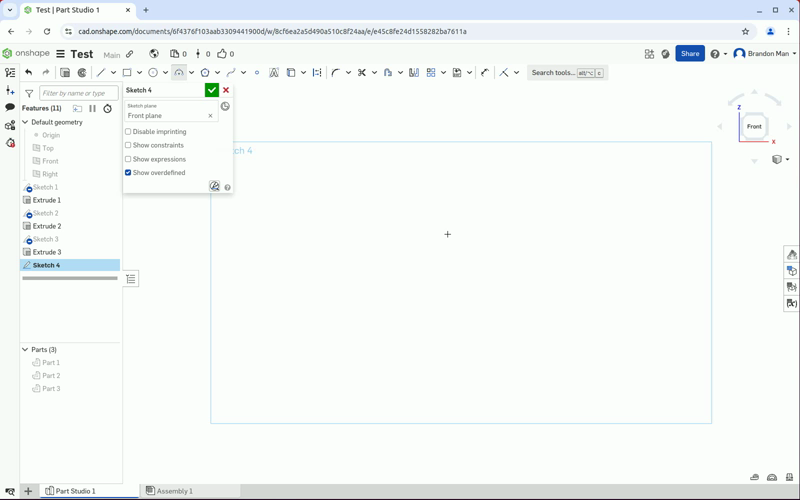
key_down(shift)
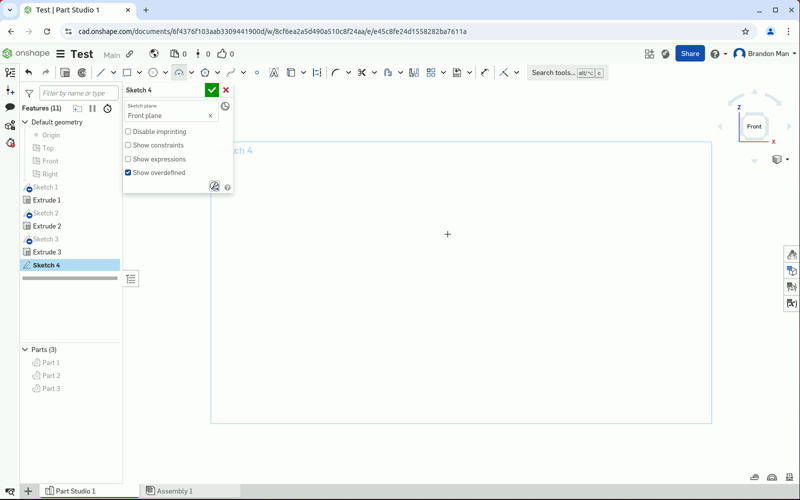
mouse_move(475, 233)
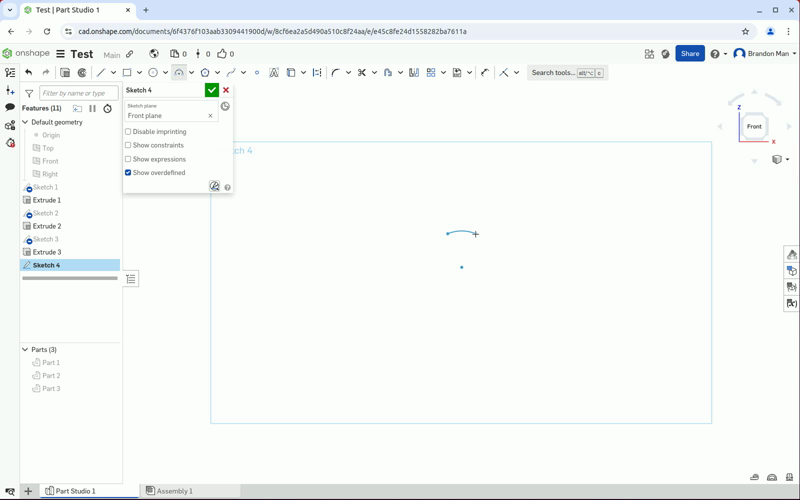
click(475, 233)
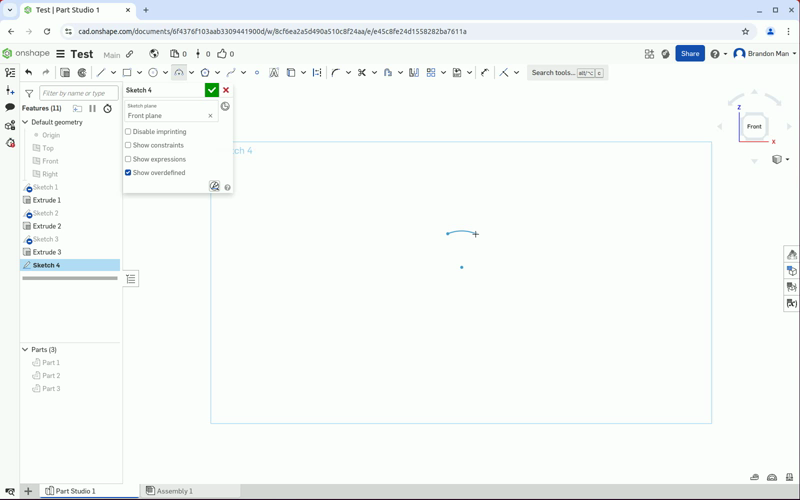
mouse_move(461, 237)
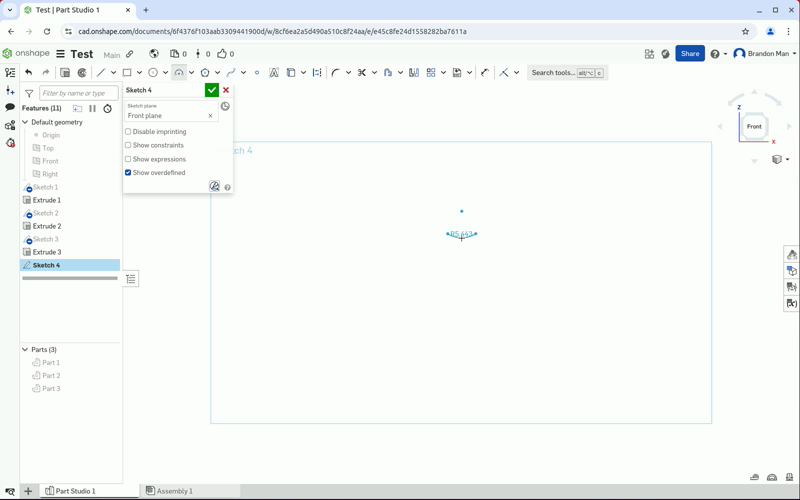
click(461, 237)
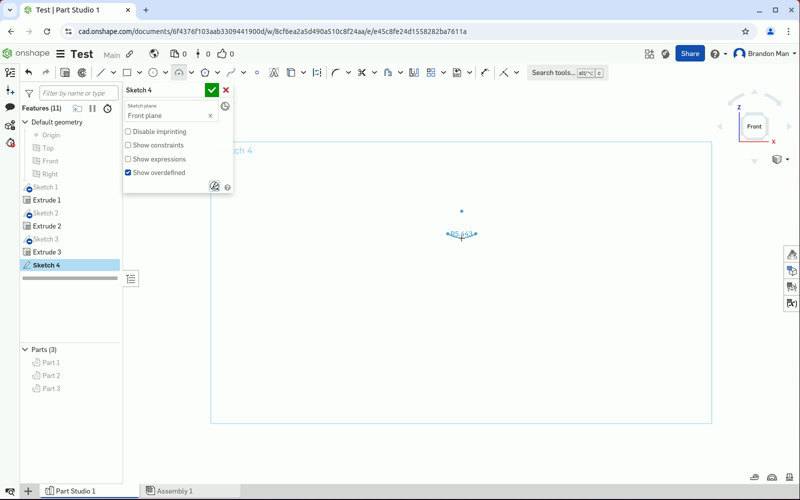
key_up(shift)
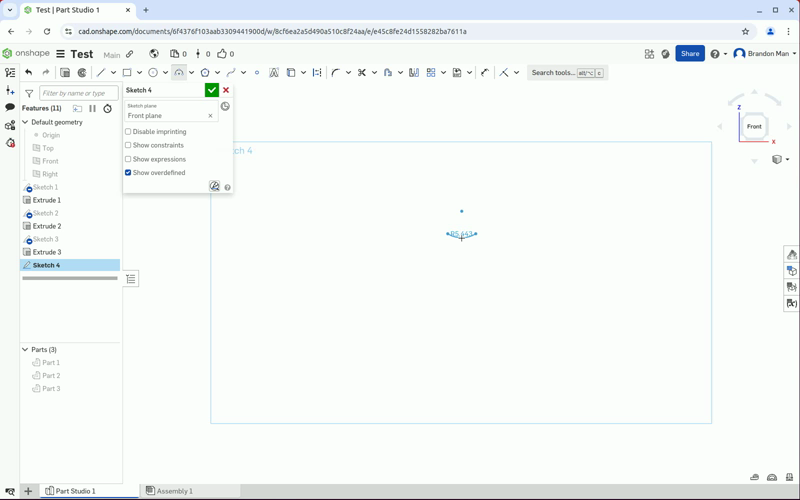
key(esc)
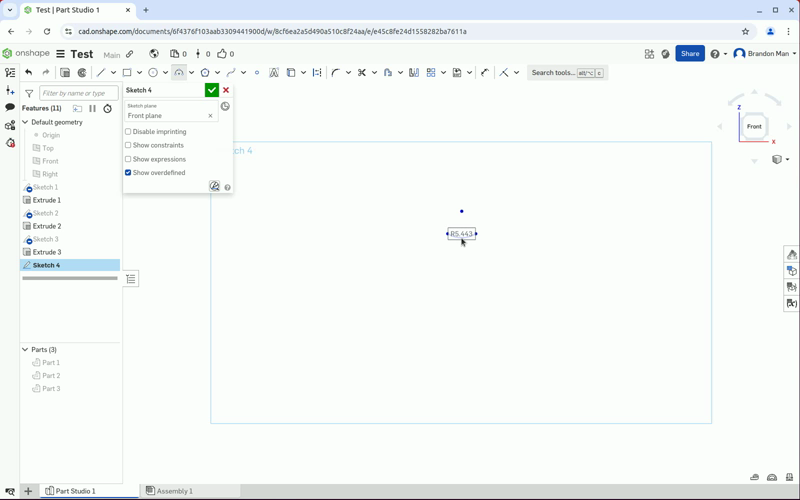
key(l)
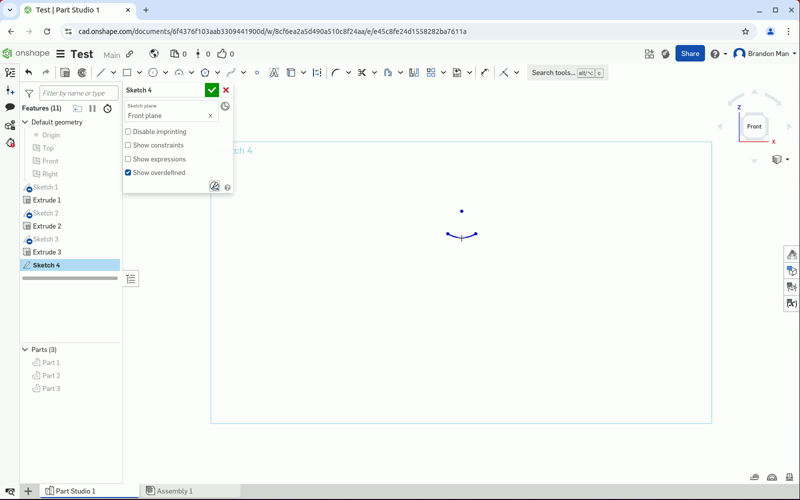
mouse_move(475, 233)
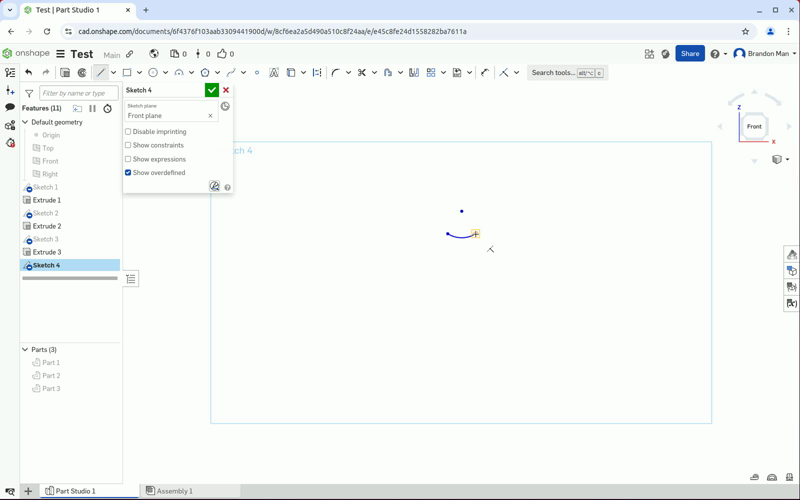
click(475, 233)
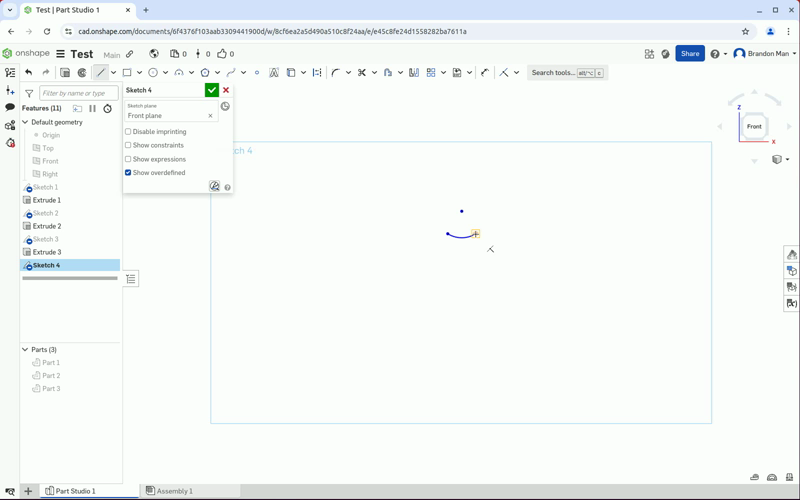
key_down(shift)
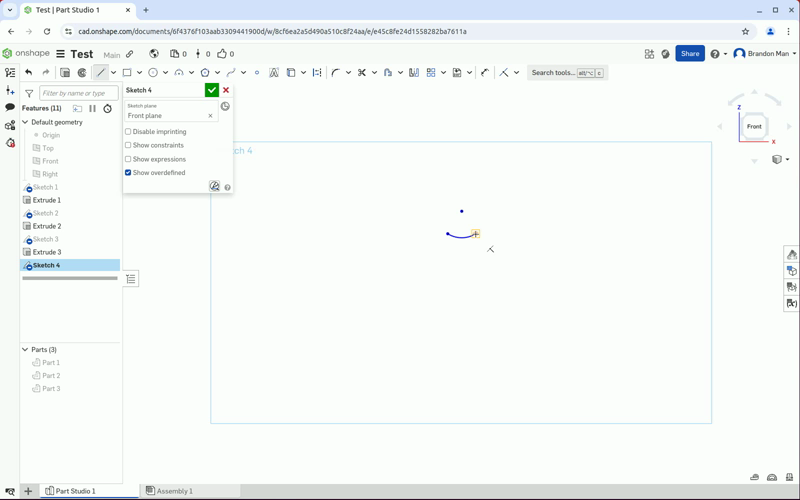
mouse_move(505, 233)
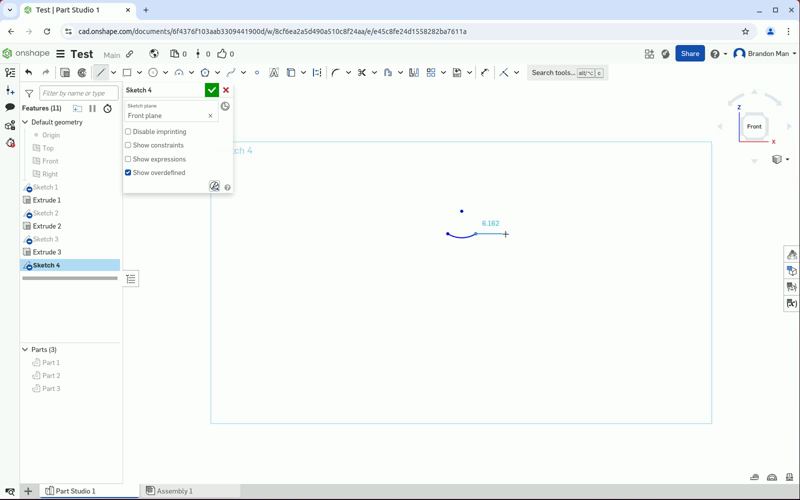
mouse_move(475, 209)
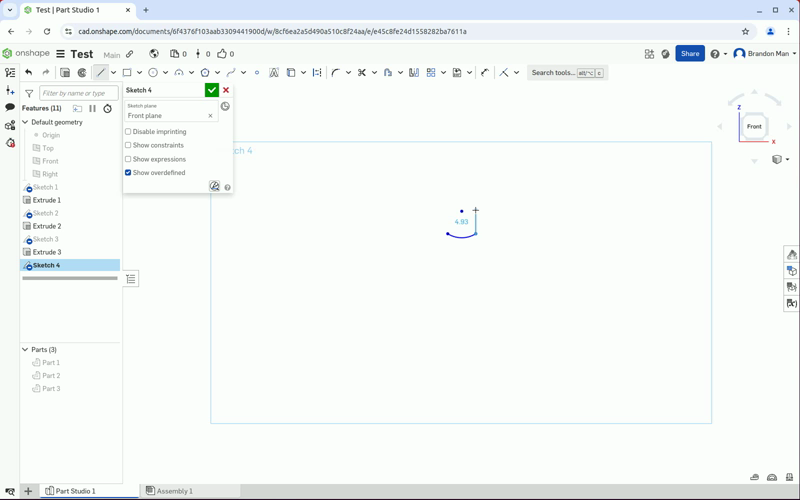
click(475, 209)
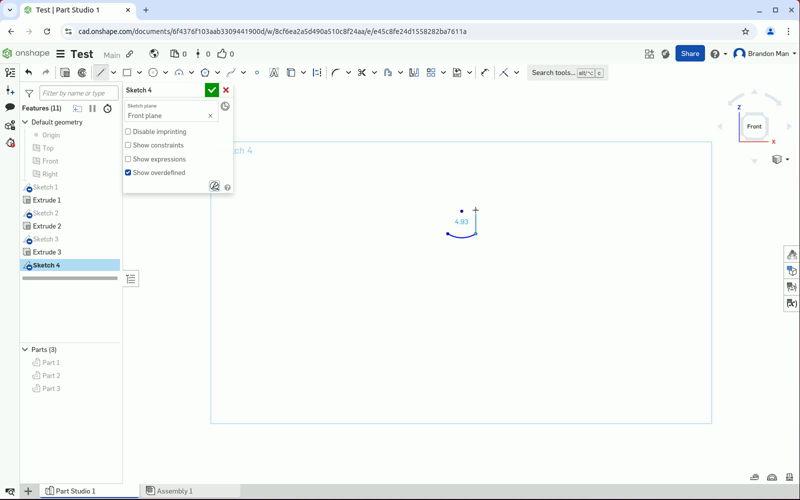
key_up(shift)
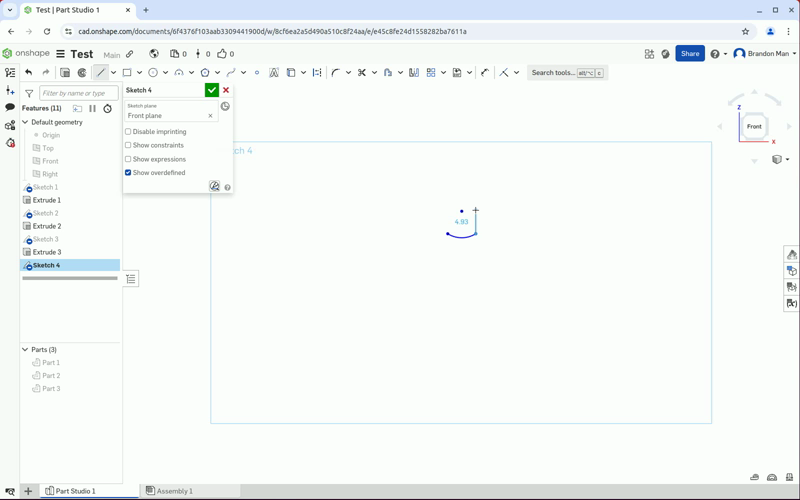
key(esc)
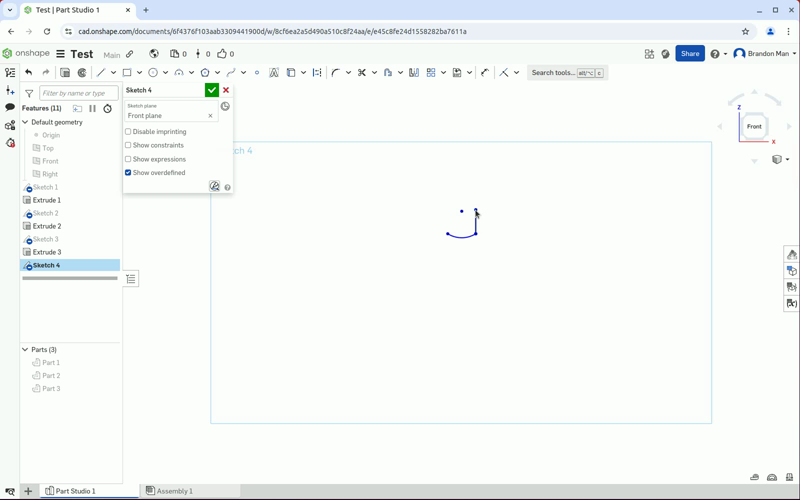
key(a)
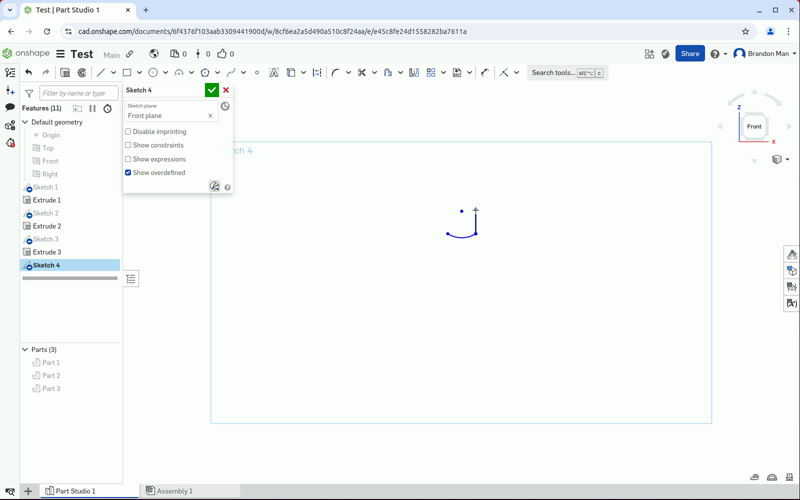
mouse_move(475, 209)
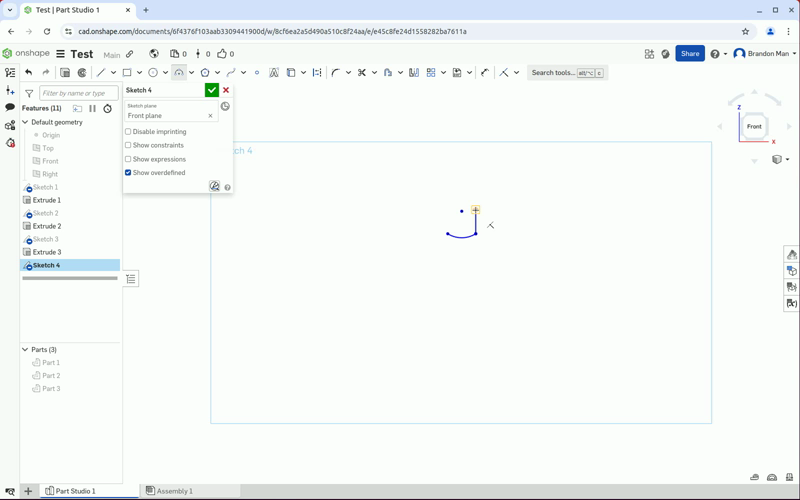
click(475, 209)
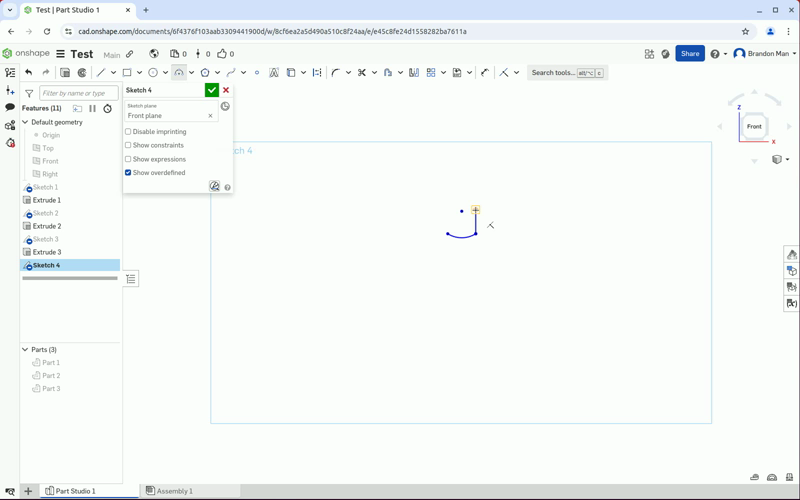
key_down(shift)
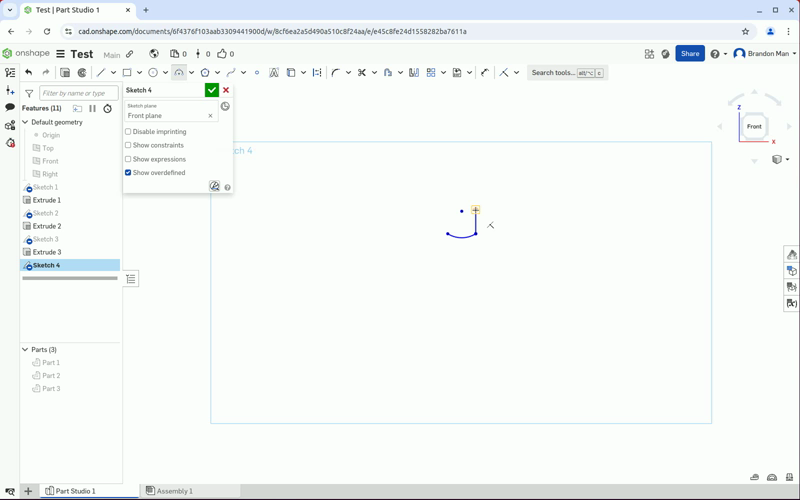
mouse_move(447, 209)
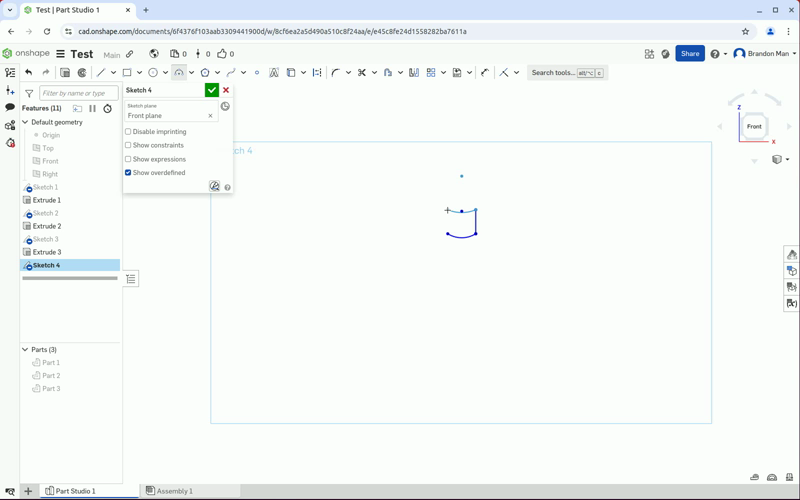
click(447, 209)
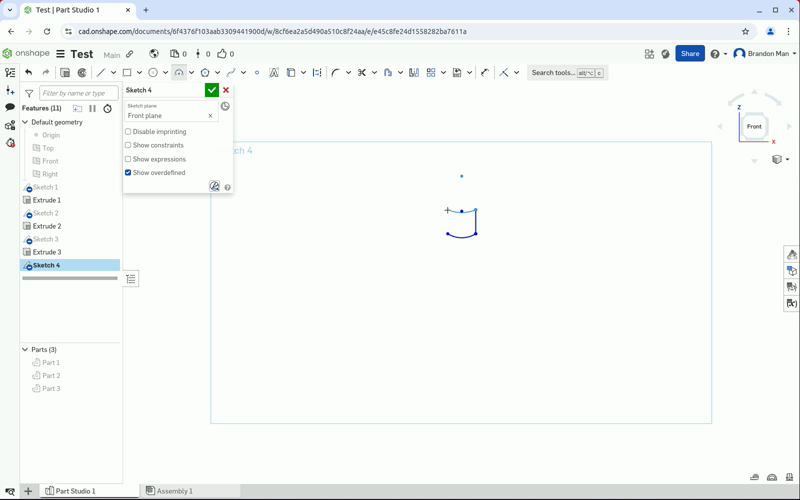
mouse_move(461, 223)
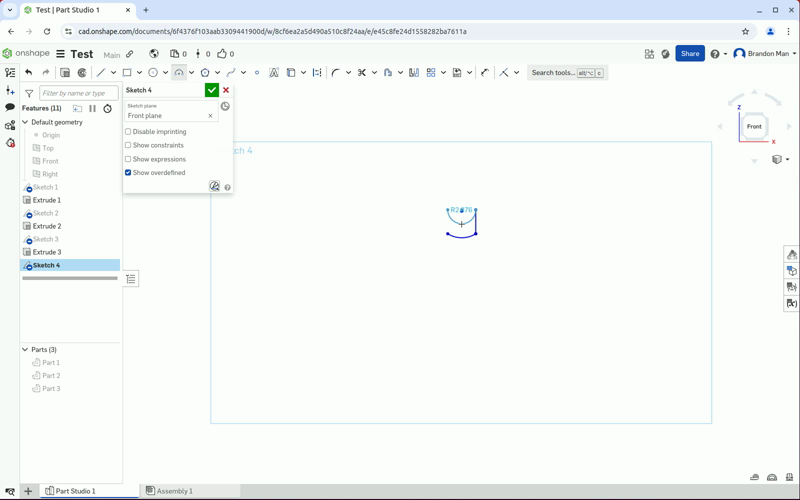
click(461, 223)
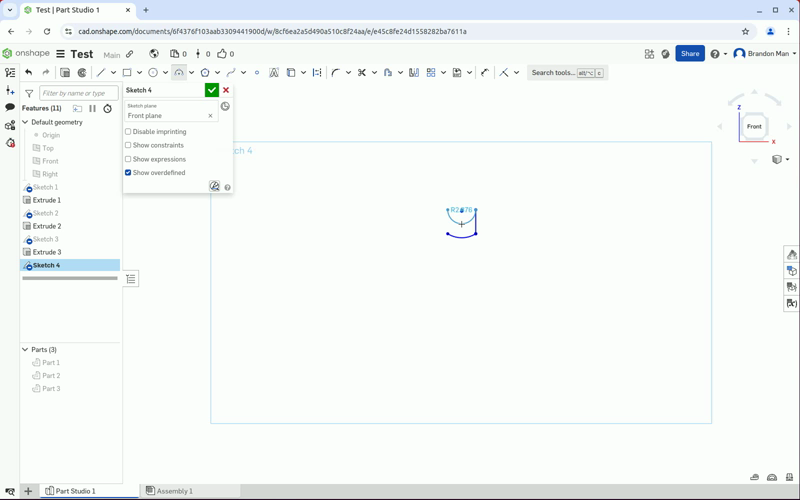
key_up(shift)
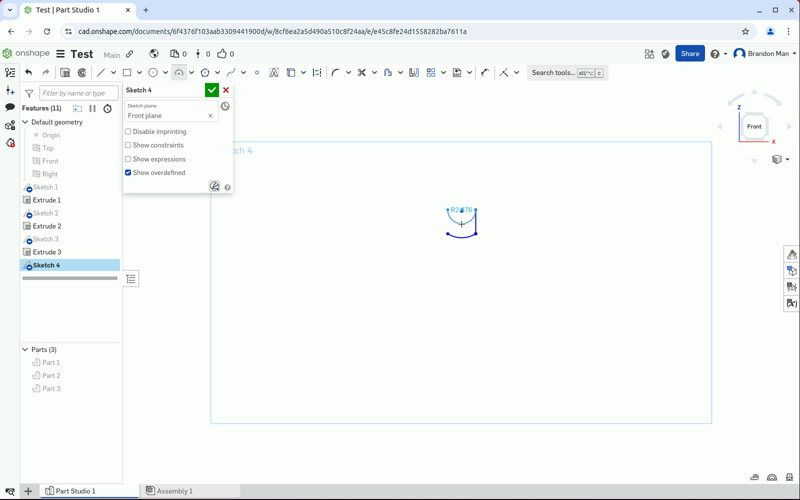
key(esc)
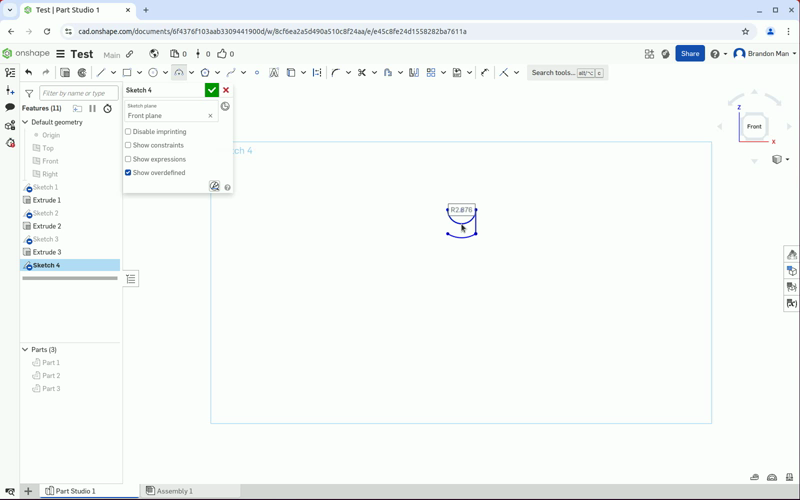
key(l)
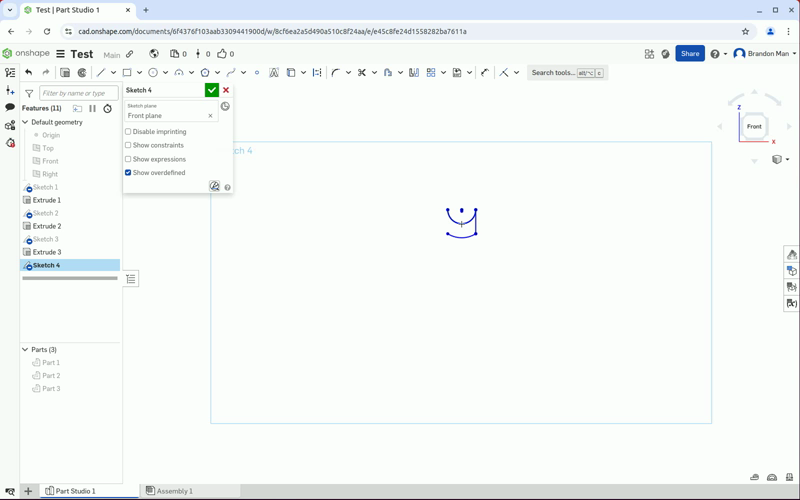
mouse_move(447, 209)
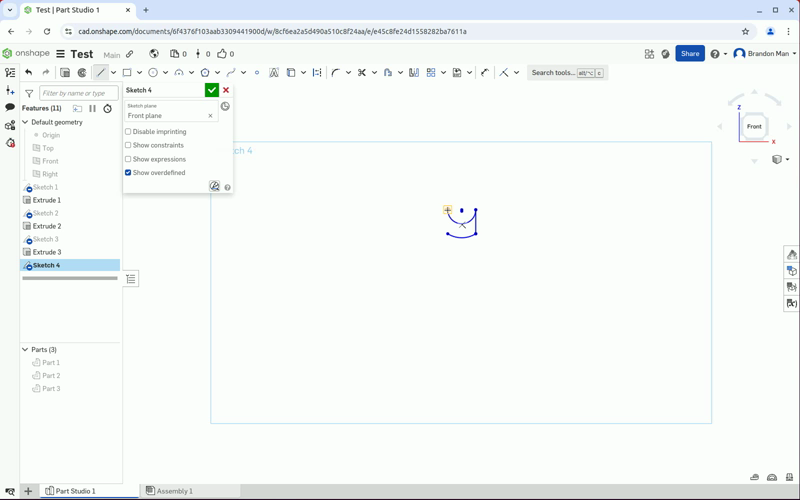
click(447, 209)
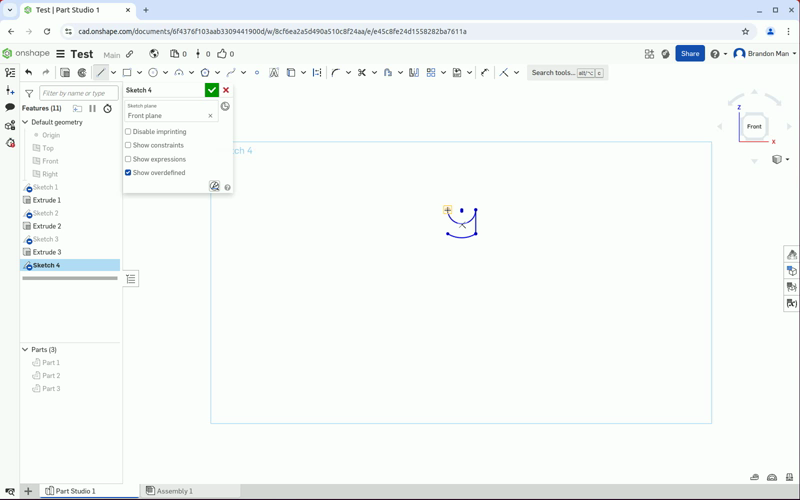
mouse_move(477, 209)
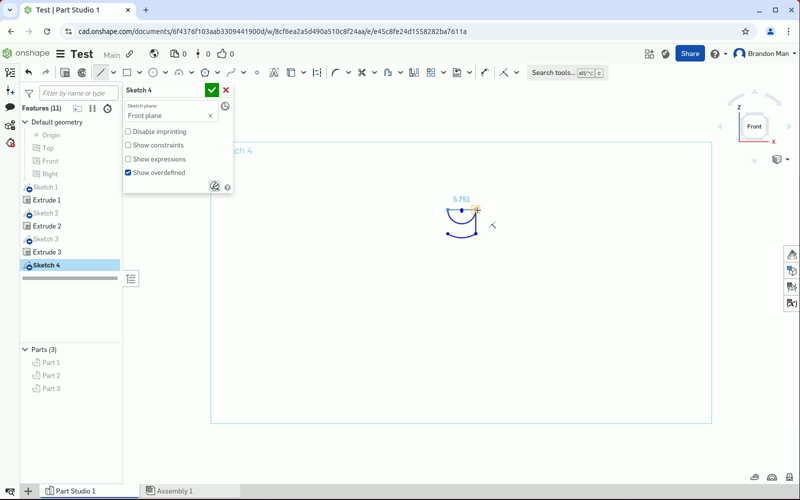
key_down(shift)
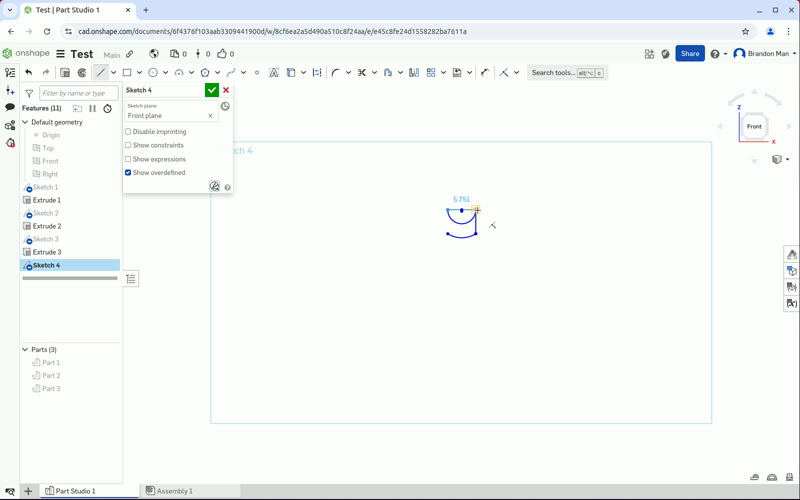
mouse_move(447, 233)
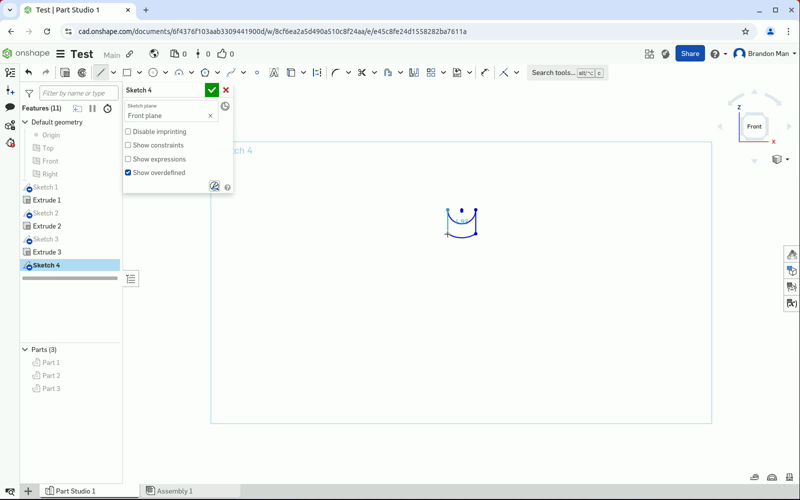
key_up(shift)
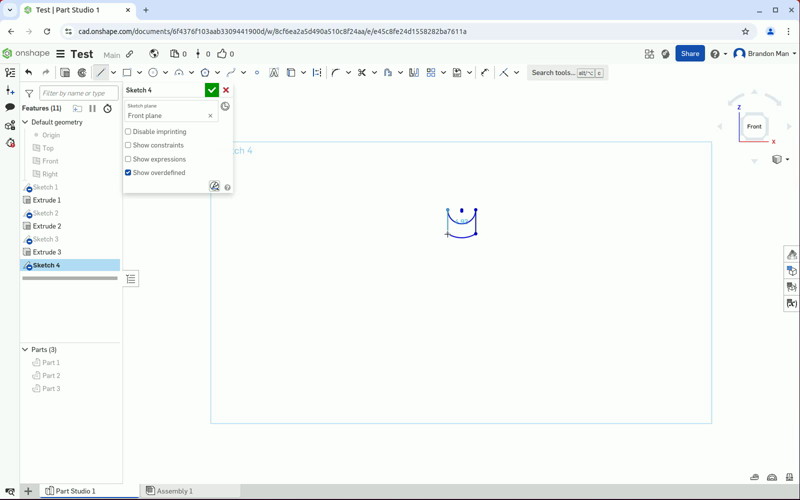
click(447, 233)
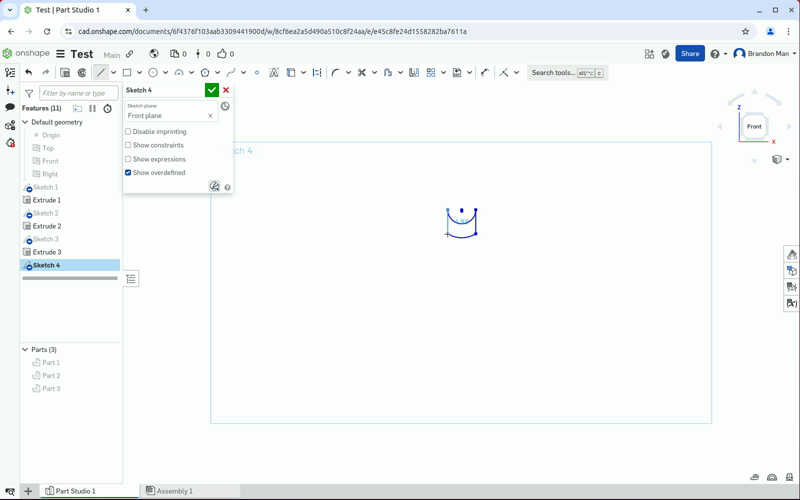
key(esc)
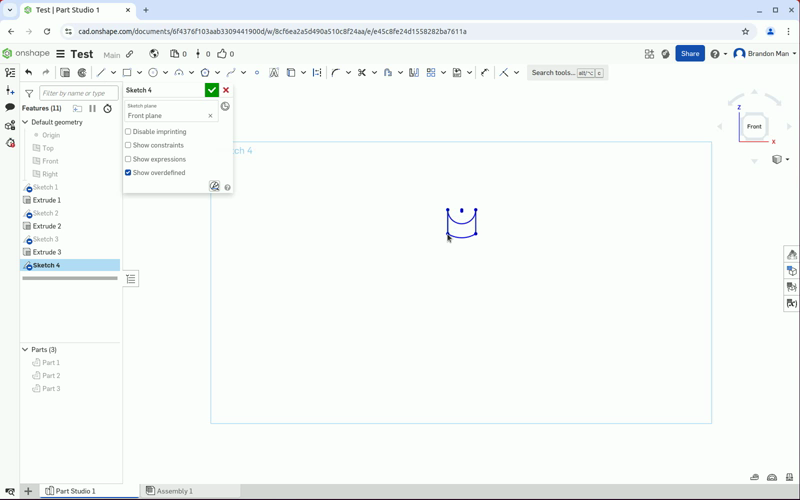
mouse_move(457, 233)
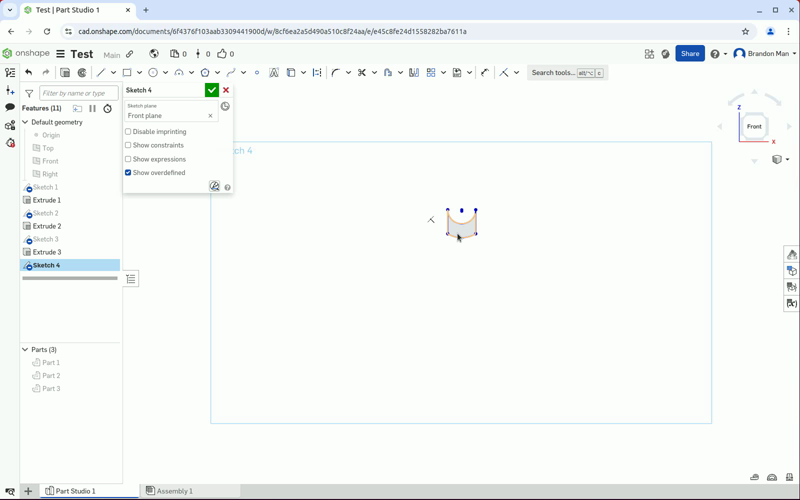
scroll(6)
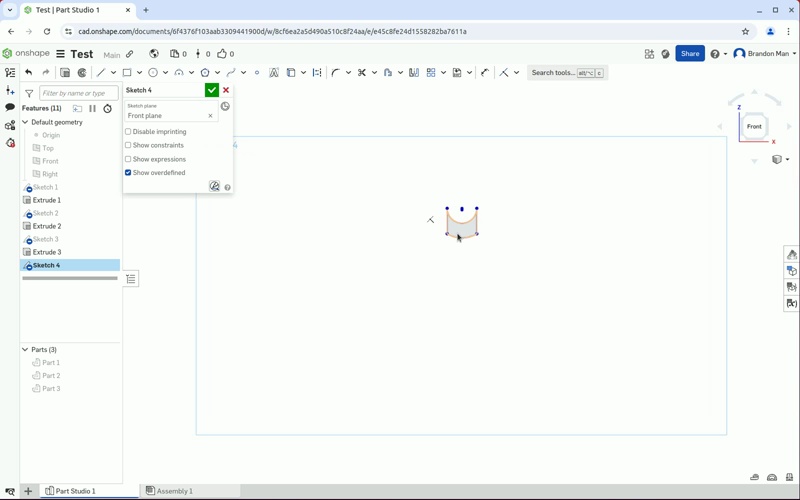
scroll(6)
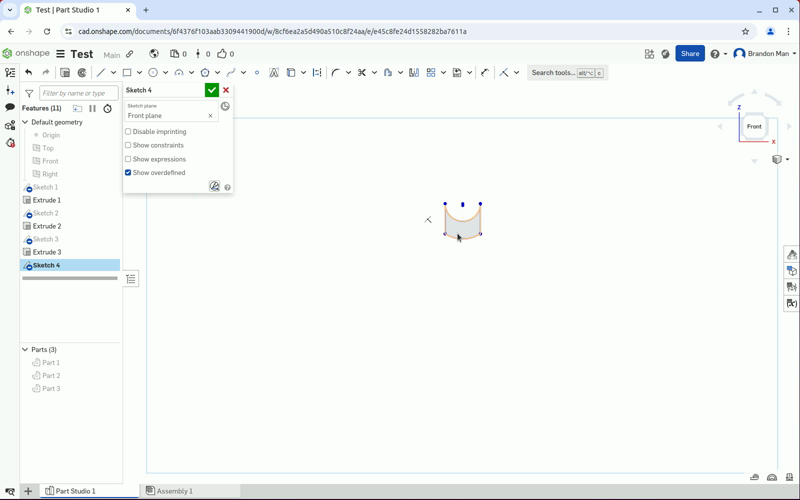
scroll(6)
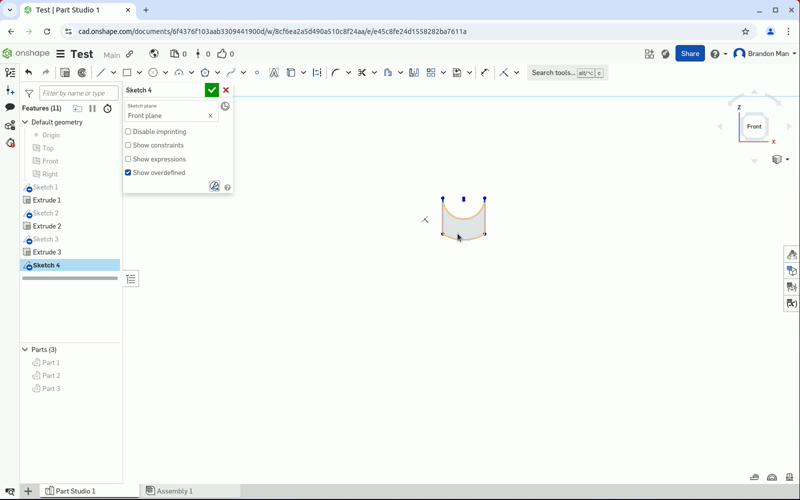
scroll(6)
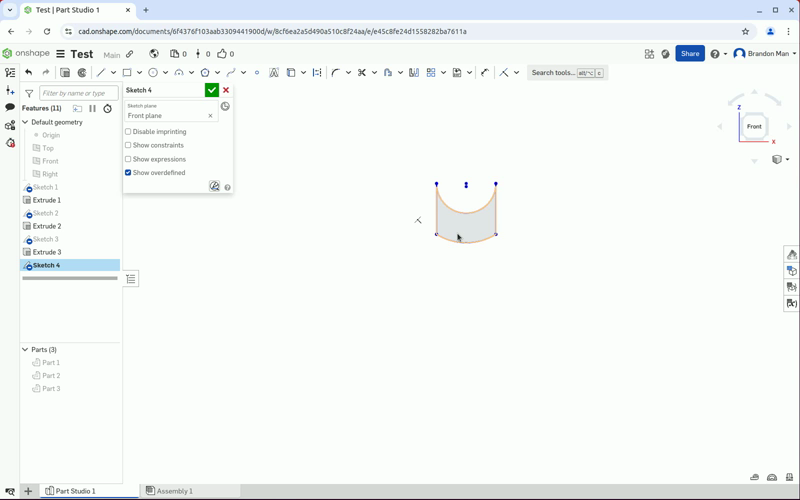
scroll(6)
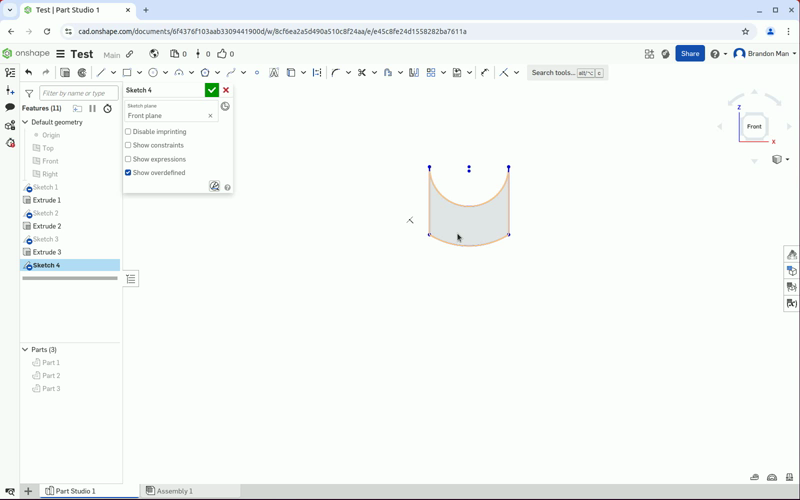
scroll(6)
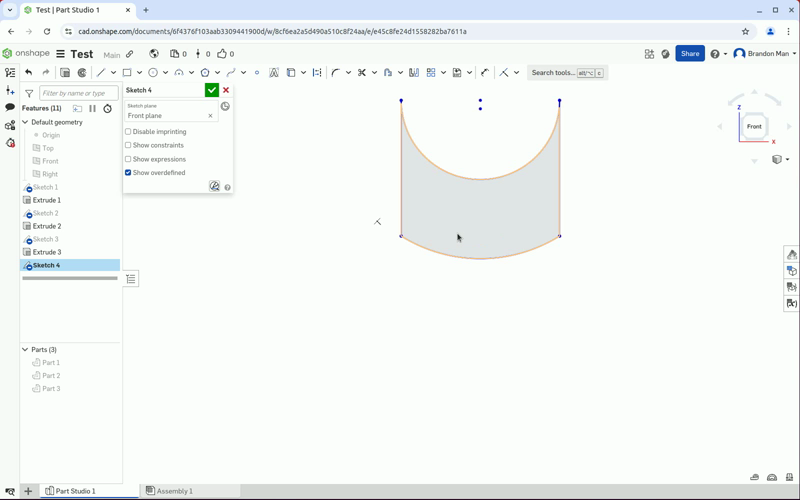
scroll(6)
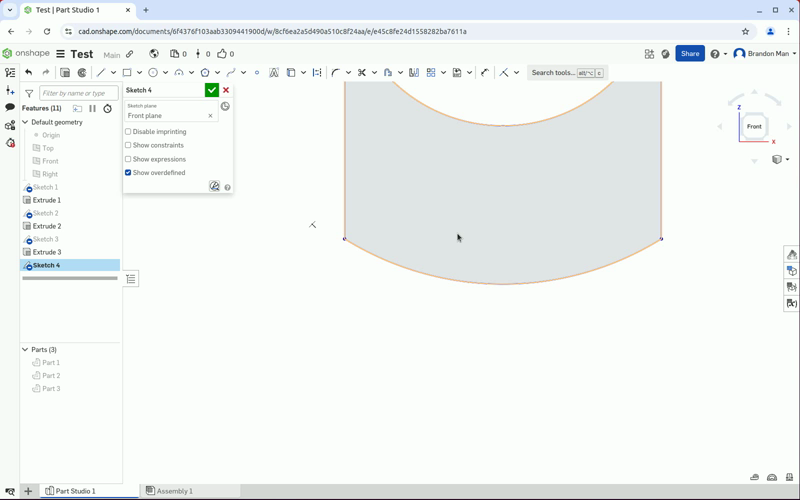
click(457, 233)
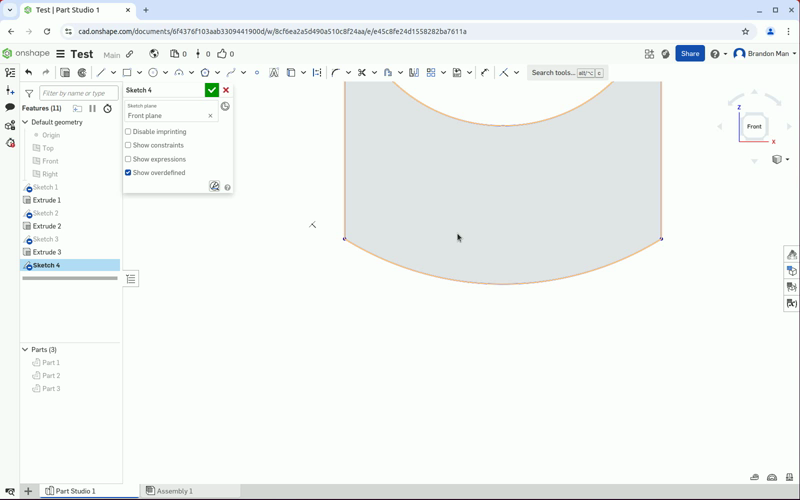
scroll(-6)
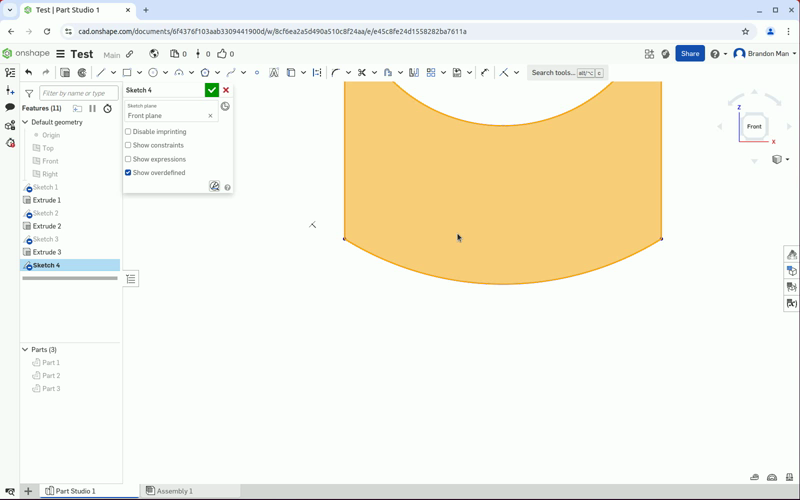
scroll(-6)
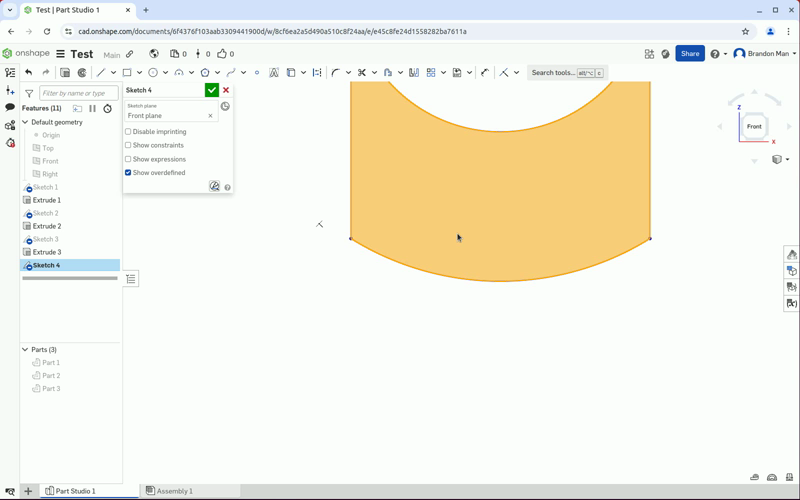
scroll(-6)
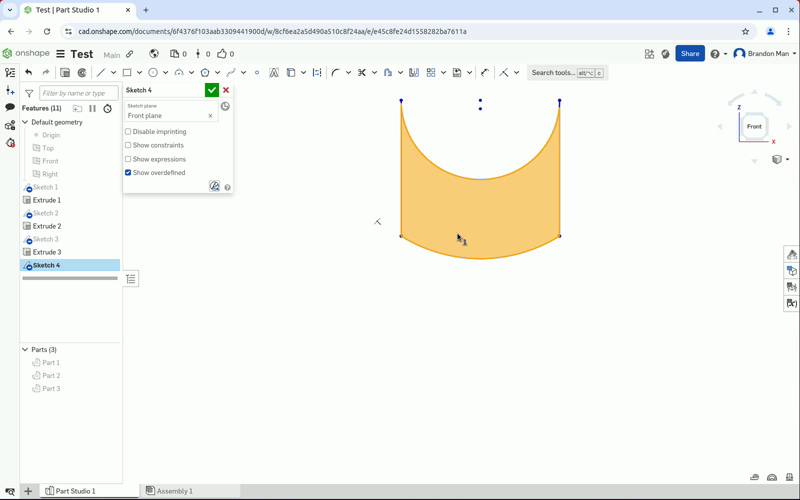
scroll(-6)
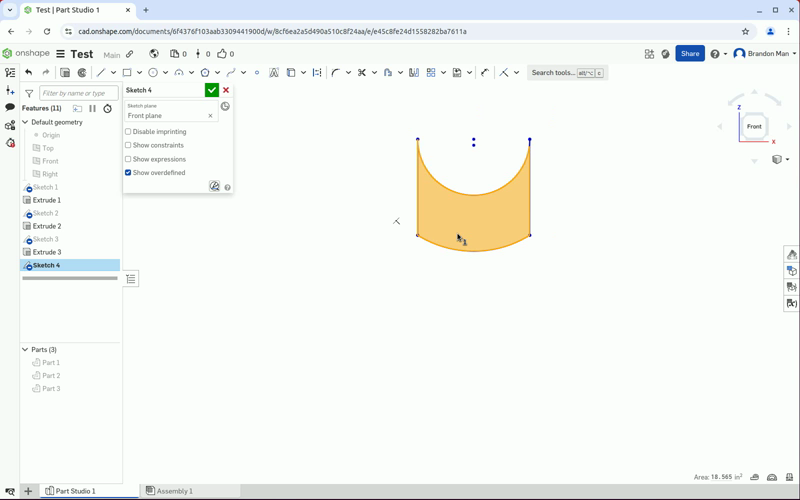
scroll(-6)
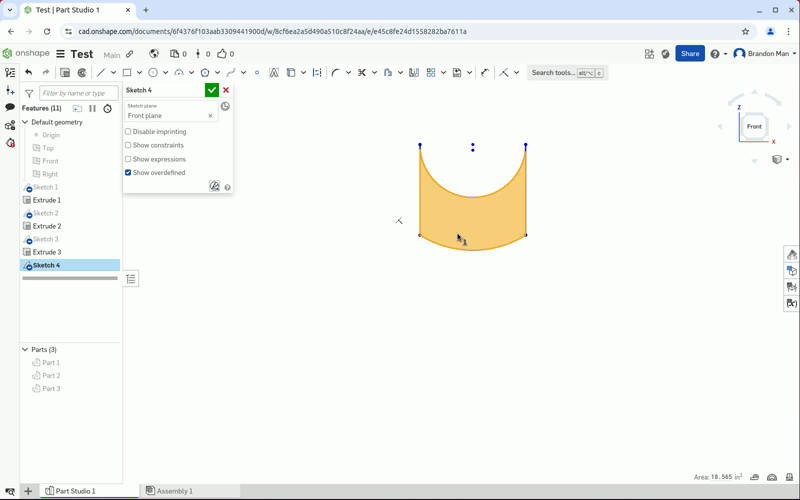
scroll(-6)
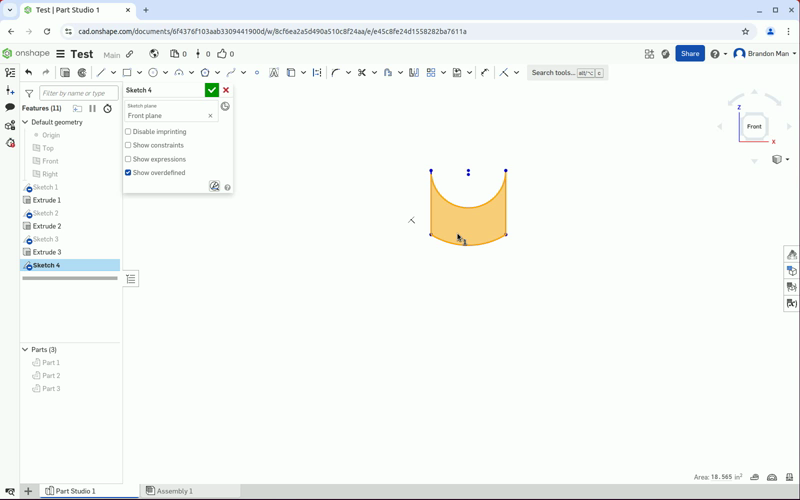
scroll(-6)
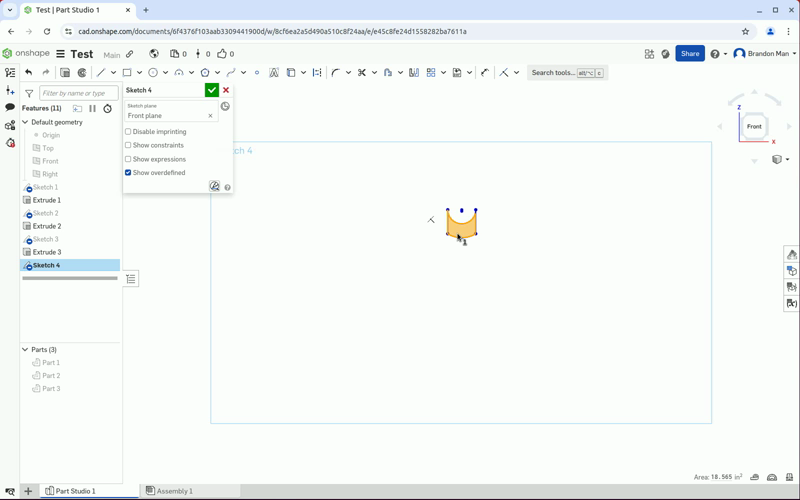
mouse_move(73, 352)
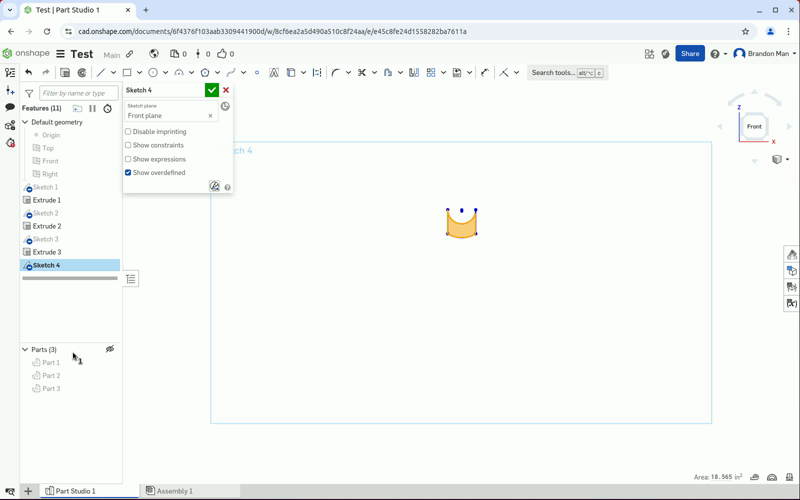
key(shift+y)
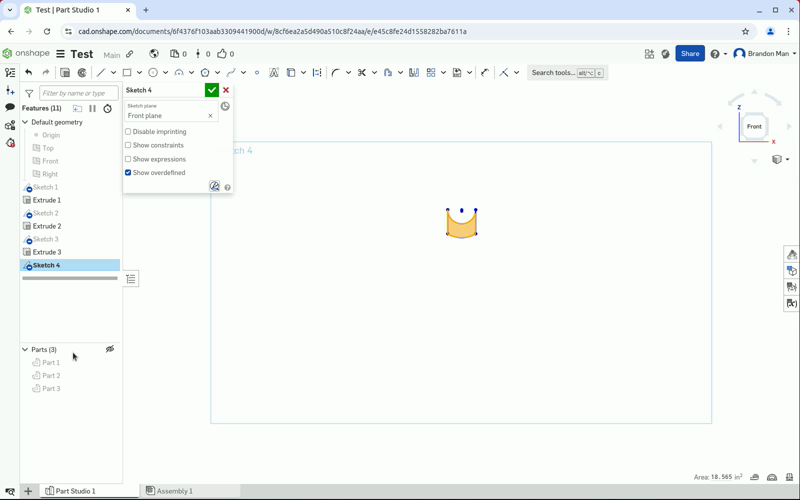
key(shift+e)
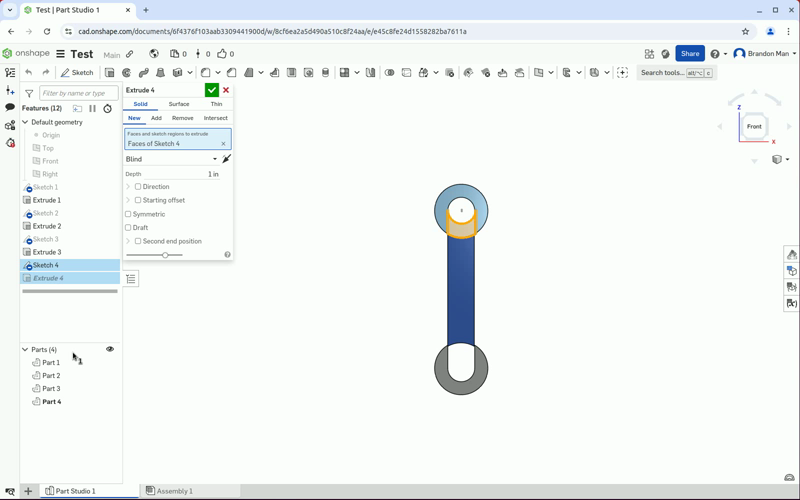
mouse_move(143, 106)
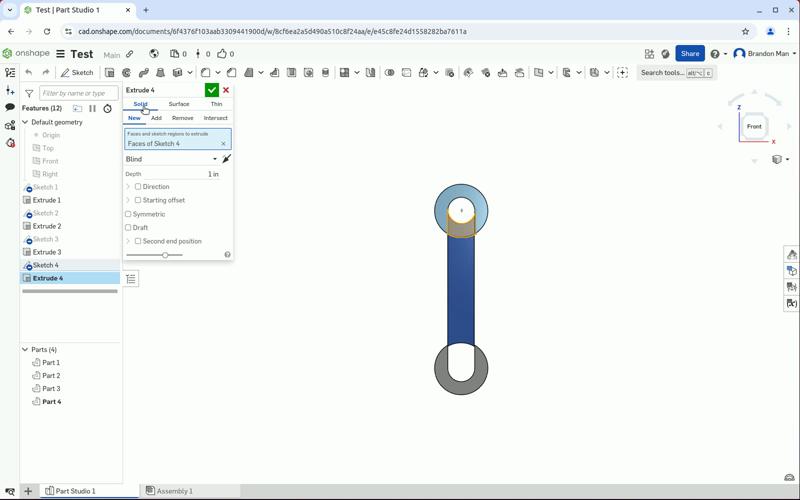
click(143, 106)
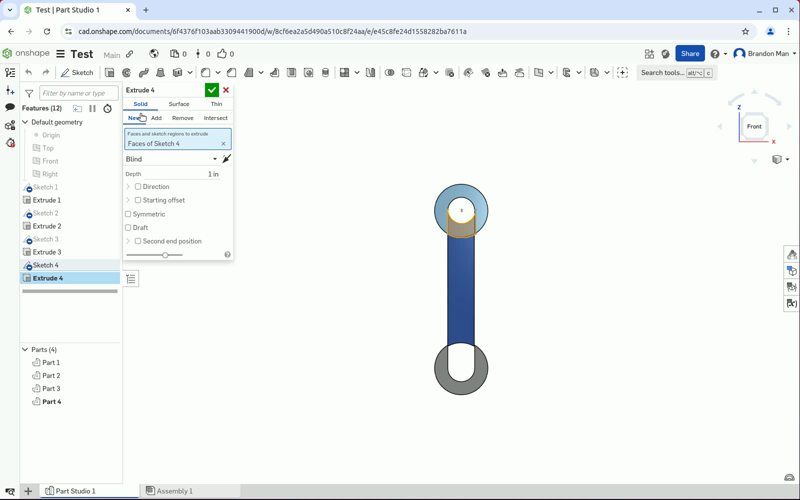
mouse_move(137, 120)
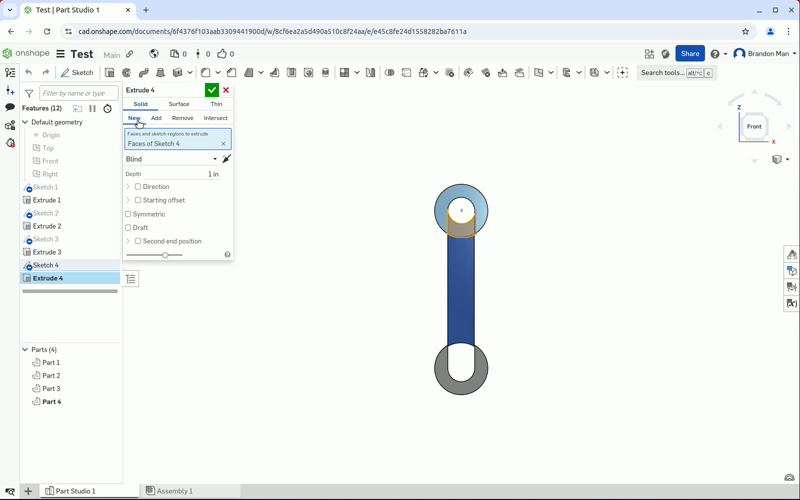
click(137, 120)
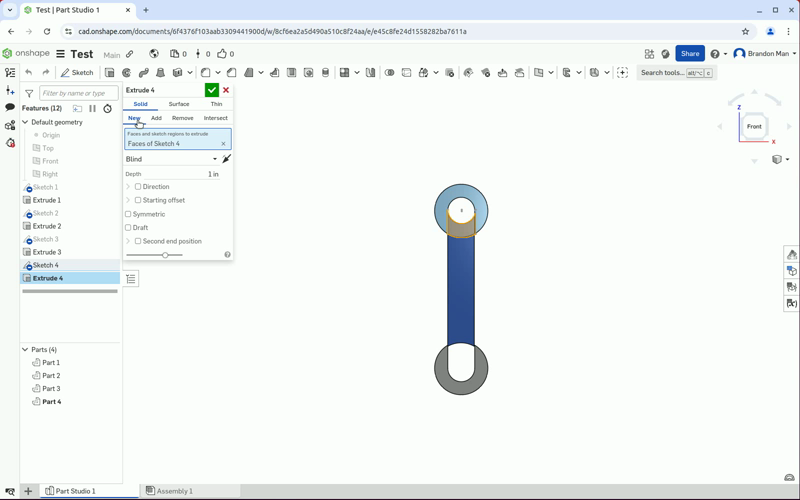
key(tab, 4)
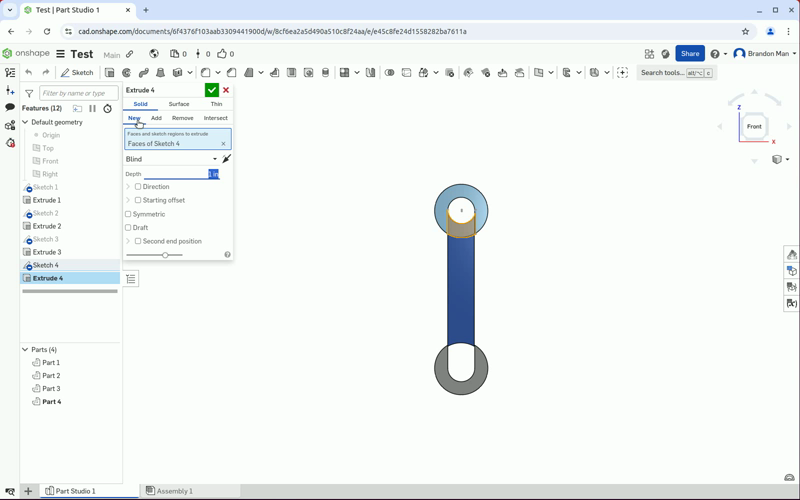
text(5.536)
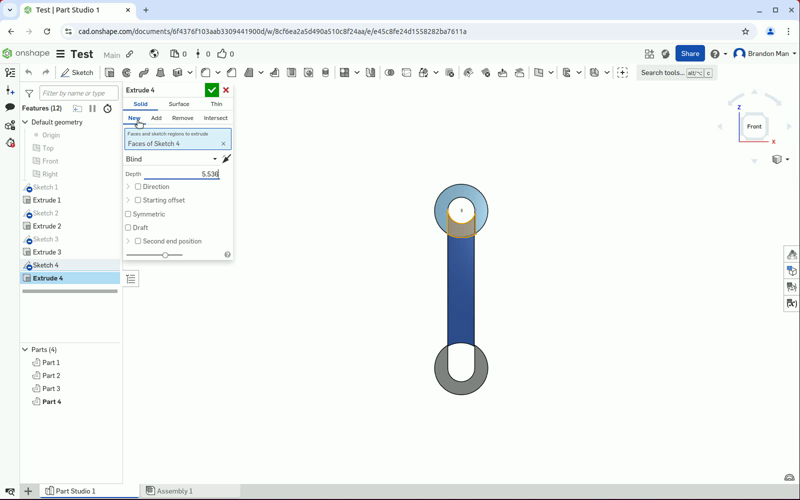
key(enter)
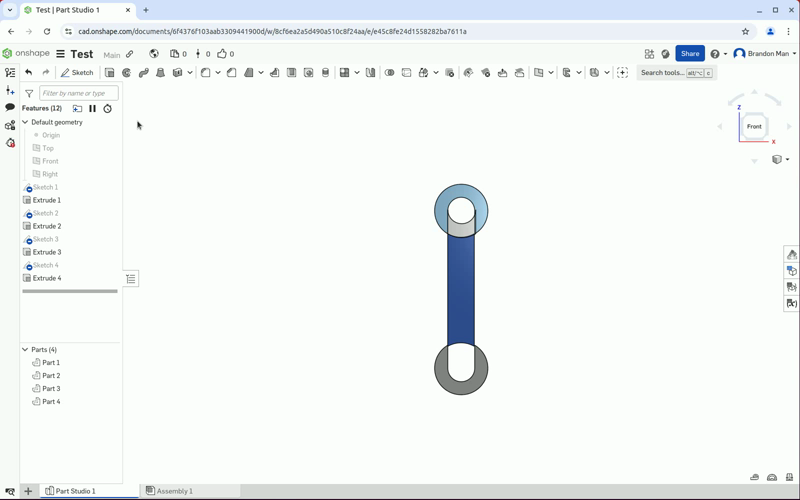
key(shift+h)
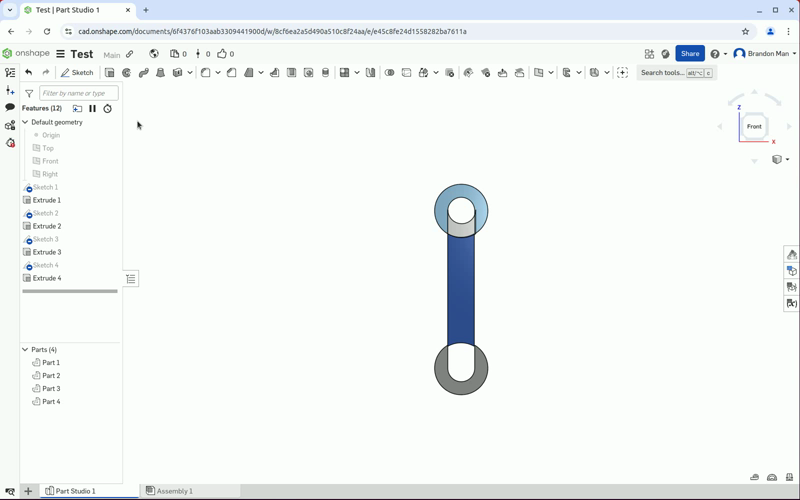
key(shift+h)
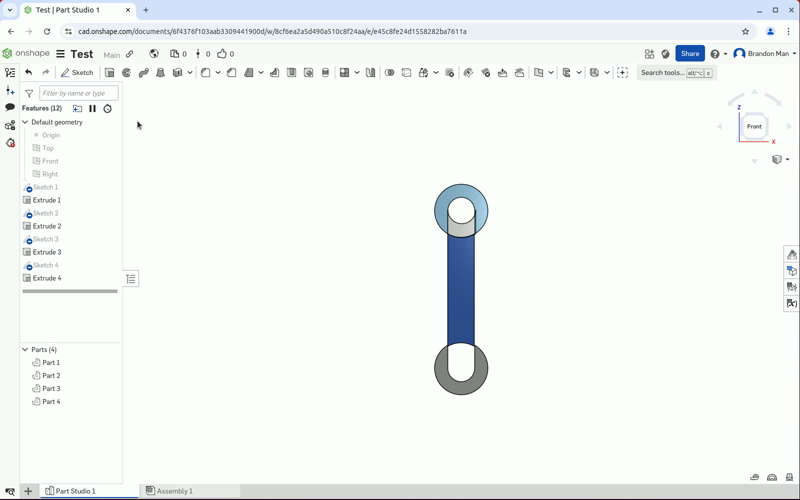
mouse_move(73, 189)
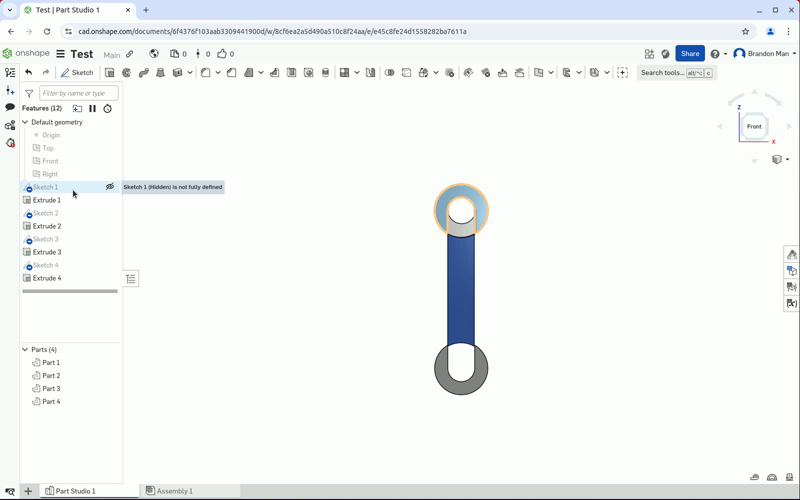
click(73, 189)
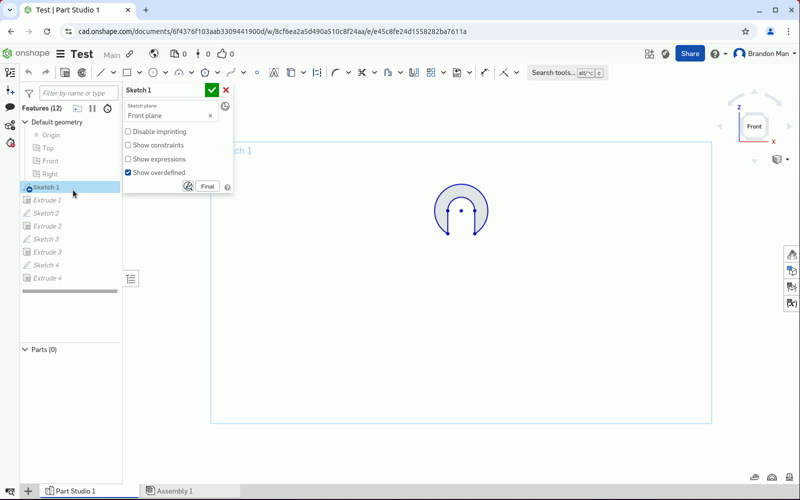
mouse_move(229, 92)
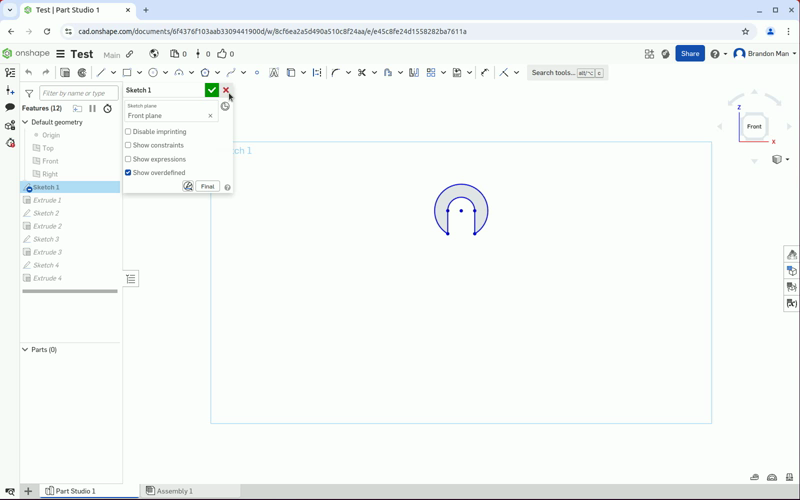
click(229, 92)
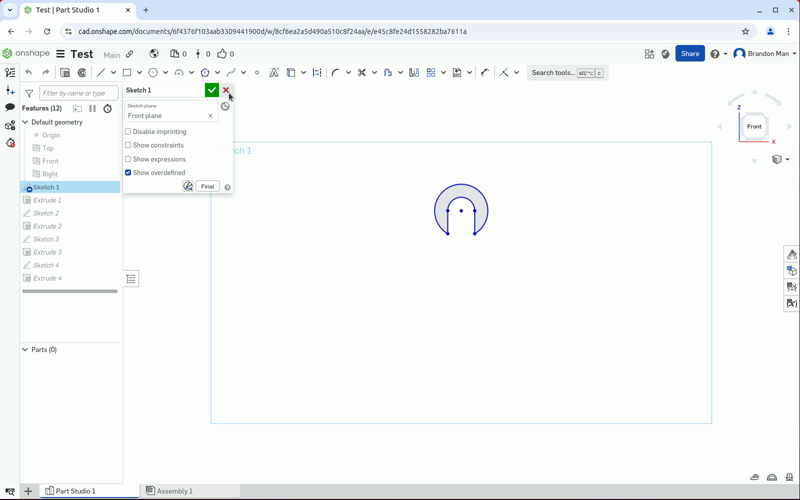
key(shift+s)
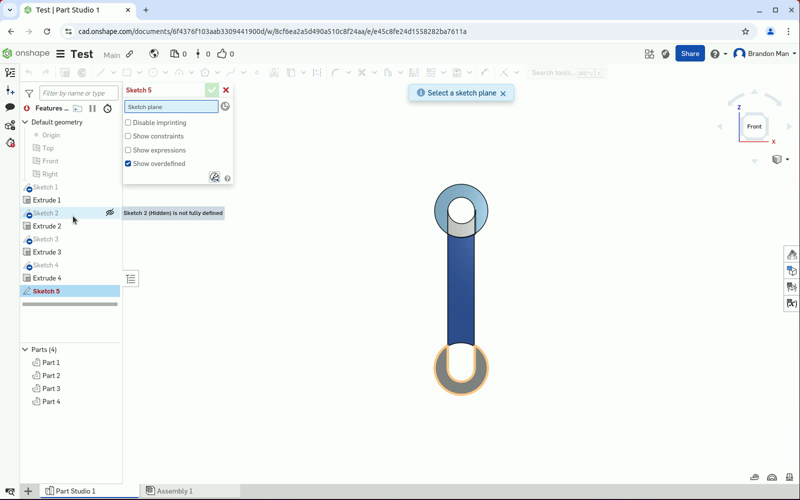
scroll(3)
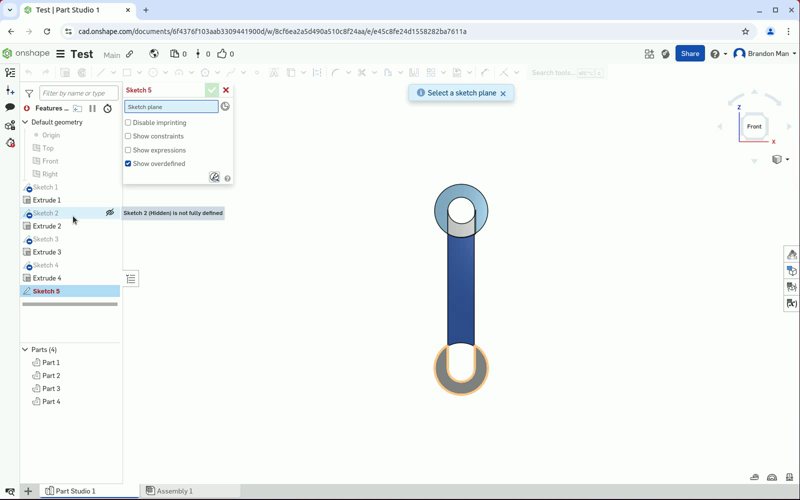
mouse_move(73, 163)
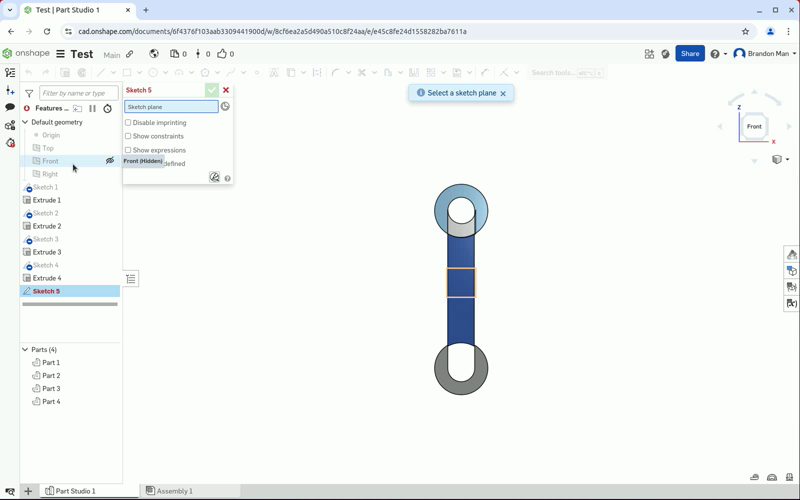
click(73, 163)
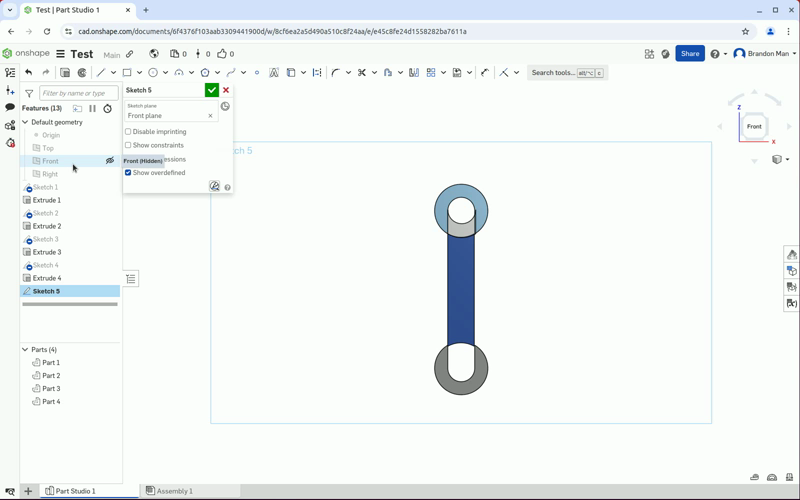
mouse_move(73, 352)
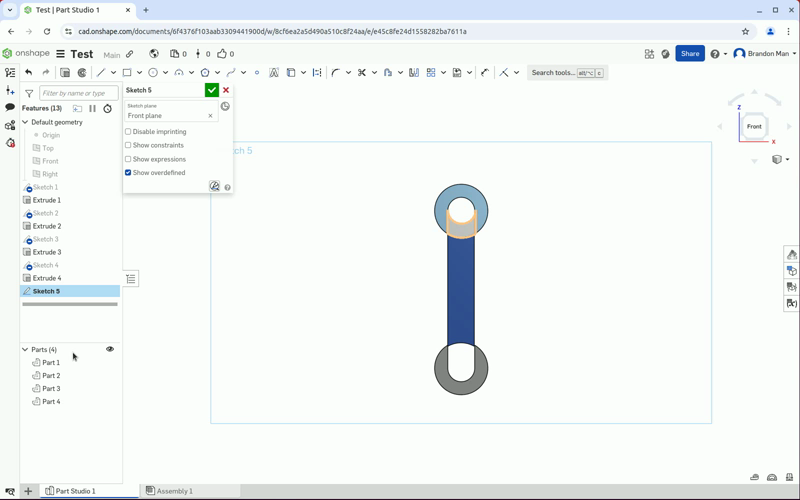
key(y)
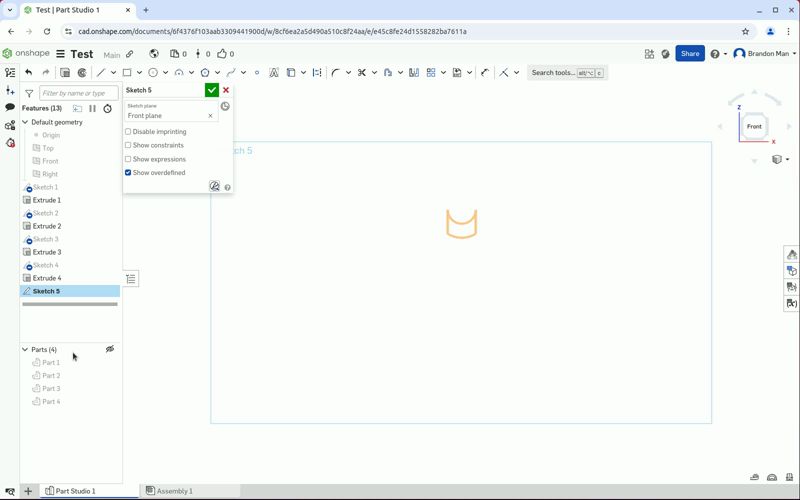
key(a)
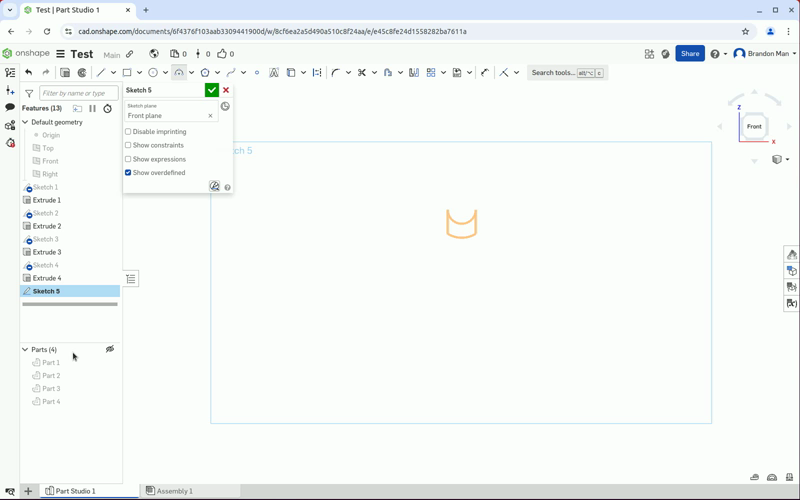
key_down(shift)
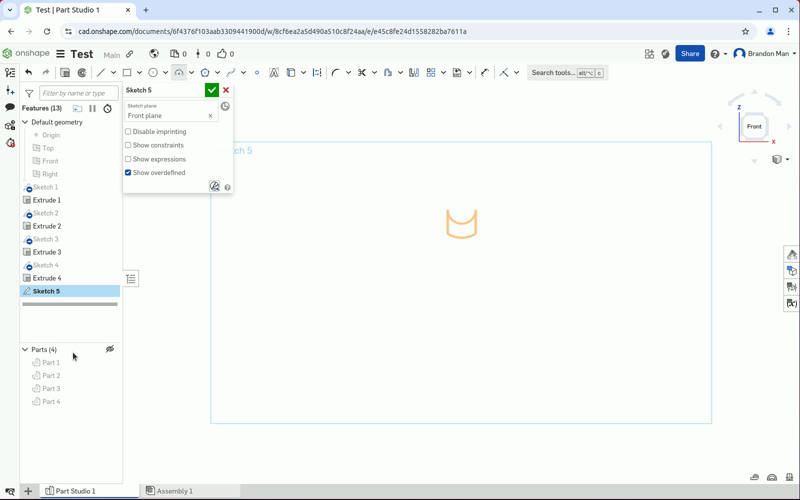
mouse_move(447, 368)
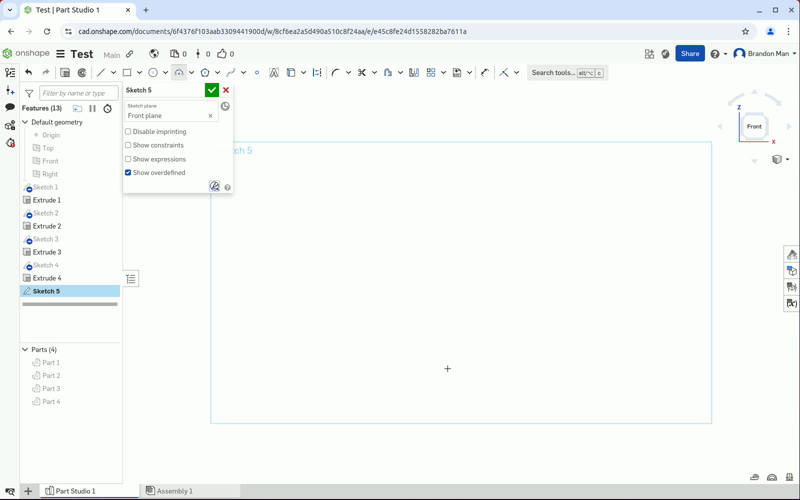
click(447, 368)
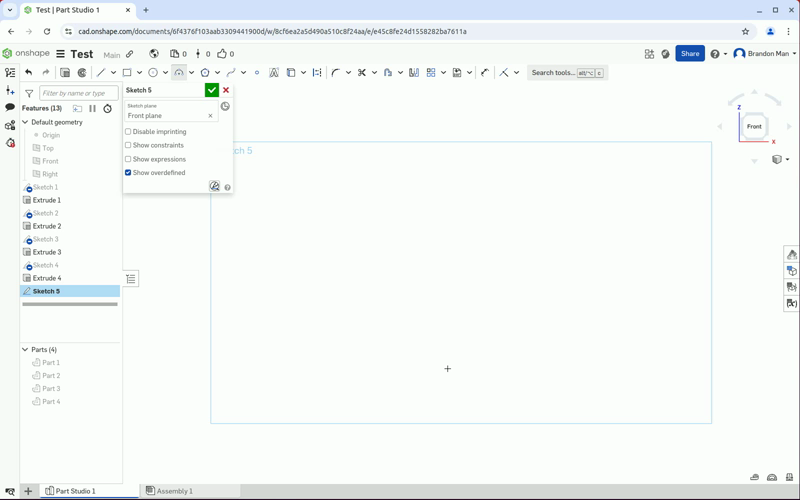
key_up(shift)
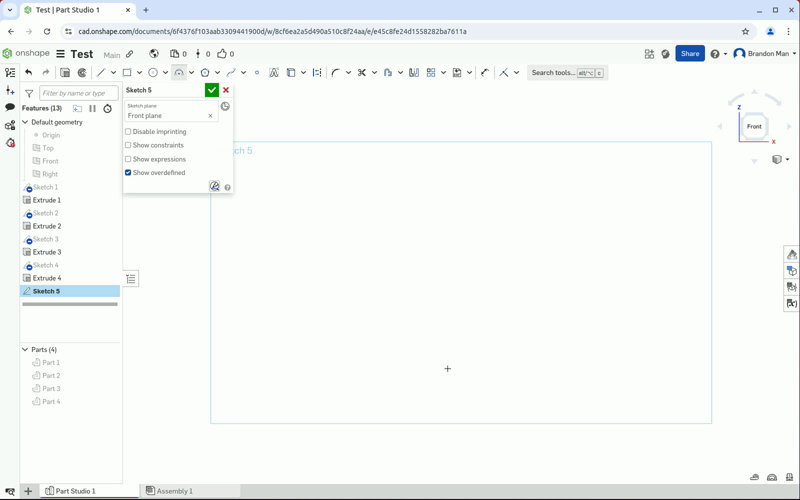
key_down(shift)
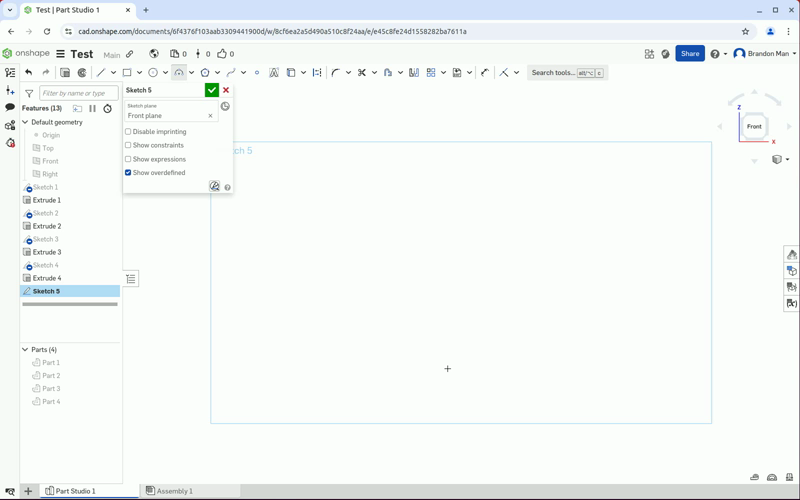
mouse_move(475, 368)
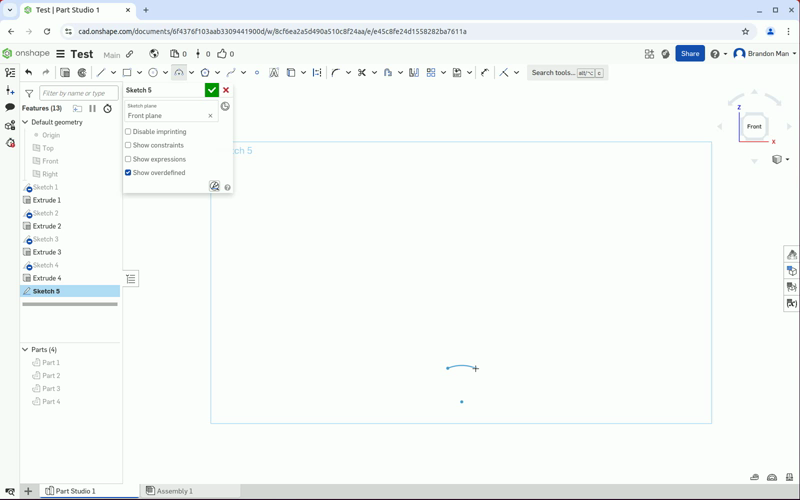
click(475, 368)
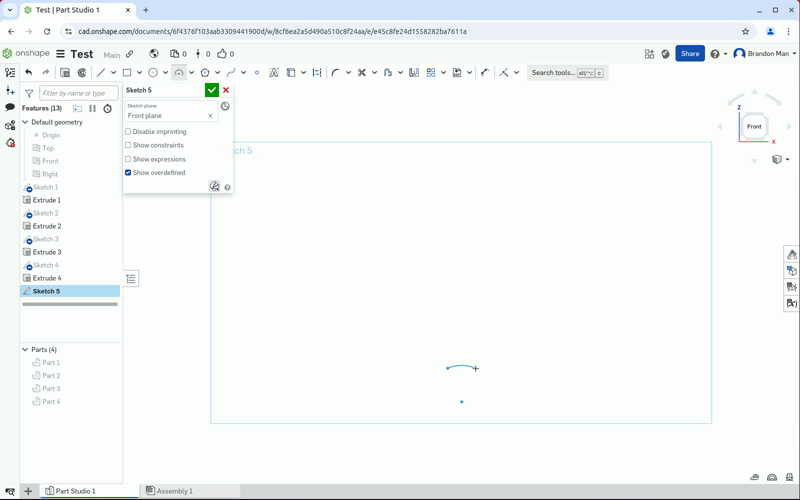
mouse_move(461, 354)
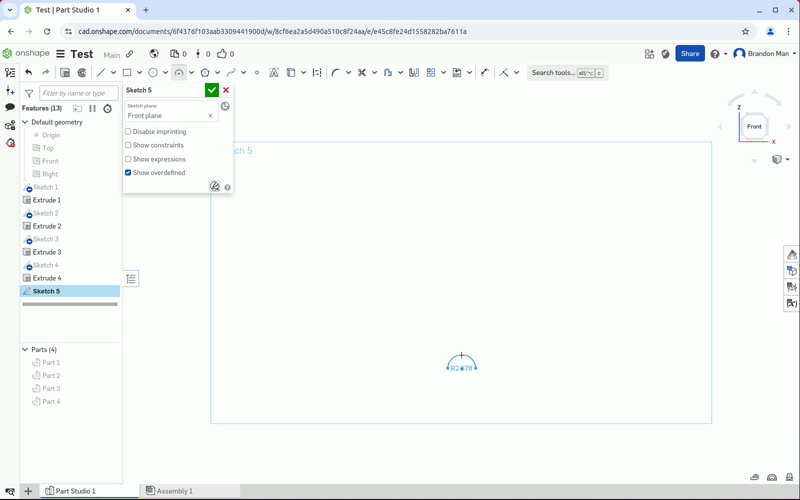
click(461, 354)
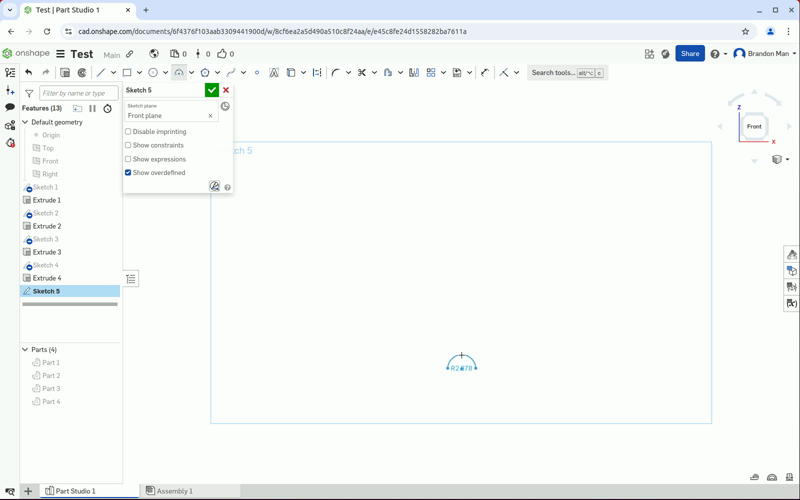
key_up(shift)
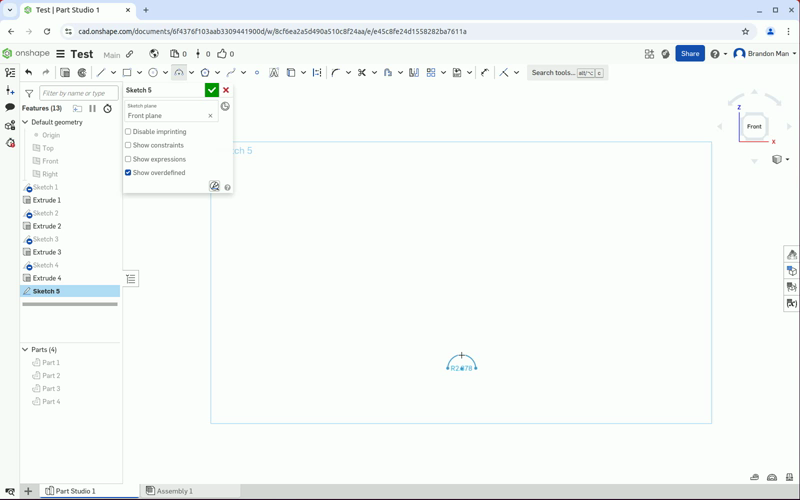
key(esc)
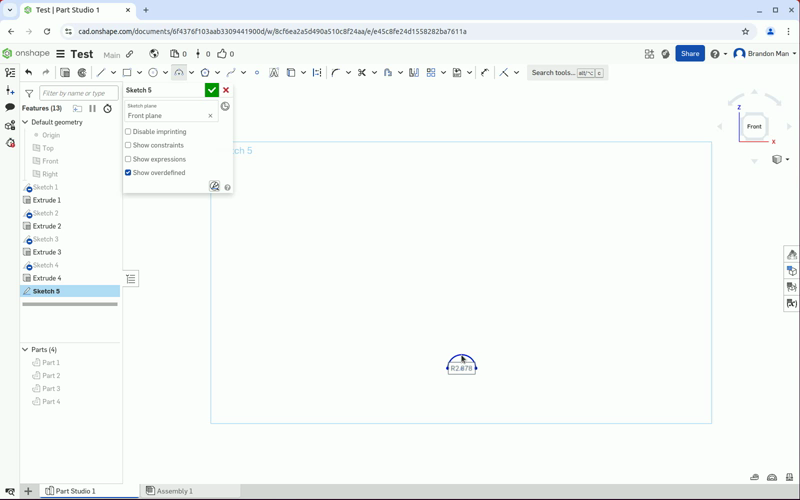
key(l)
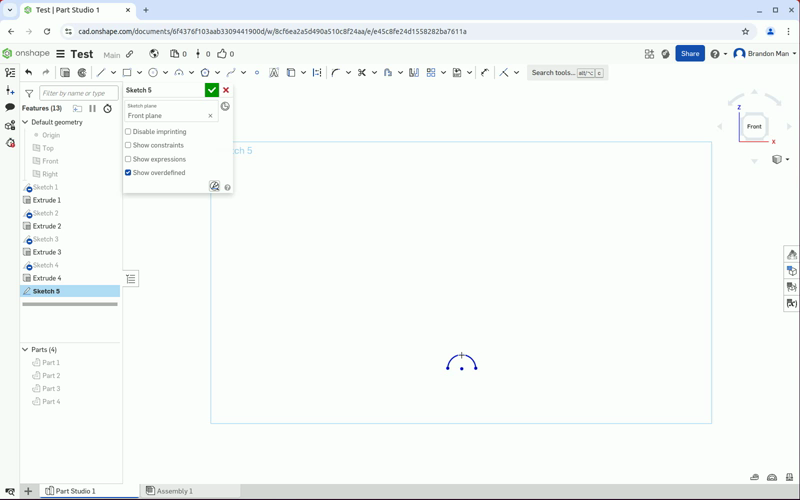
mouse_move(475, 368)
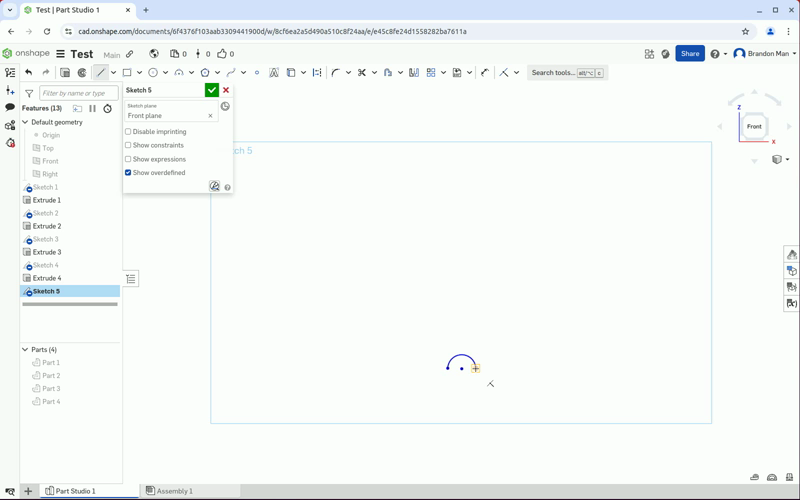
click(475, 368)
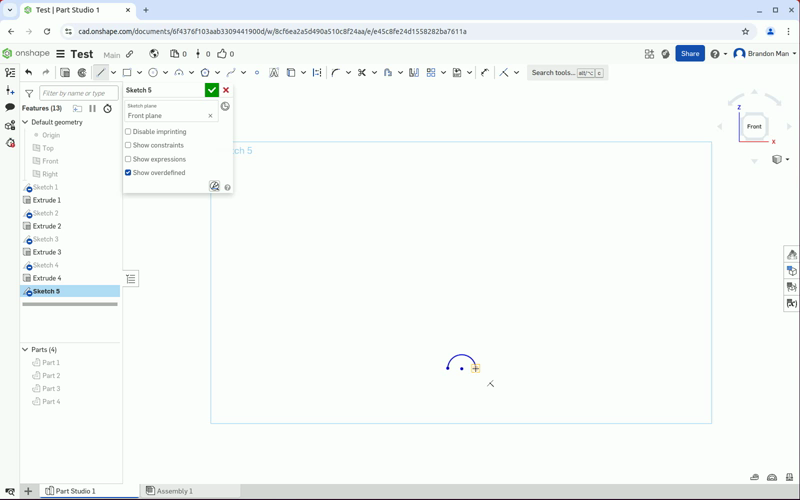
key_down(shift)
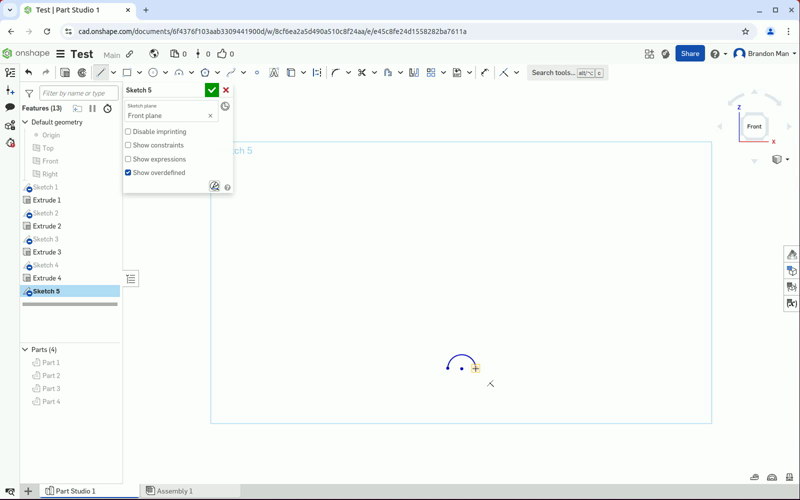
mouse_move(505, 368)
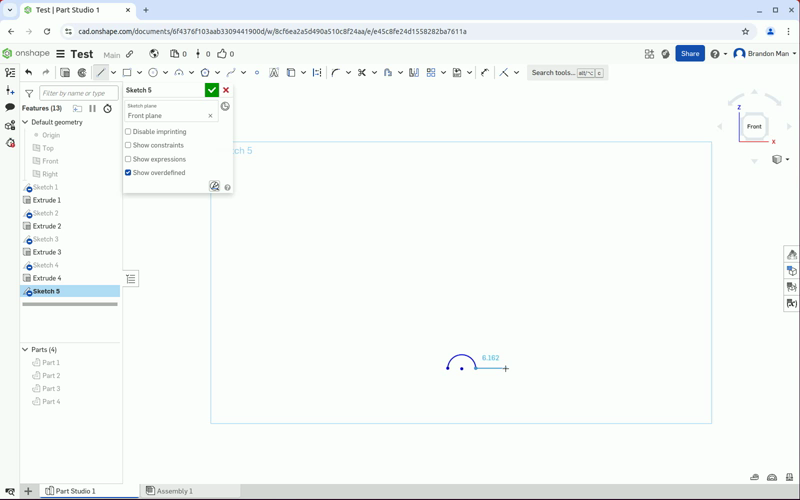
mouse_move(475, 344)
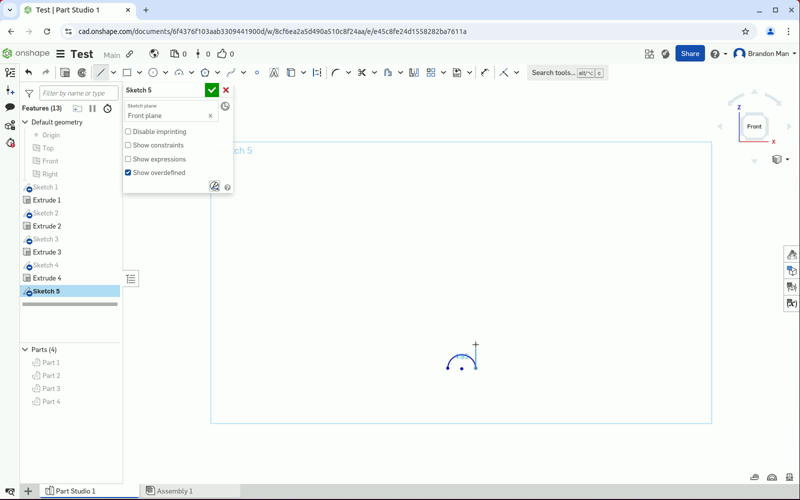
click(475, 344)
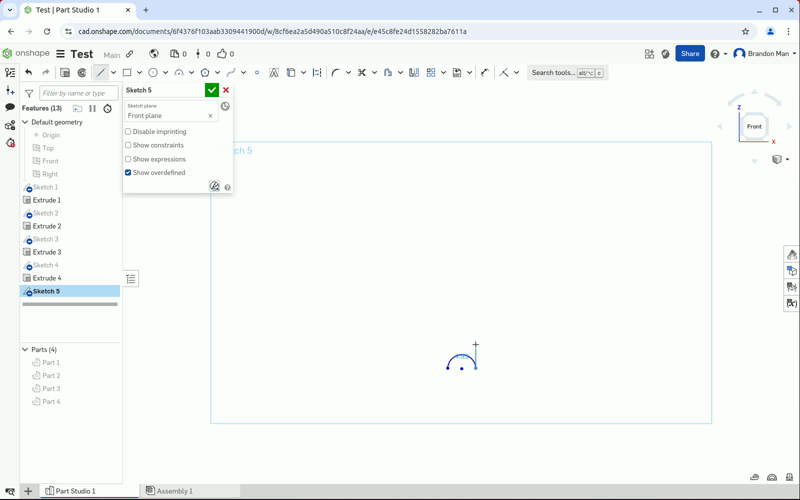
key_up(shift)
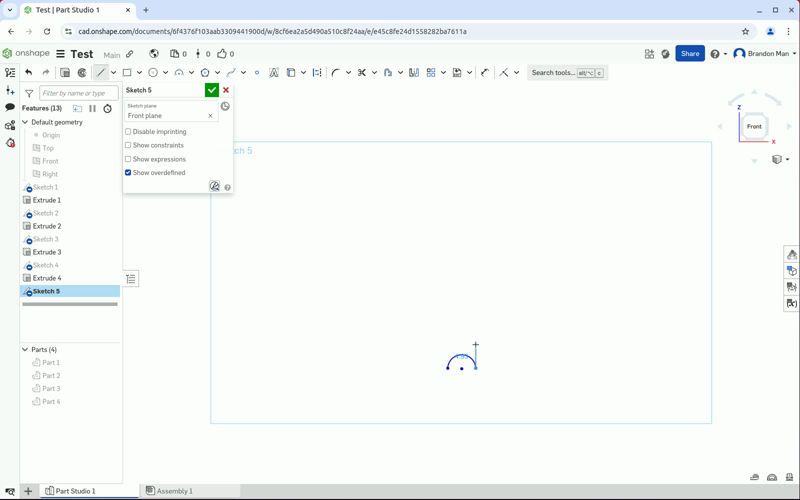
key(esc)
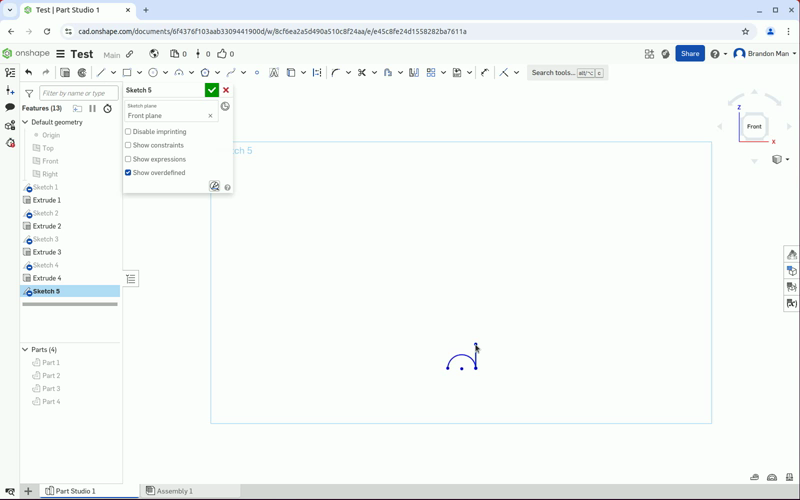
key(a)
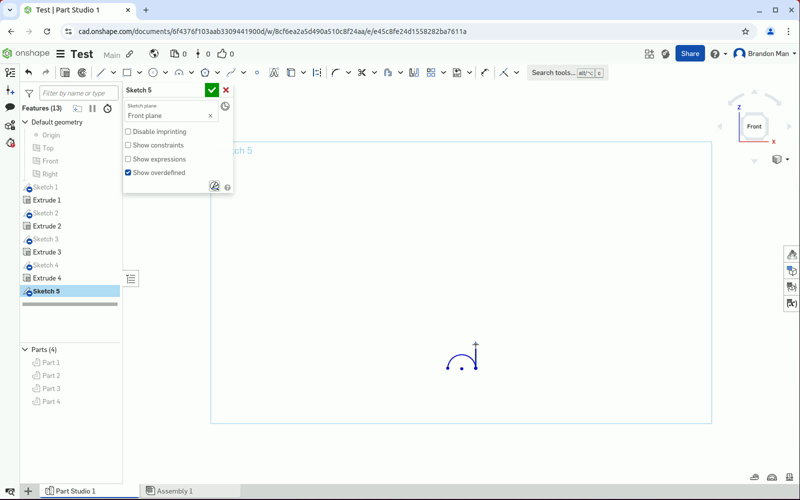
mouse_move(475, 344)
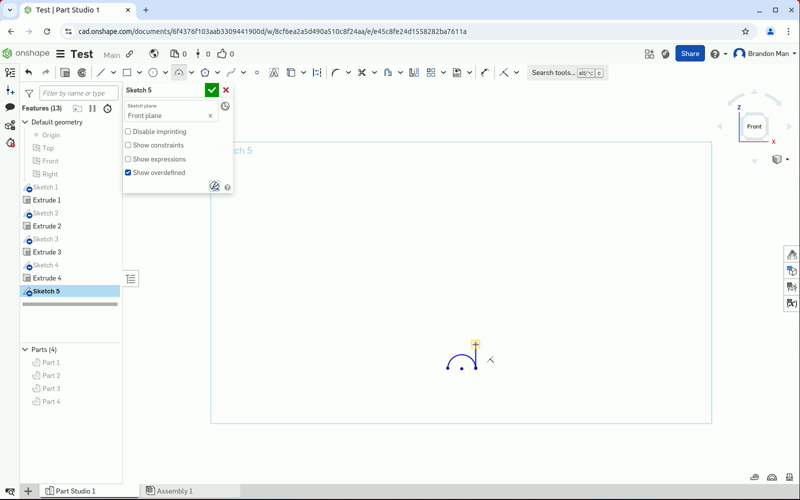
click(475, 344)
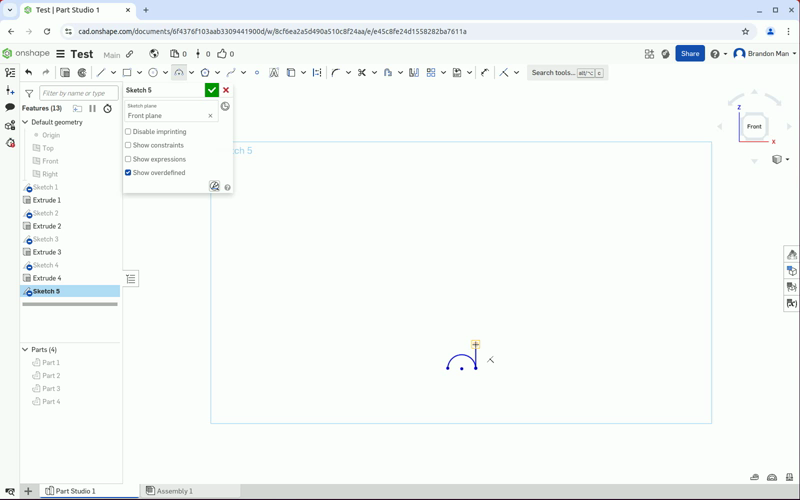
key_down(shift)
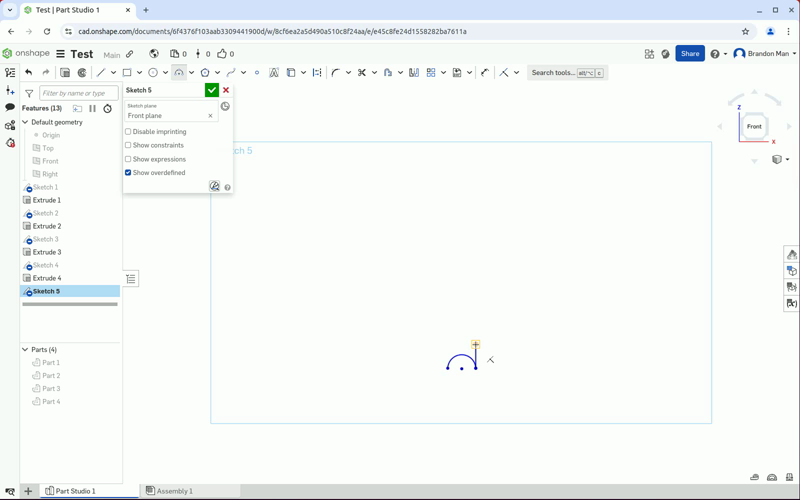
mouse_move(447, 344)
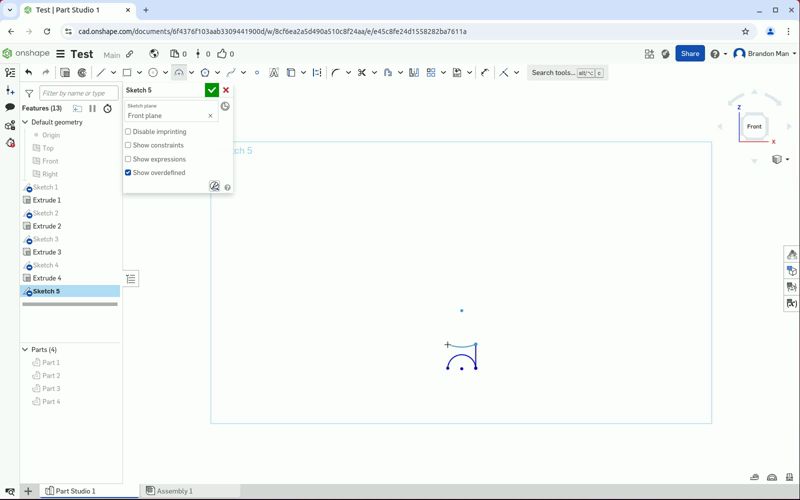
click(447, 344)
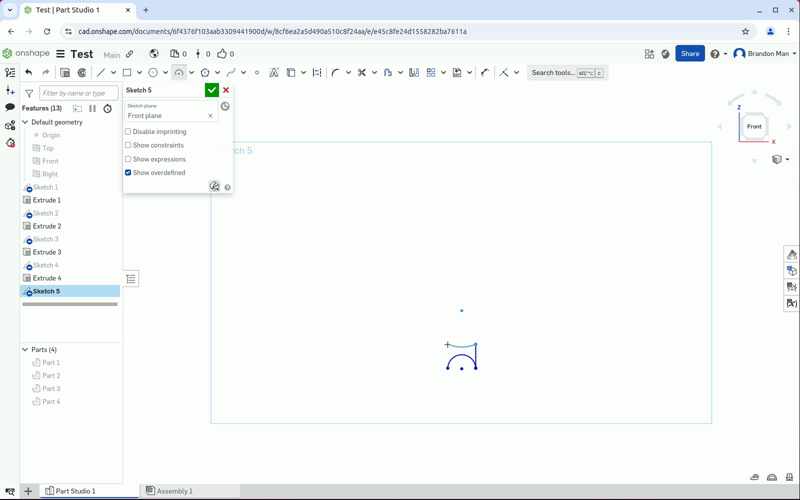
mouse_move(461, 340)
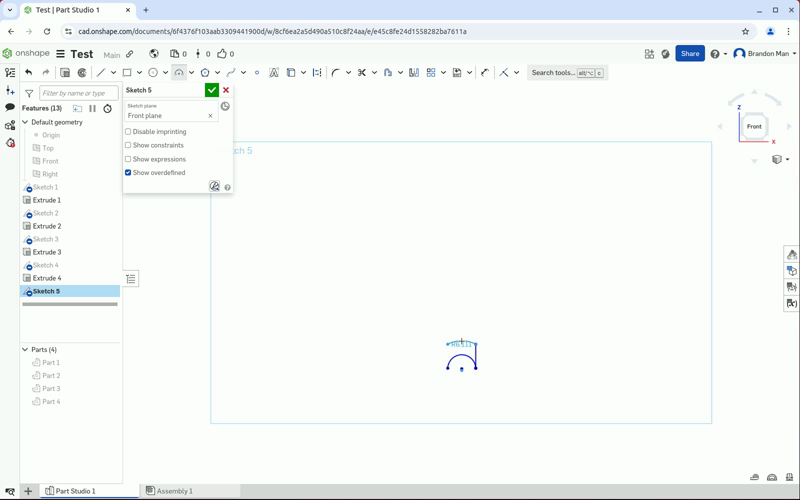
click(461, 340)
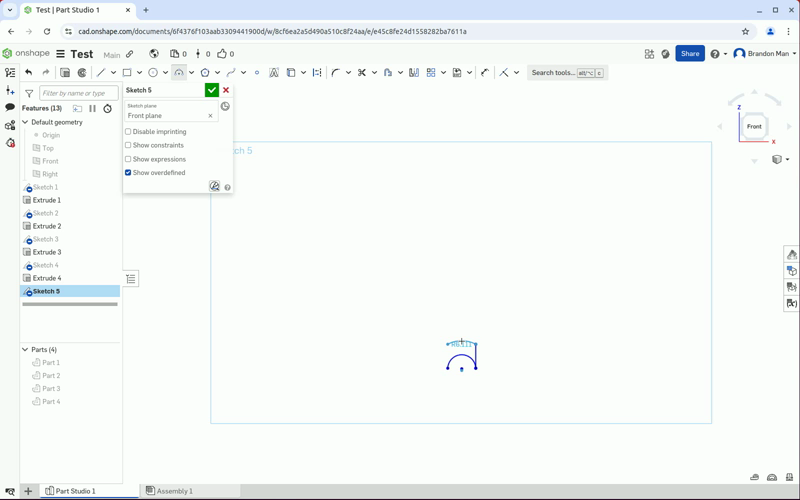
key_up(shift)
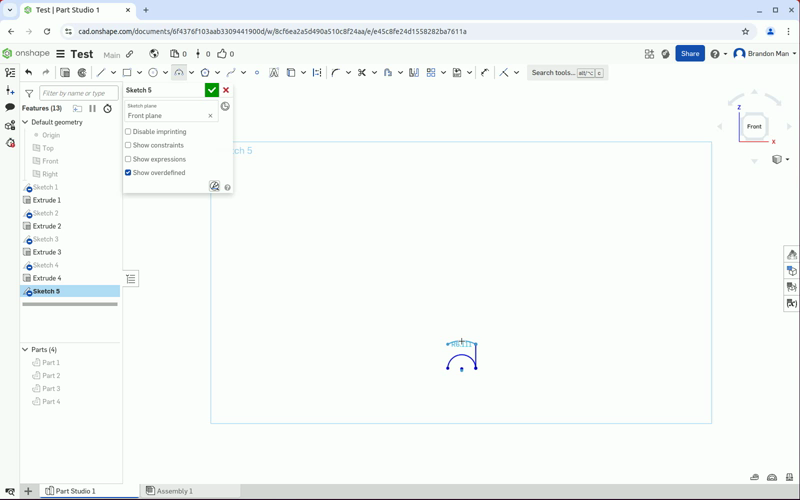
key(esc)
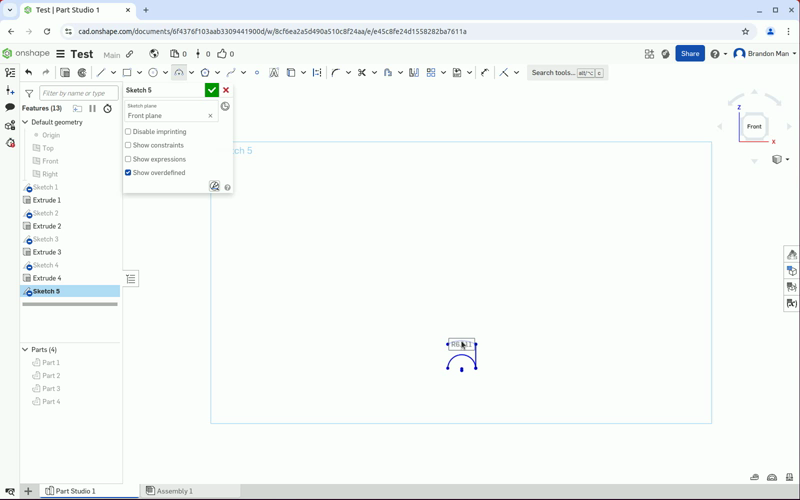
key(l)
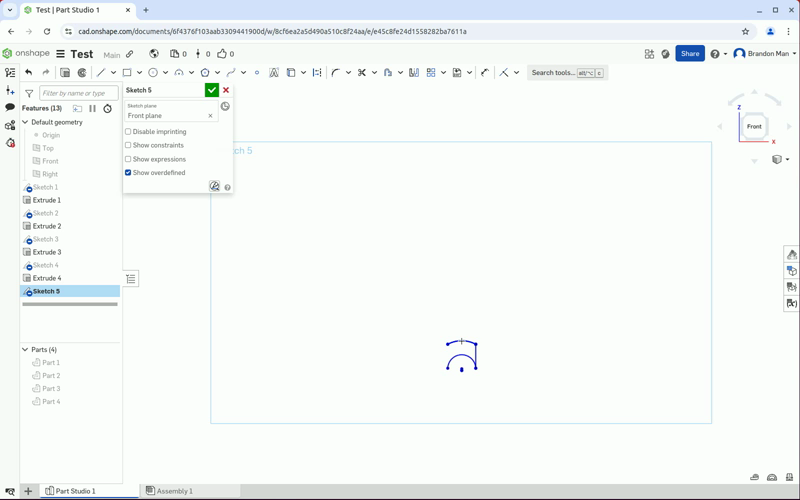
mouse_move(447, 344)
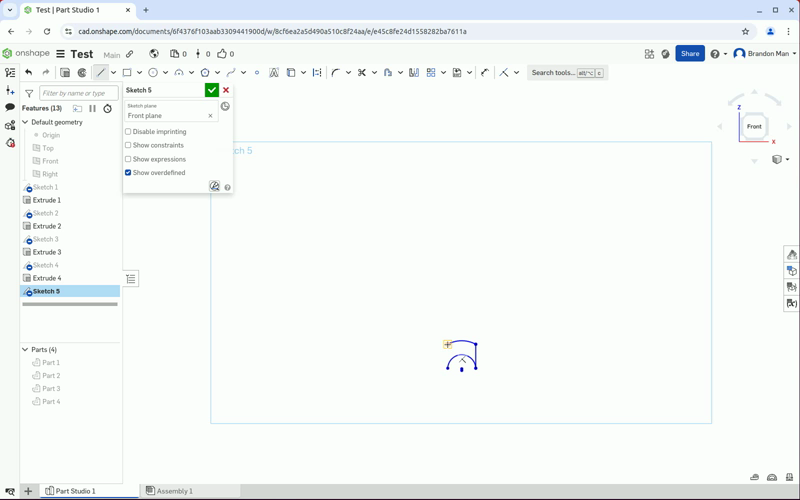
click(447, 344)
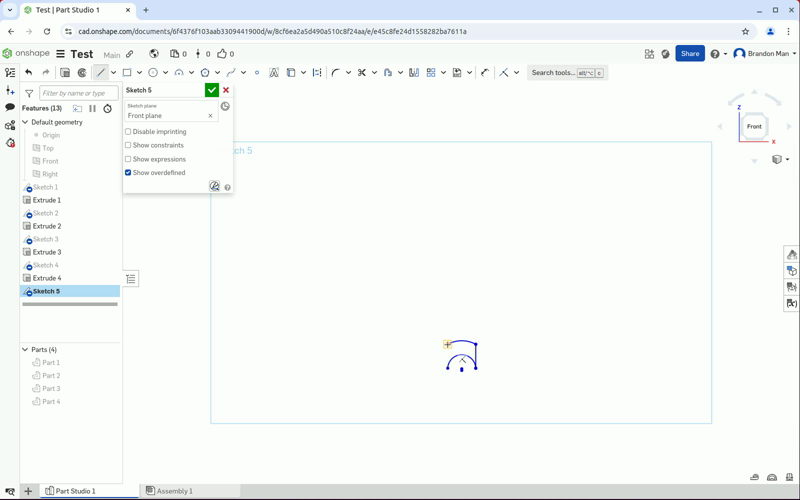
mouse_move(477, 344)
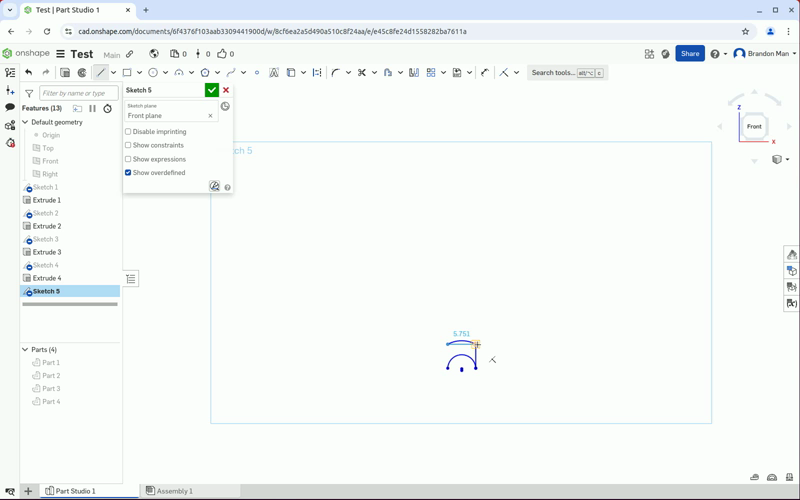
key_down(shift)
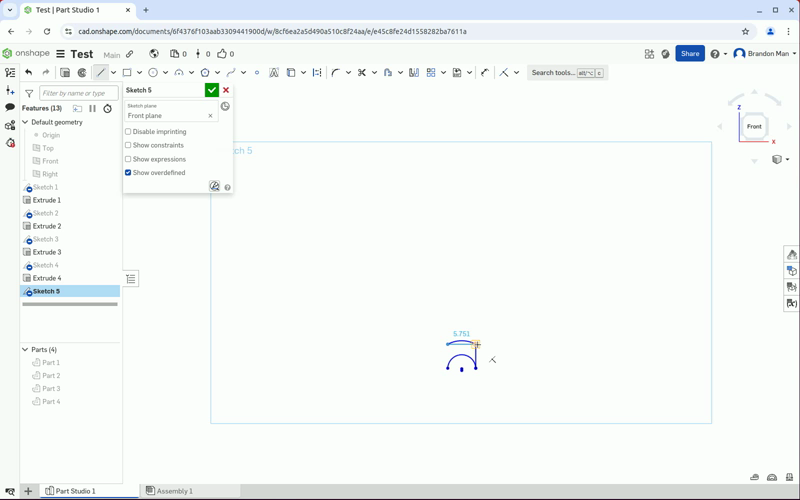
mouse_move(447, 368)
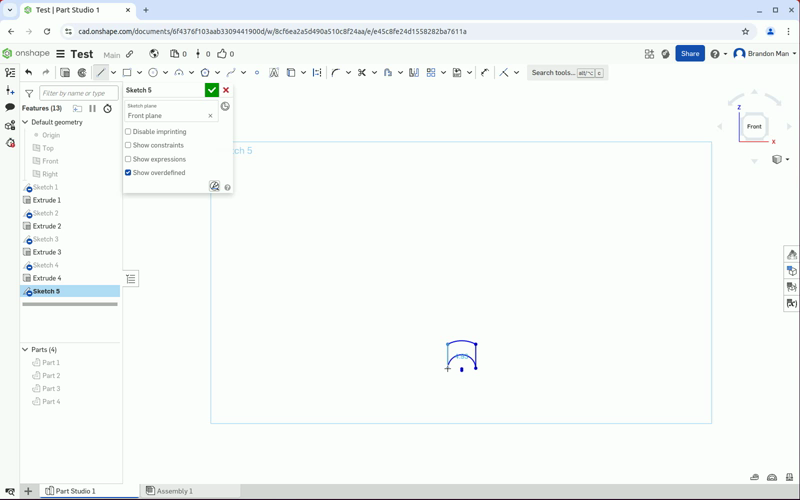
key_up(shift)
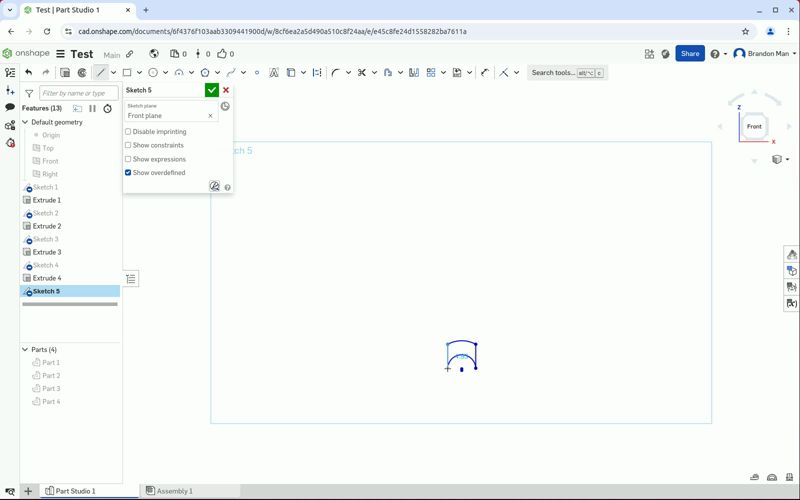
click(447, 368)
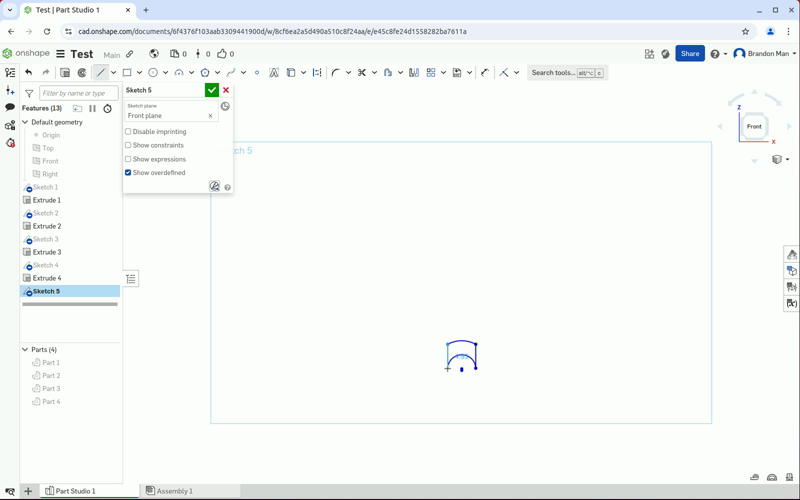
key(esc)
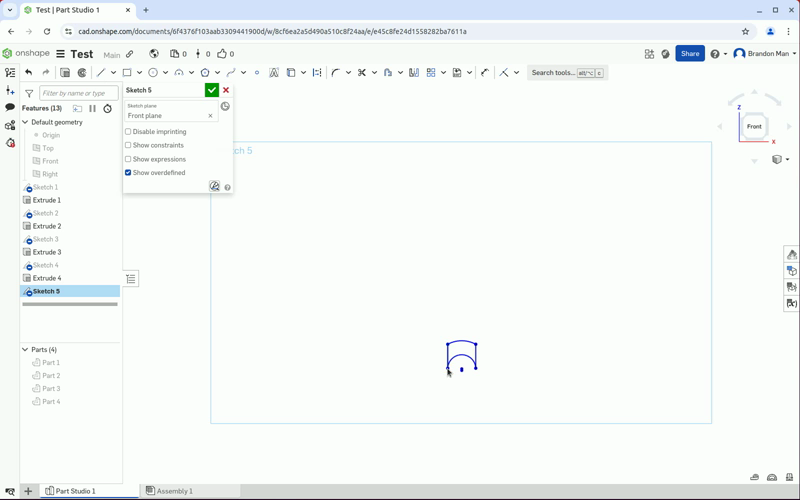
mouse_move(468, 351)
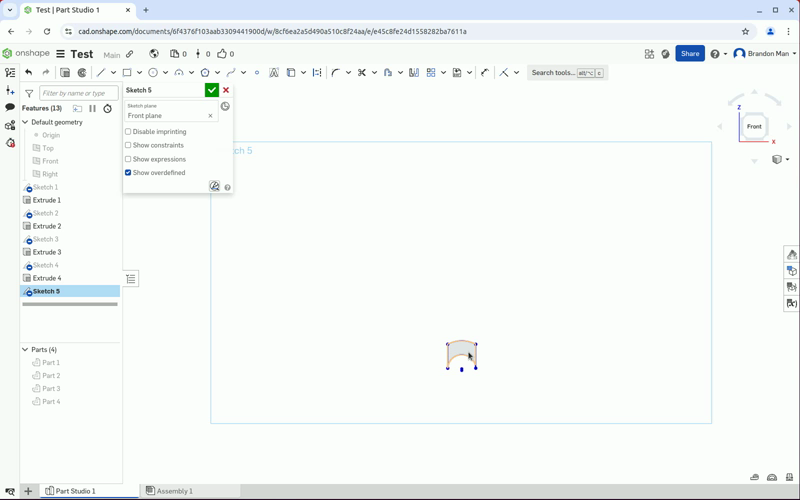
scroll(6)
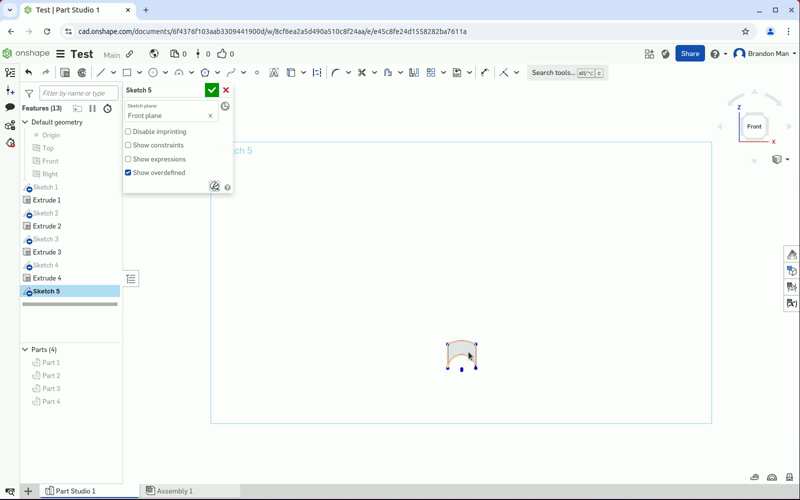
scroll(6)
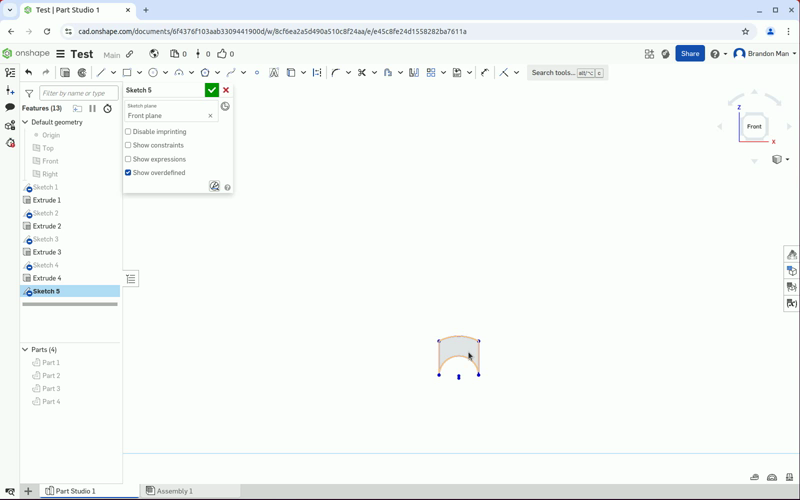
scroll(6)
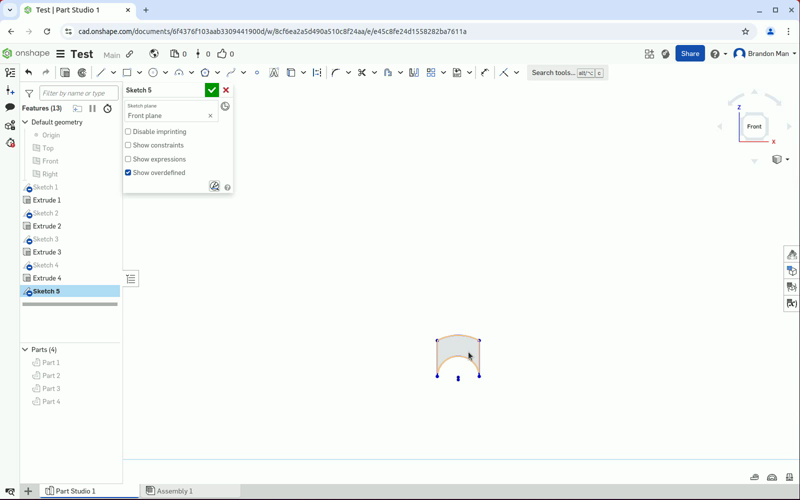
scroll(6)
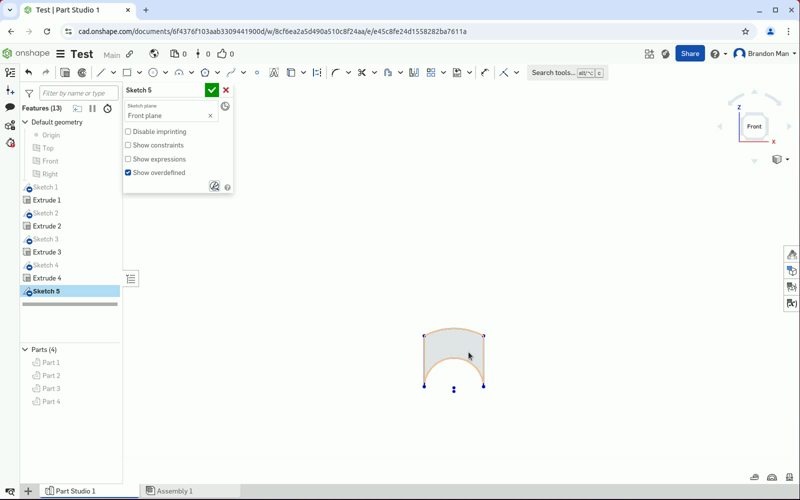
scroll(6)
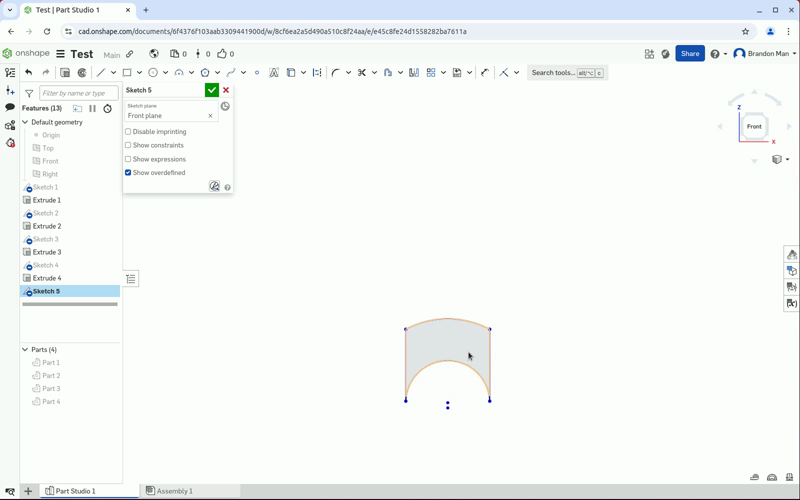
scroll(6)
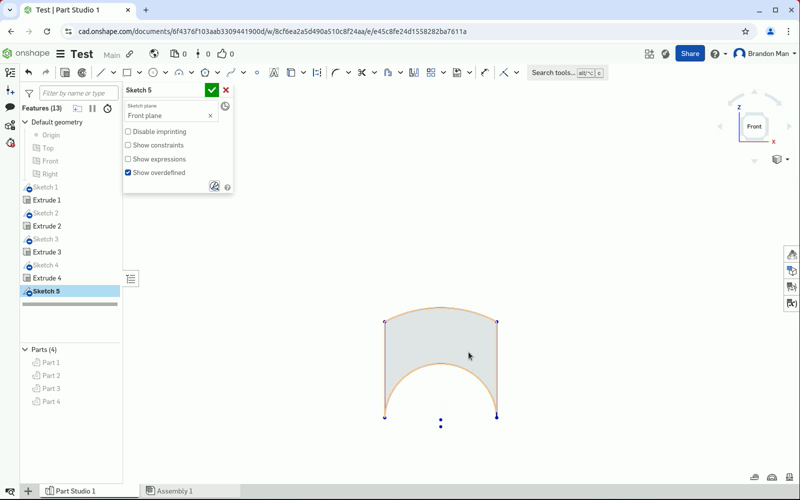
scroll(6)
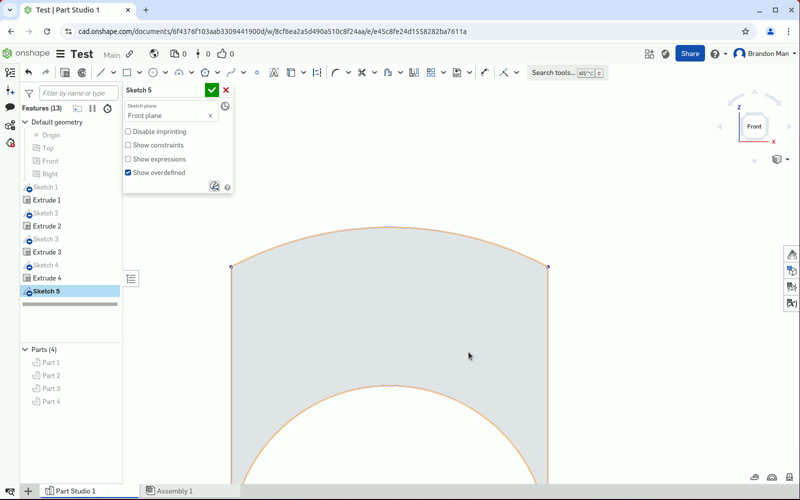
click(468, 351)
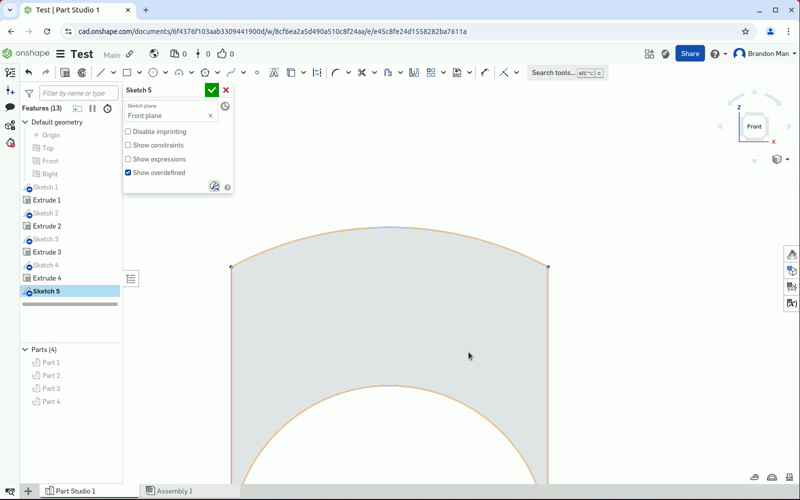
scroll(-6)
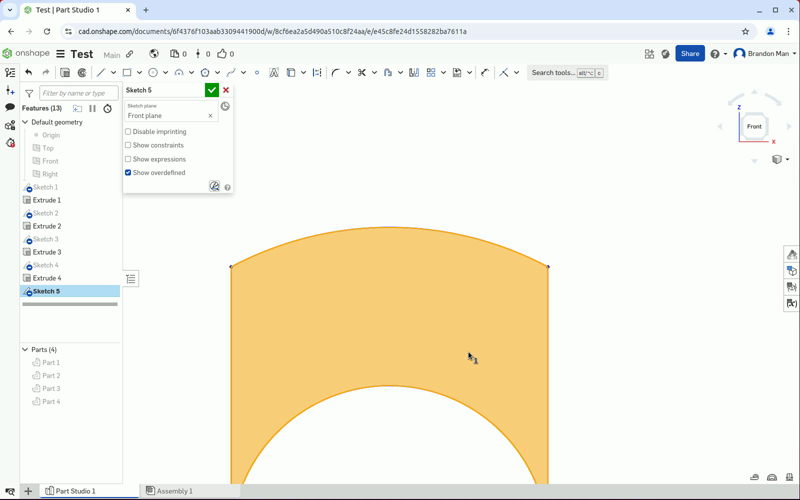
scroll(-6)
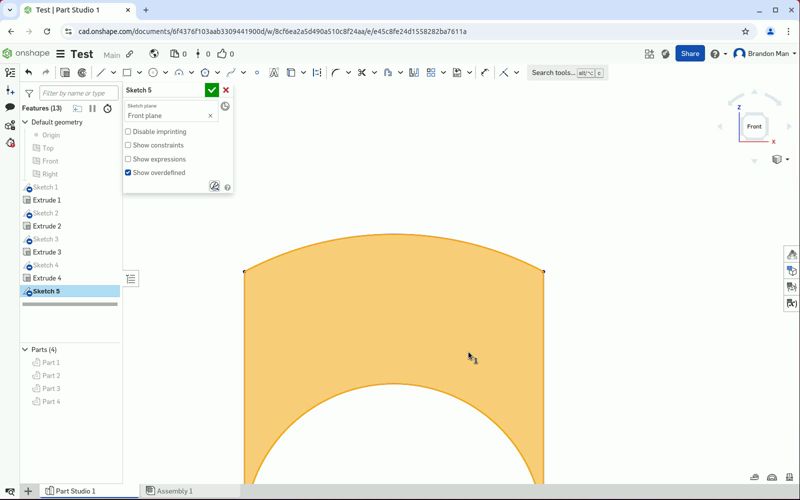
scroll(-6)
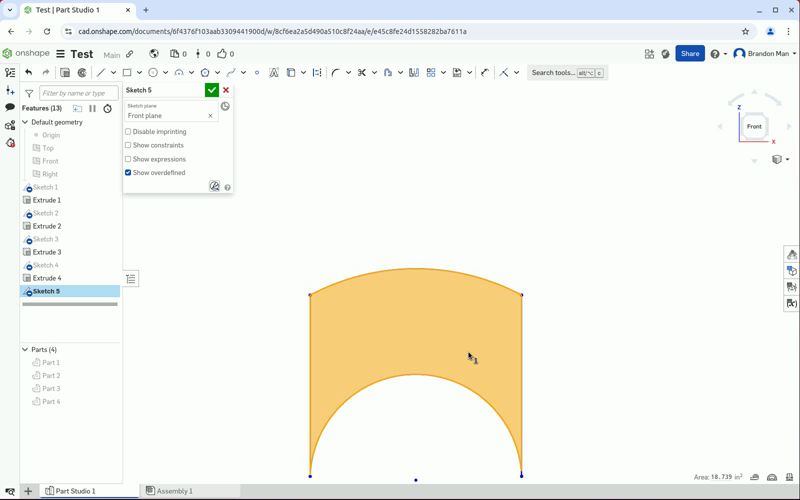
scroll(-6)
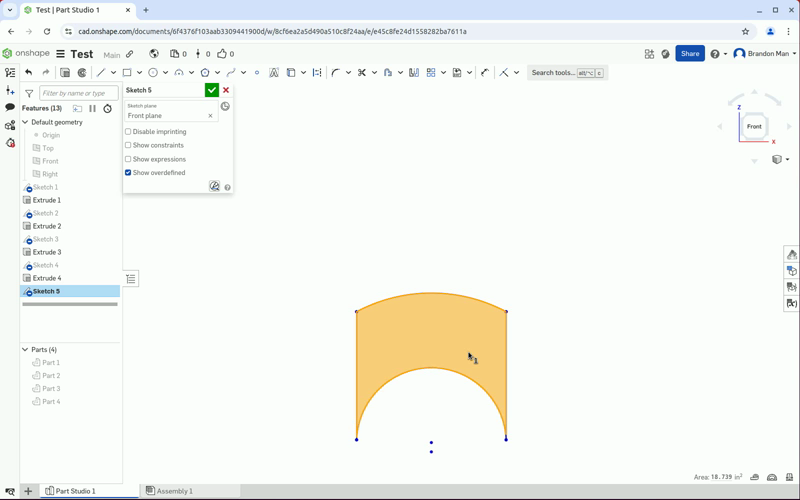
scroll(-6)
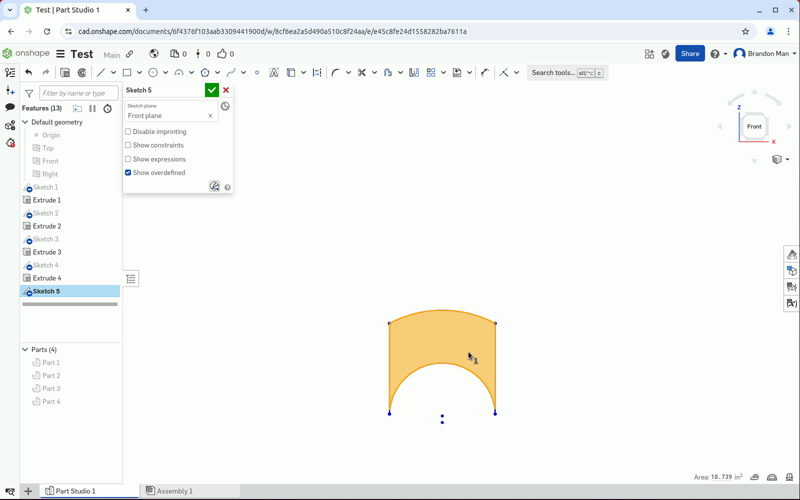
scroll(-6)
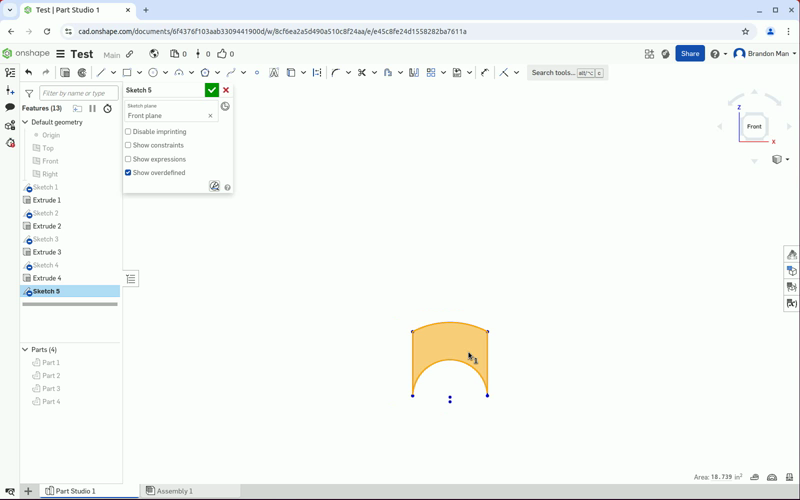
scroll(-6)
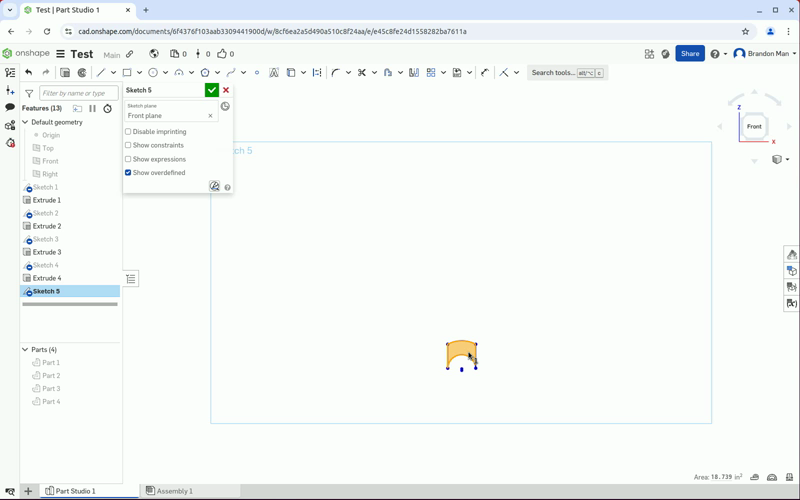
mouse_move(73, 352)
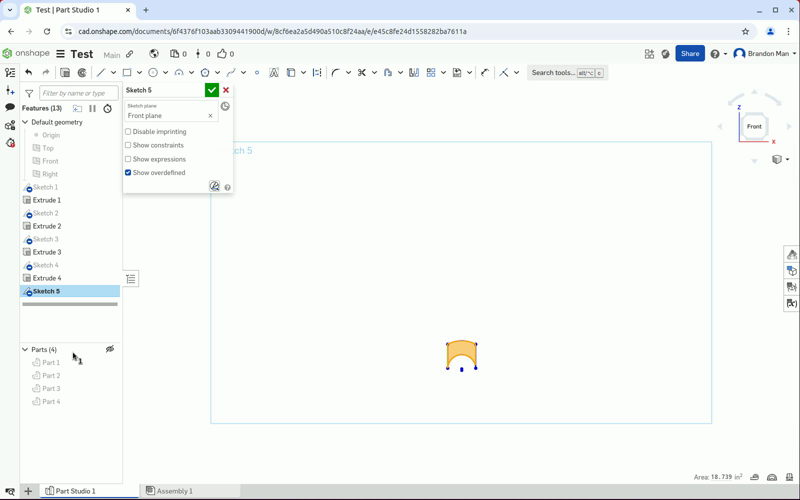
key(shift+y)
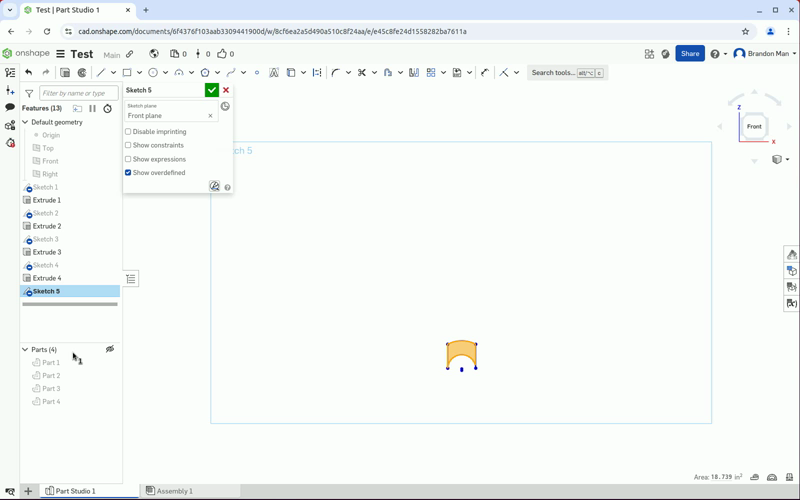
key(shift+e)
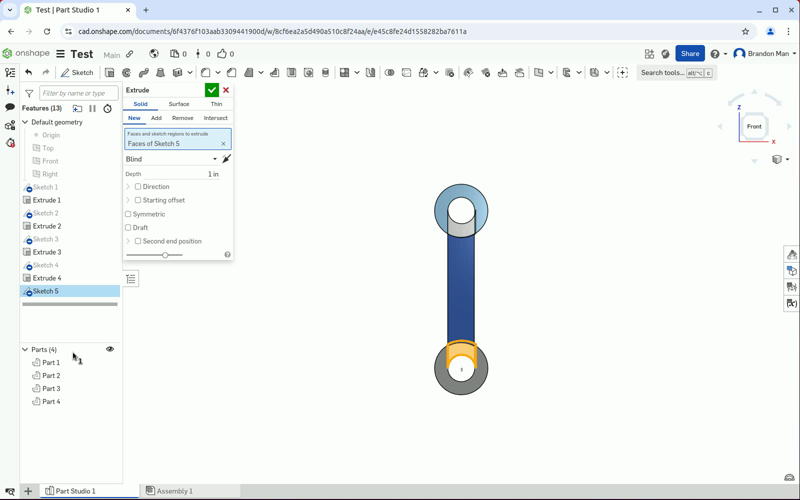
mouse_move(143, 106)
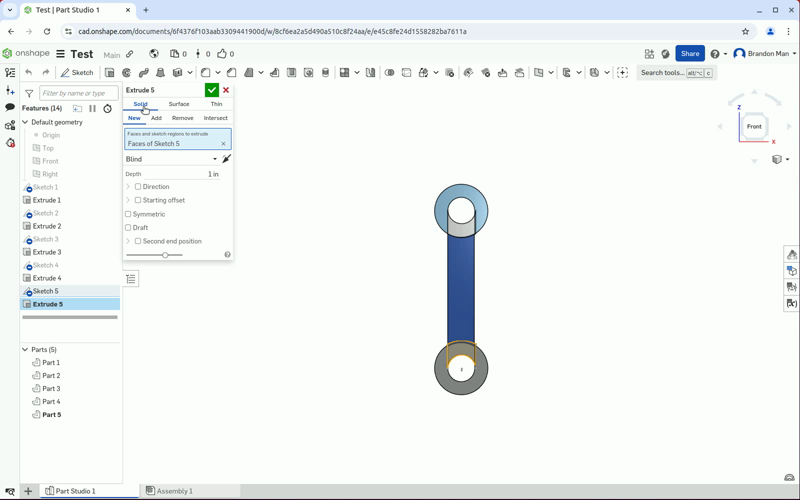
click(143, 106)
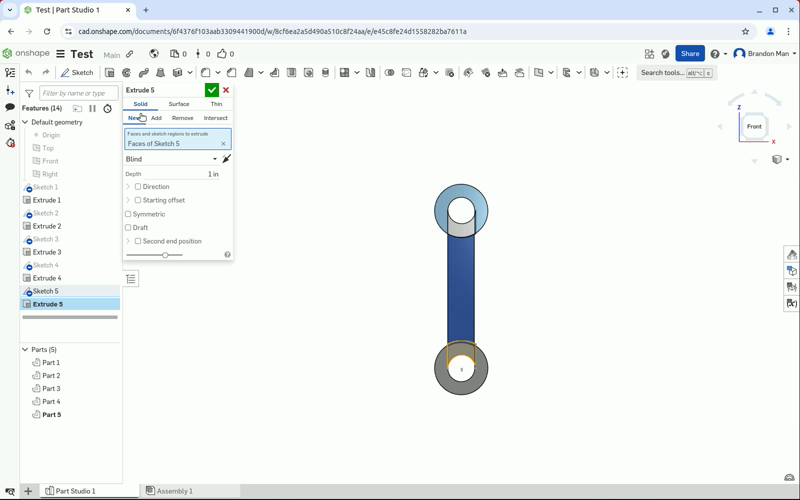
mouse_move(137, 120)
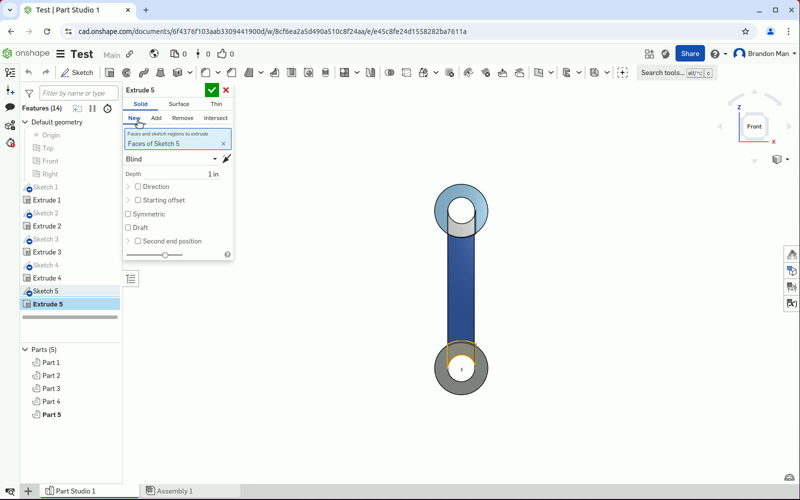
click(137, 120)
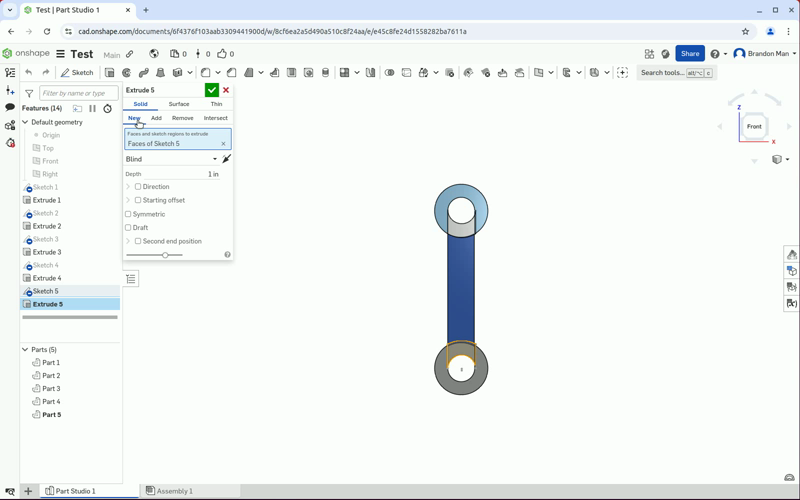
key(tab, 4)
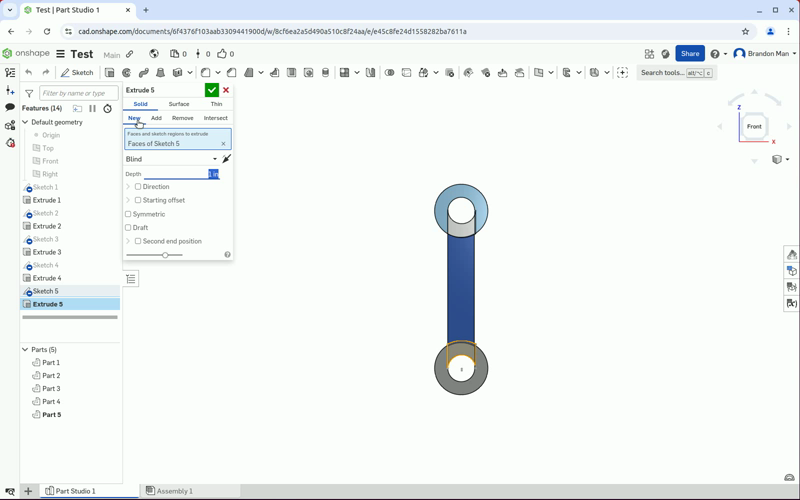
text(5.536)
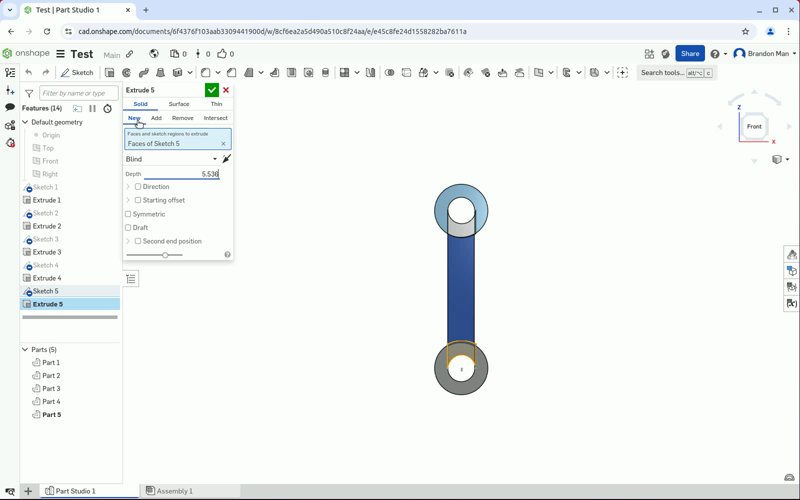
key(enter)
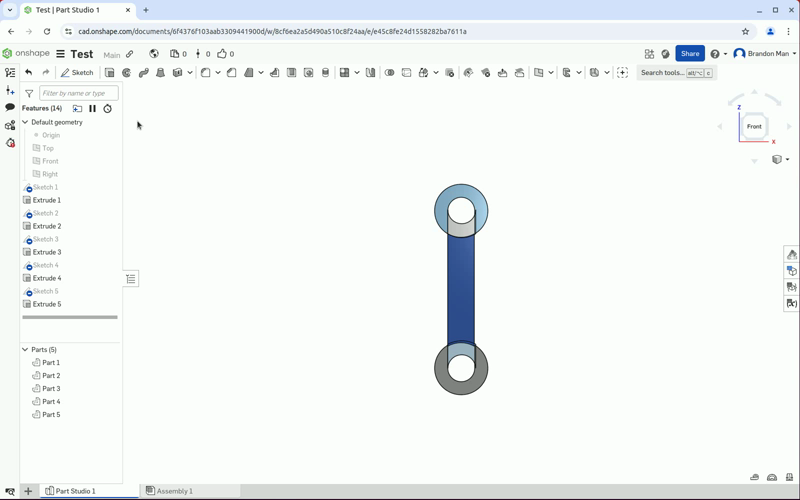
key(shift+h)
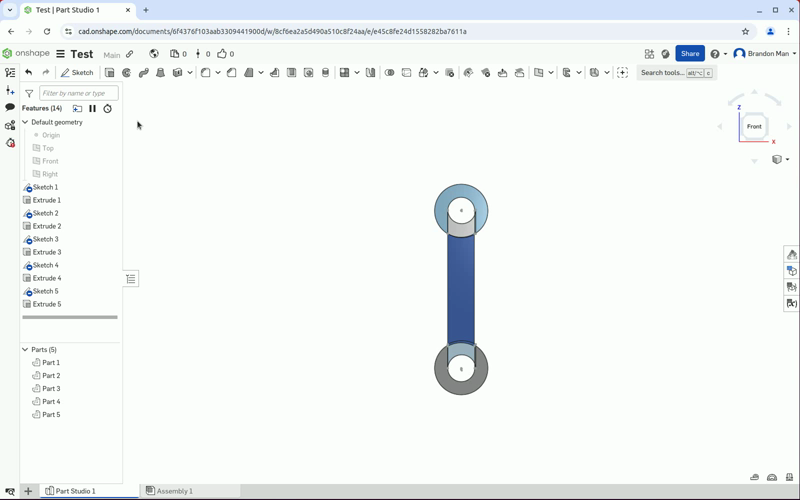
key(shift+h)
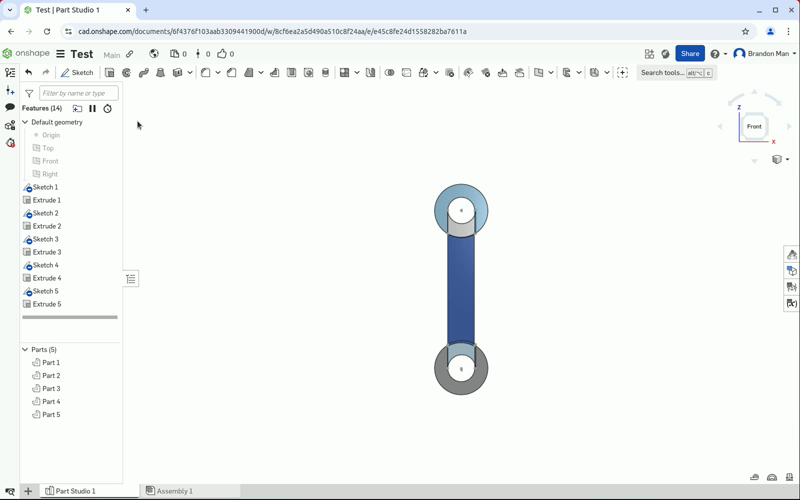
key(shift+7)
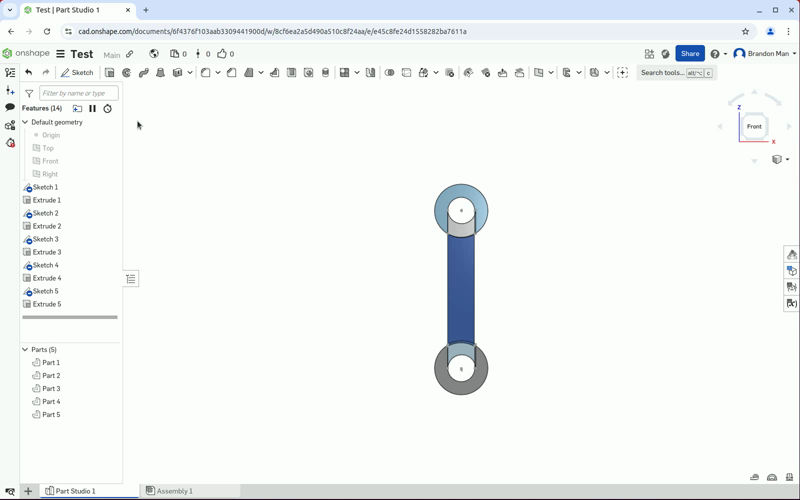
key(left, 2)
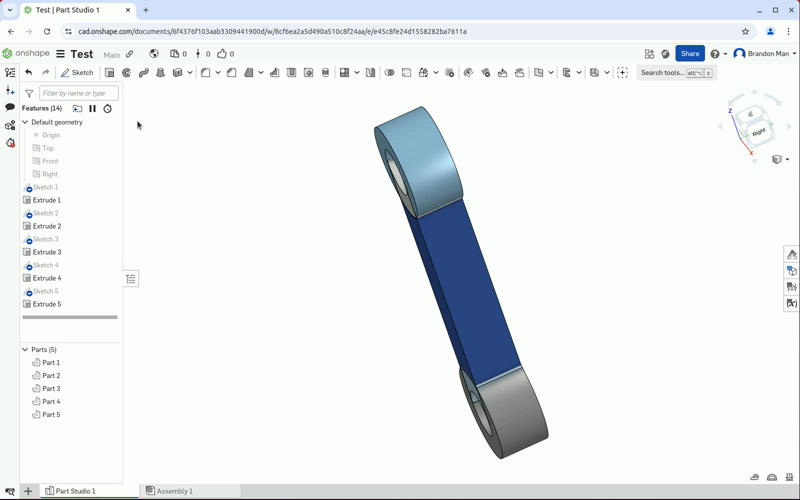
key(down, 2)
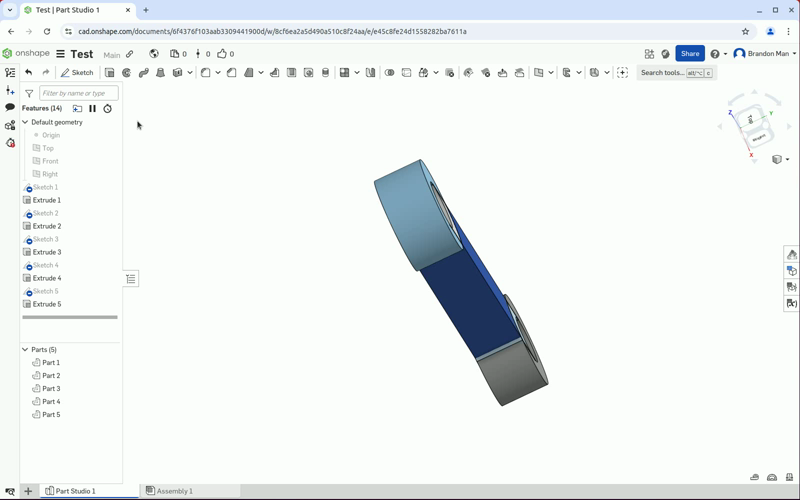
key(up, 2)
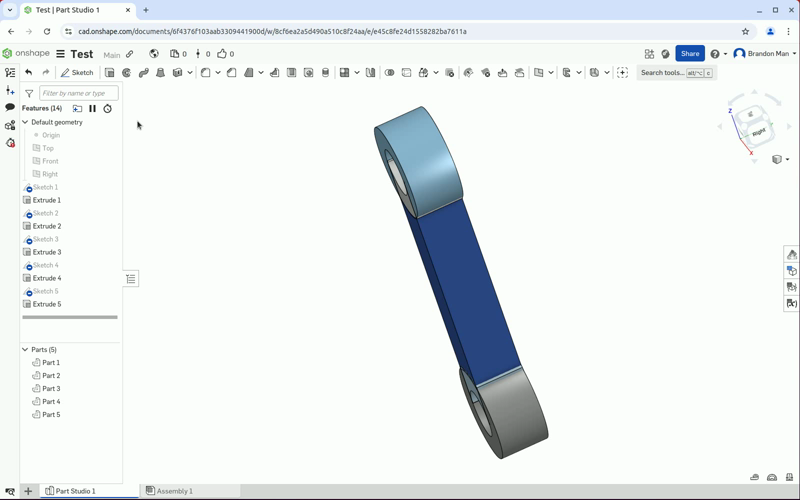
key(right, 2)
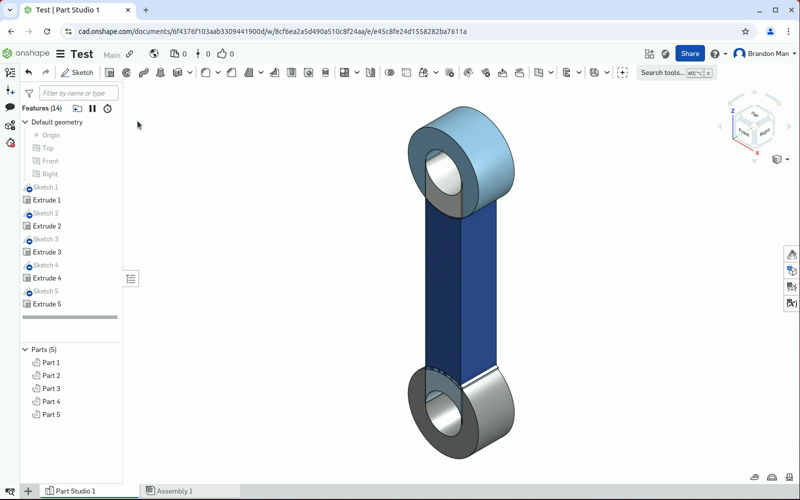
mouse_move(73, 189)
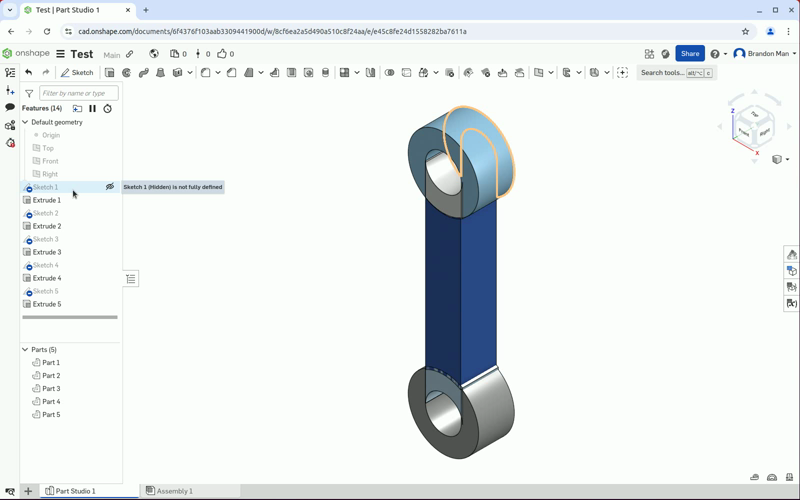
click(73, 189)